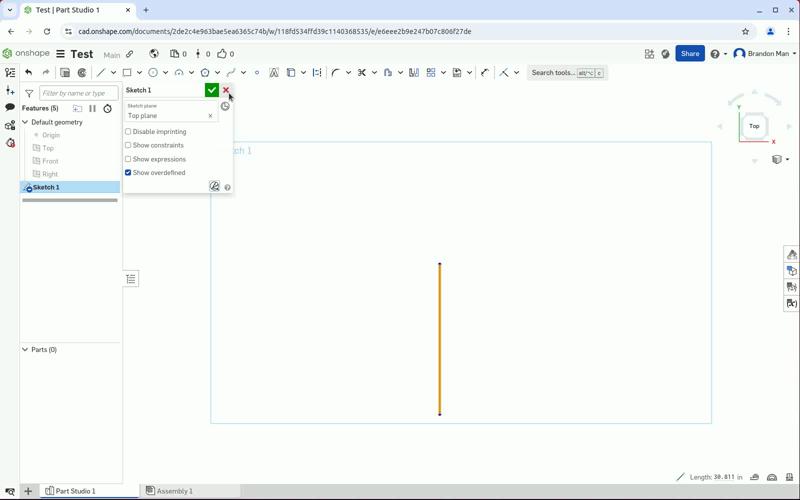
key(shift+h)
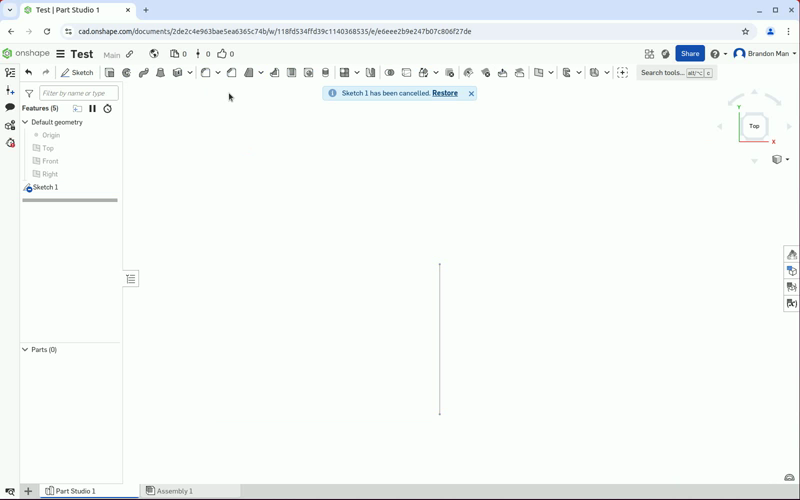
key(shift+s)
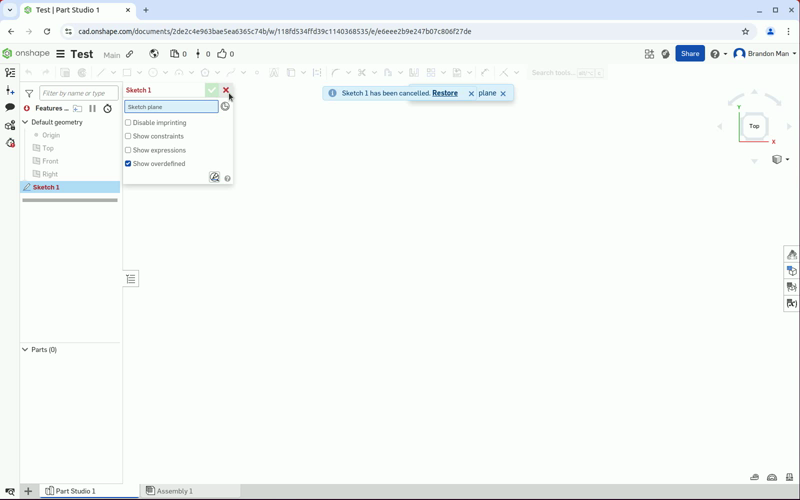
mouse_move(73, 150)
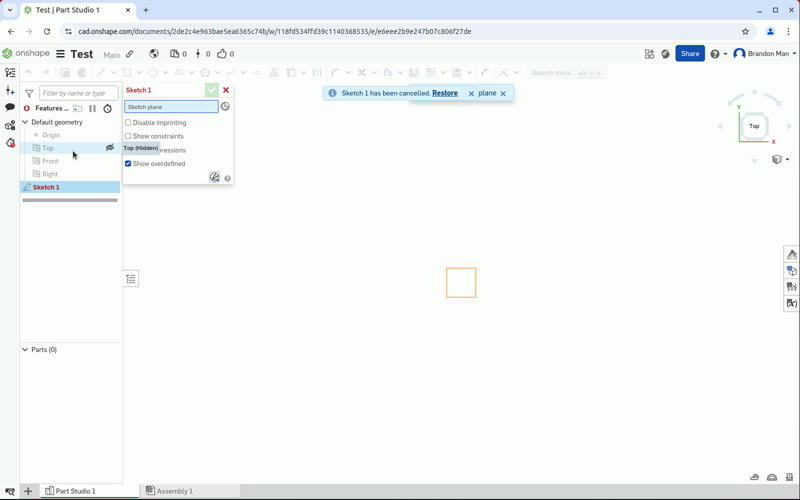
click(73, 150)
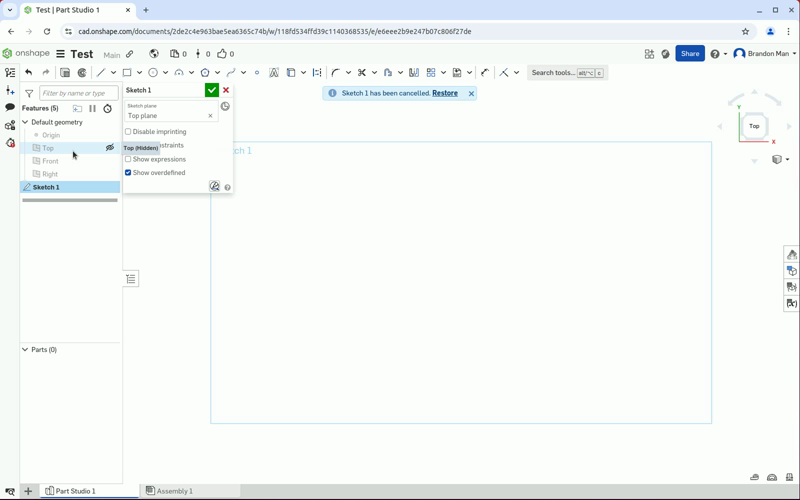
mouse_move(73, 352)
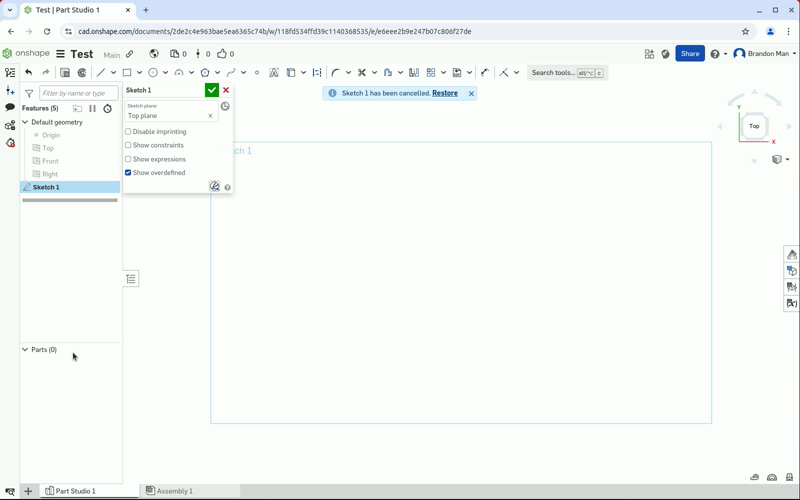
key(y)
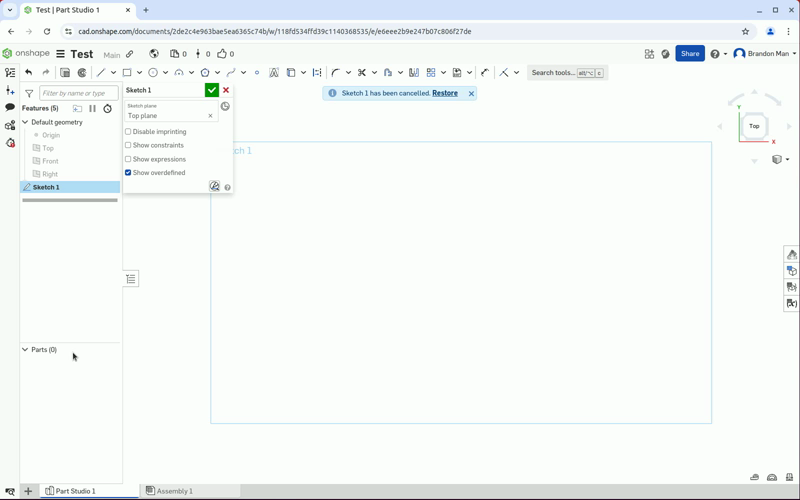
key(l)
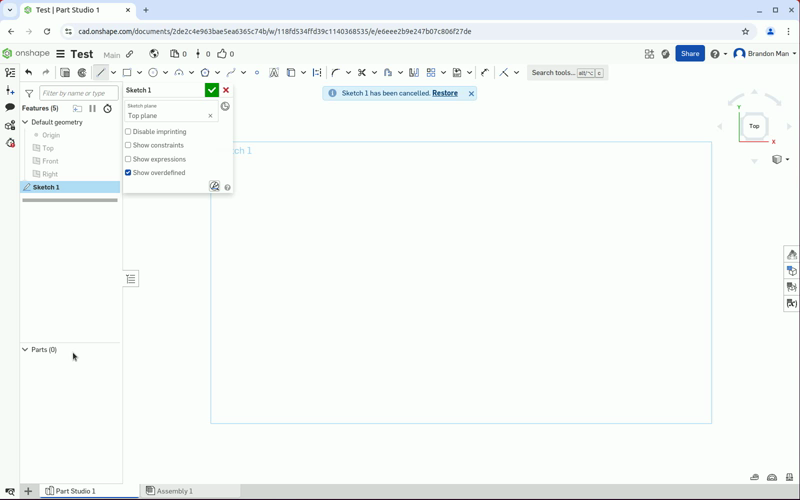
key_down(shift)
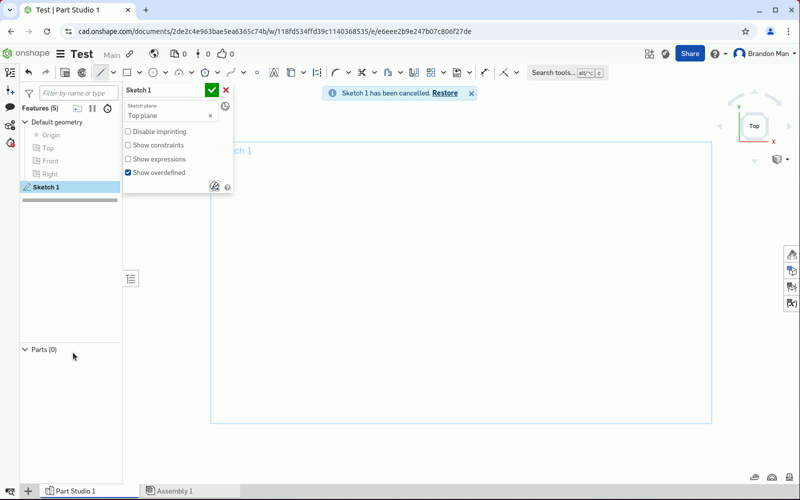
mouse_move(460, 300)
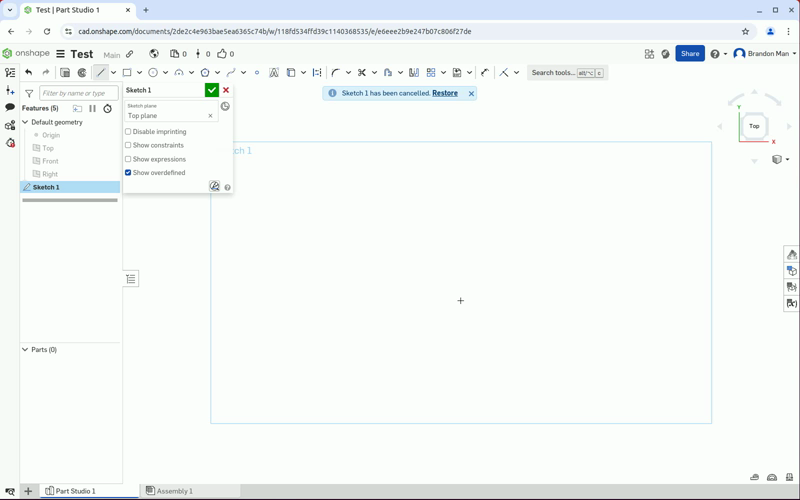
click(460, 300)
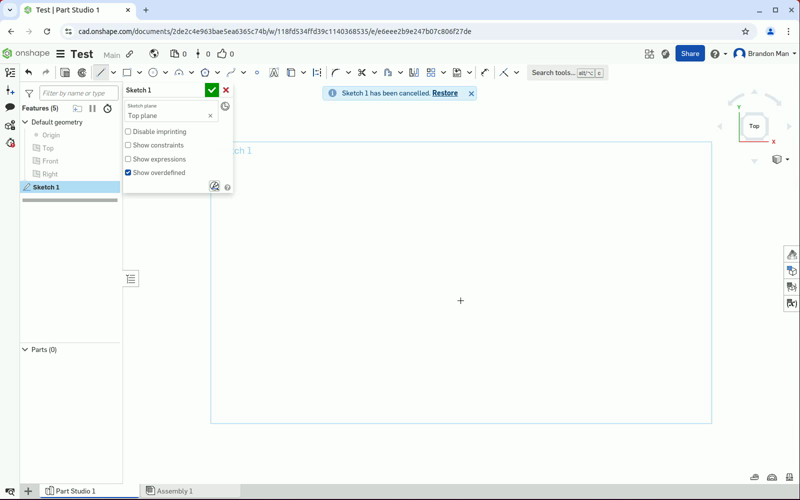
key_up(shift)
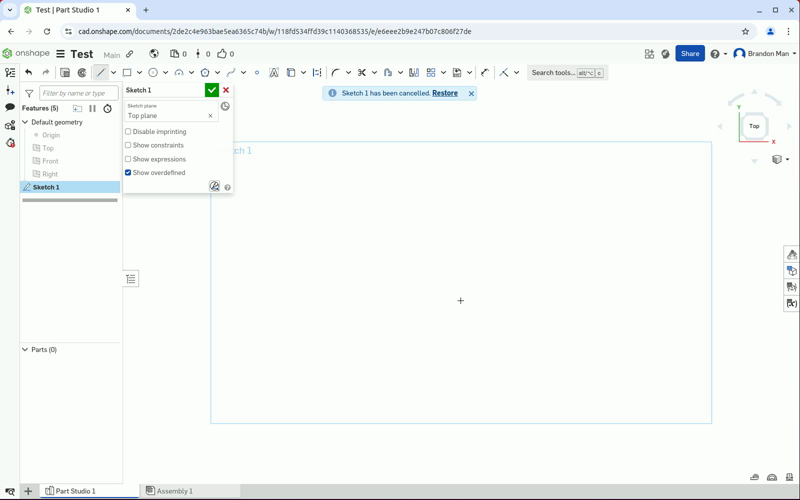
key_down(shift)
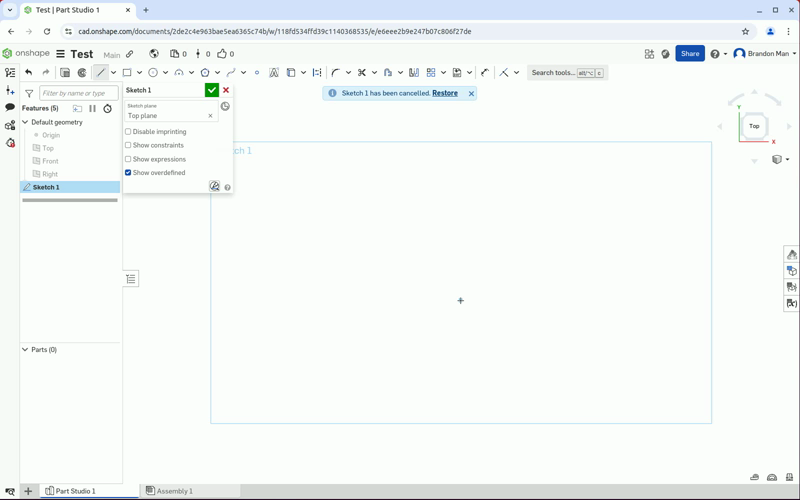
mouse_move(490, 300)
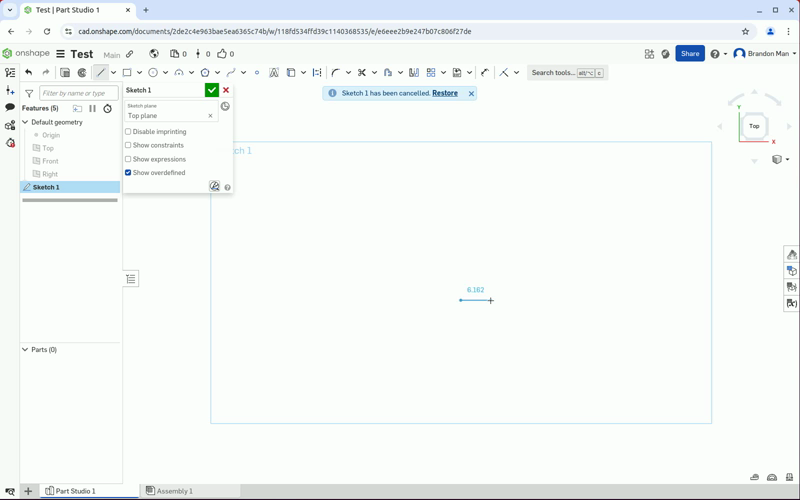
mouse_move(464, 300)
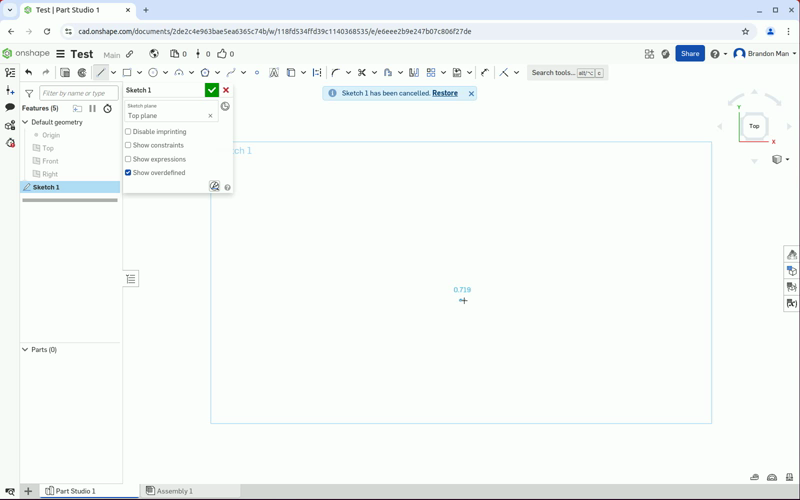
scroll(6)
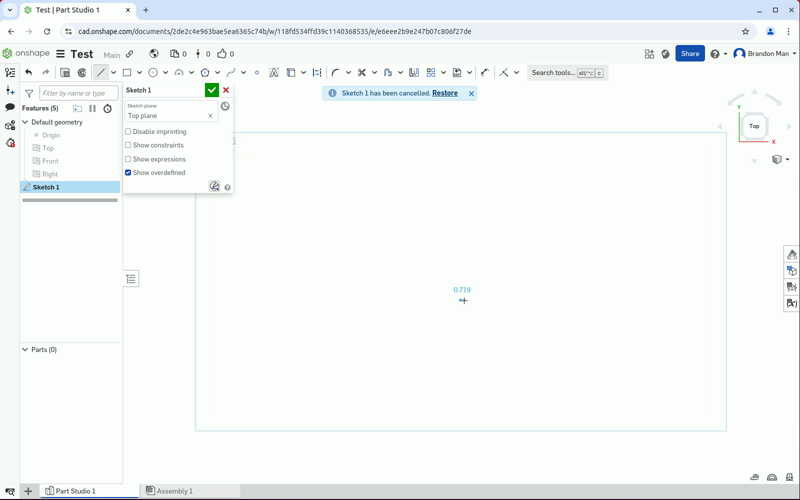
scroll(6)
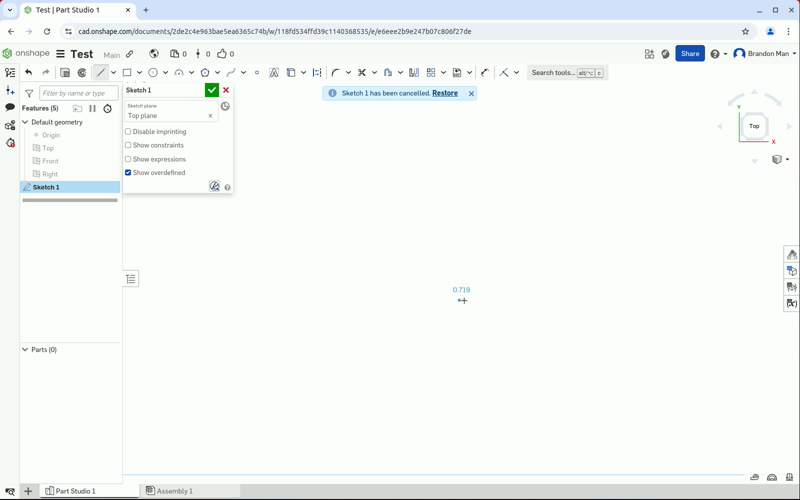
scroll(6)
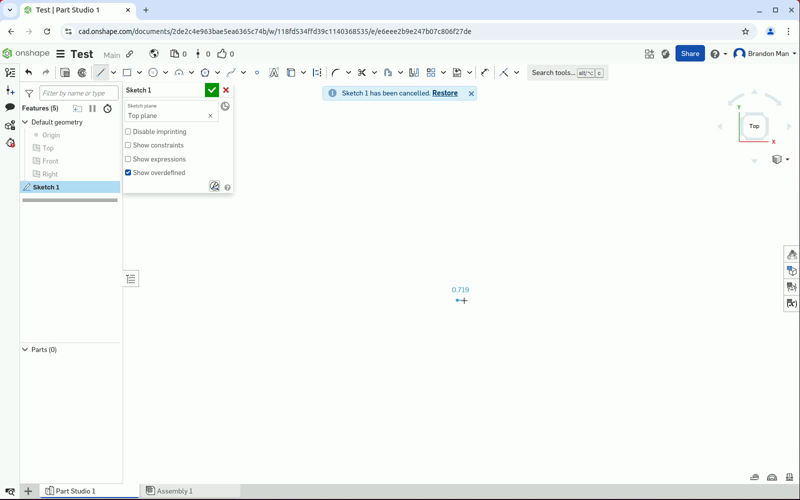
scroll(6)
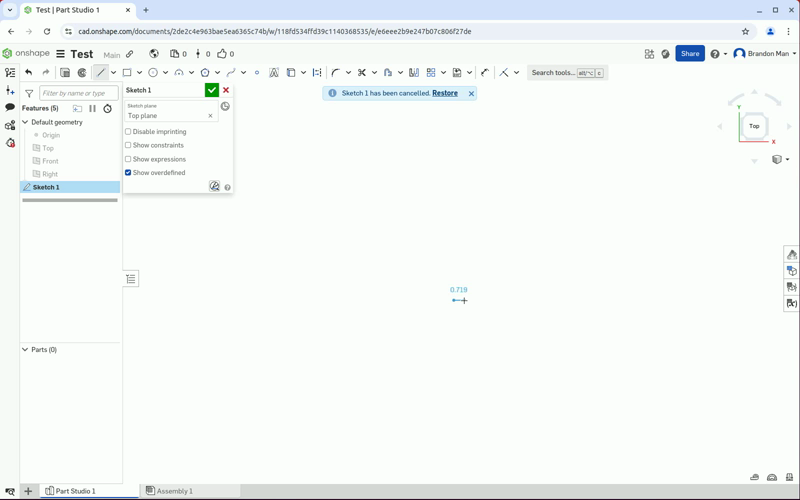
scroll(6)
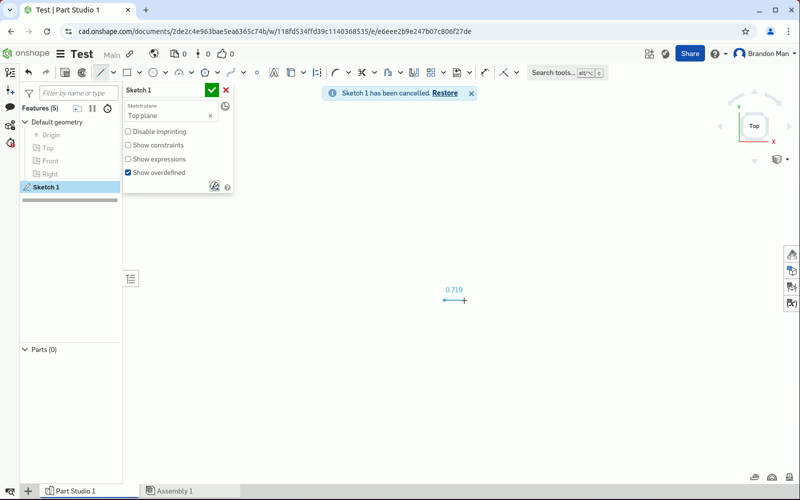
scroll(6)
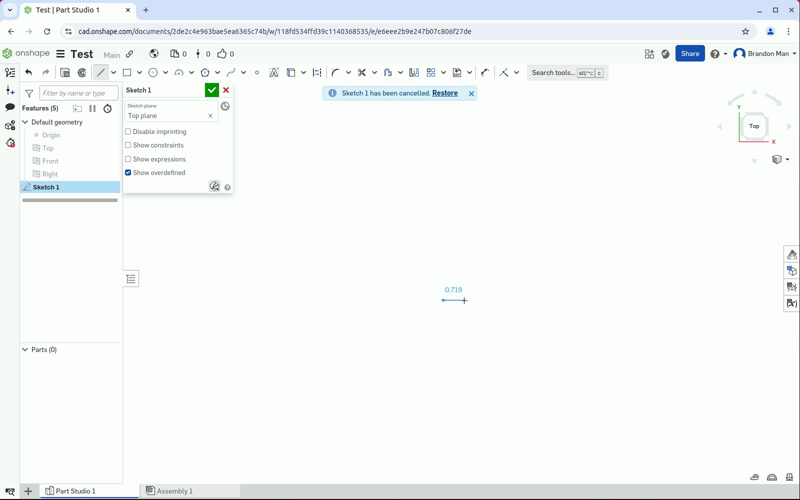
scroll(6)
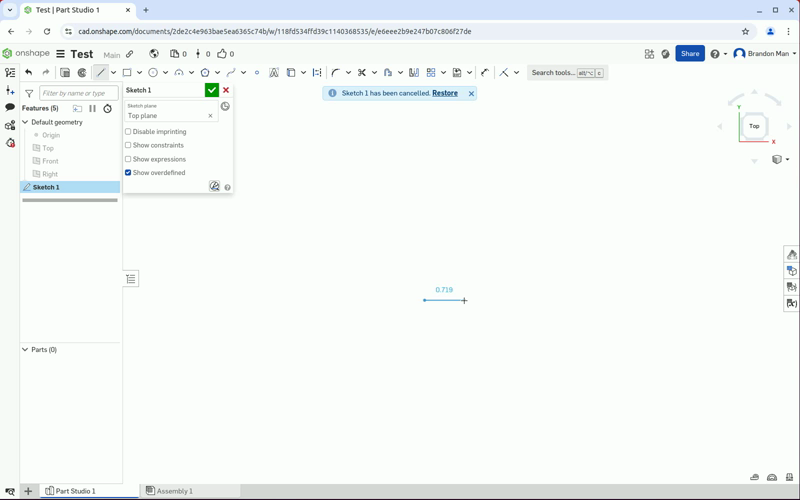
click(464, 300)
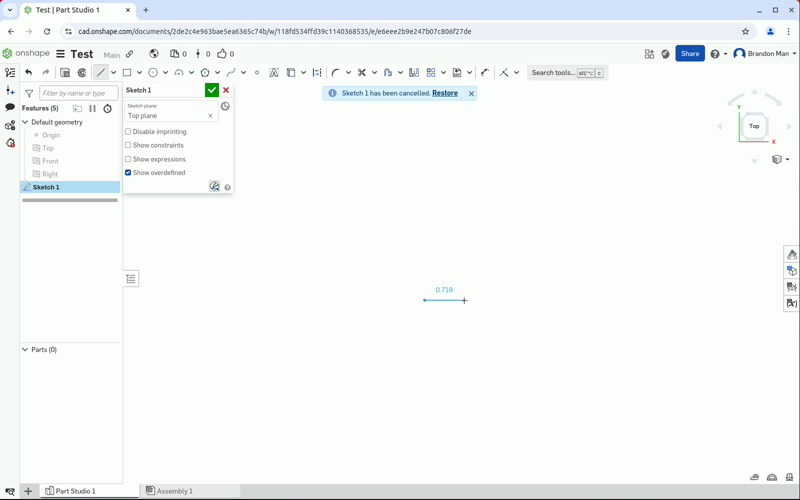
scroll(-6)
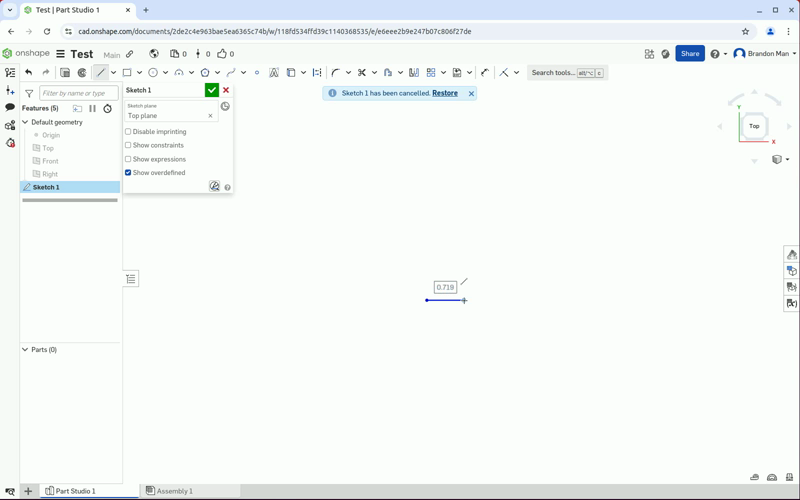
scroll(-6)
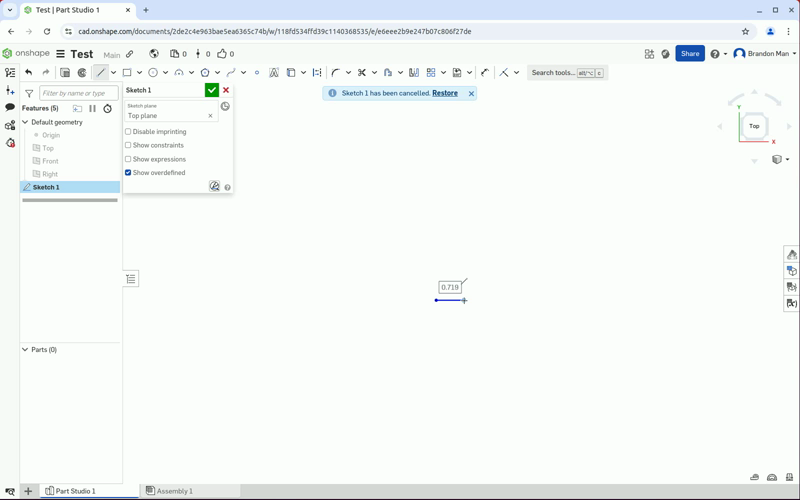
scroll(-6)
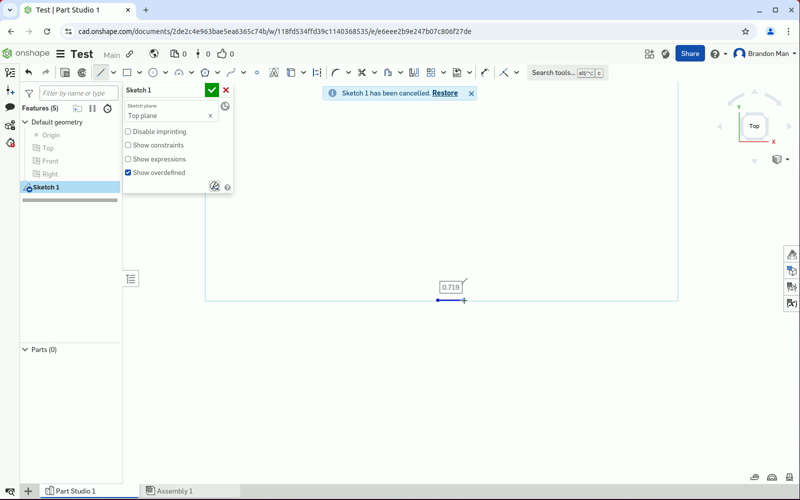
scroll(-6)
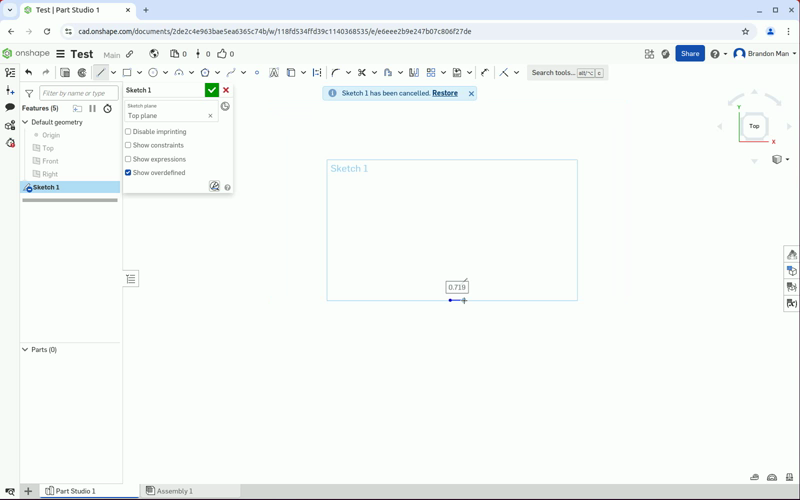
scroll(-6)
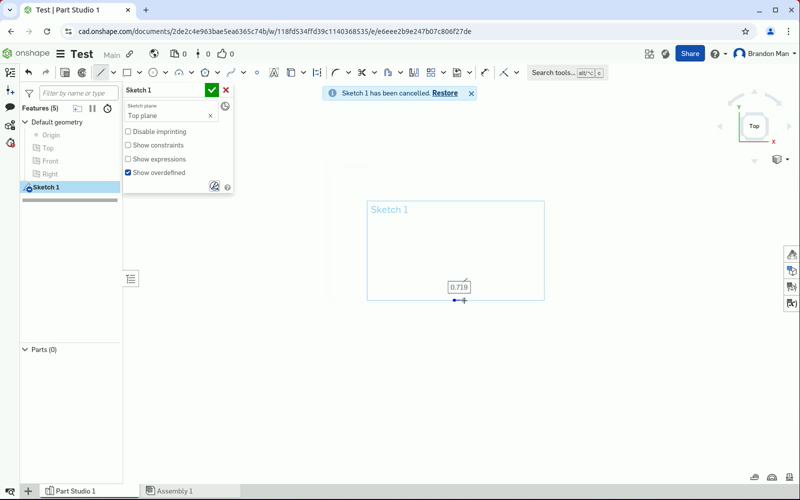
scroll(-6)
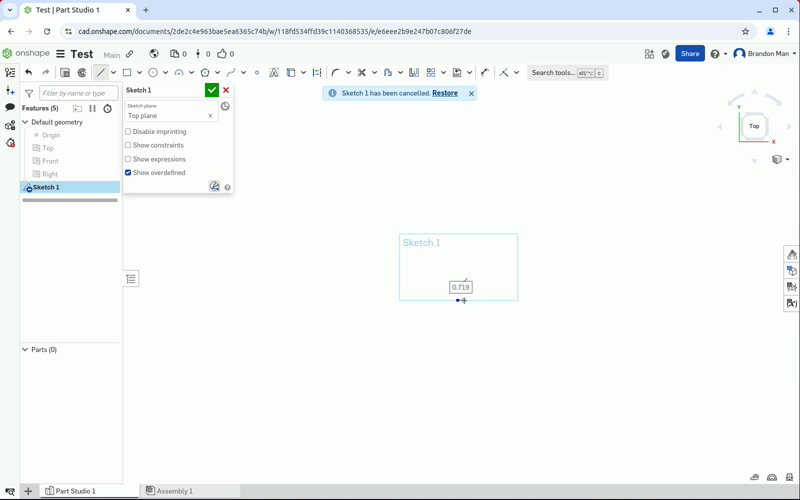
scroll(-6)
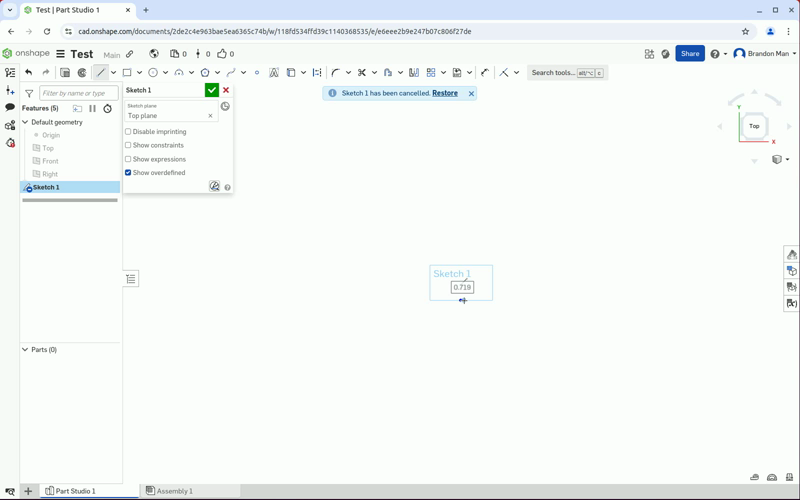
key_up(shift)
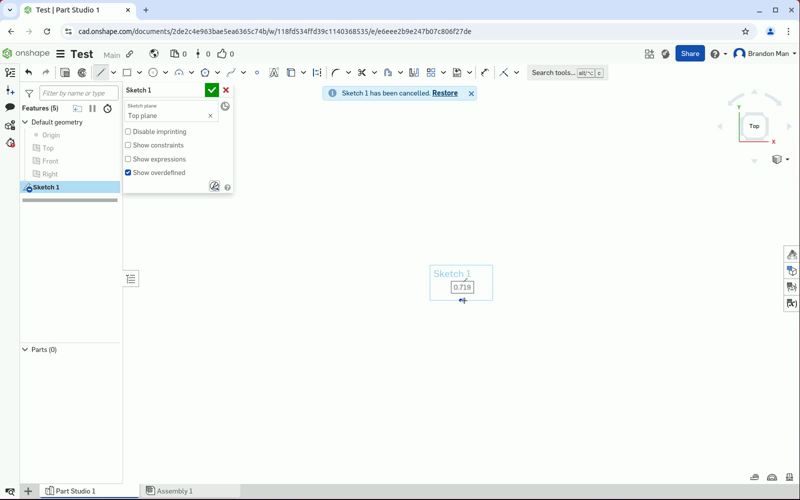
key_down(shift)
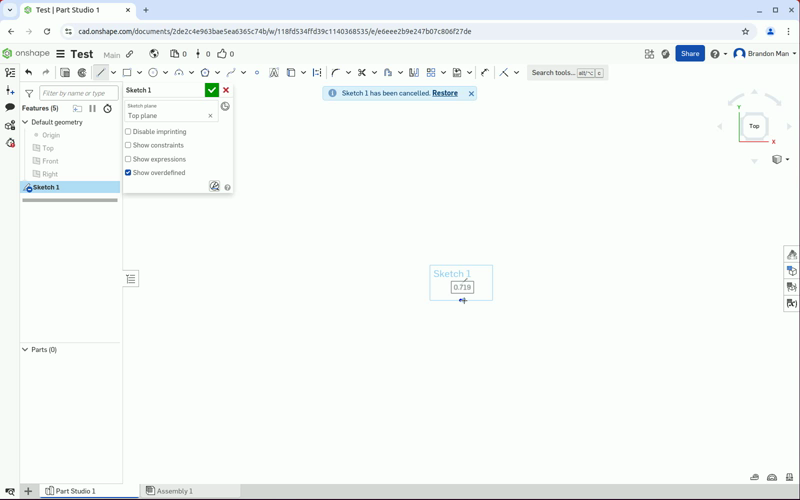
mouse_move(494, 300)
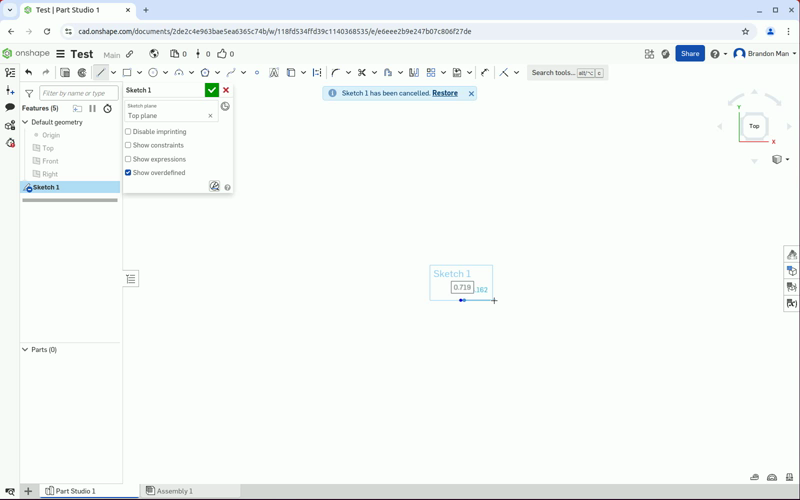
mouse_move(464, 297)
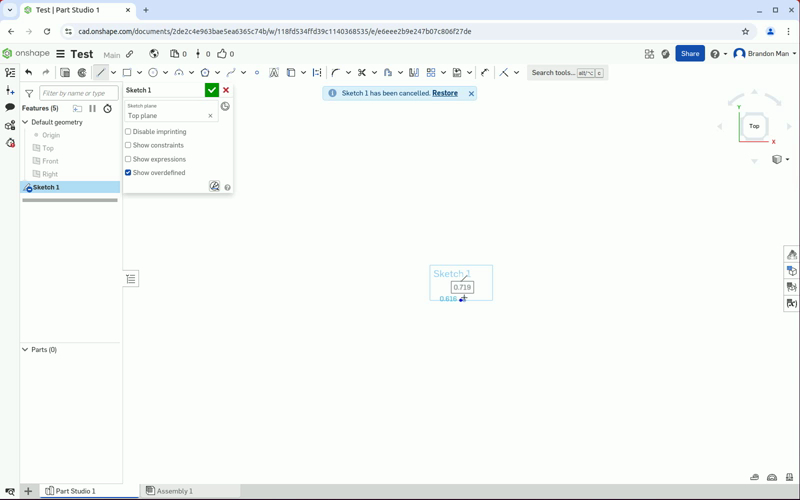
scroll(6)
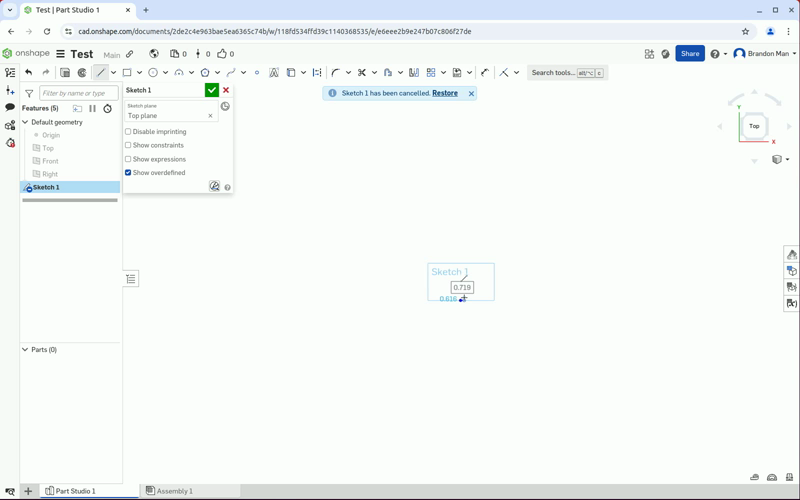
scroll(6)
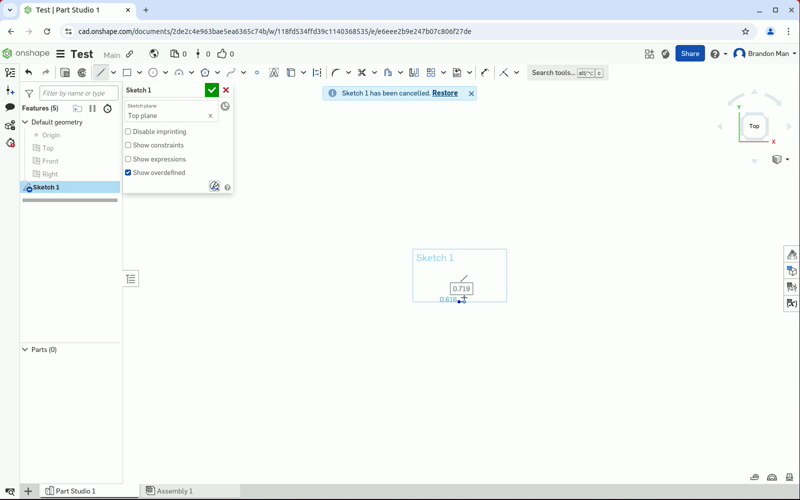
scroll(6)
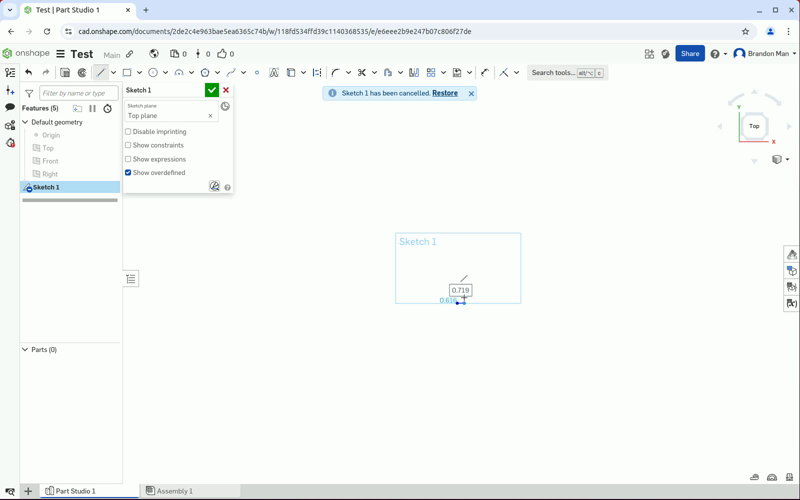
scroll(6)
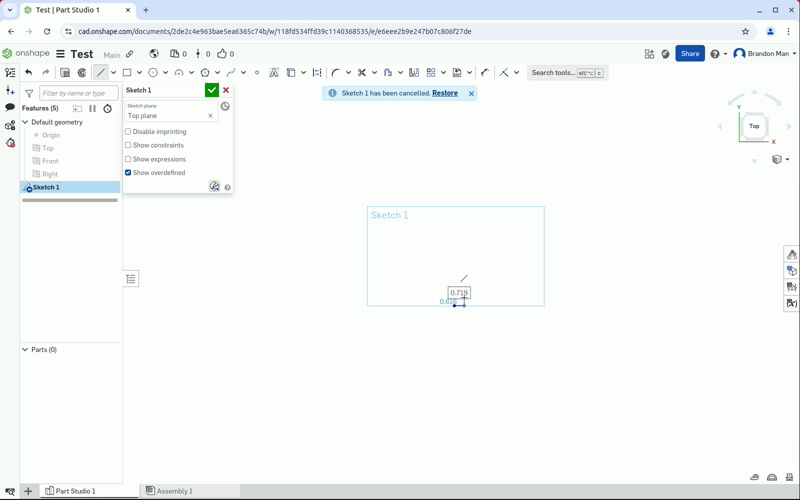
scroll(6)
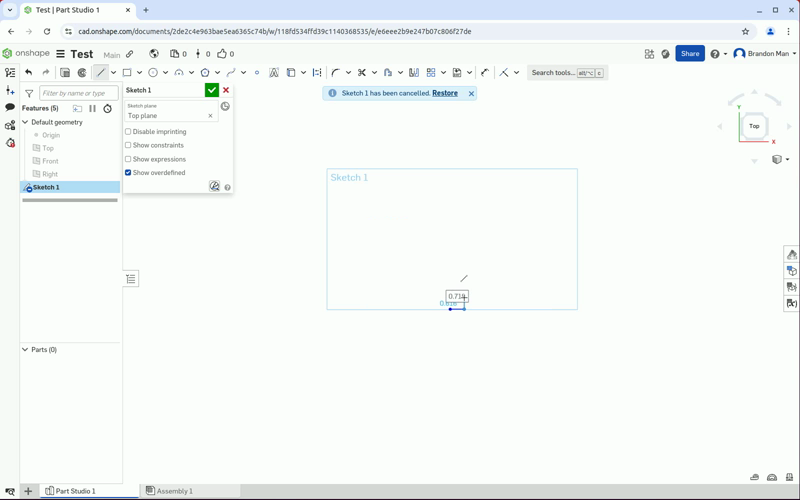
scroll(6)
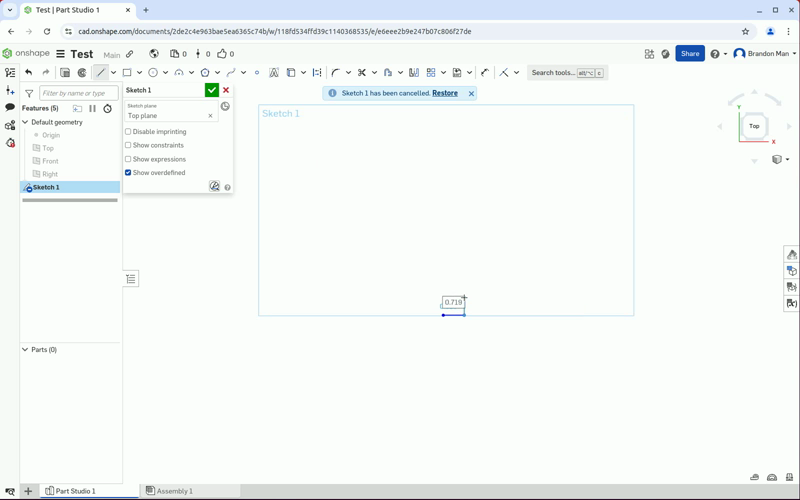
scroll(6)
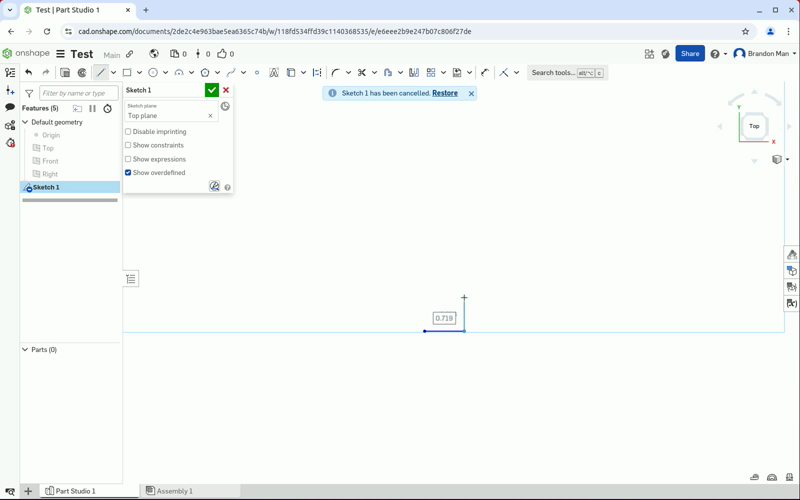
click(464, 297)
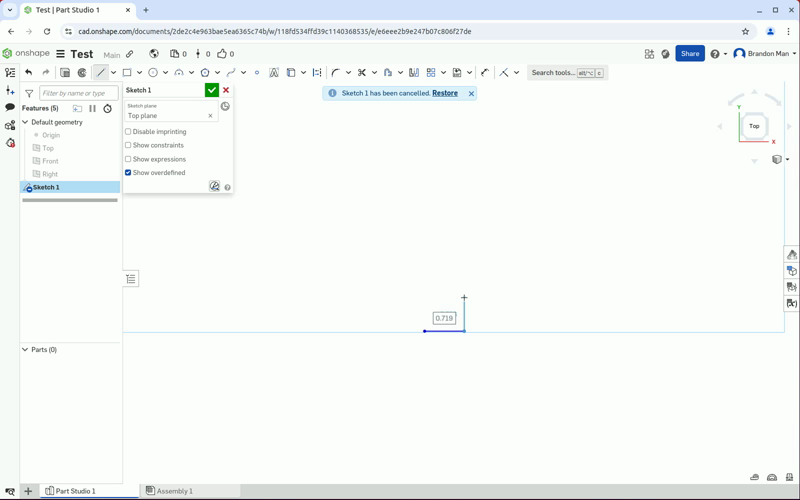
scroll(-6)
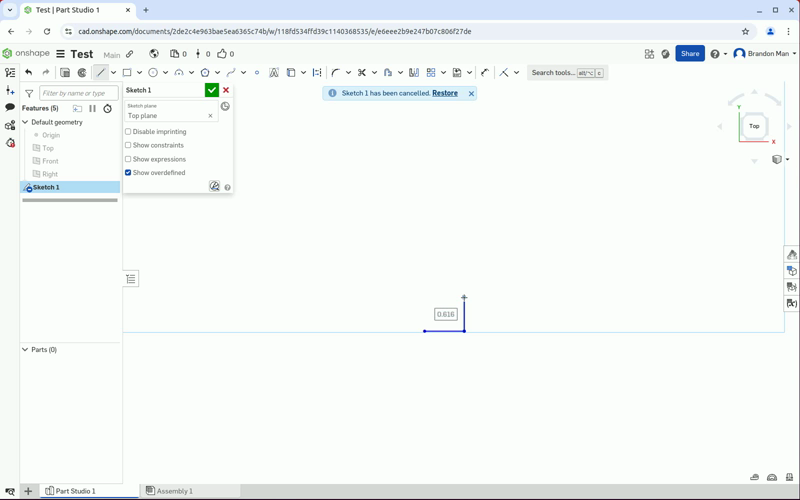
scroll(-6)
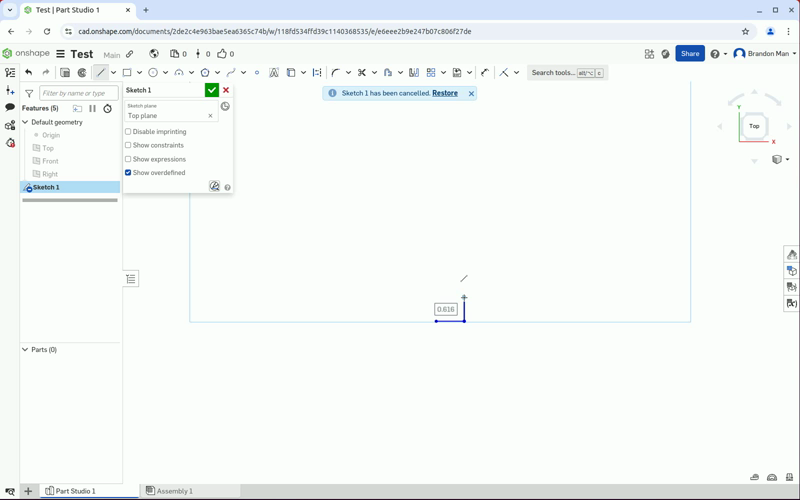
scroll(-6)
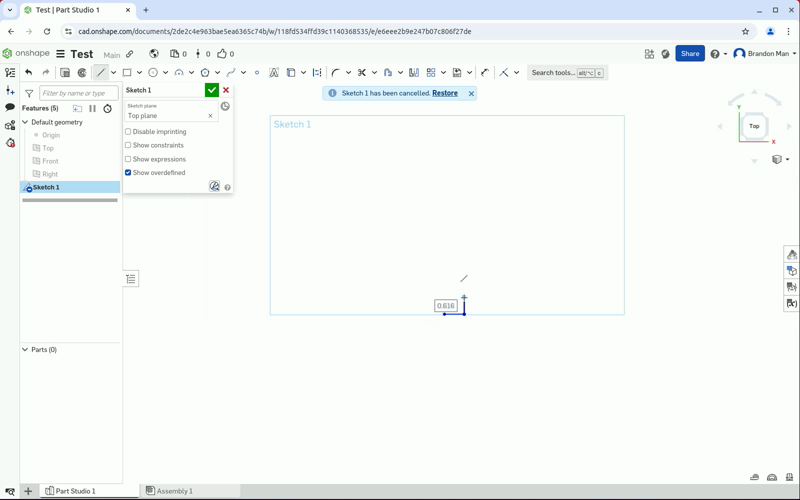
scroll(-6)
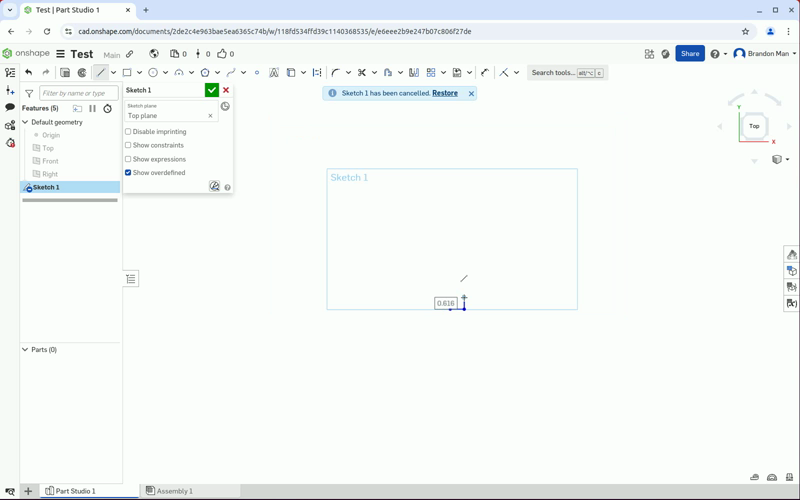
scroll(-6)
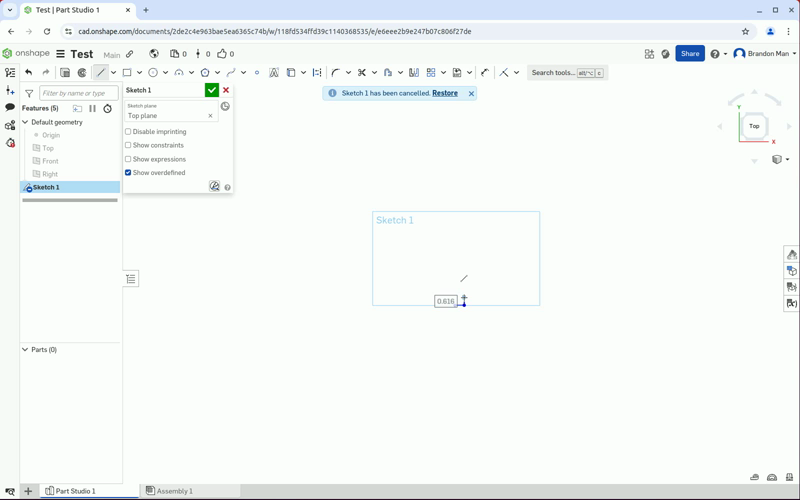
scroll(-6)
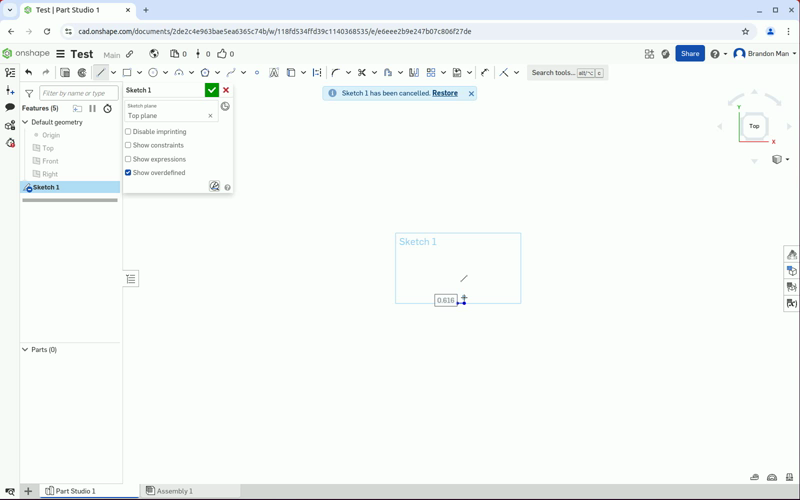
scroll(-6)
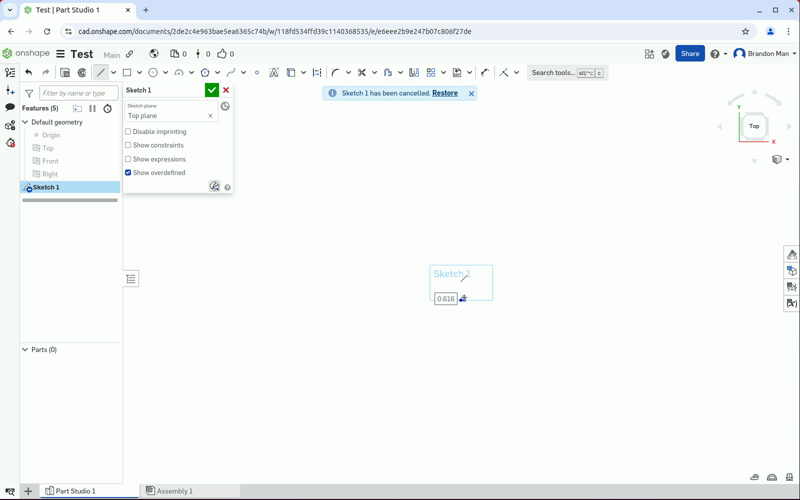
key_up(shift)
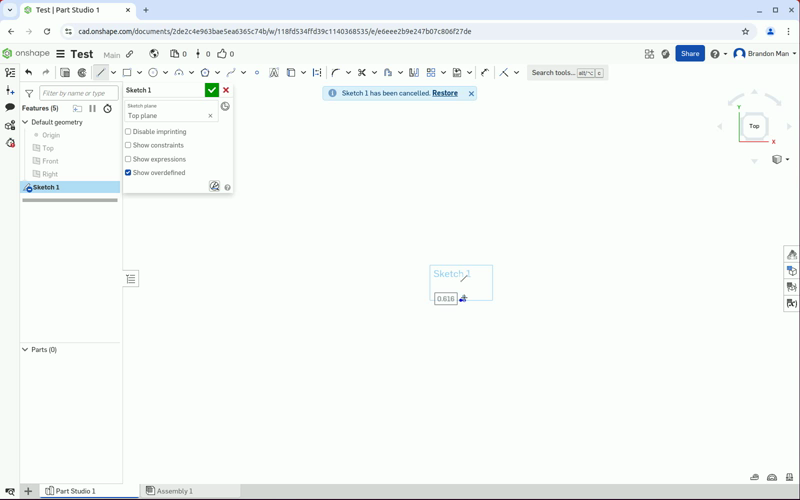
key_down(shift)
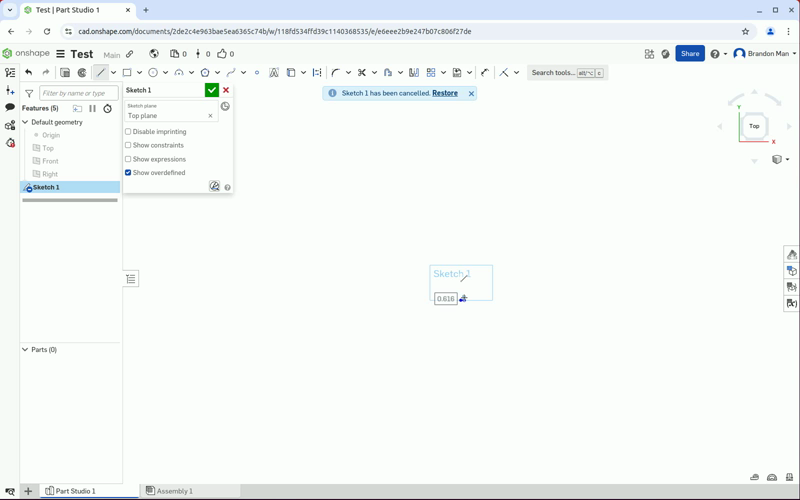
mouse_move(494, 297)
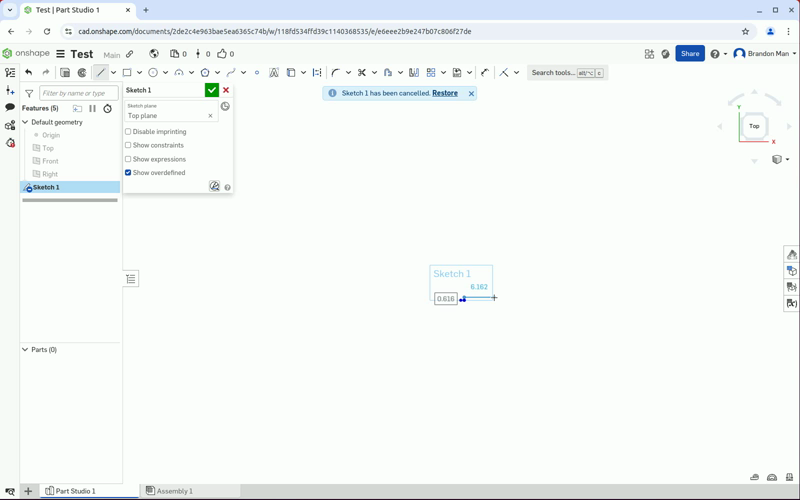
mouse_move(460, 297)
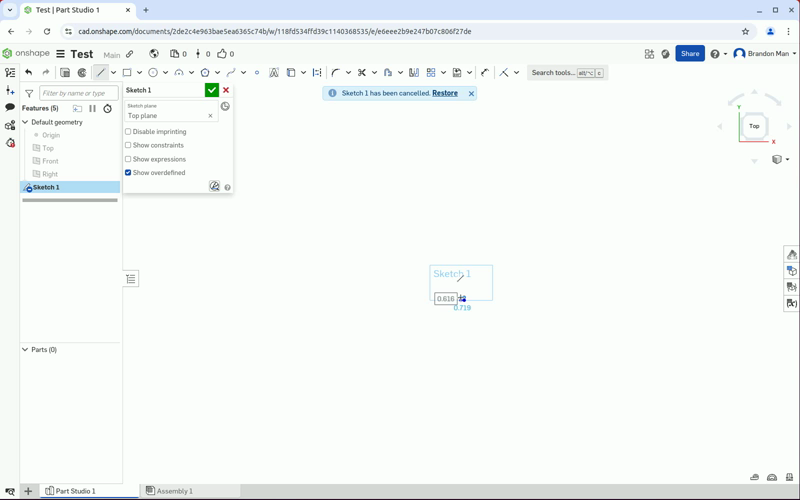
scroll(6)
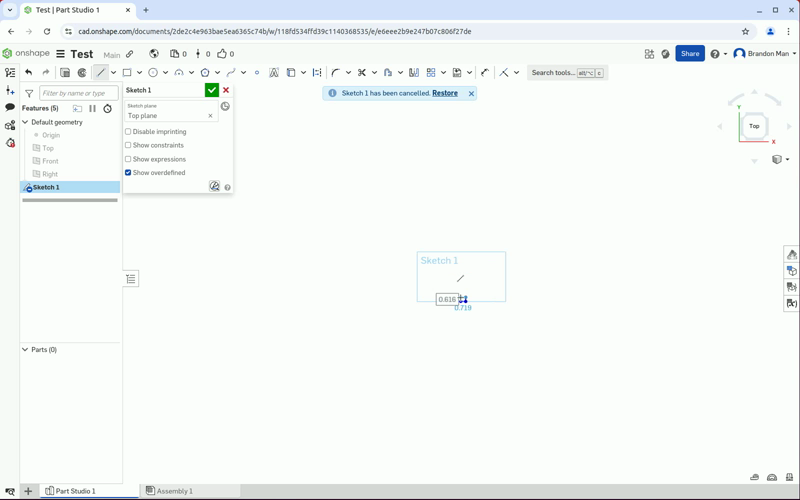
scroll(6)
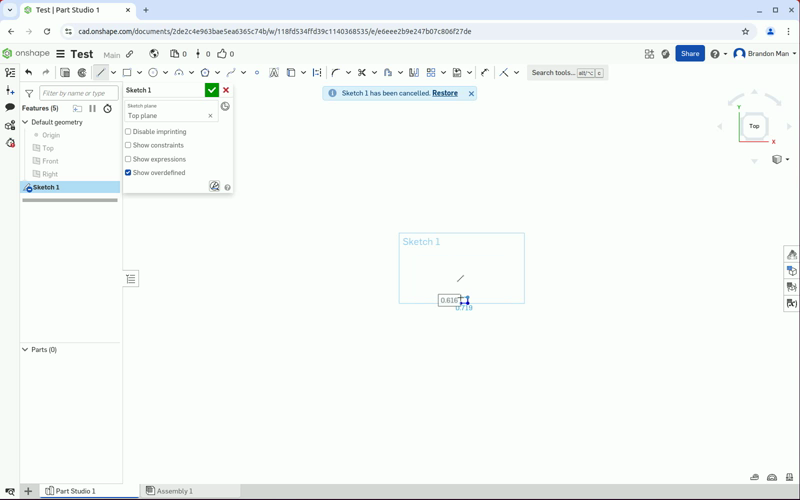
scroll(6)
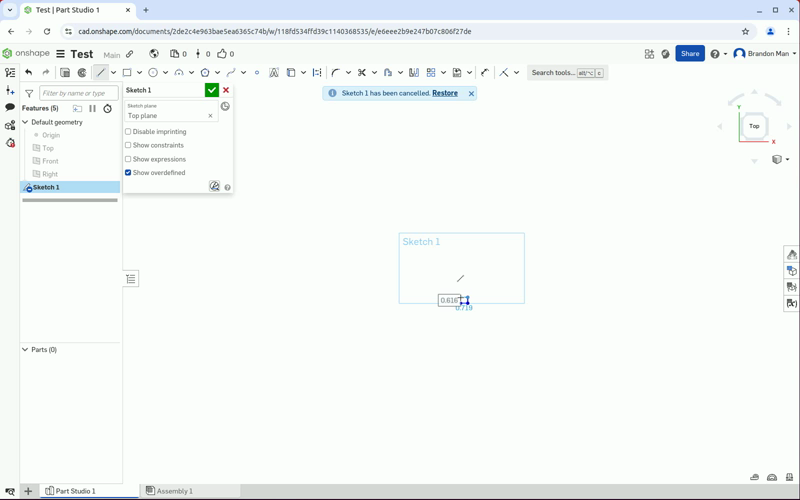
scroll(6)
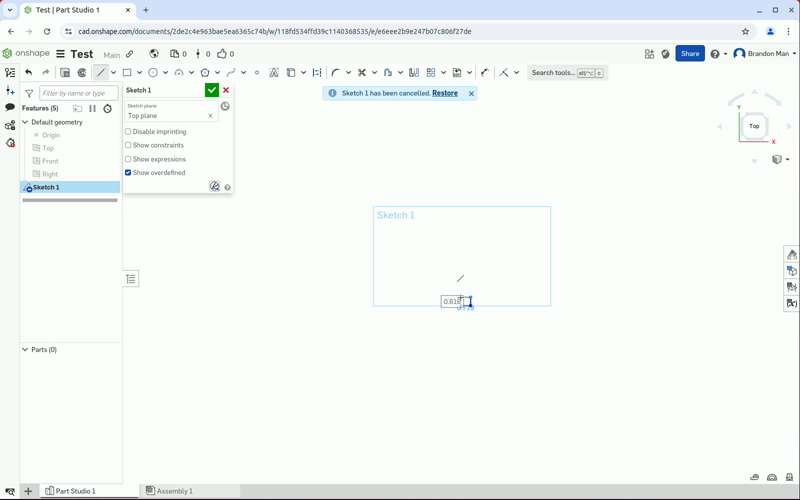
scroll(6)
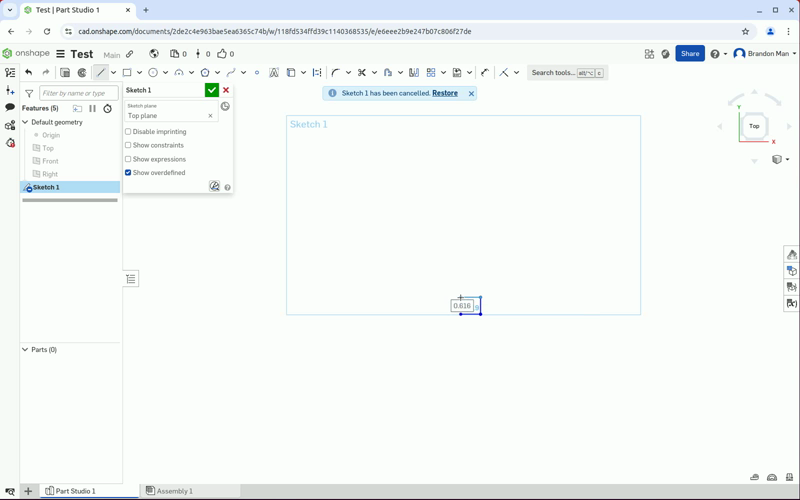
scroll(6)
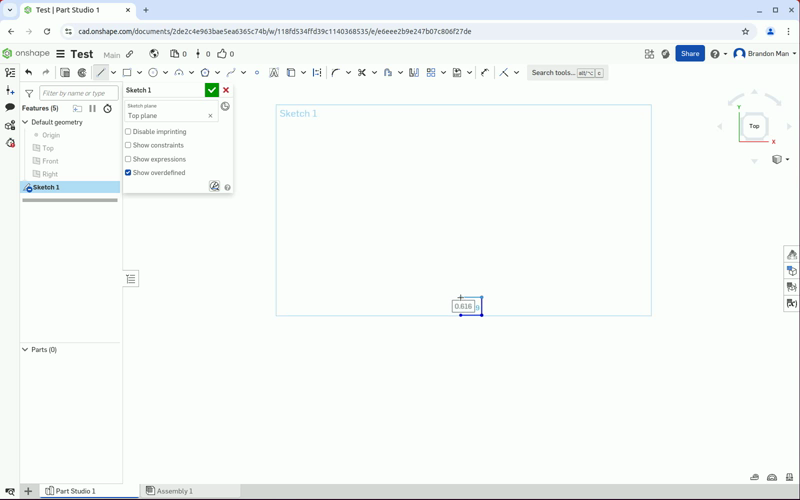
scroll(6)
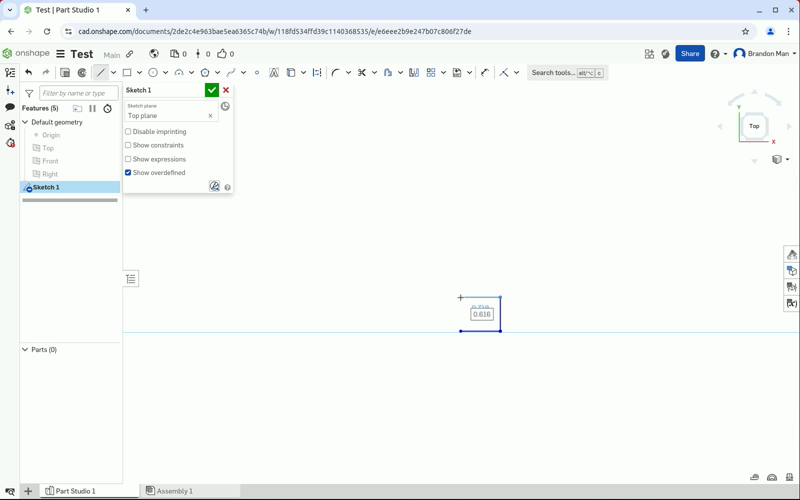
click(460, 297)
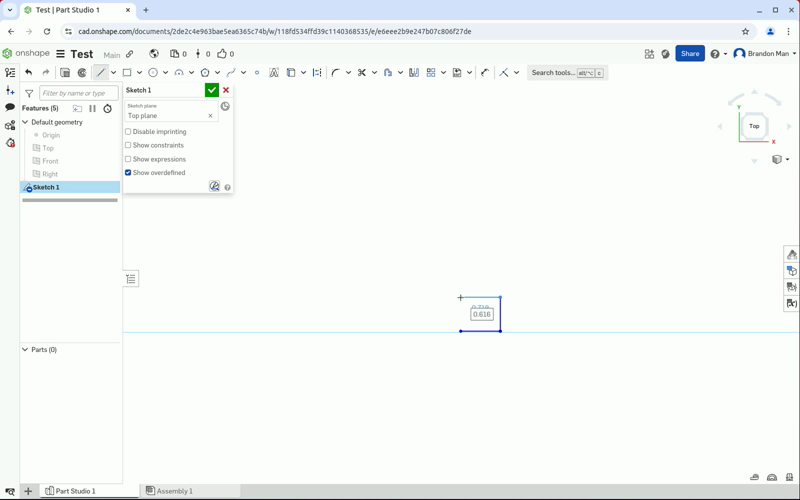
scroll(-6)
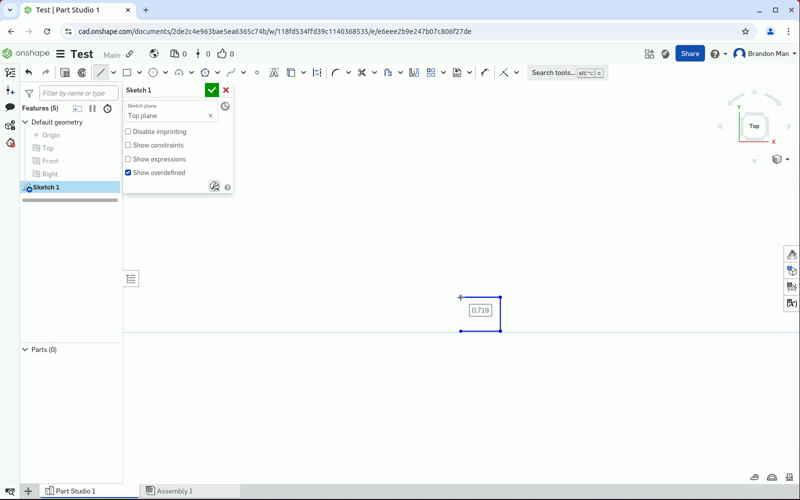
scroll(-6)
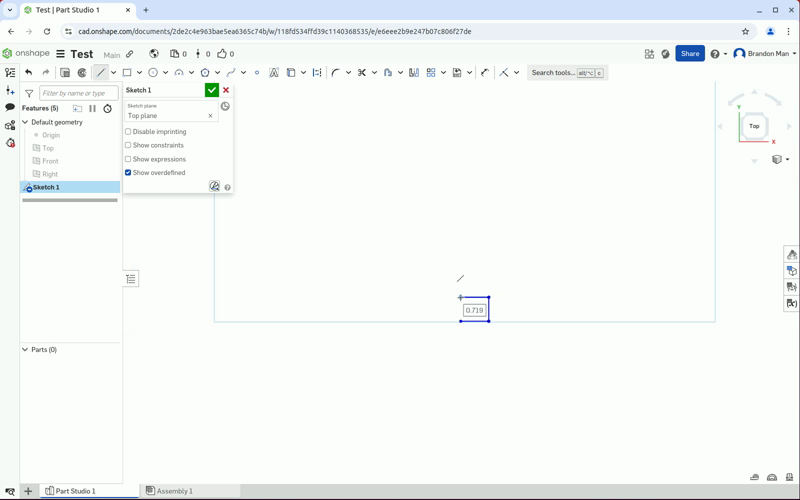
scroll(-6)
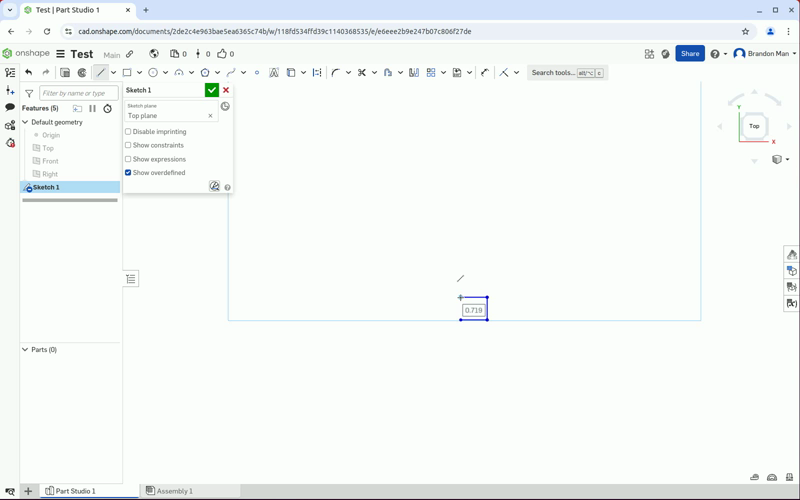
scroll(-6)
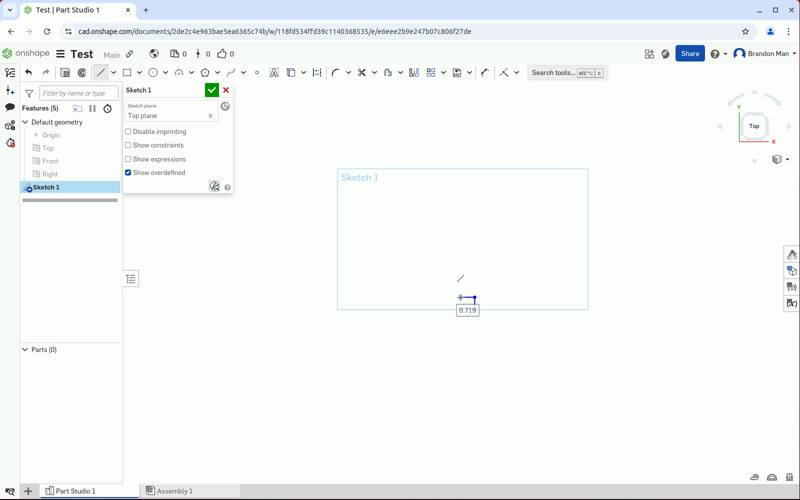
scroll(-6)
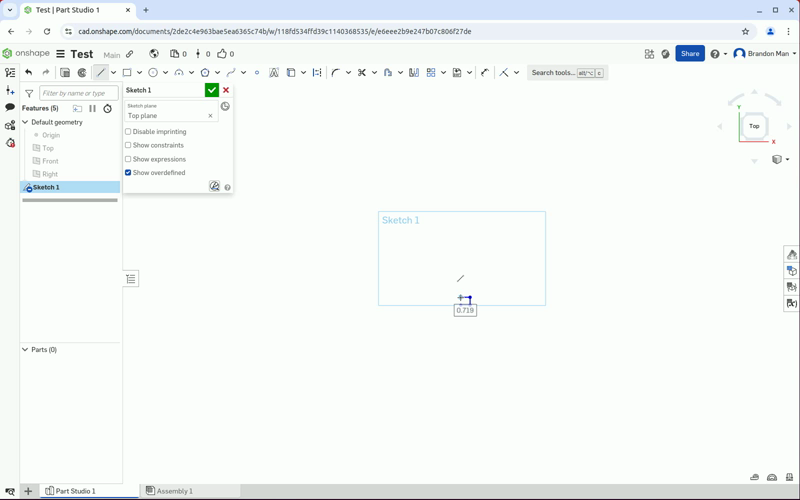
scroll(-6)
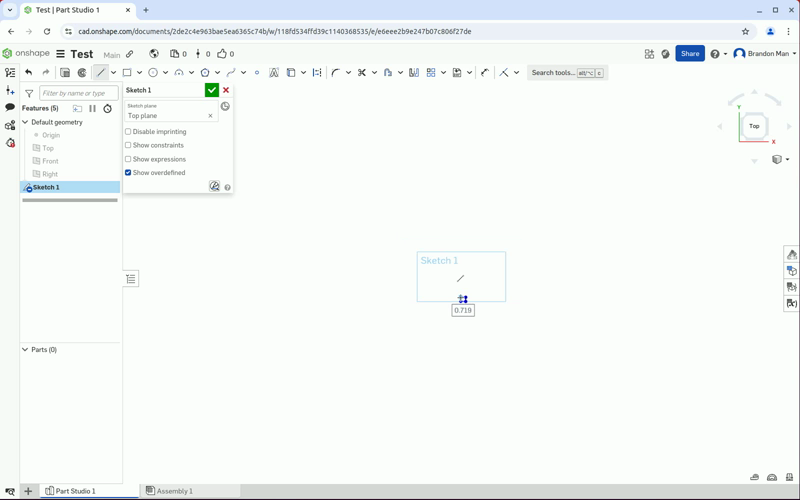
scroll(-6)
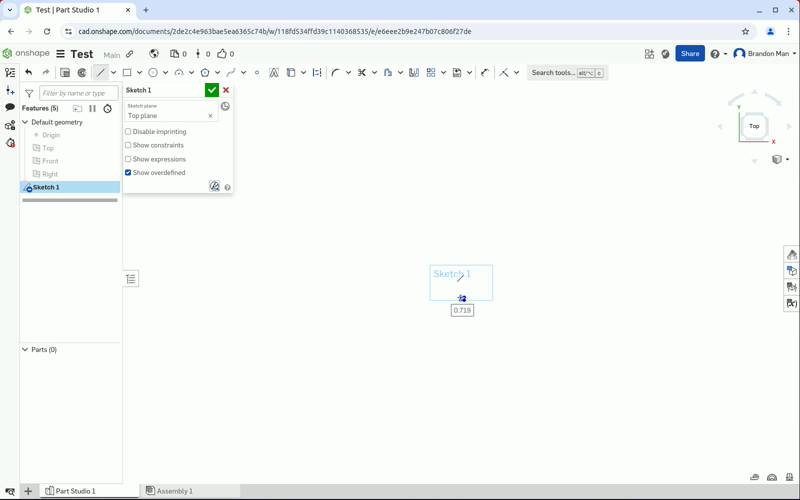
key_up(shift)
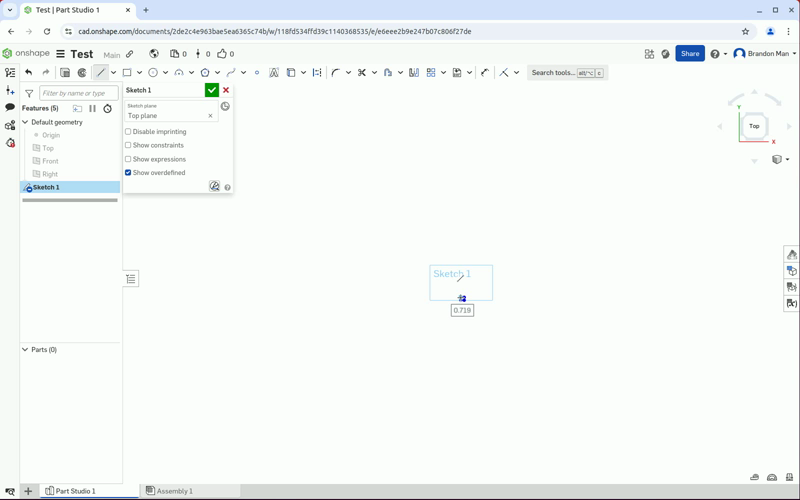
mouse_move(490, 297)
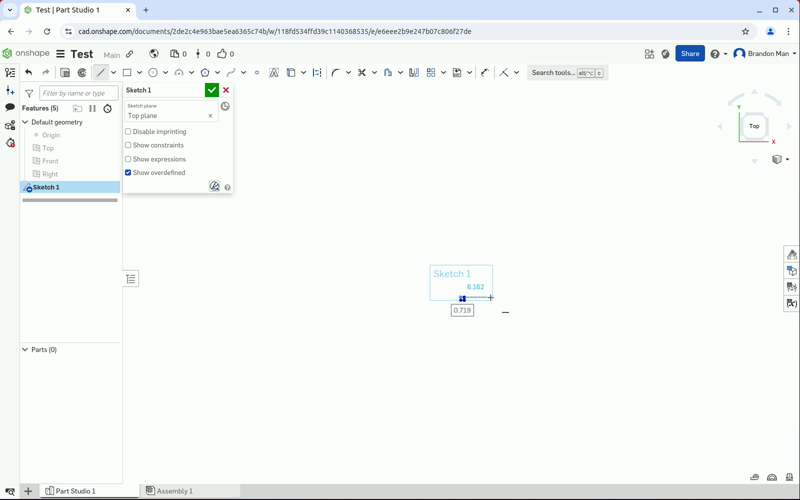
key_down(shift)
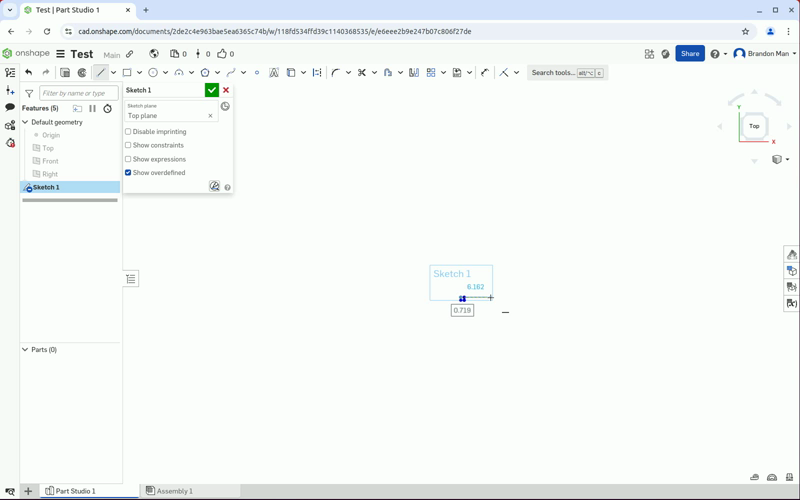
mouse_move(460, 300)
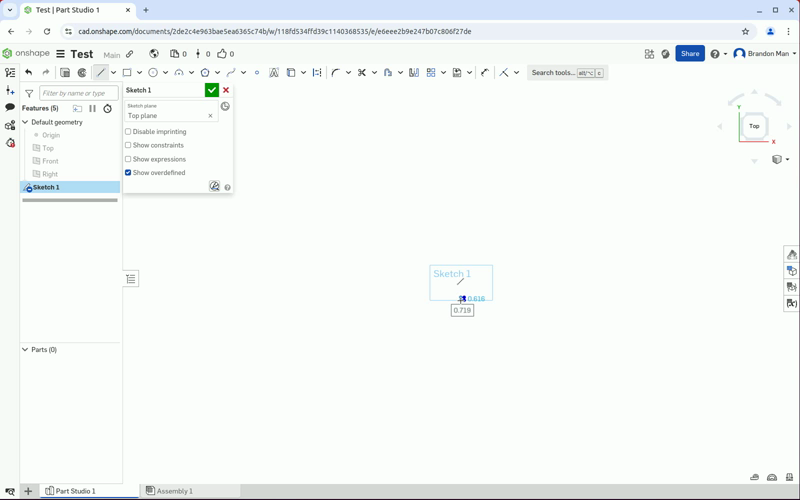
scroll(6)
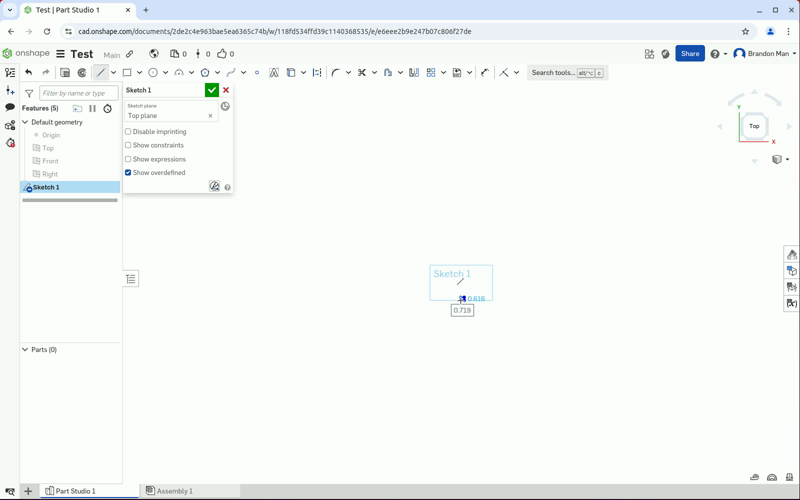
scroll(6)
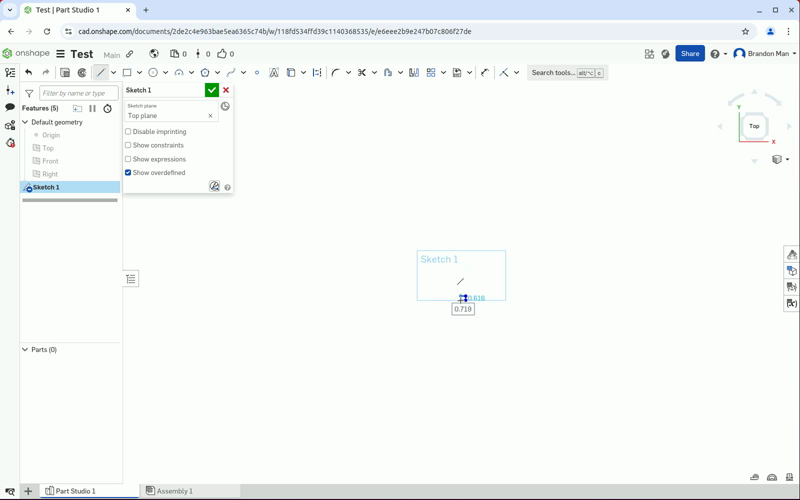
scroll(6)
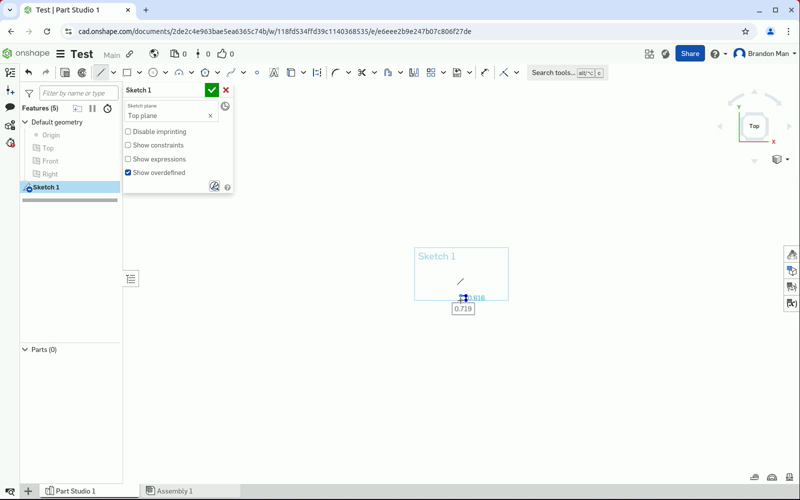
scroll(6)
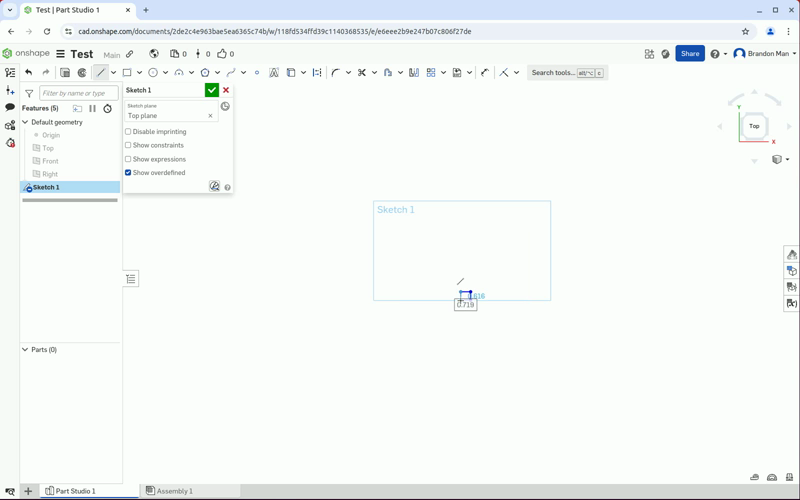
scroll(6)
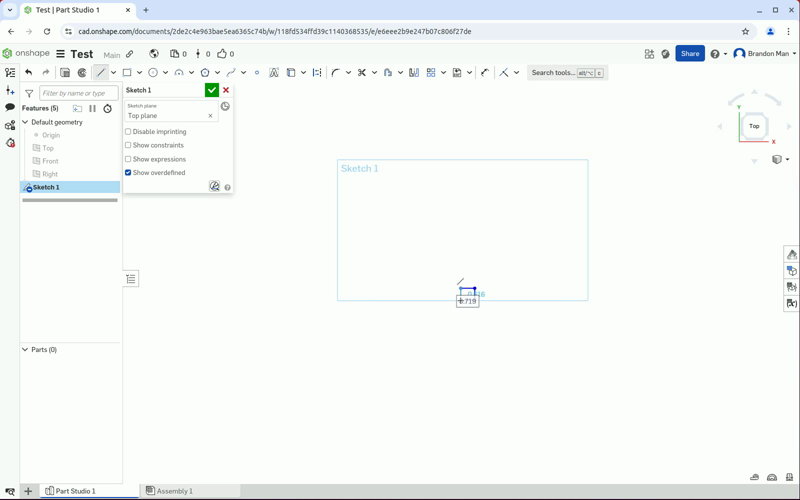
scroll(6)
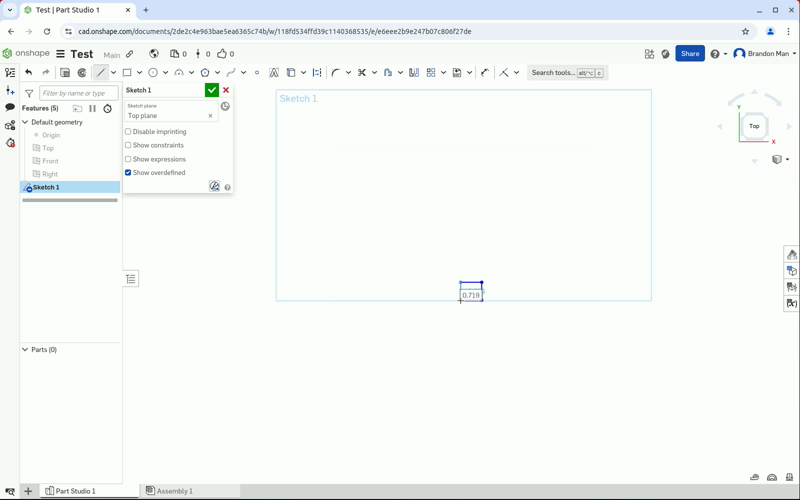
scroll(6)
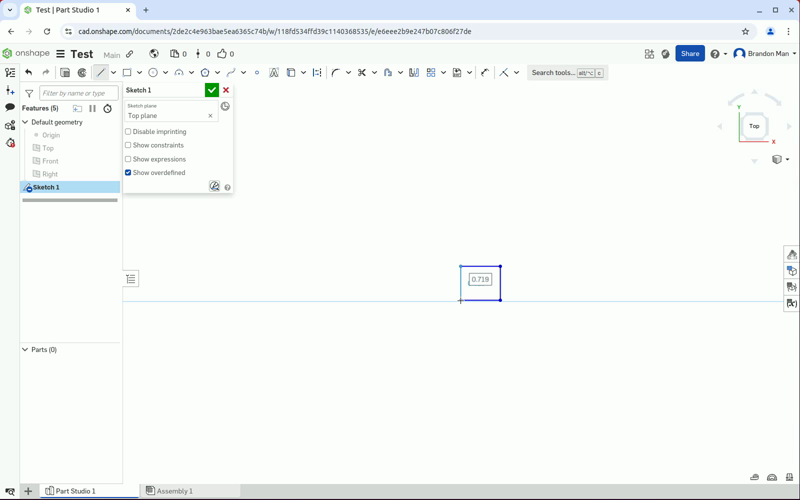
key_up(shift)
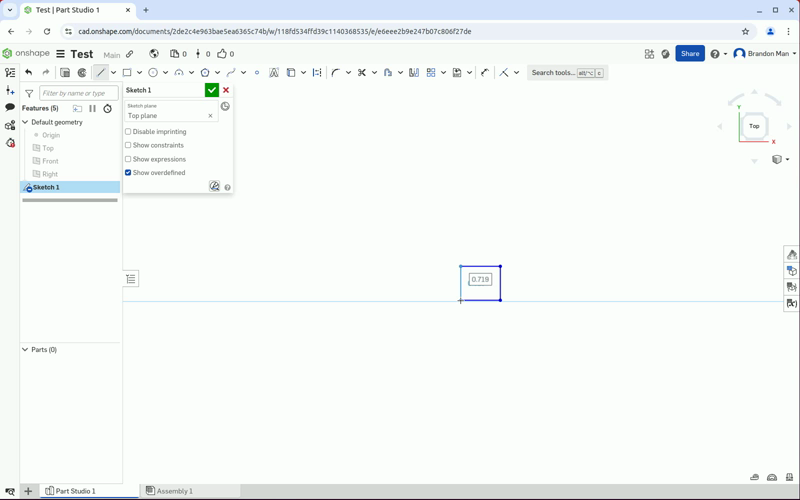
click(460, 300)
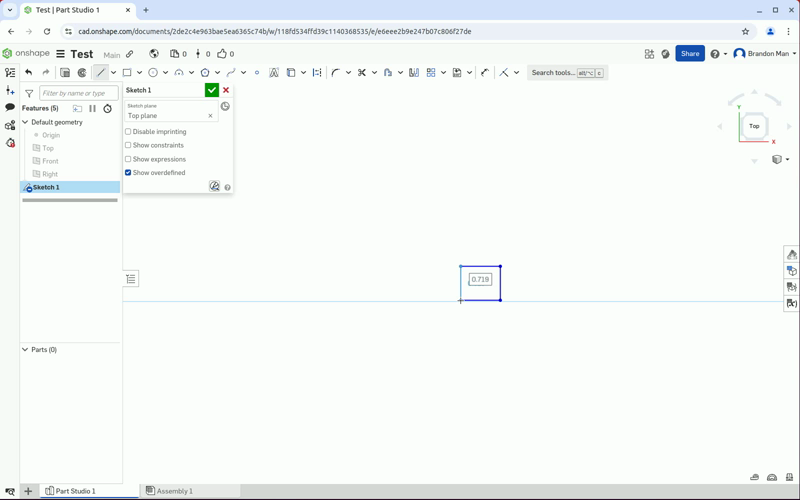
scroll(-6)
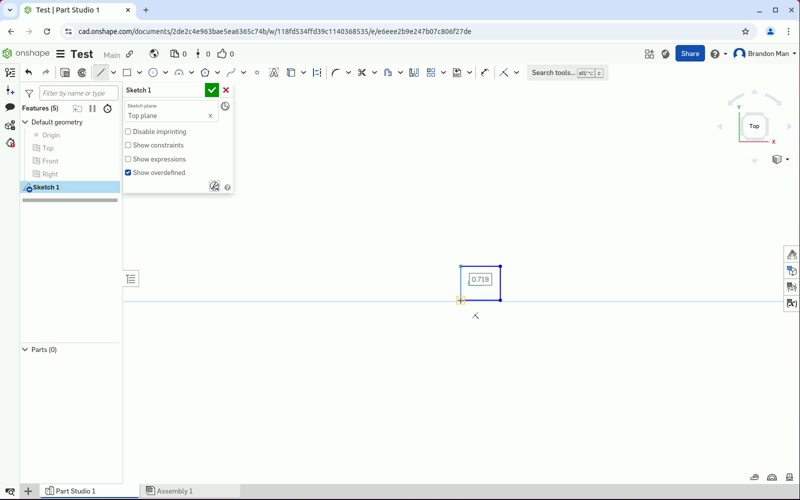
scroll(-6)
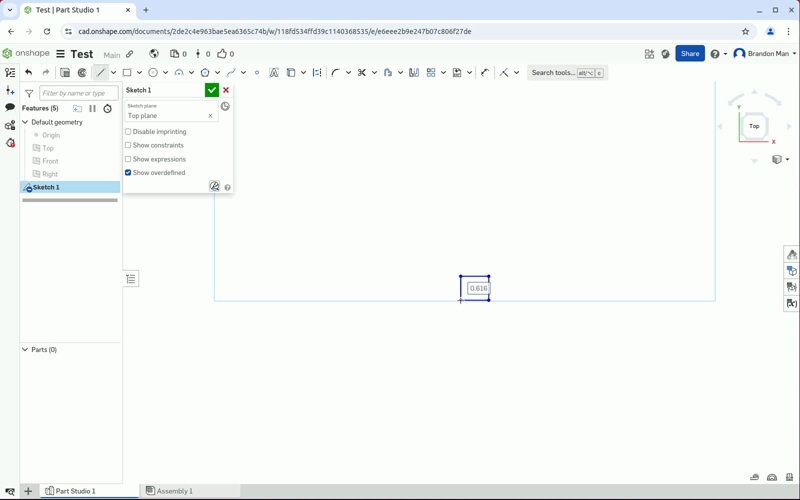
scroll(-6)
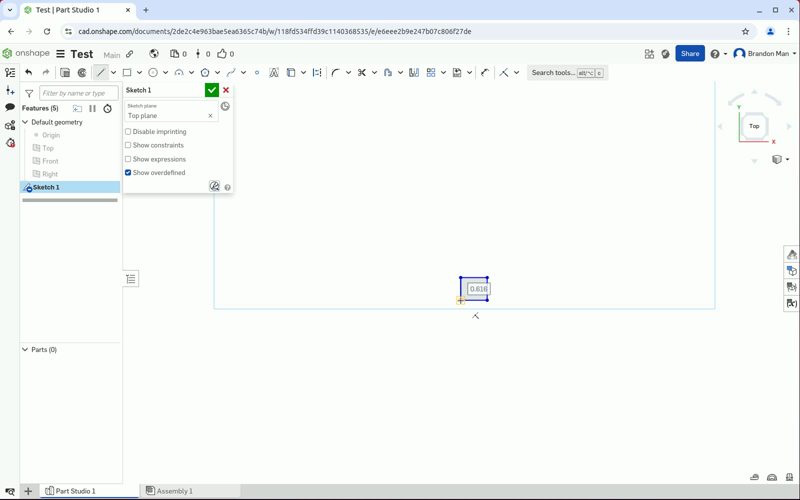
scroll(-6)
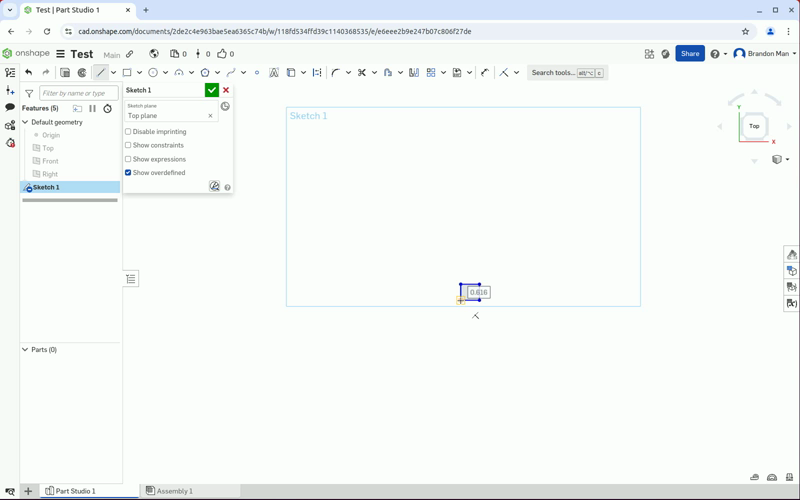
scroll(-6)
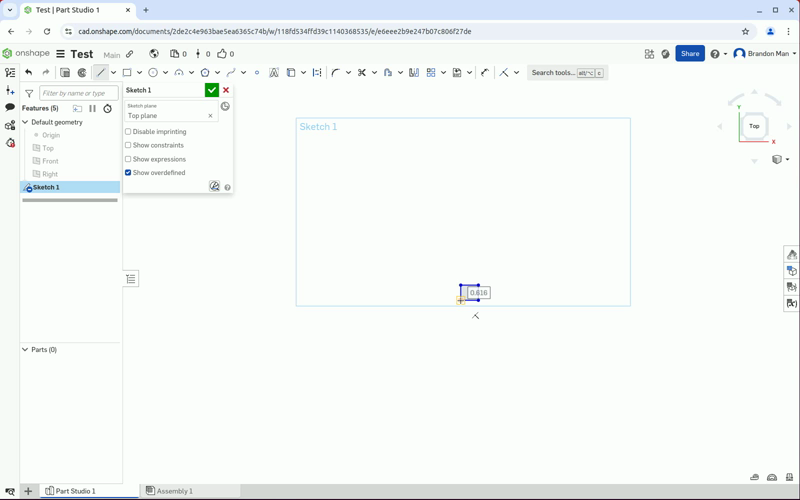
scroll(-6)
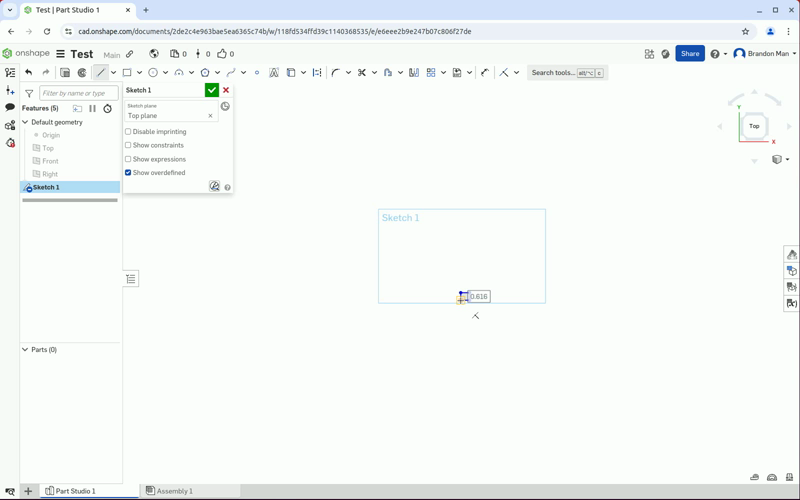
scroll(-6)
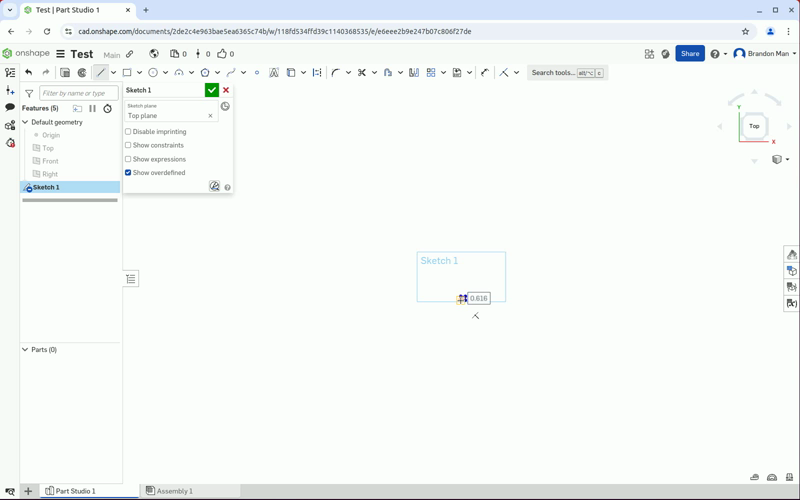
key(esc)
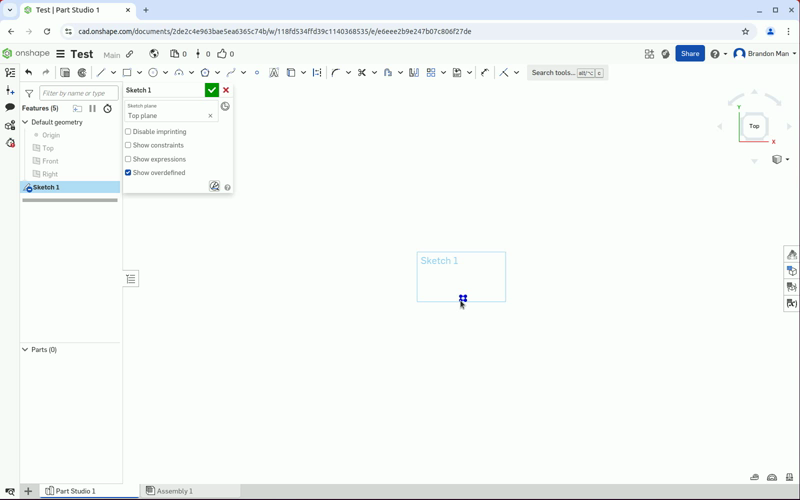
mouse_move(462, 299)
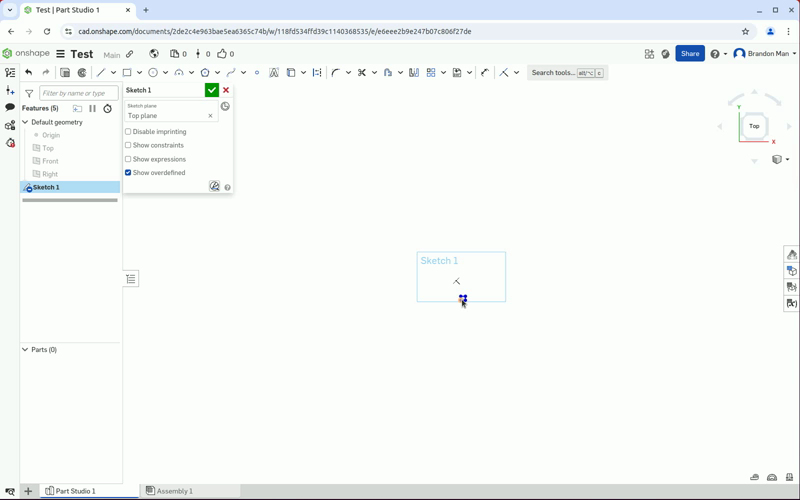
scroll(6)
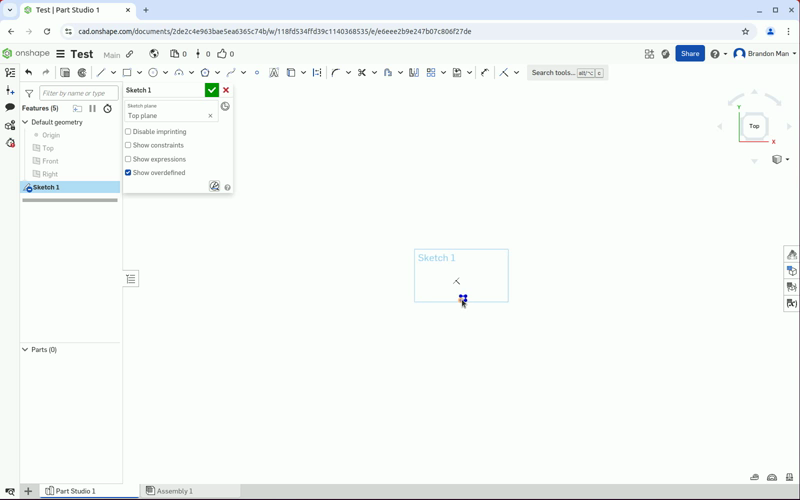
scroll(6)
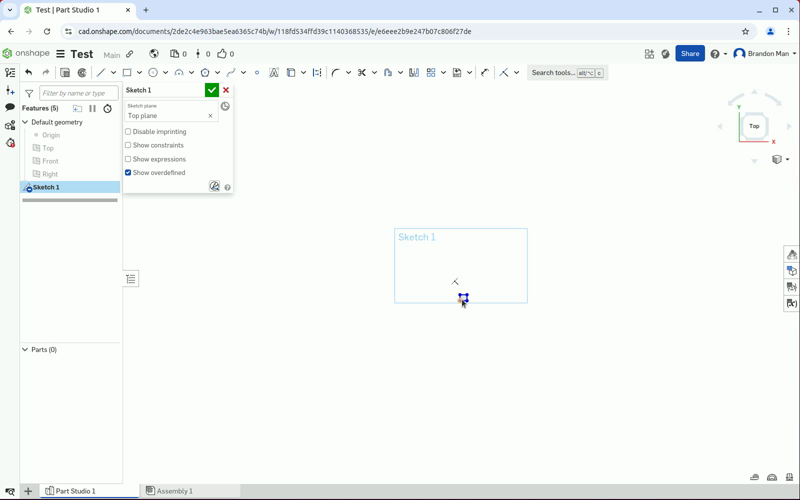
scroll(6)
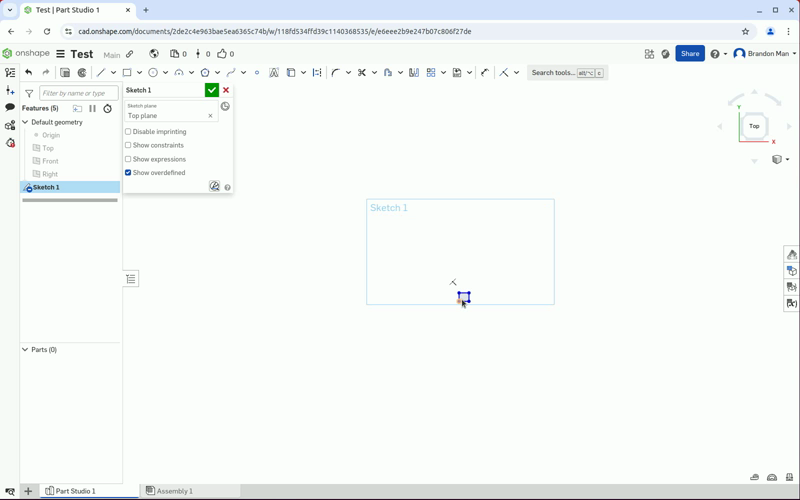
scroll(6)
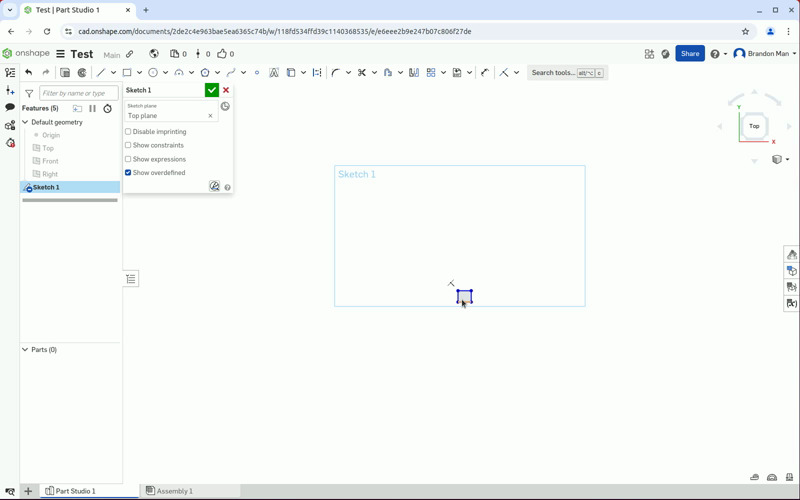
scroll(6)
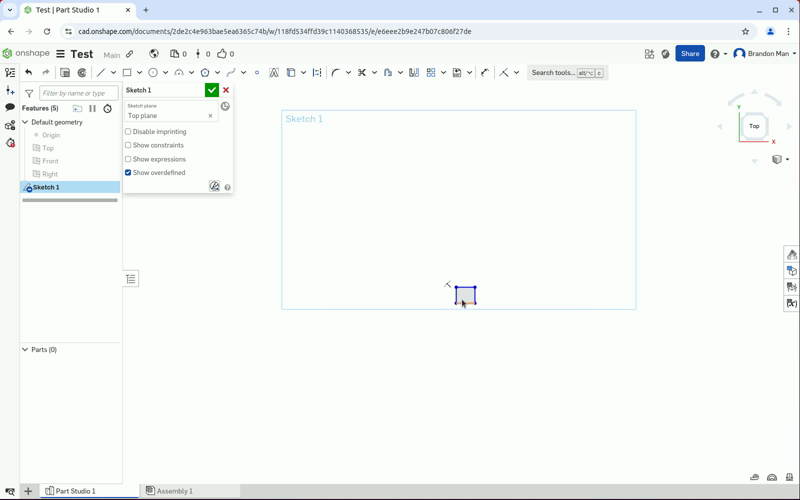
scroll(6)
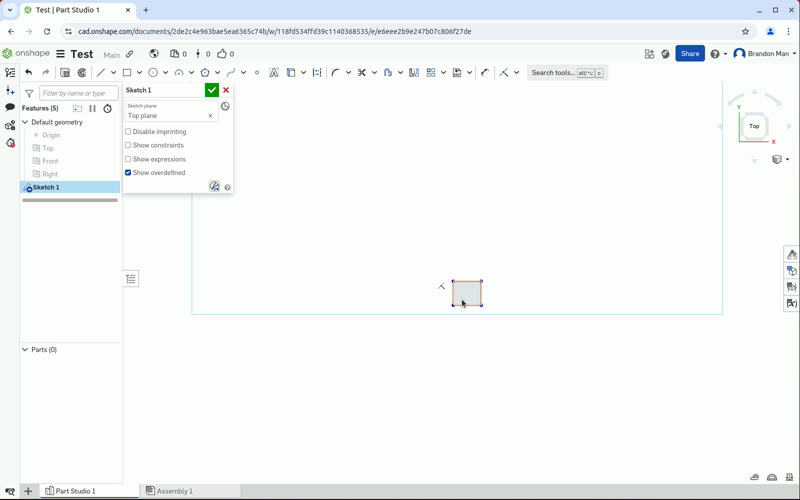
scroll(6)
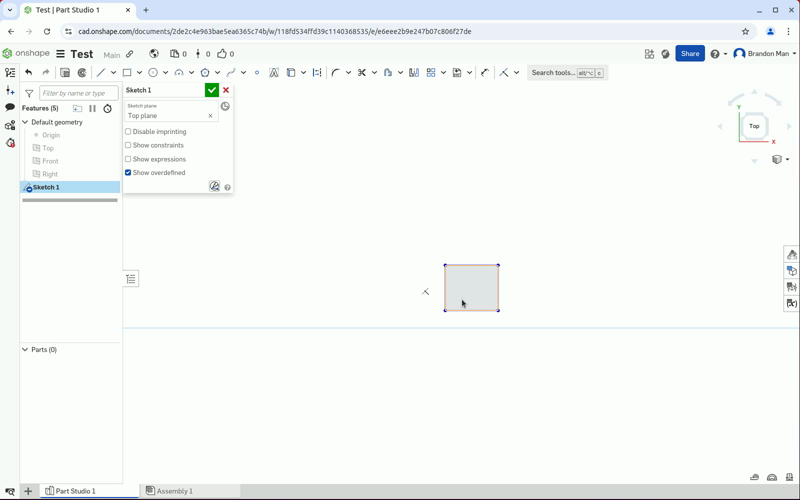
click(462, 299)
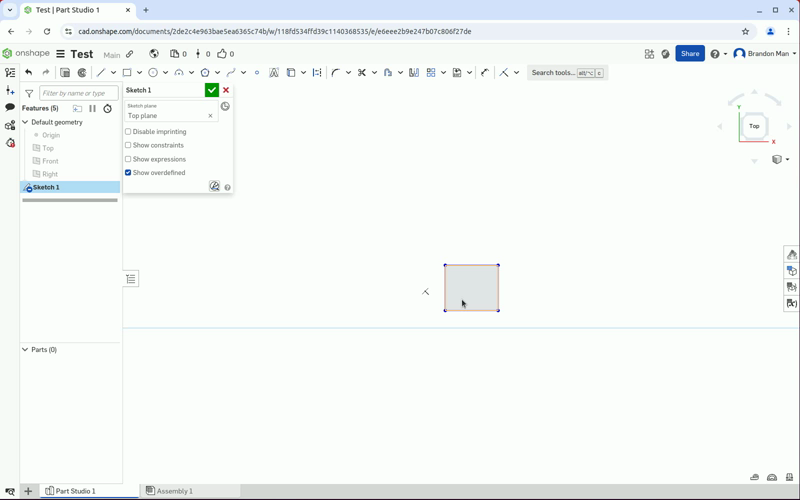
scroll(-6)
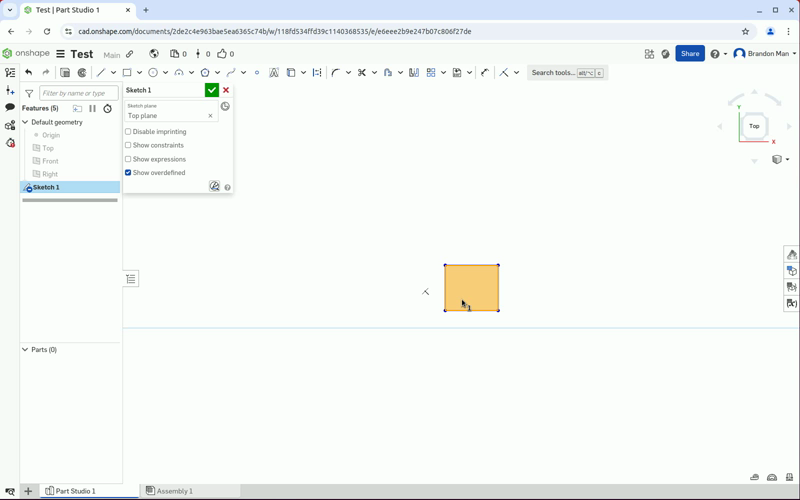
scroll(-6)
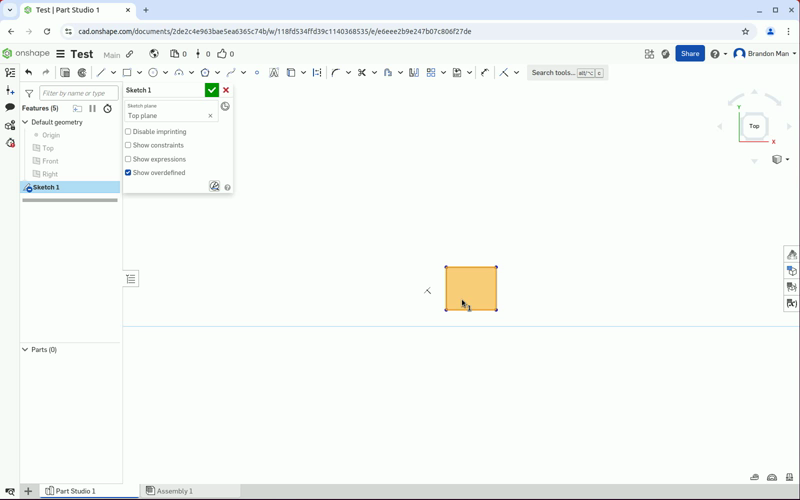
scroll(-6)
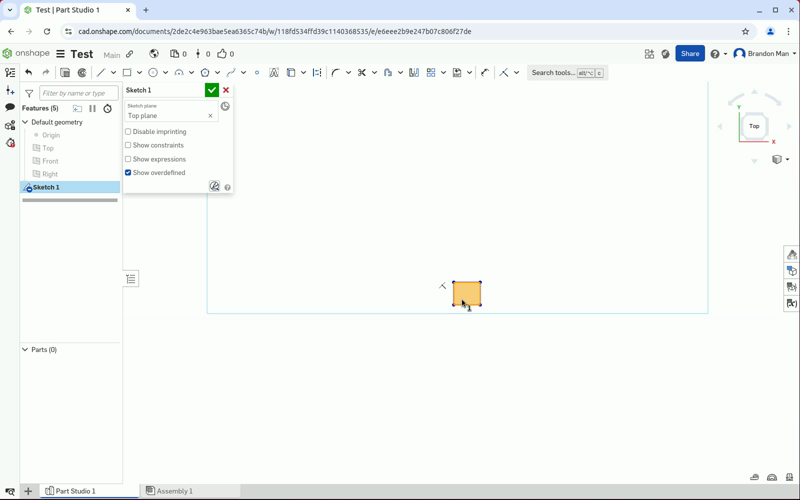
scroll(-6)
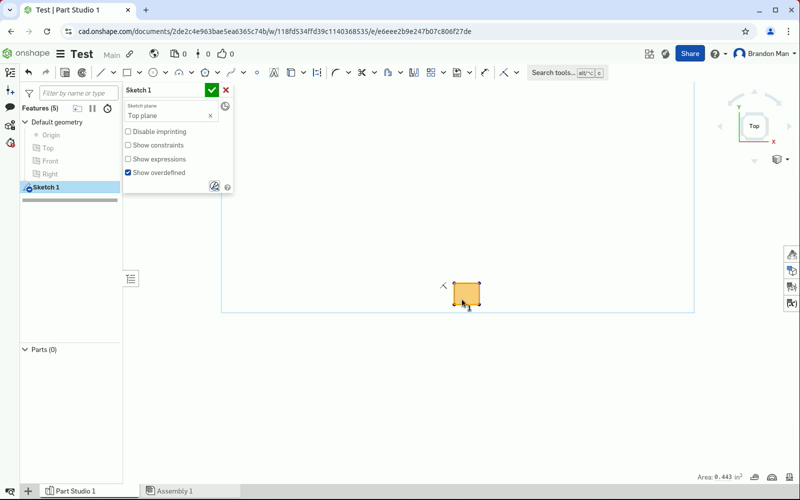
scroll(-6)
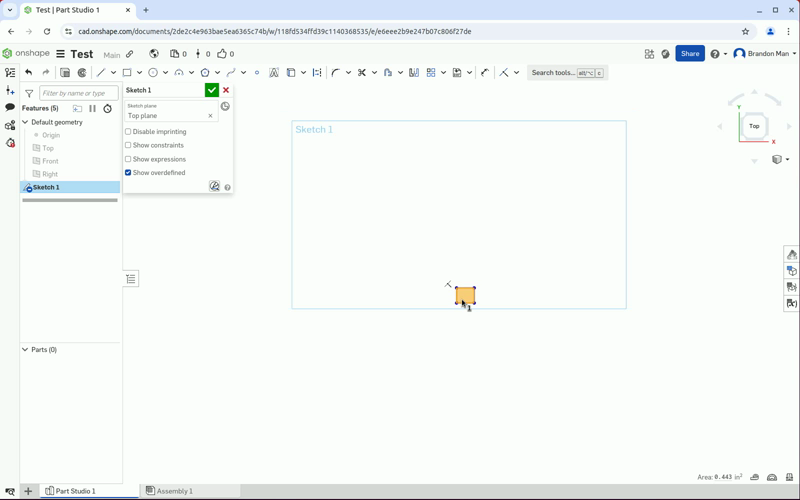
scroll(-6)
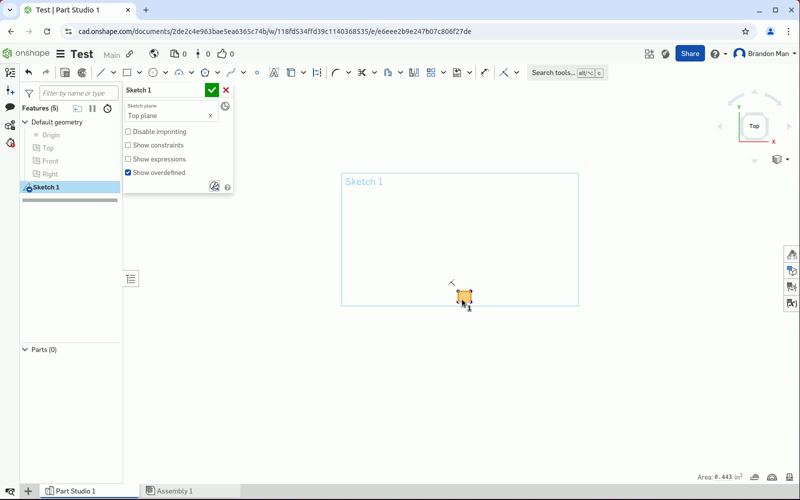
scroll(-6)
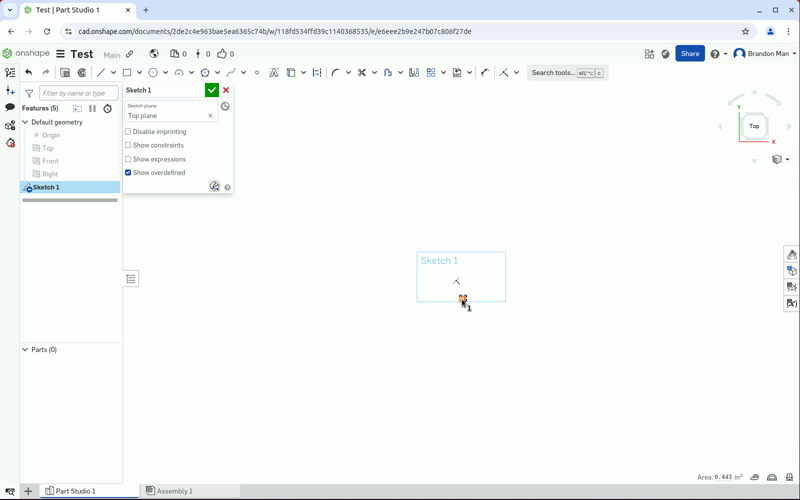
mouse_move(73, 352)
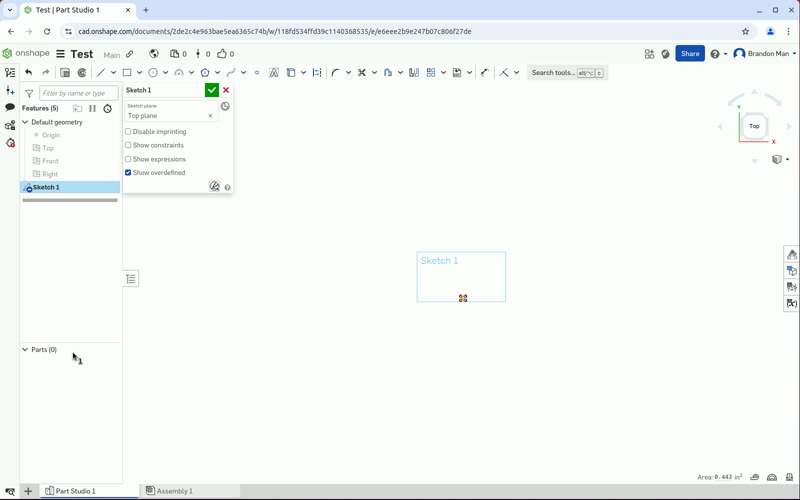
key(shift+y)
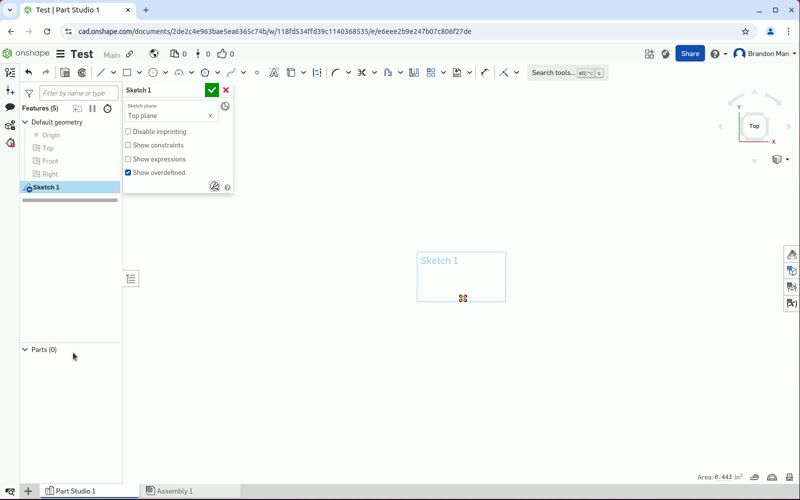
key(shift+e)
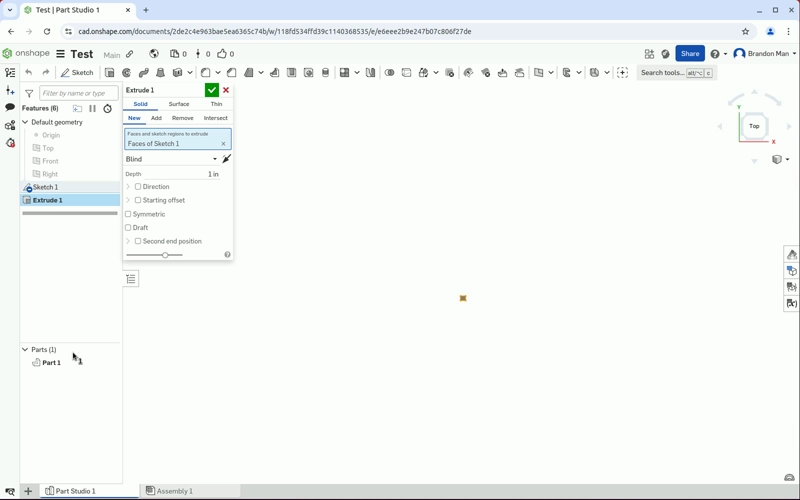
mouse_move(143, 106)
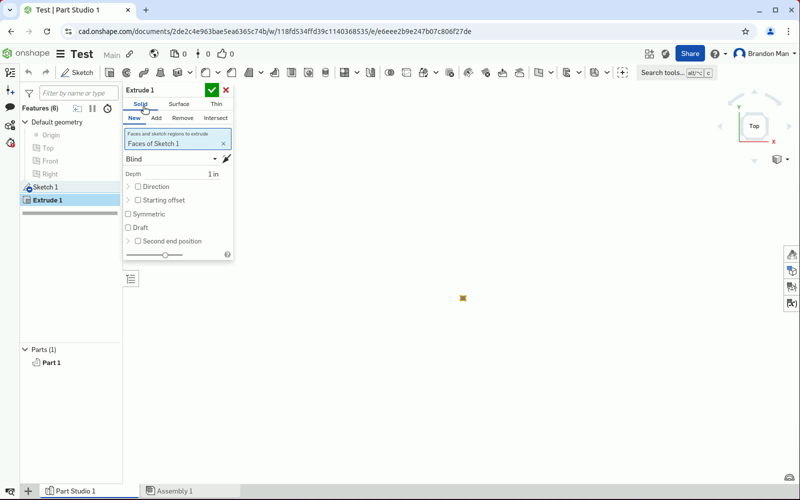
click(143, 106)
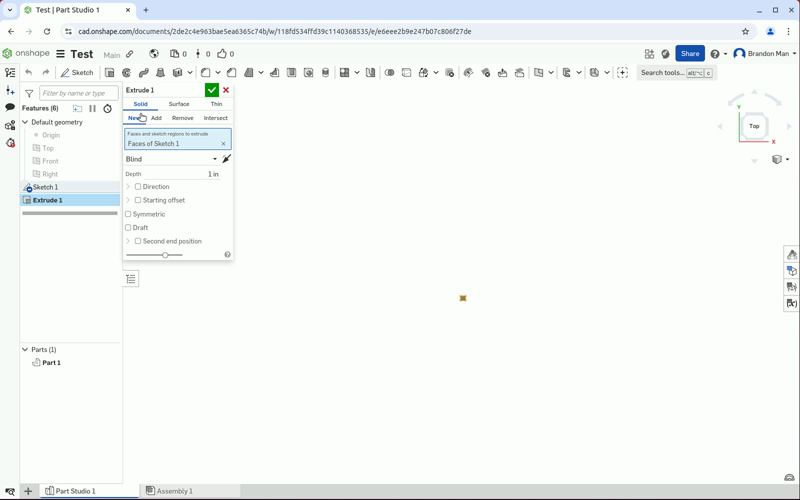
mouse_move(137, 120)
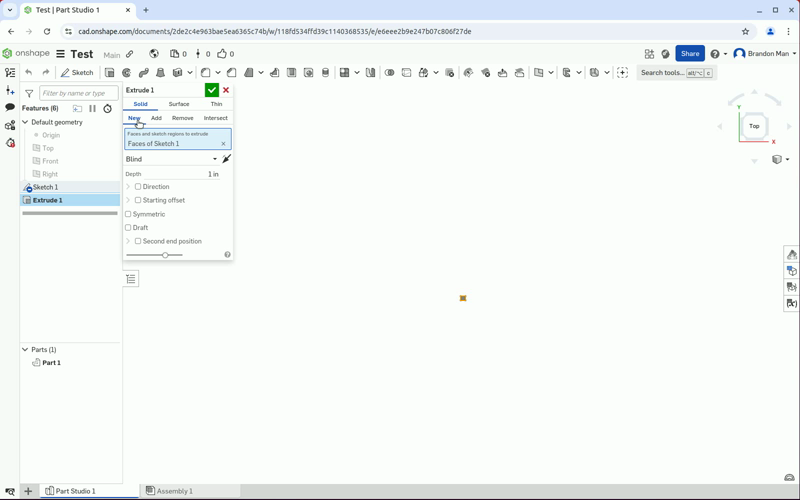
click(137, 120)
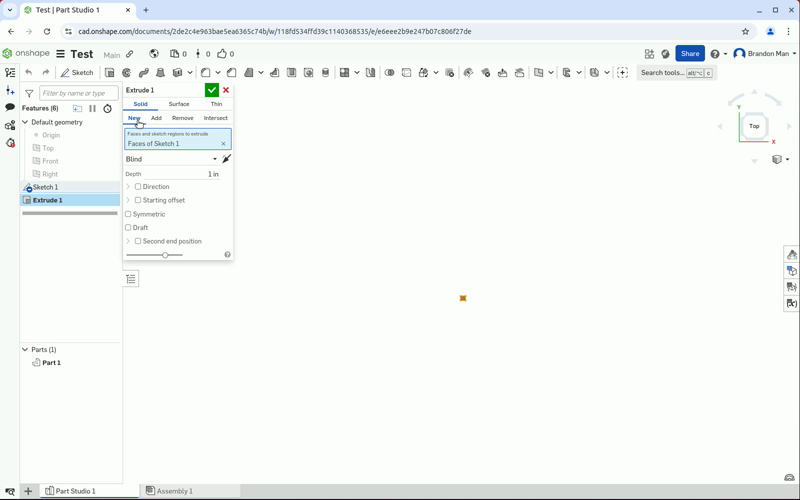
key(tab, 4)
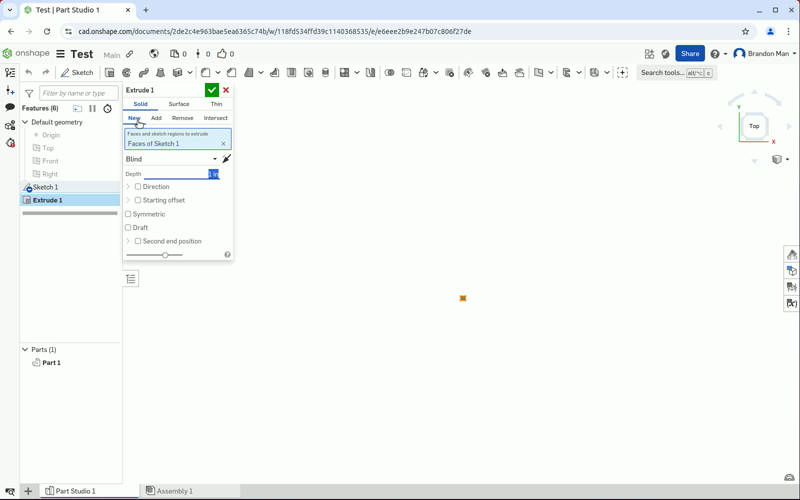
text(2.648)
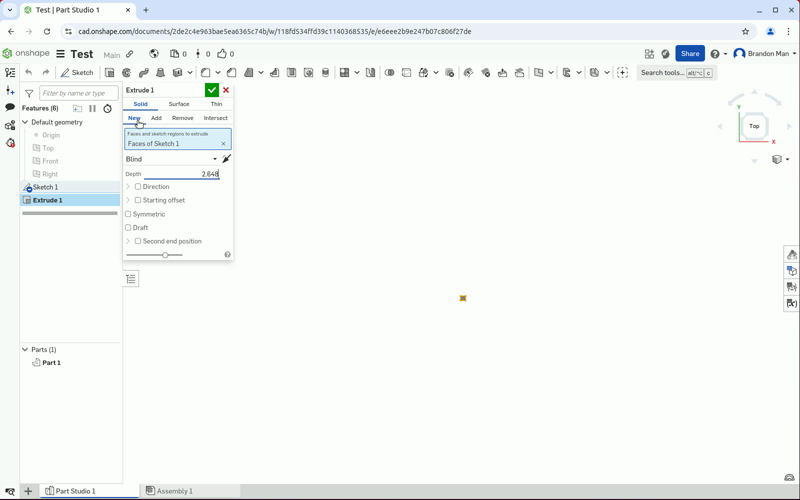
key(enter)
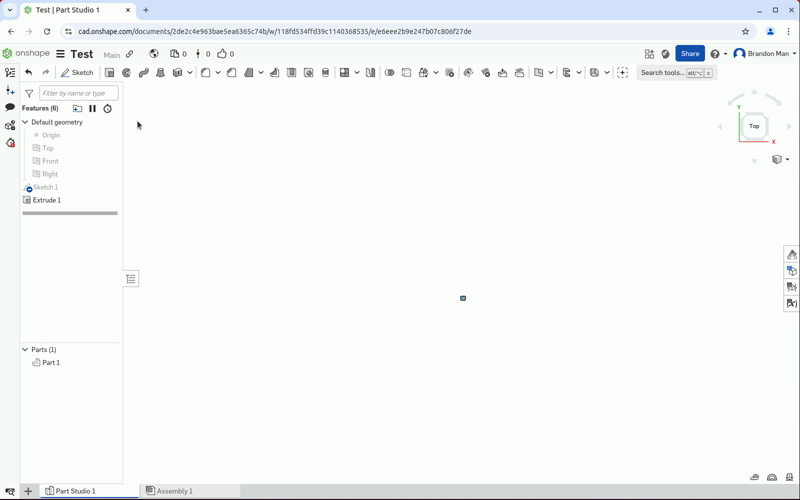
key(shift+h)
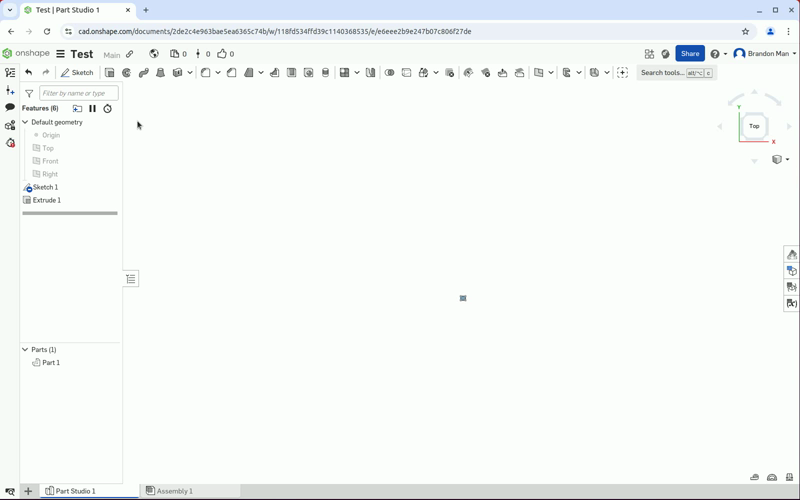
key(shift+h)
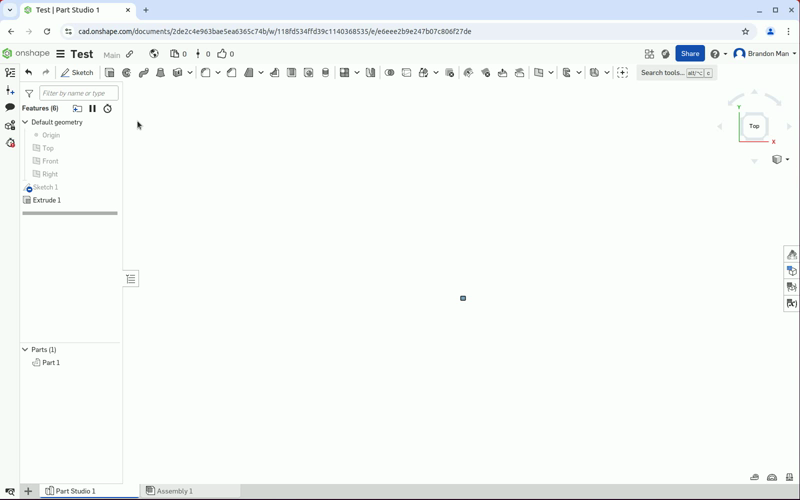
mouse_move(73, 189)
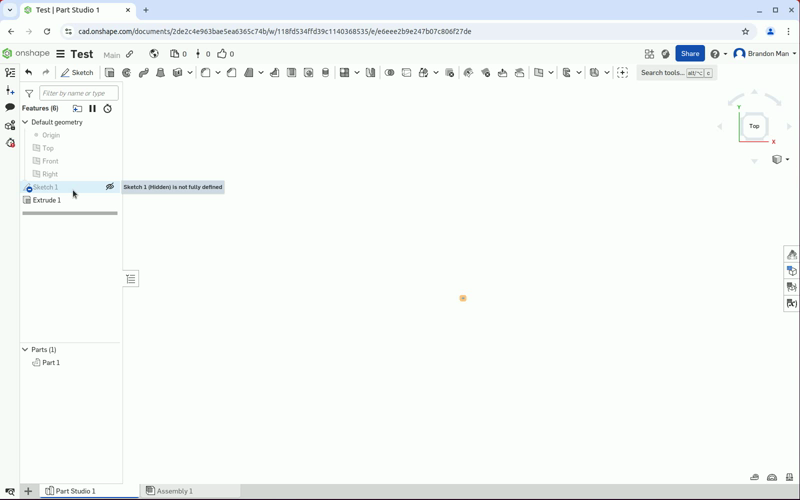
click(73, 189)
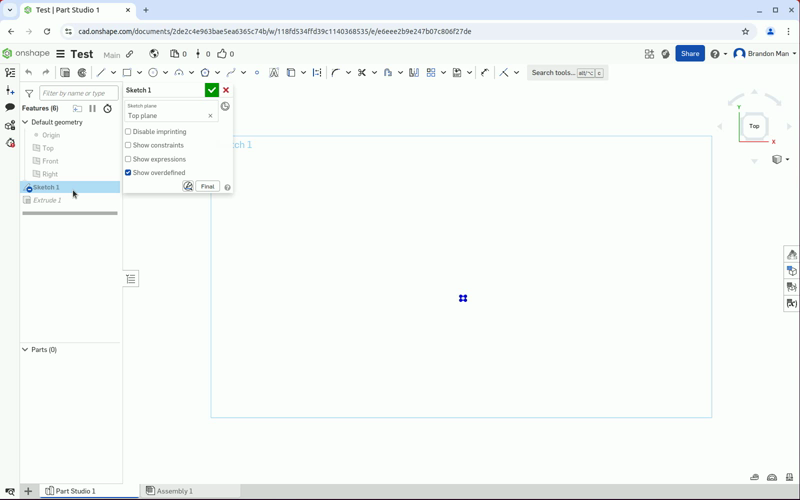
mouse_move(229, 92)
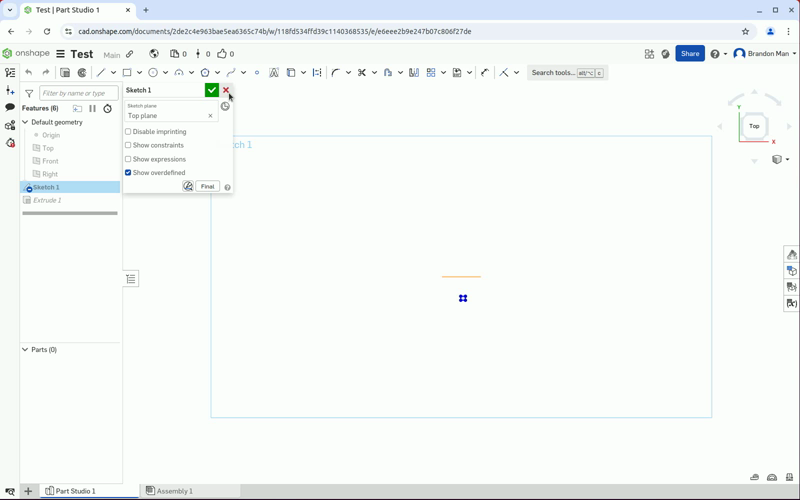
click(229, 92)
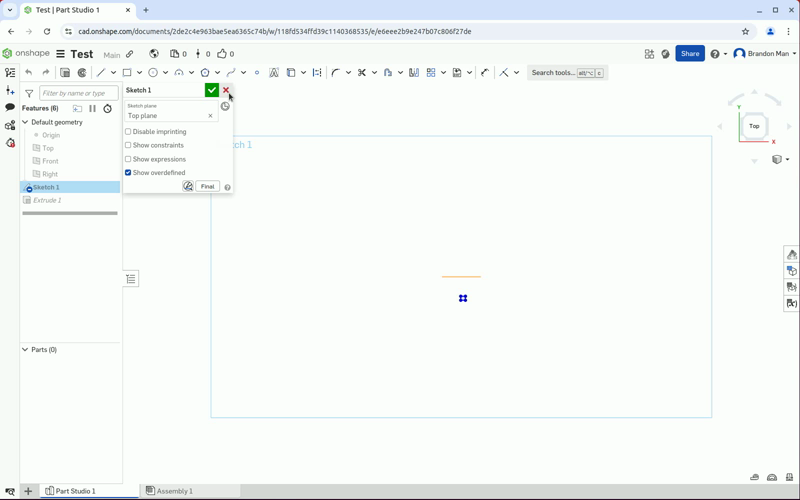
key(shift+s)
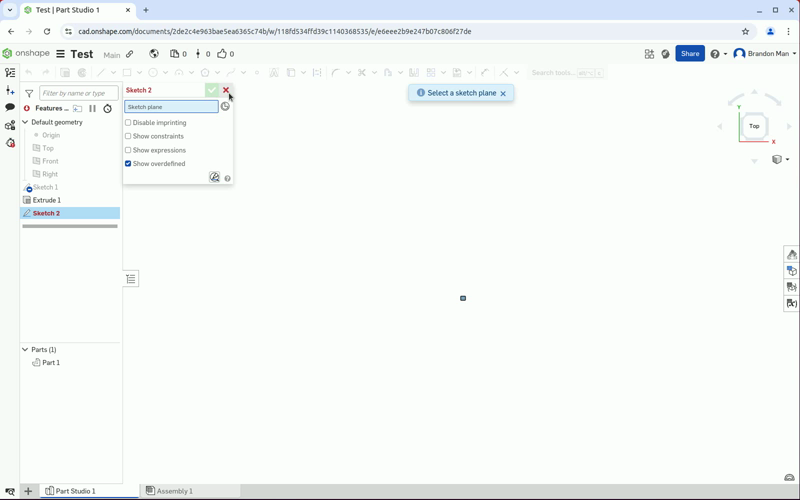
mouse_move(73, 150)
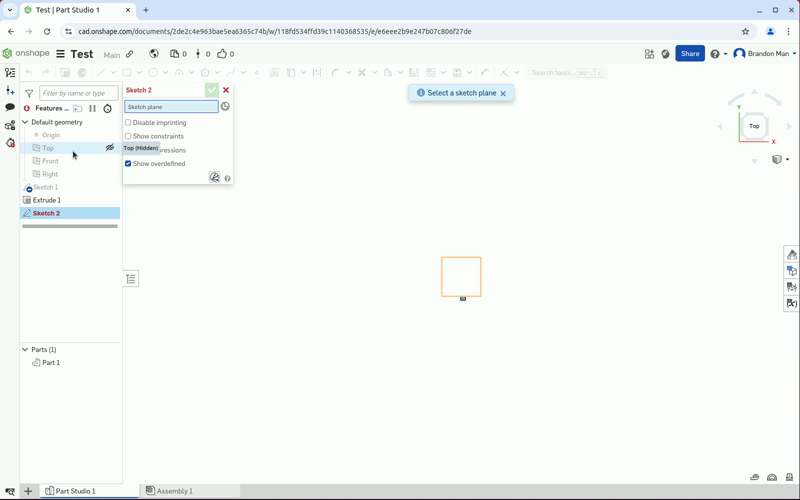
click(73, 150)
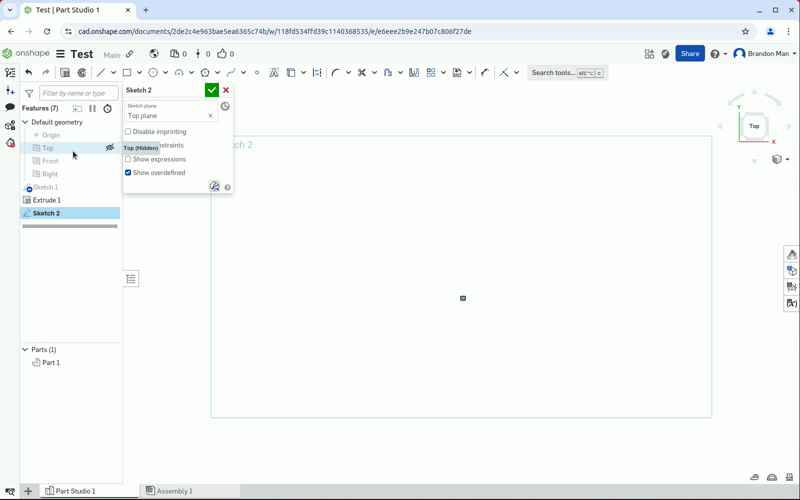
mouse_move(73, 352)
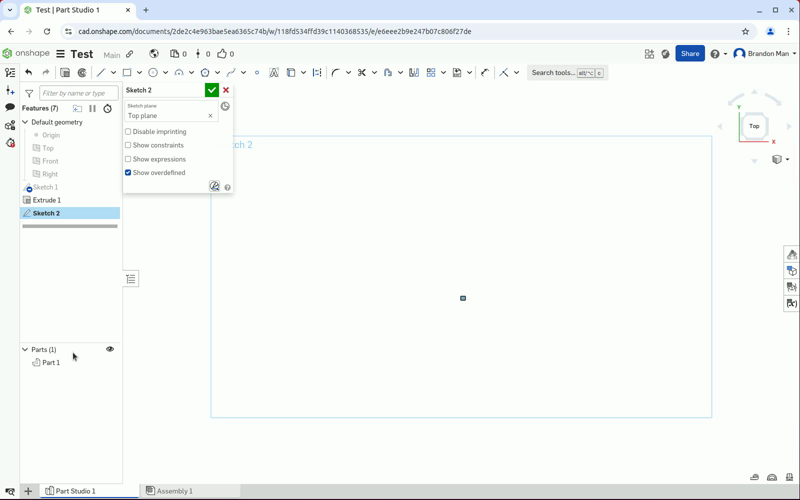
key(y)
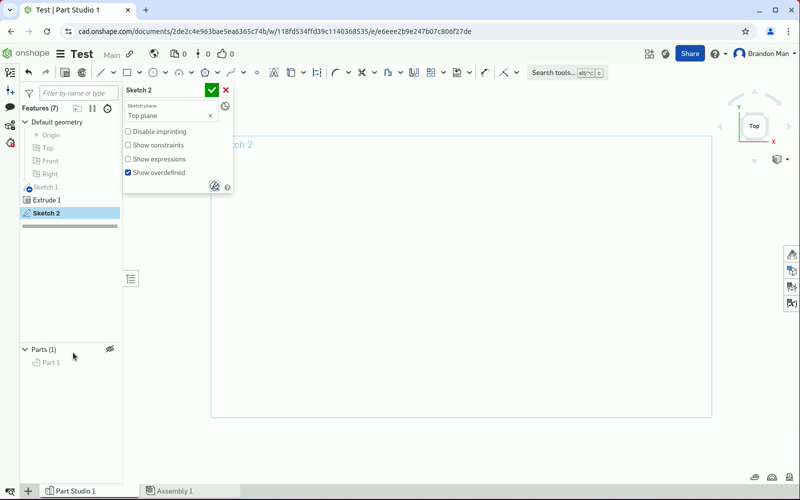
key(l)
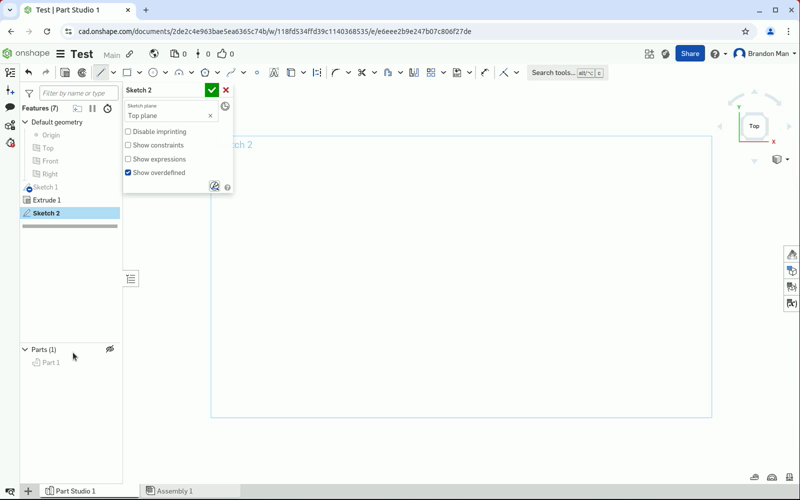
key_down(shift)
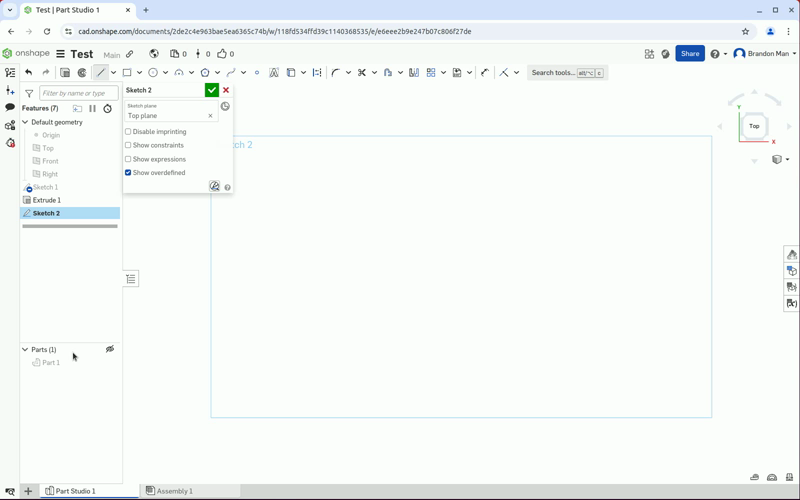
mouse_move(460, 311)
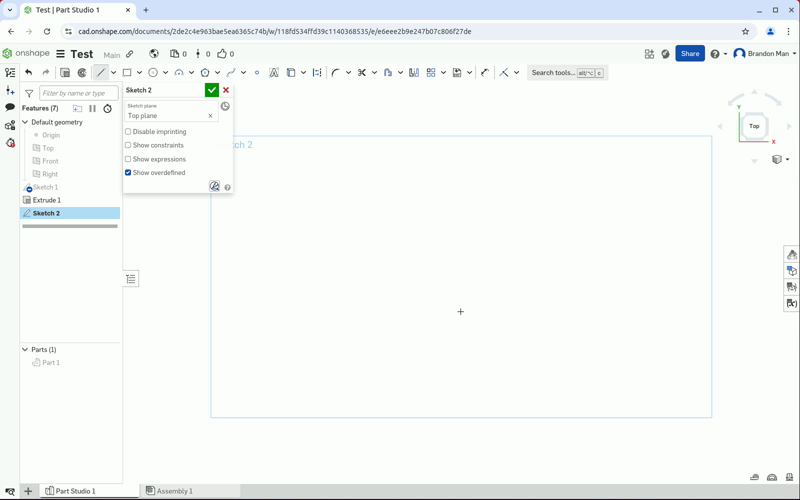
click(460, 311)
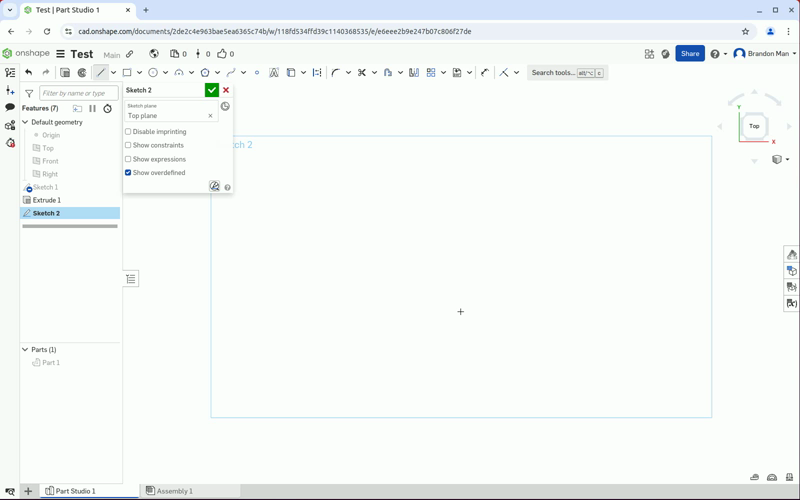
key_up(shift)
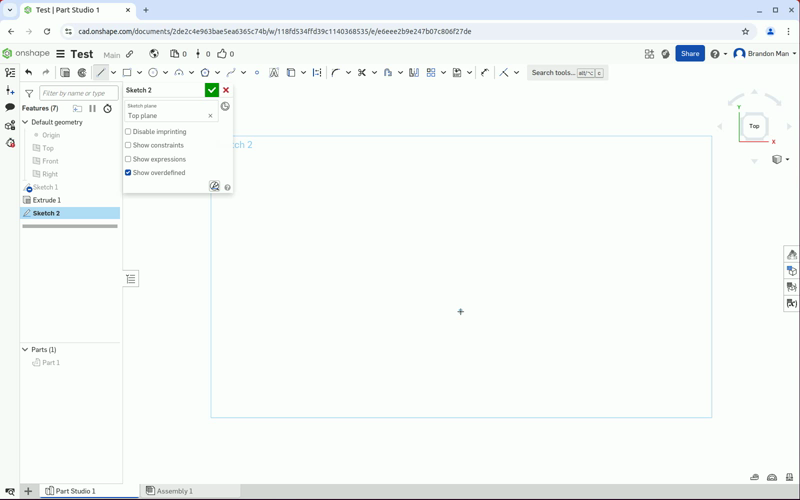
key_down(shift)
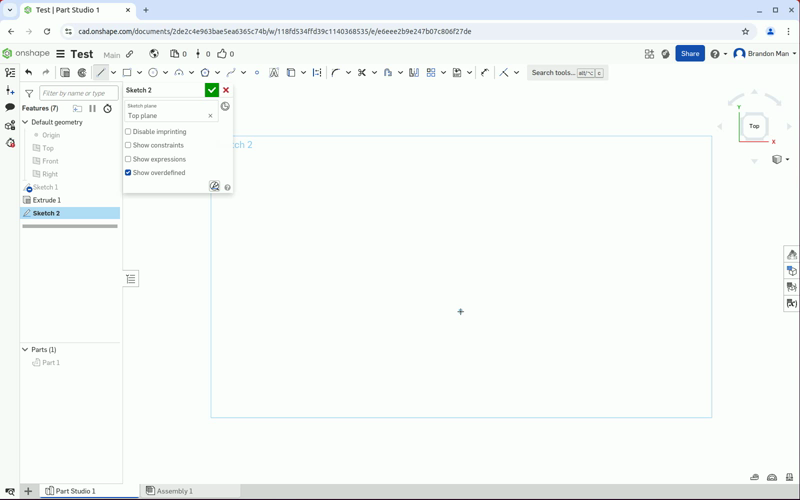
mouse_move(490, 311)
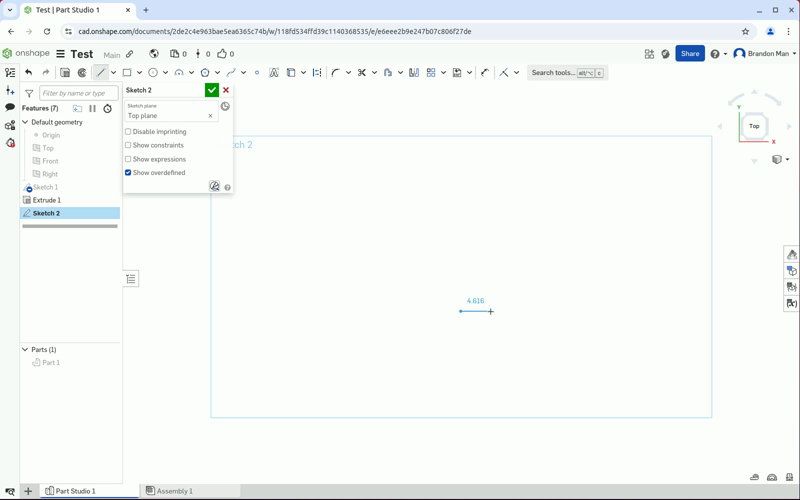
mouse_move(463, 311)
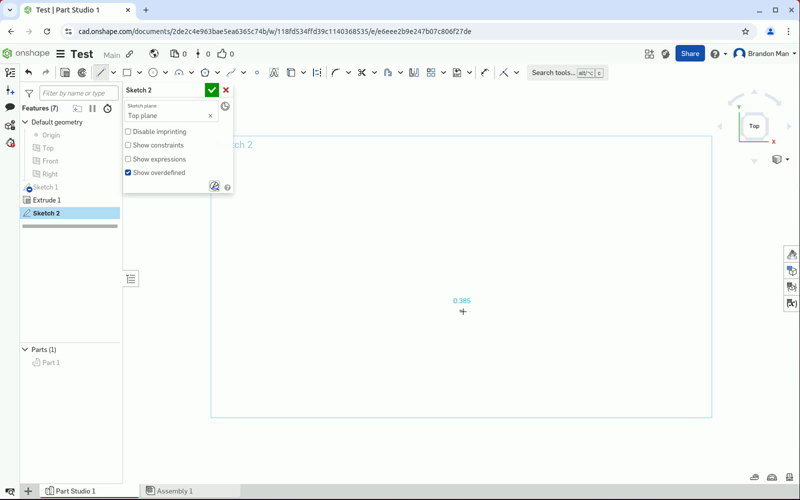
scroll(6)
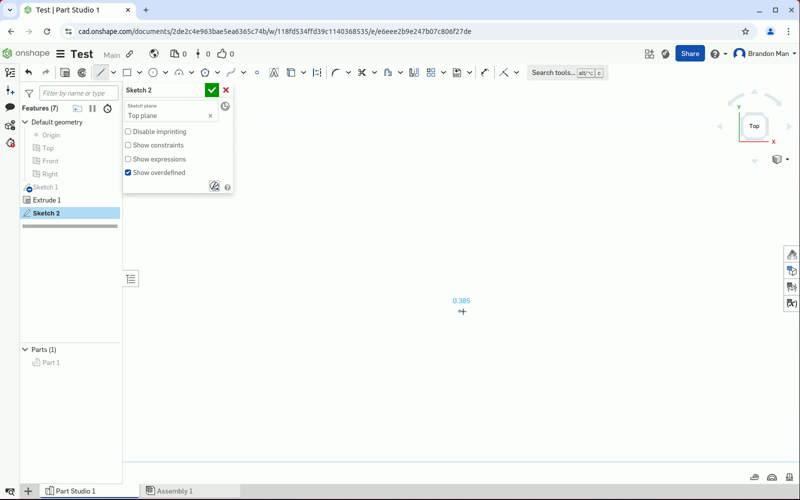
scroll(6)
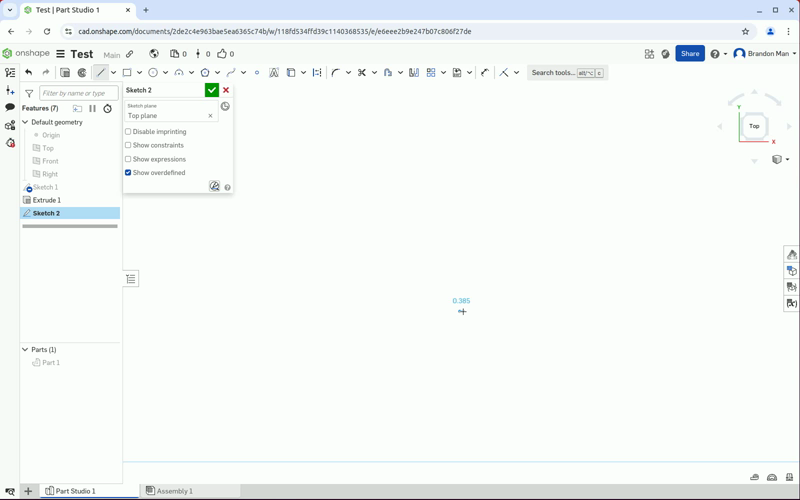
scroll(6)
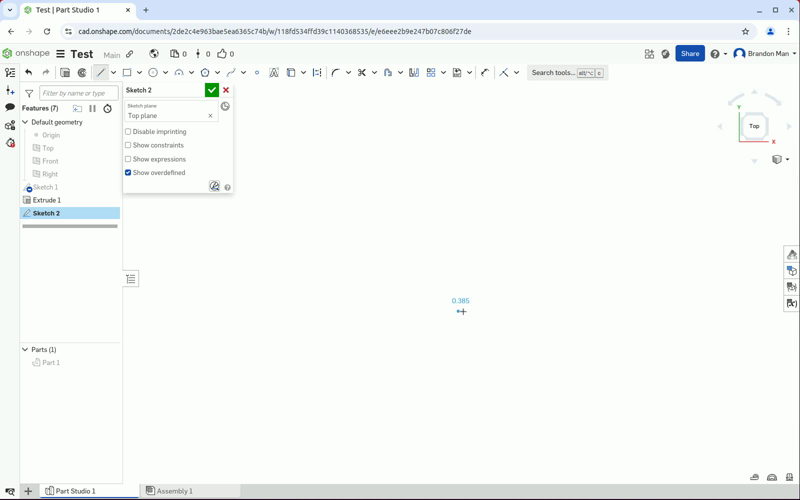
scroll(6)
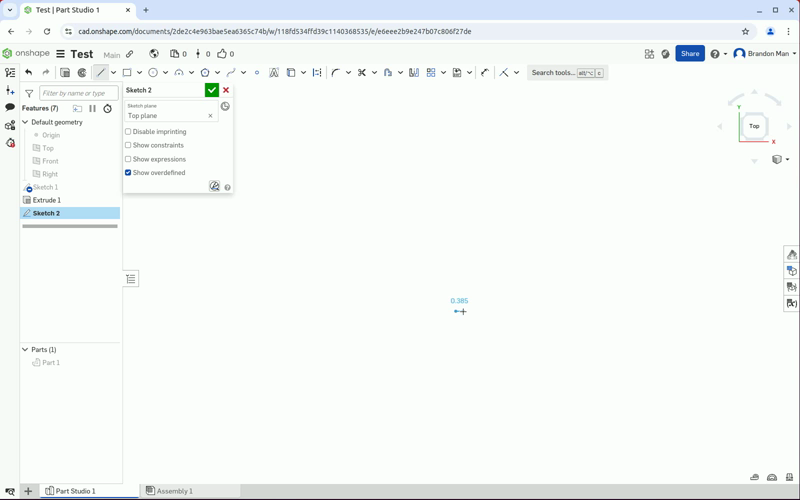
scroll(6)
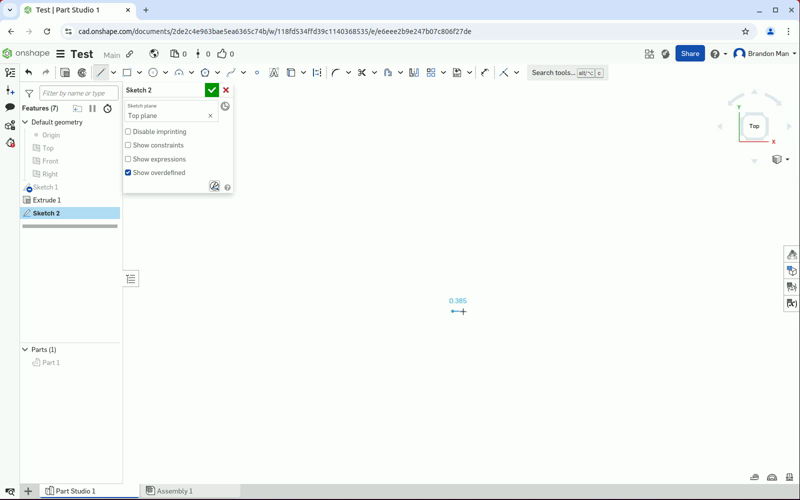
scroll(6)
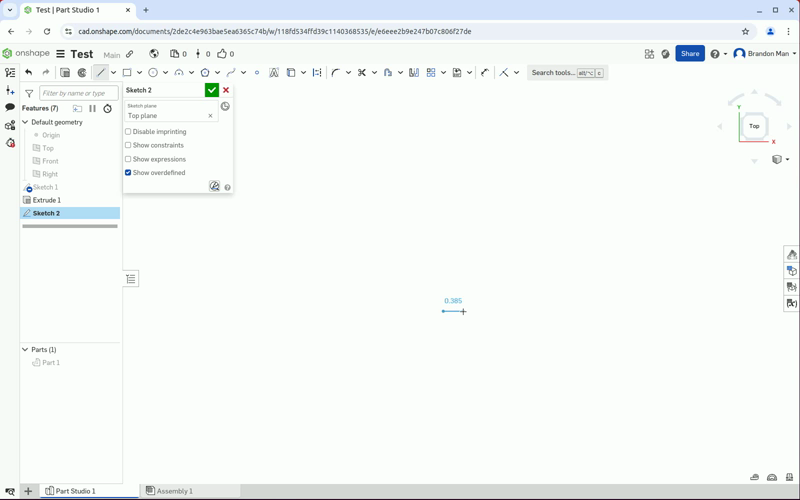
scroll(6)
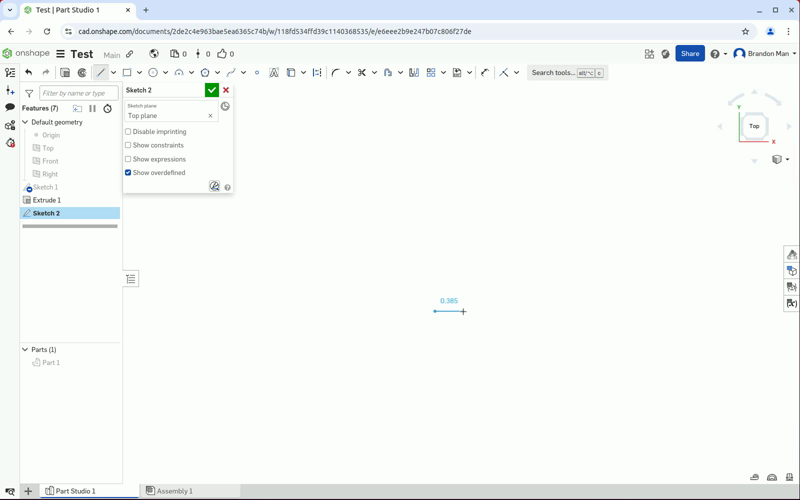
click(463, 311)
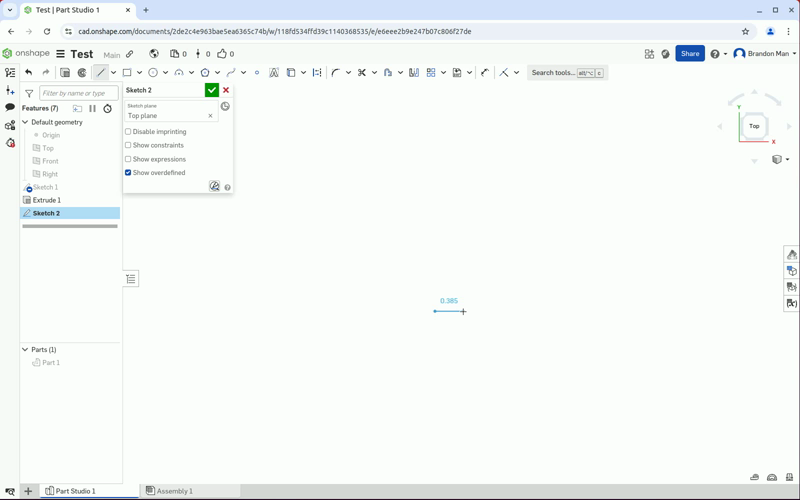
scroll(-6)
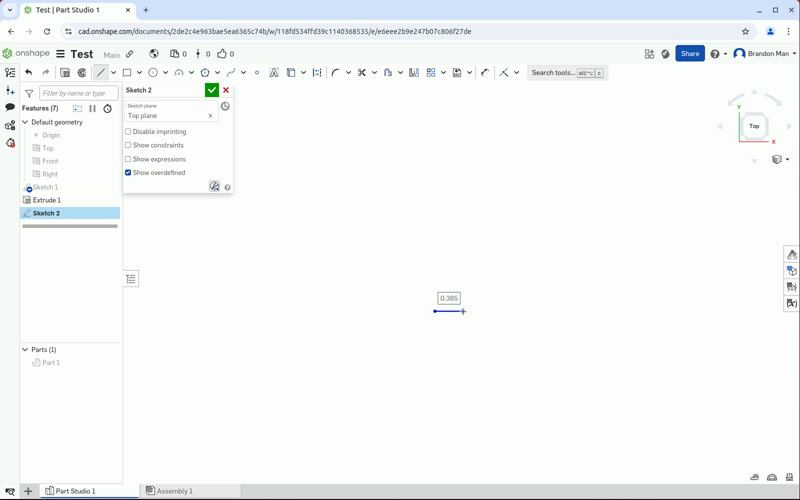
scroll(-6)
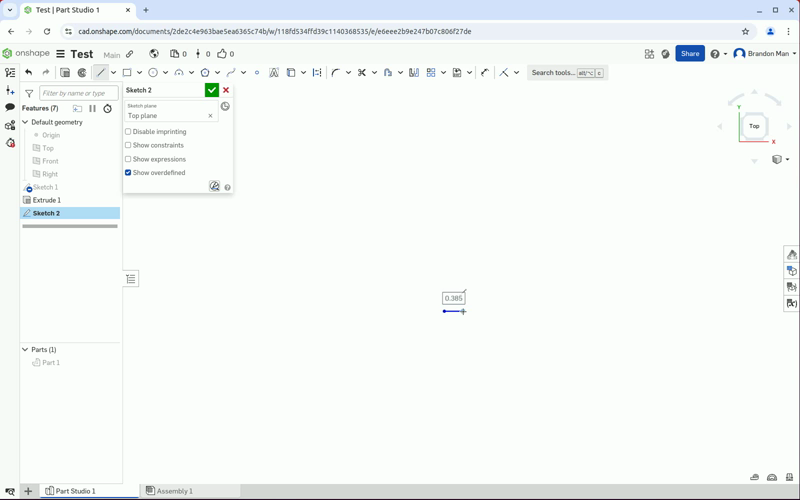
scroll(-6)
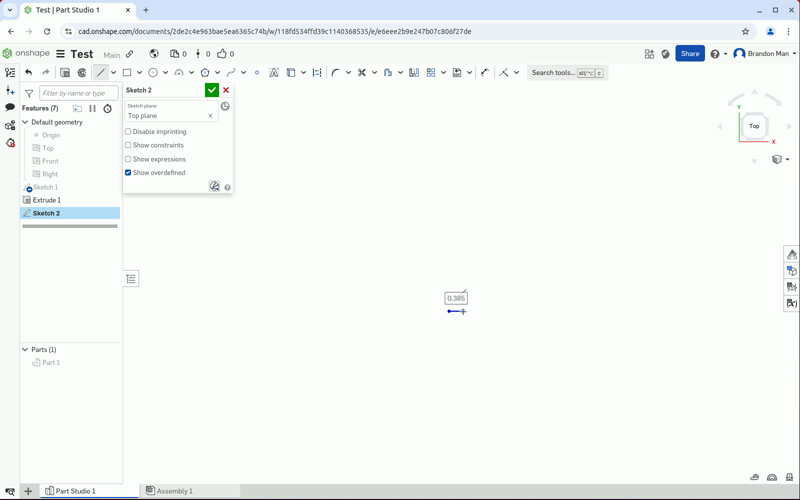
scroll(-6)
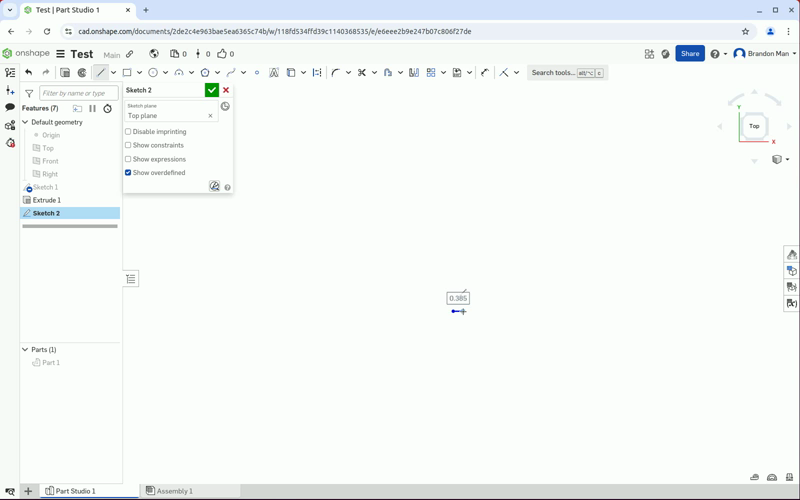
scroll(-6)
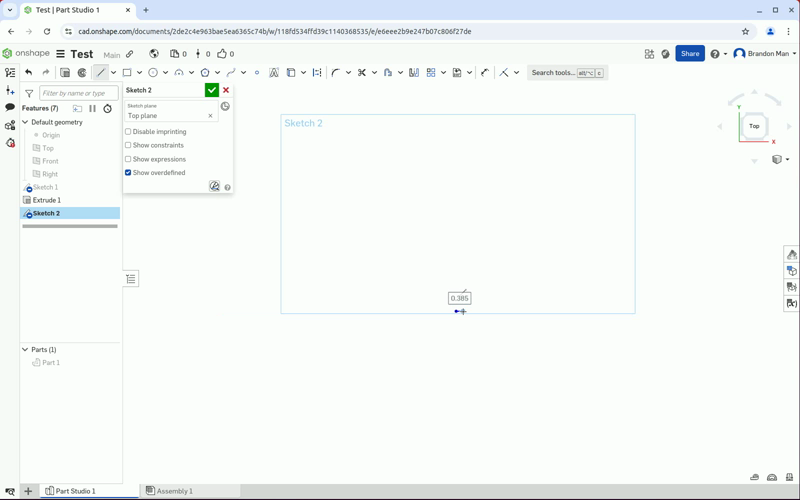
scroll(-6)
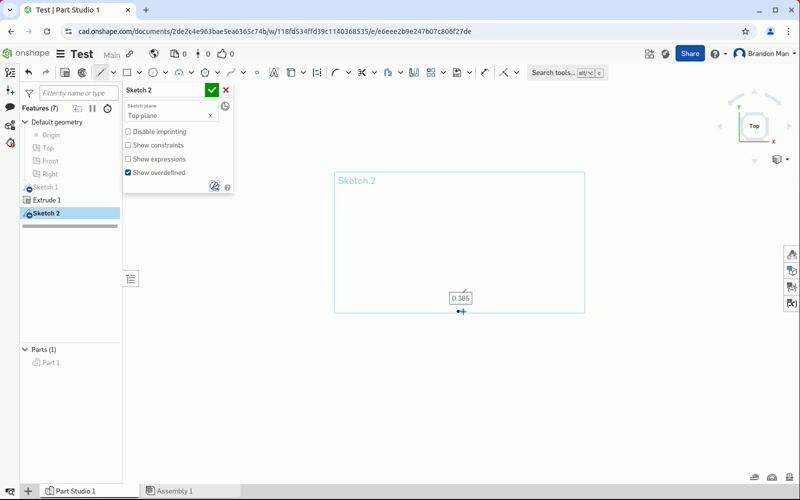
scroll(-6)
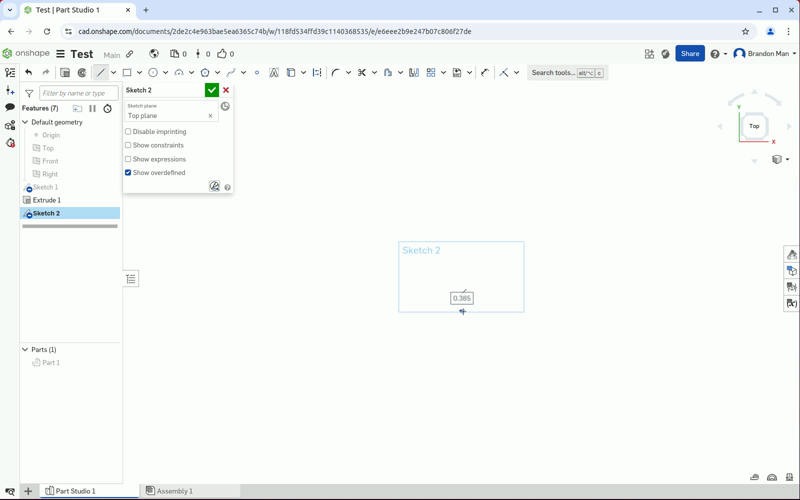
key_up(shift)
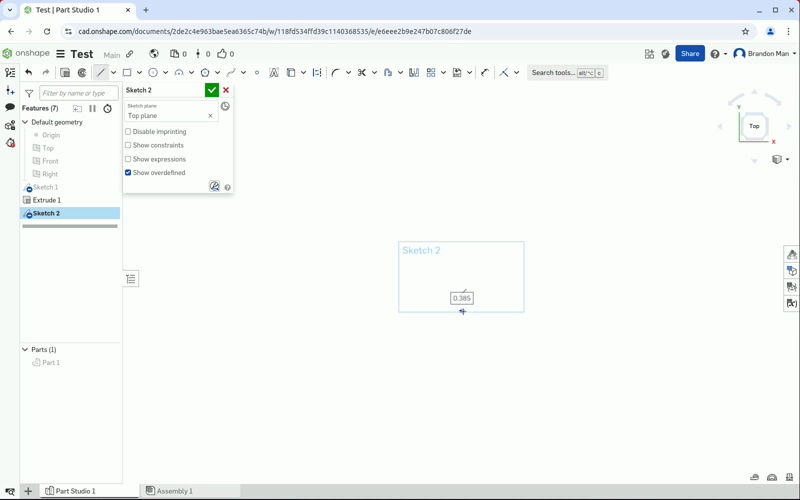
key_down(shift)
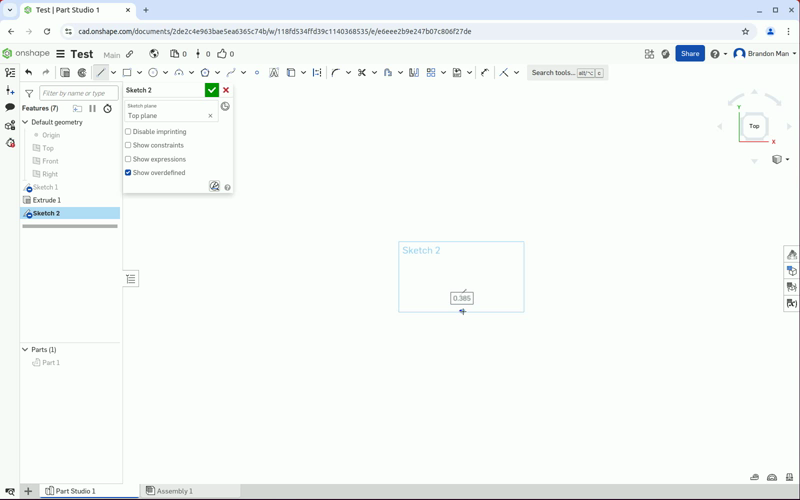
mouse_move(493, 311)
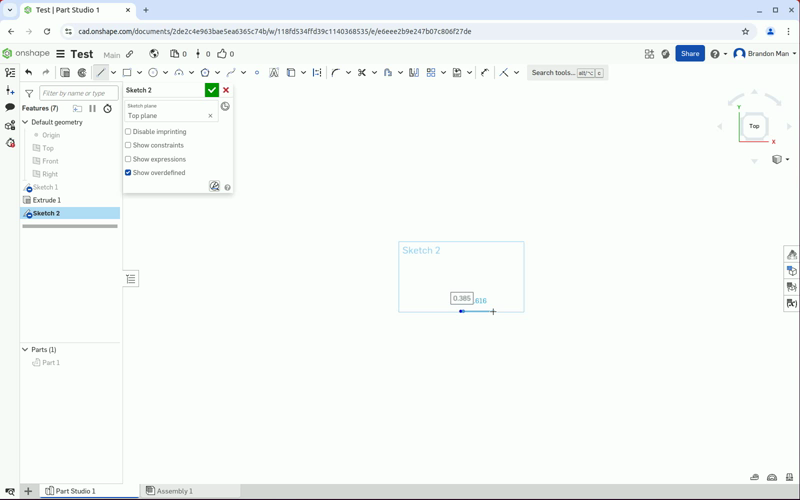
mouse_move(463, 309)
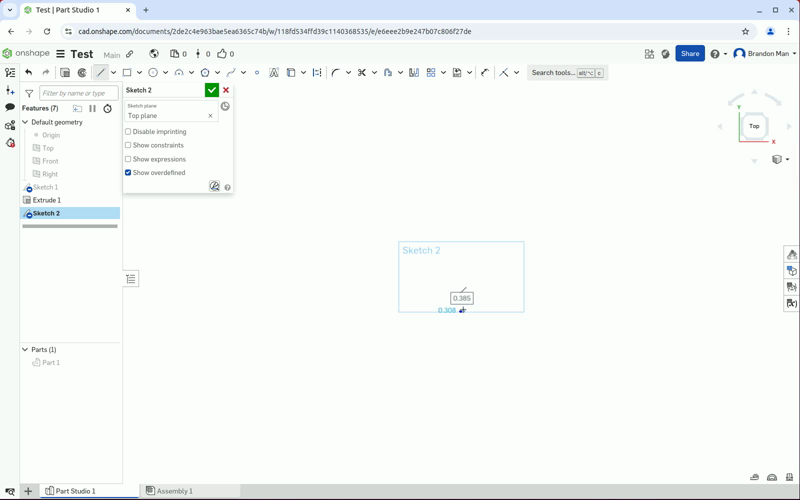
scroll(6)
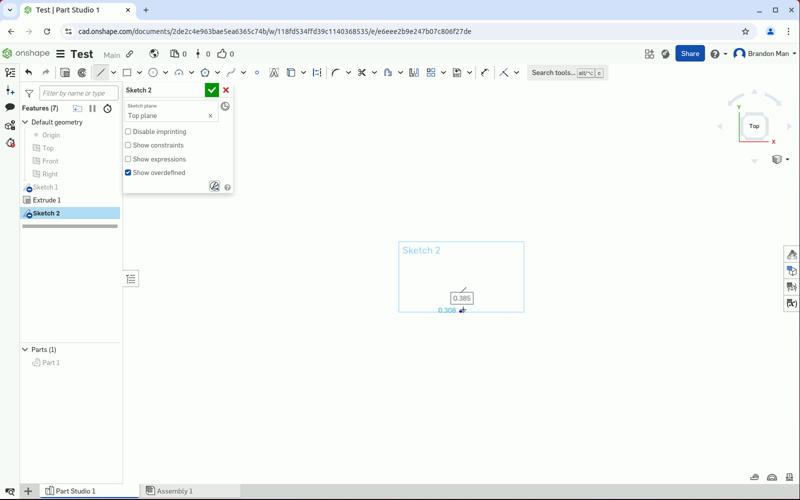
scroll(6)
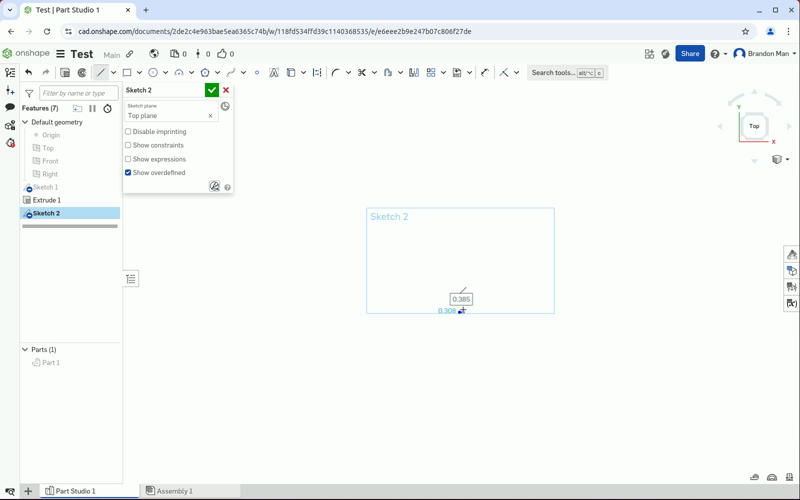
scroll(6)
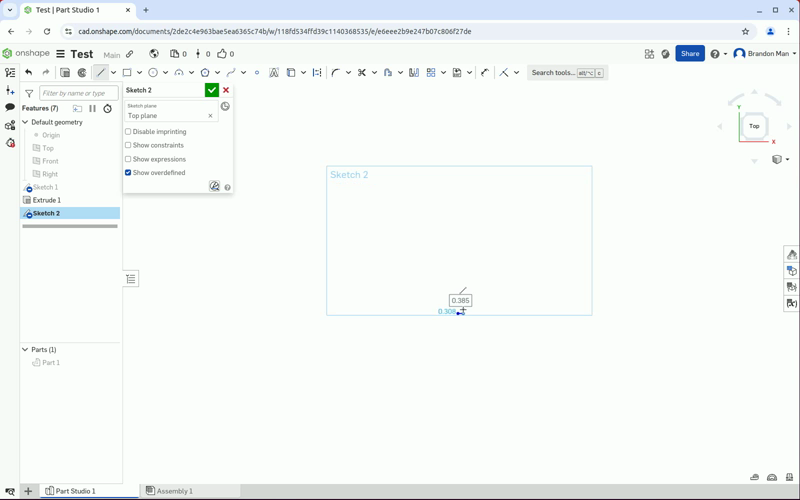
scroll(6)
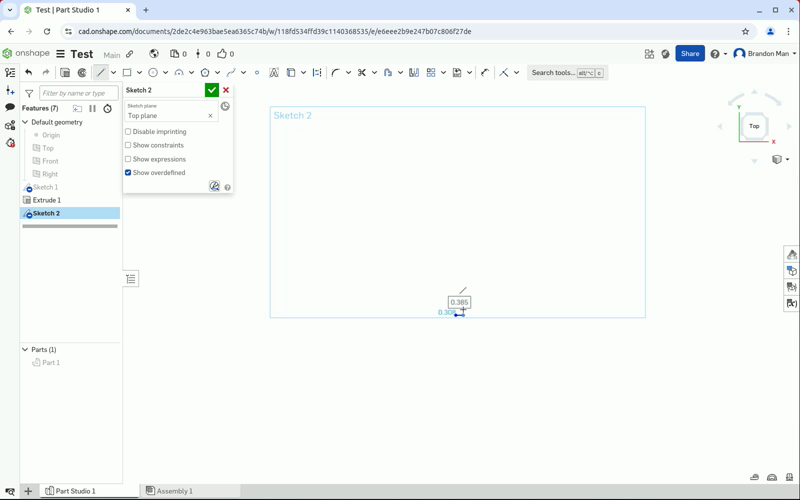
scroll(6)
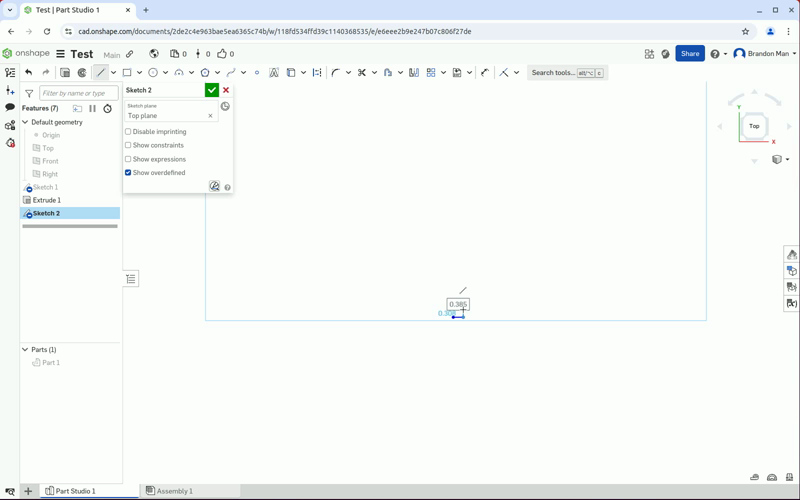
scroll(6)
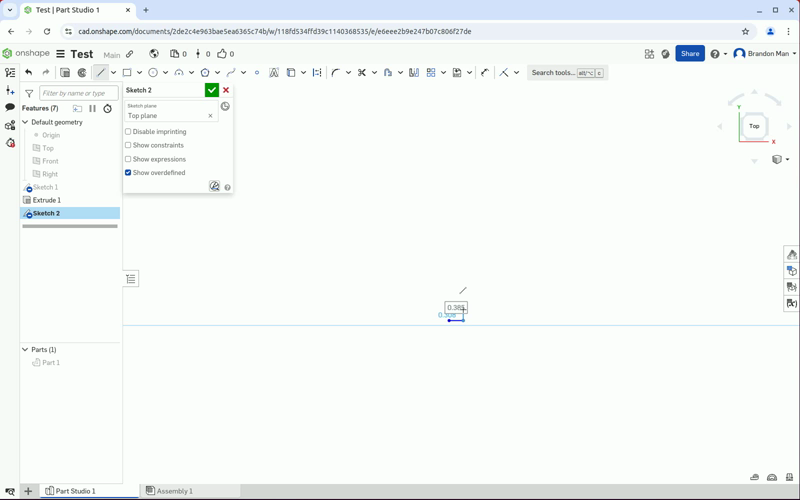
scroll(6)
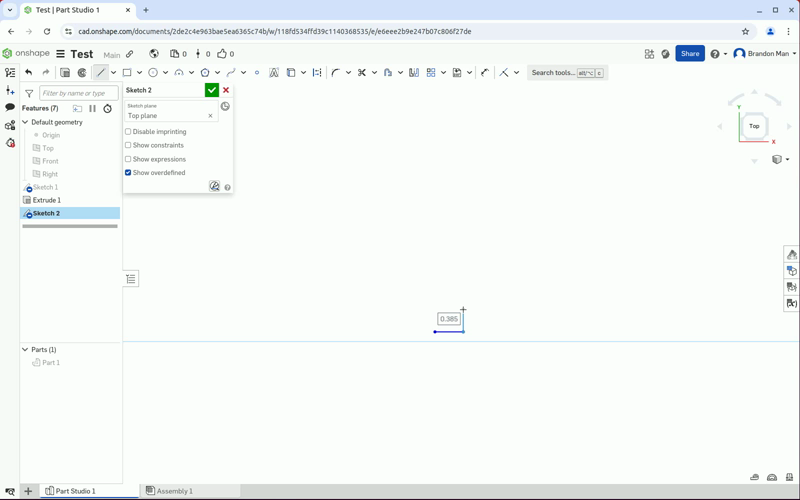
click(463, 309)
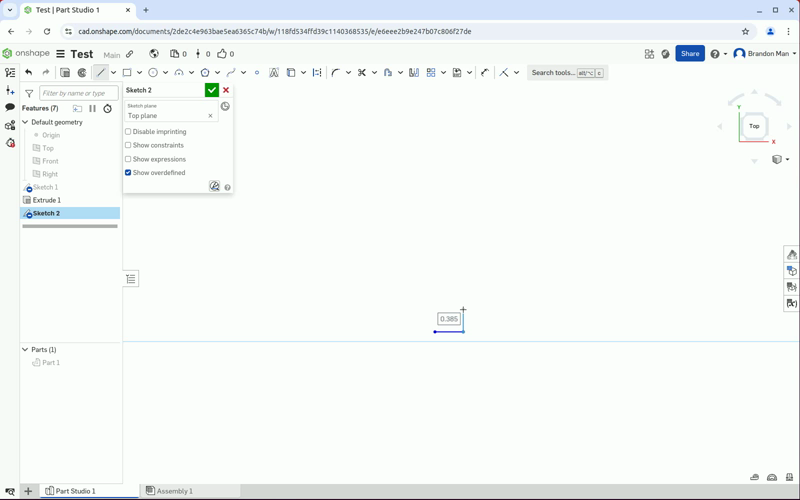
scroll(-6)
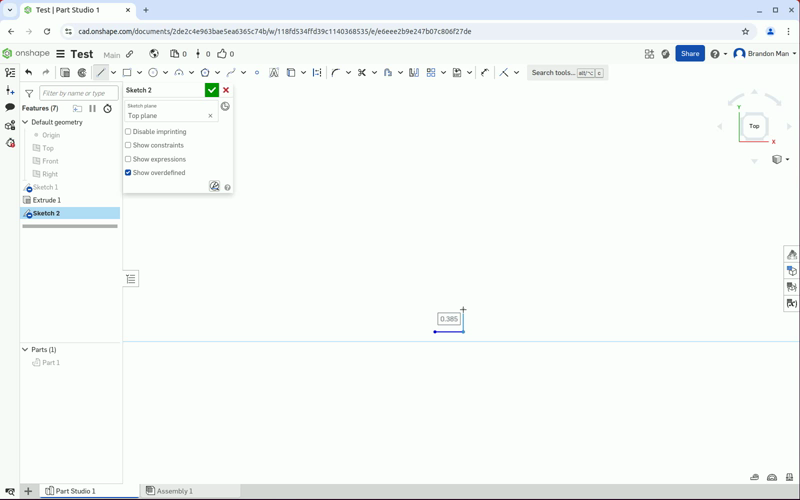
scroll(-6)
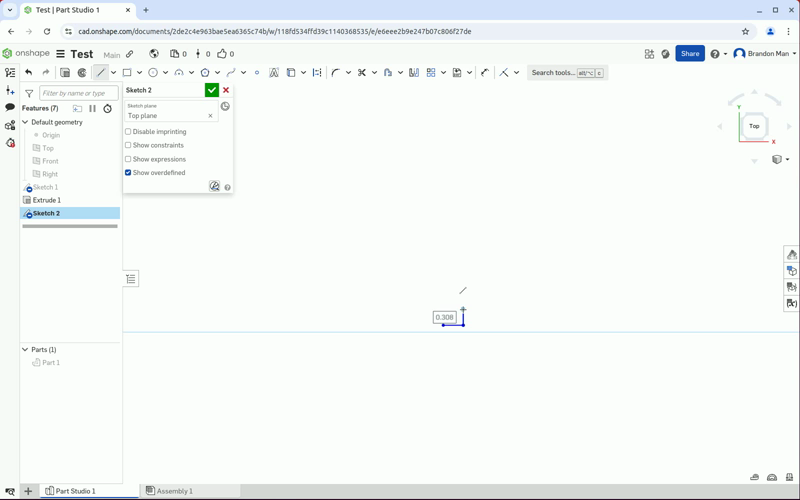
scroll(-6)
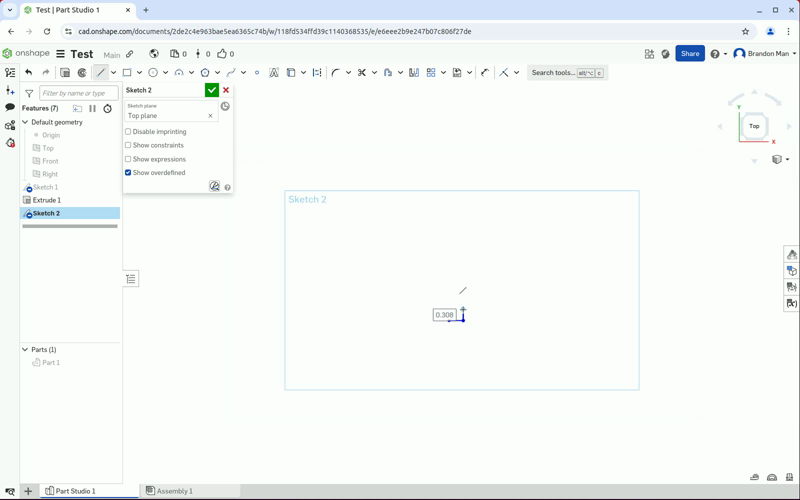
scroll(-6)
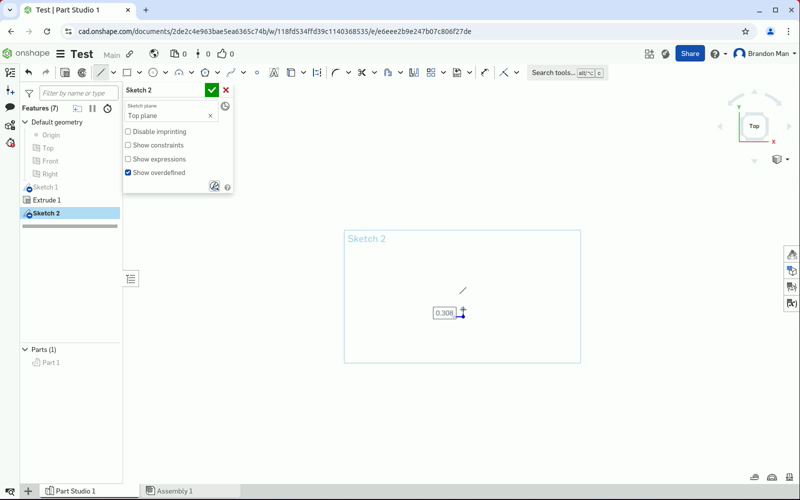
scroll(-6)
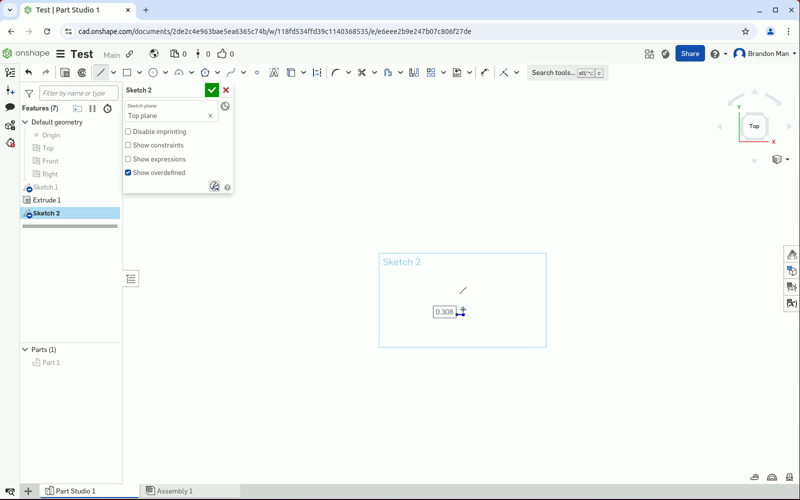
scroll(-6)
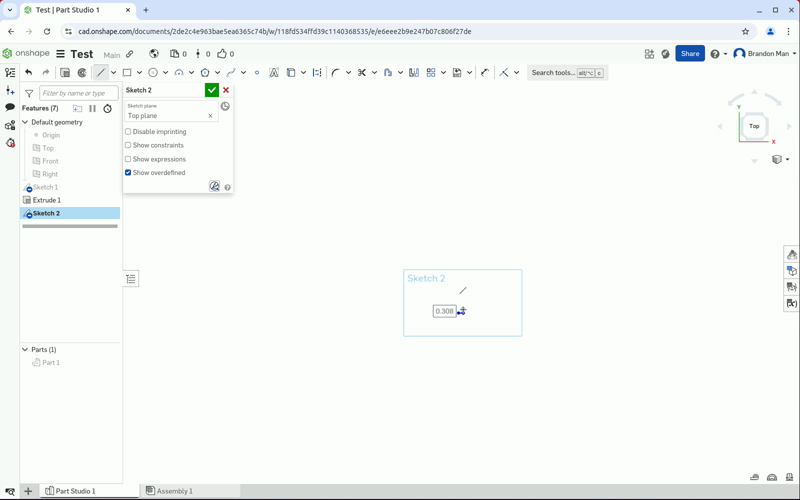
scroll(-6)
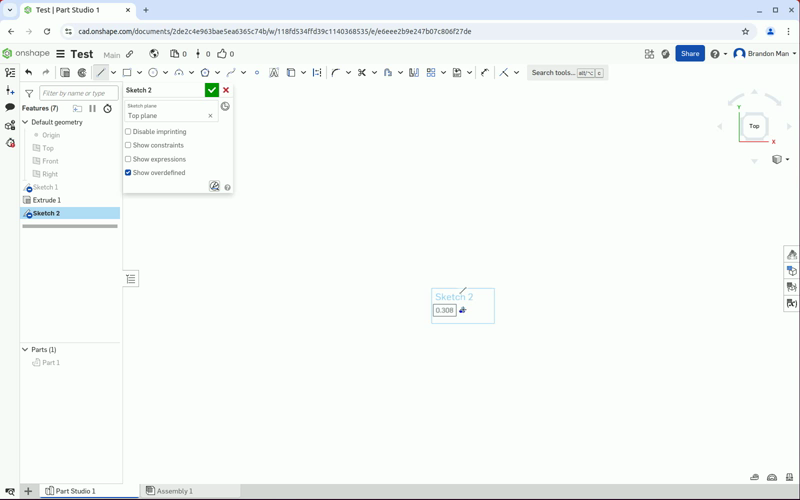
key_up(shift)
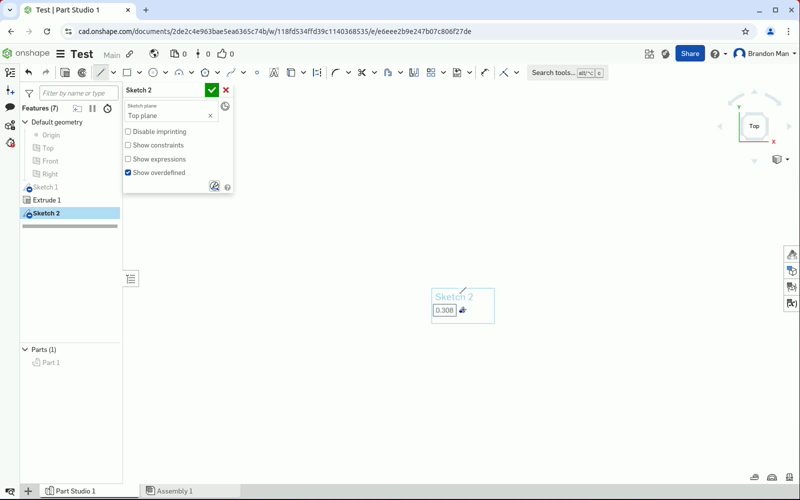
key_down(shift)
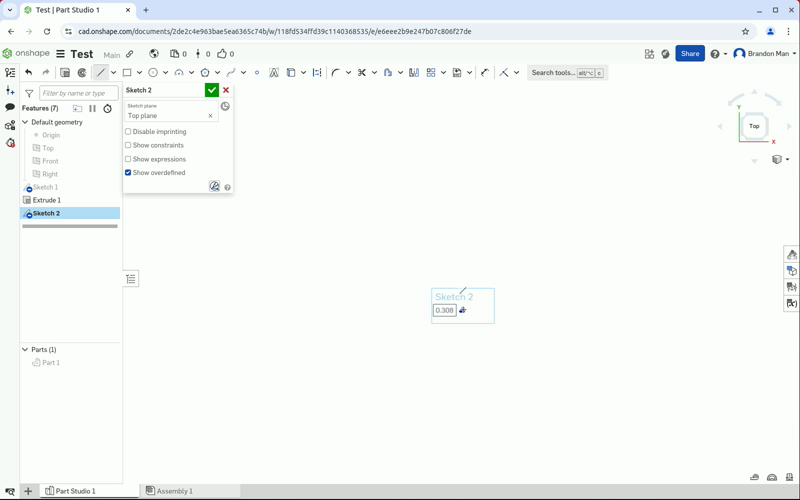
mouse_move(493, 309)
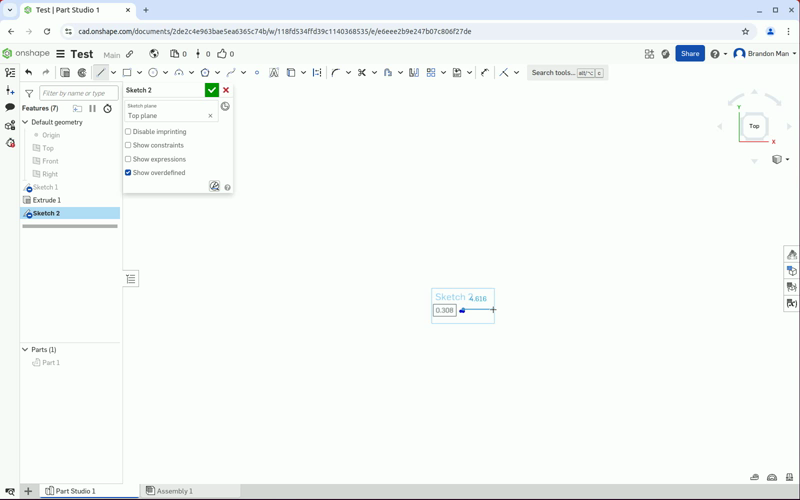
mouse_move(460, 309)
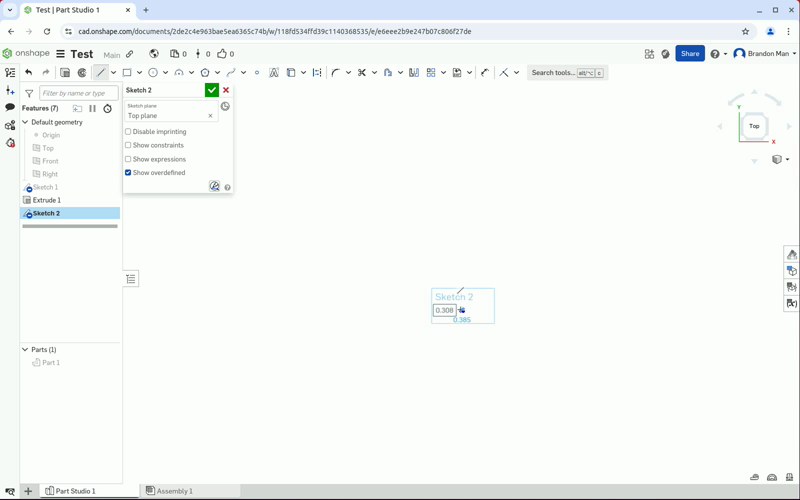
scroll(6)
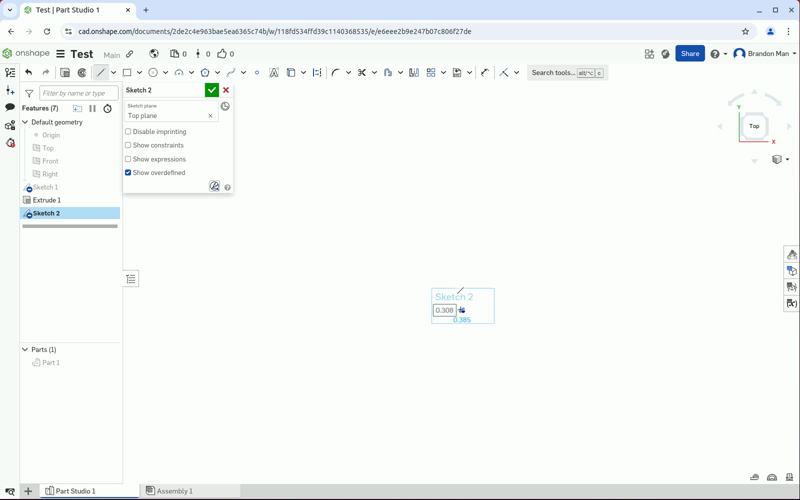
scroll(6)
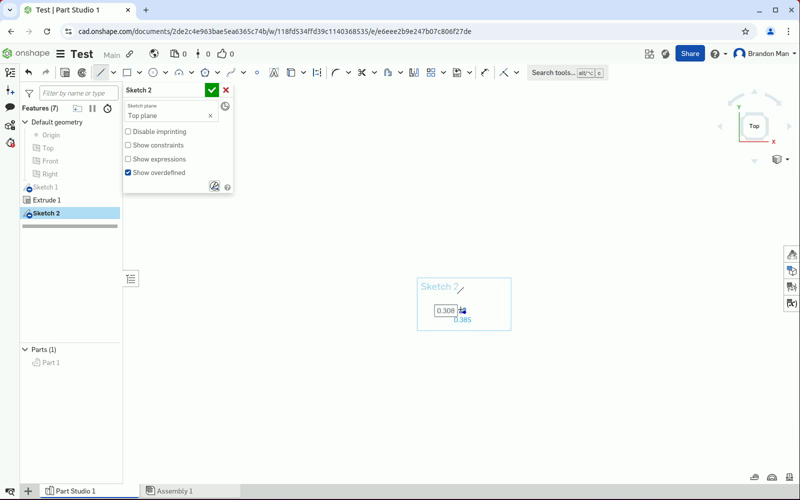
scroll(6)
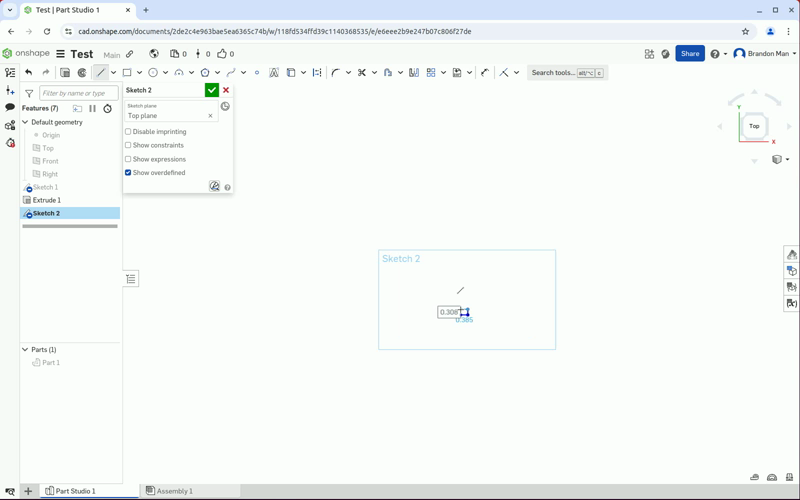
scroll(6)
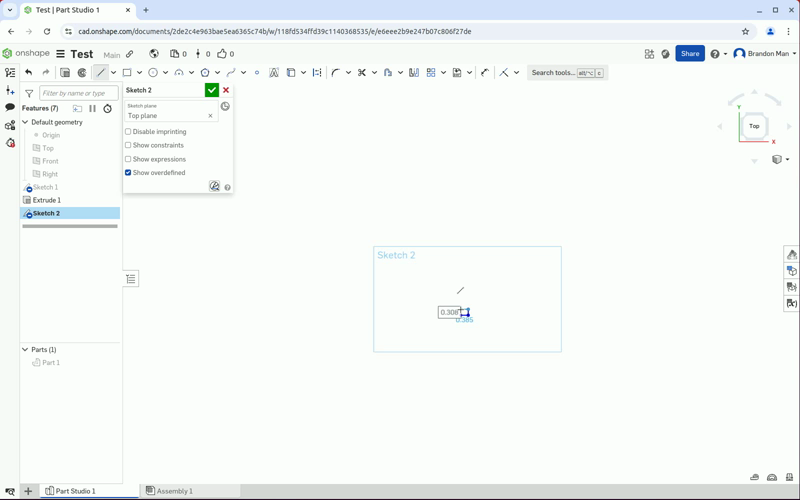
scroll(6)
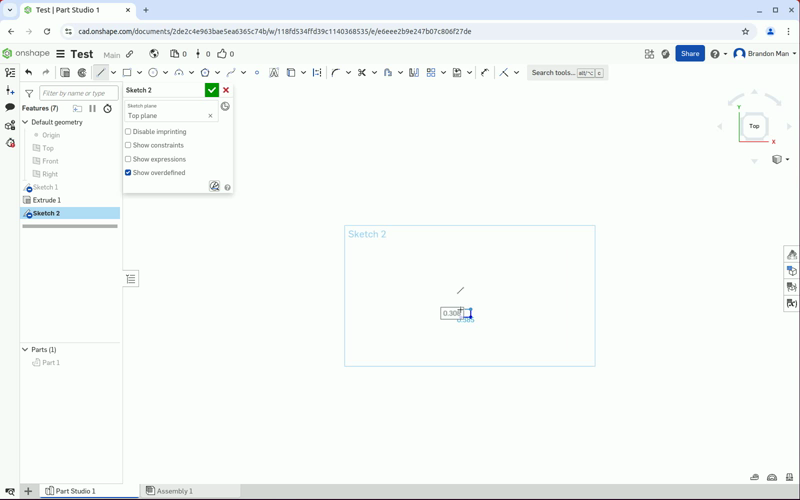
scroll(6)
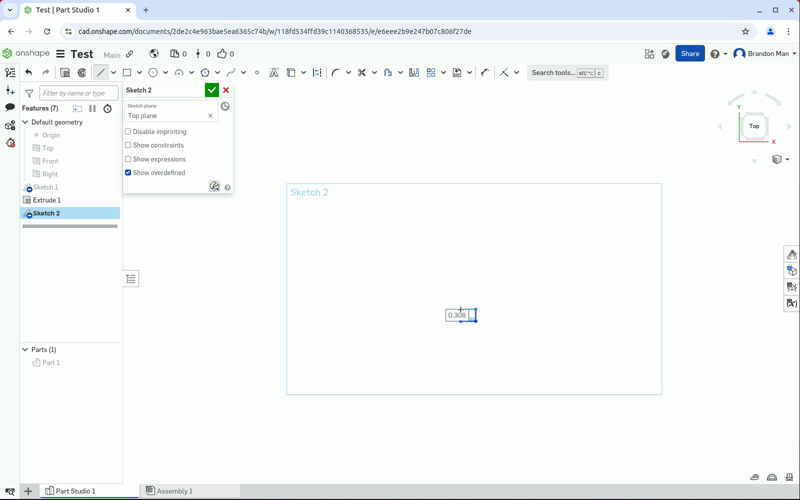
scroll(6)
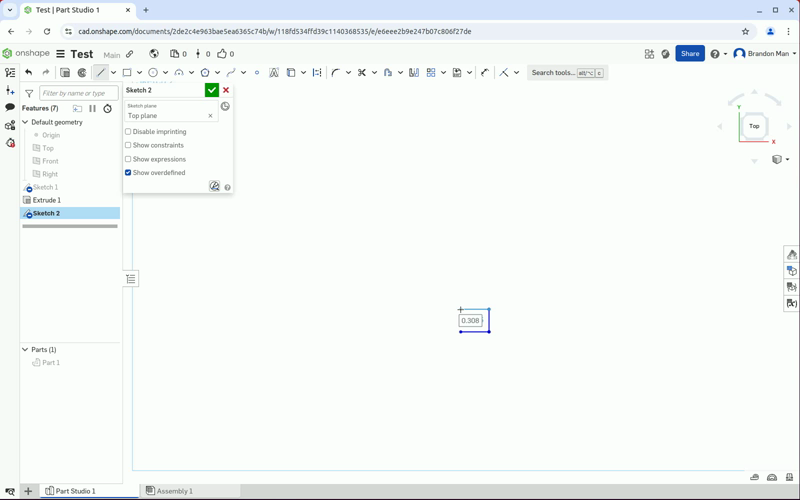
click(460, 309)
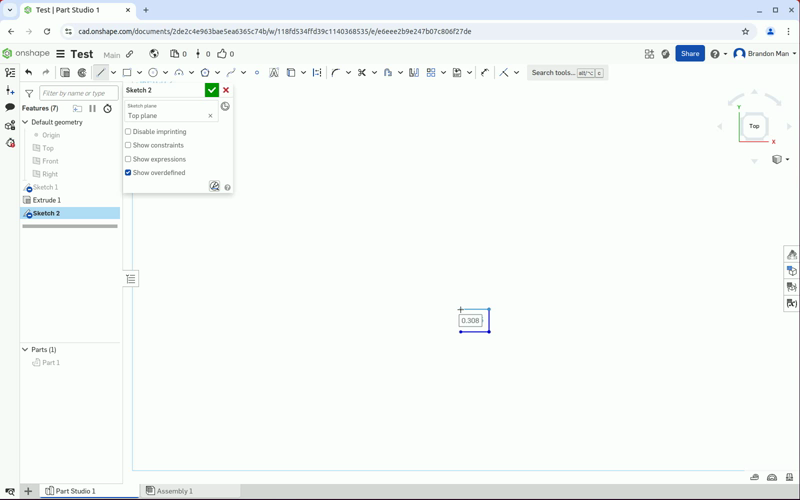
scroll(-6)
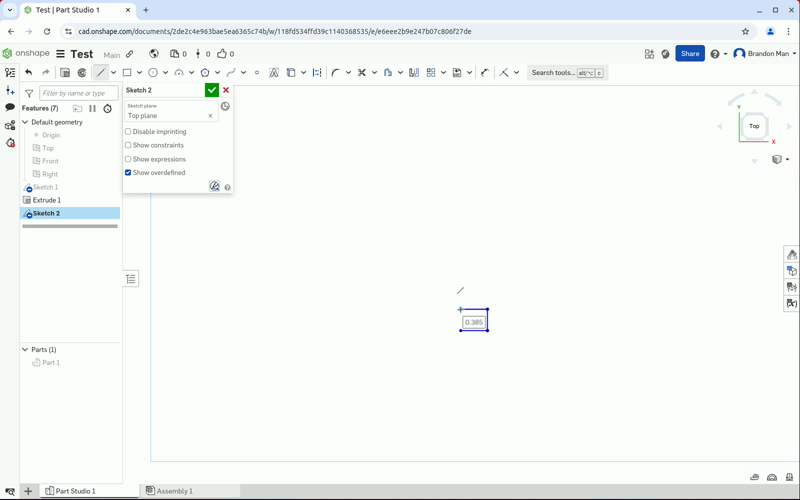
scroll(-6)
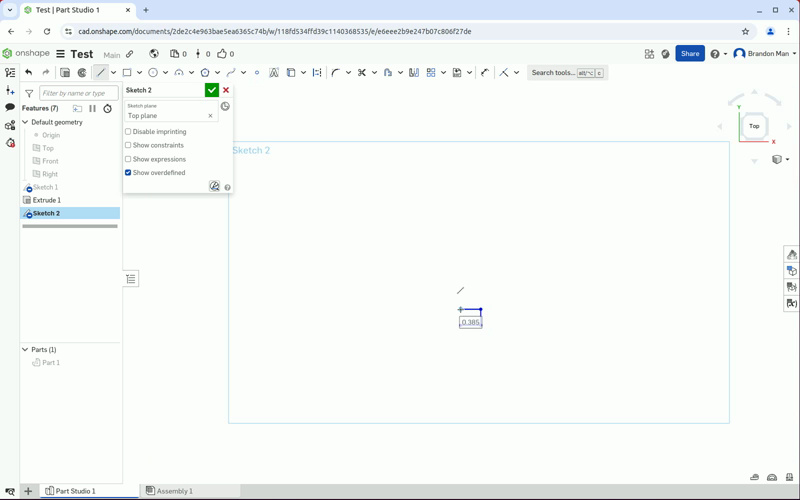
scroll(-6)
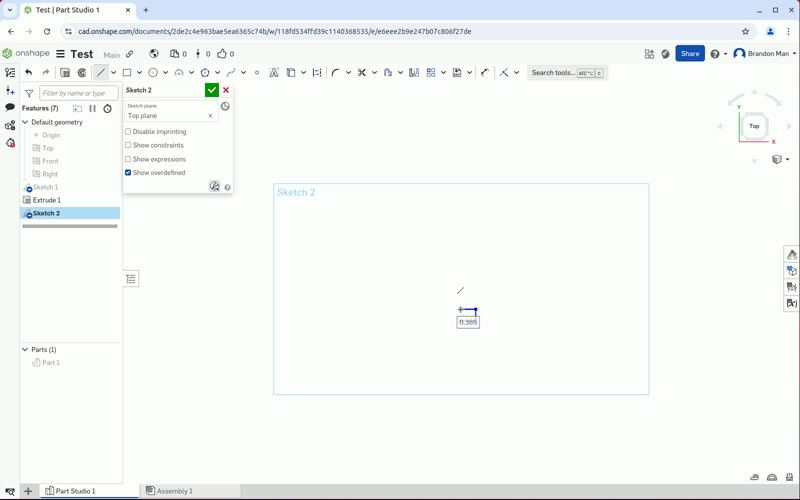
scroll(-6)
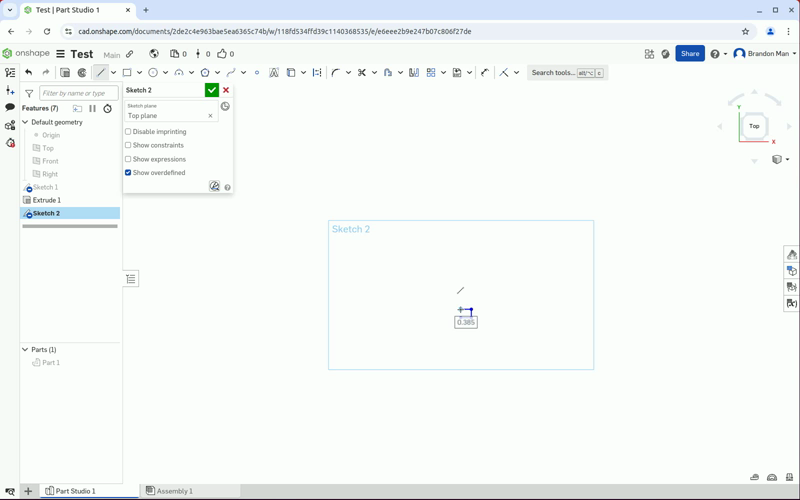
scroll(-6)
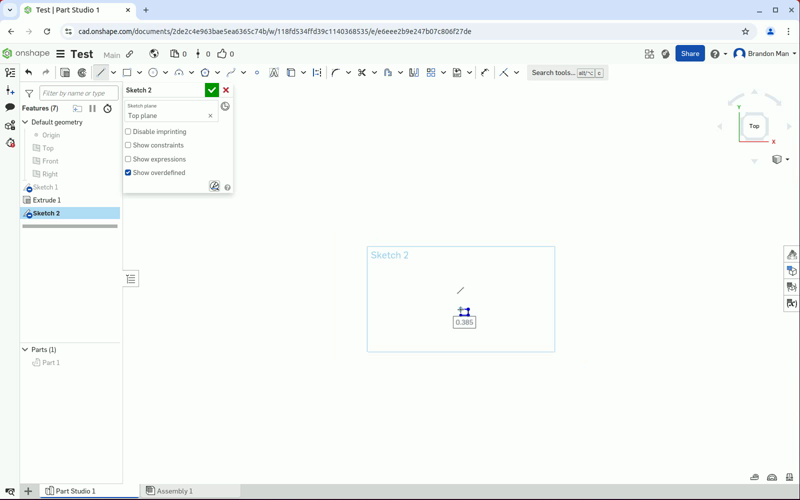
scroll(-6)
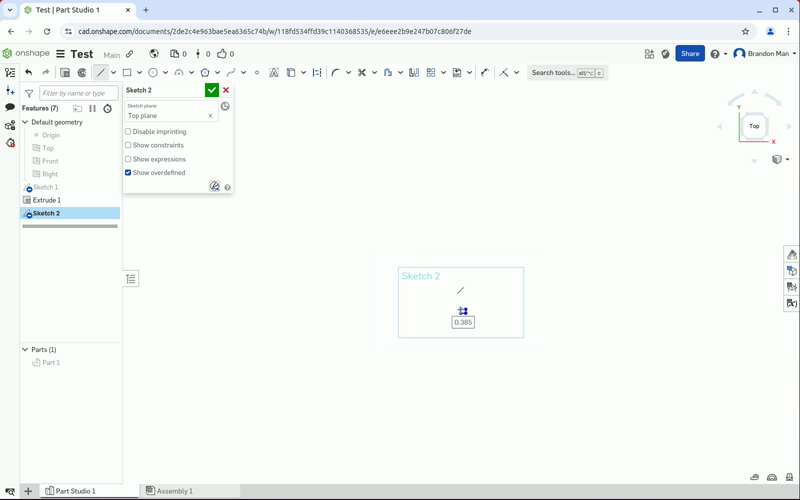
scroll(-6)
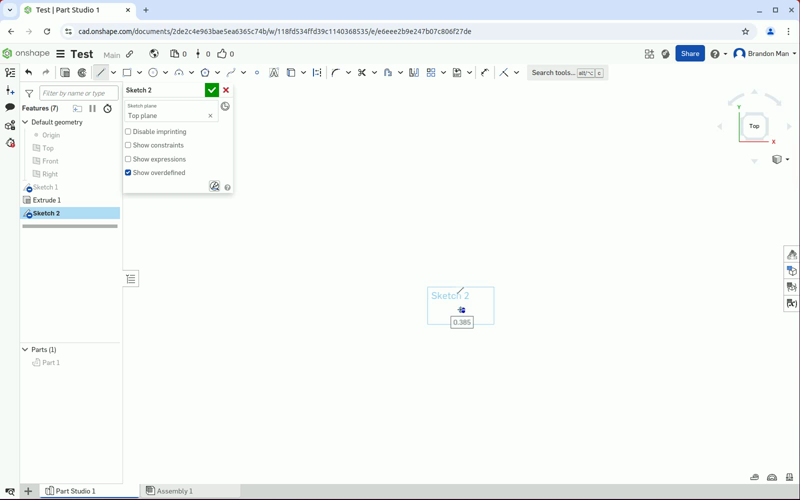
key_up(shift)
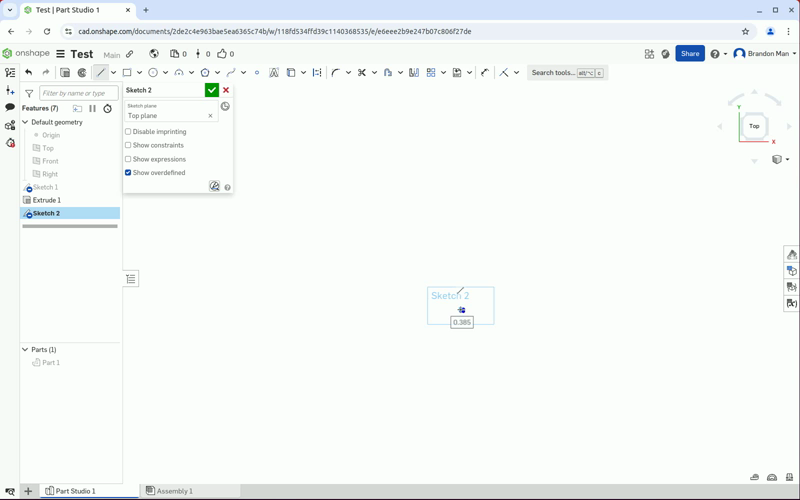
mouse_move(490, 309)
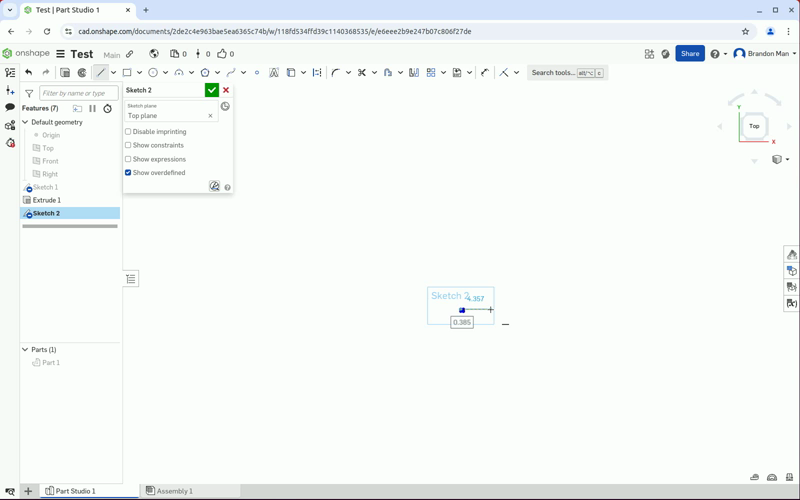
key_down(shift)
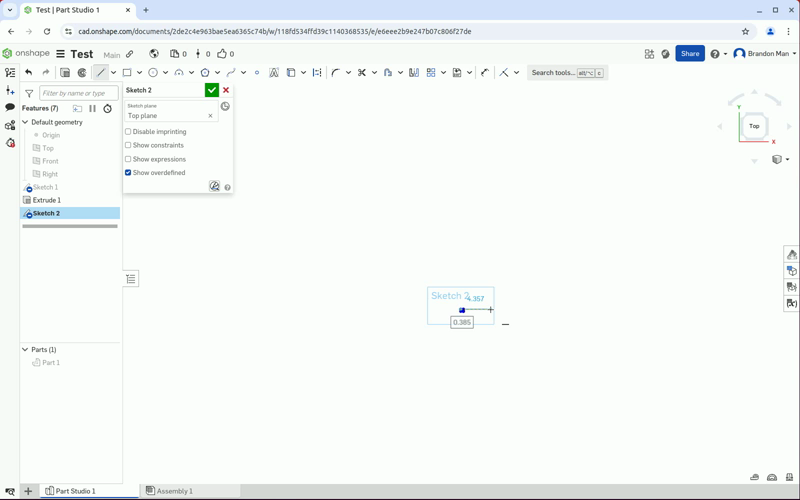
mouse_move(460, 311)
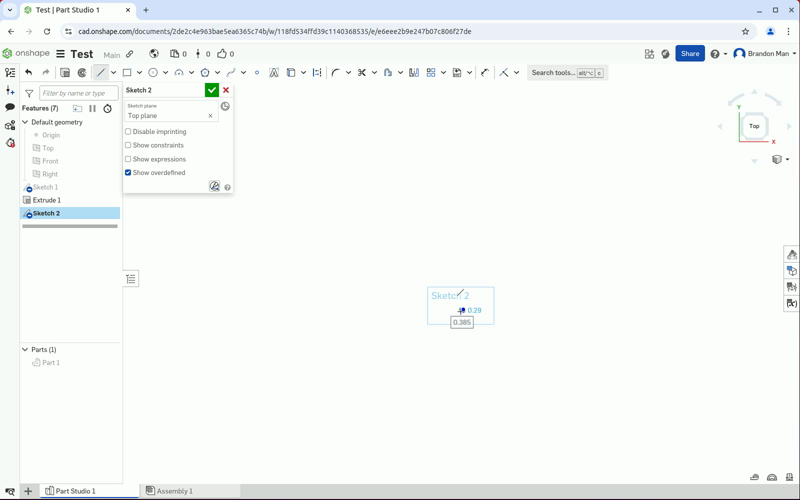
scroll(6)
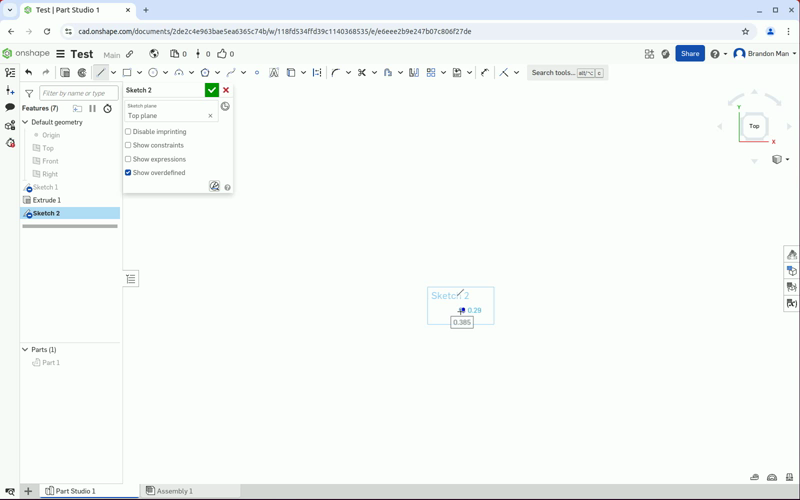
scroll(6)
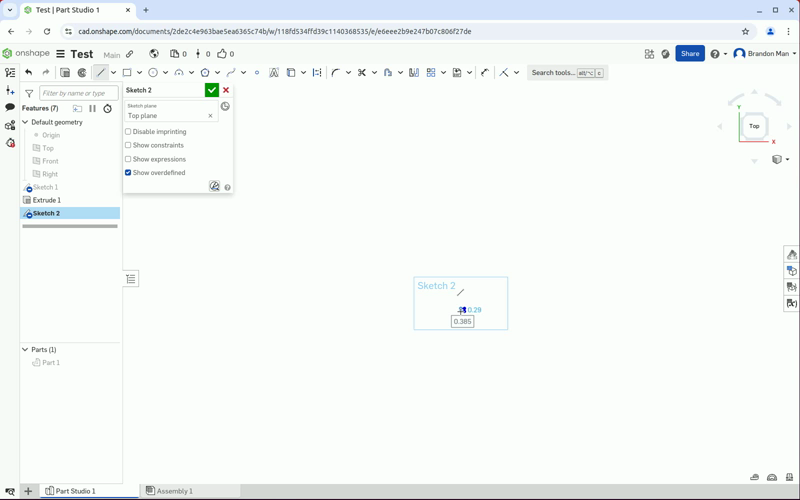
scroll(6)
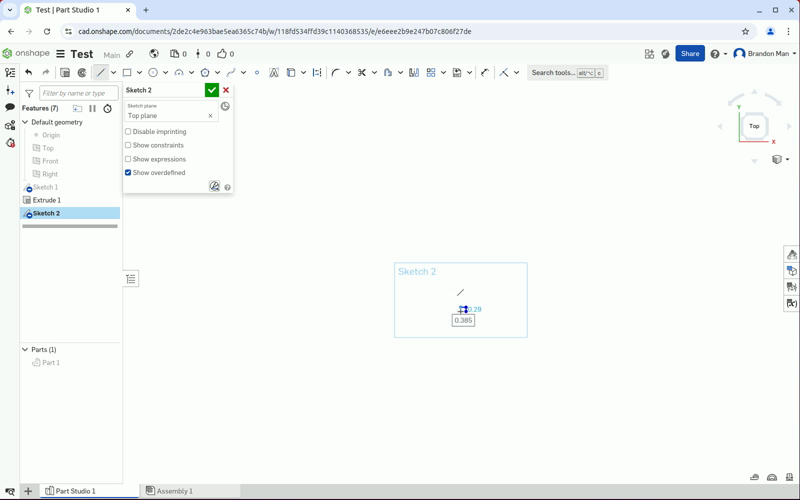
scroll(6)
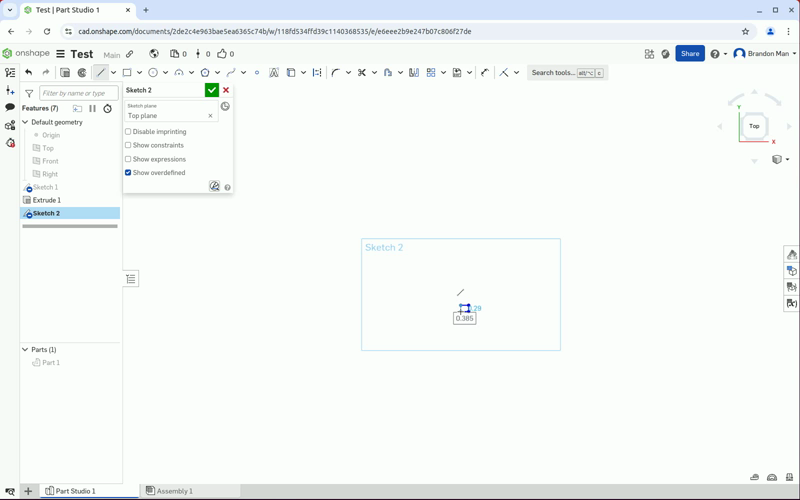
scroll(6)
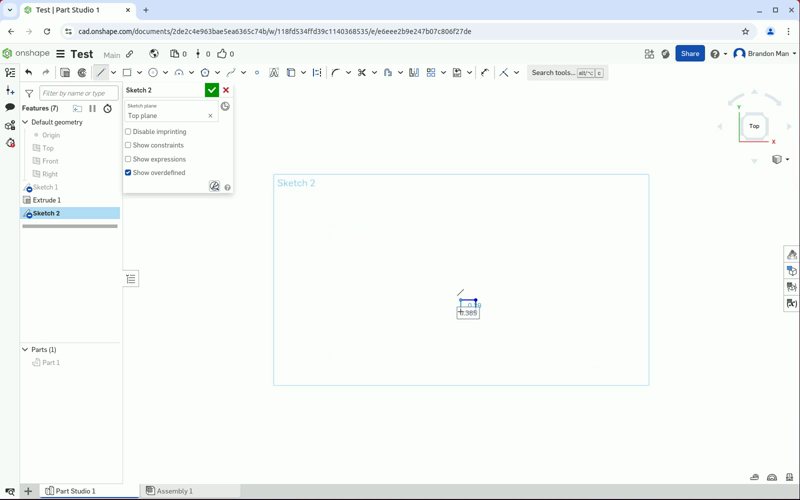
scroll(6)
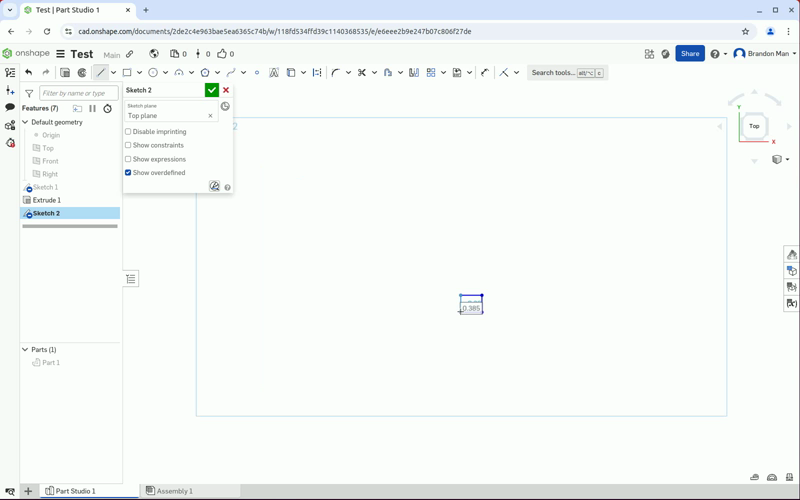
scroll(6)
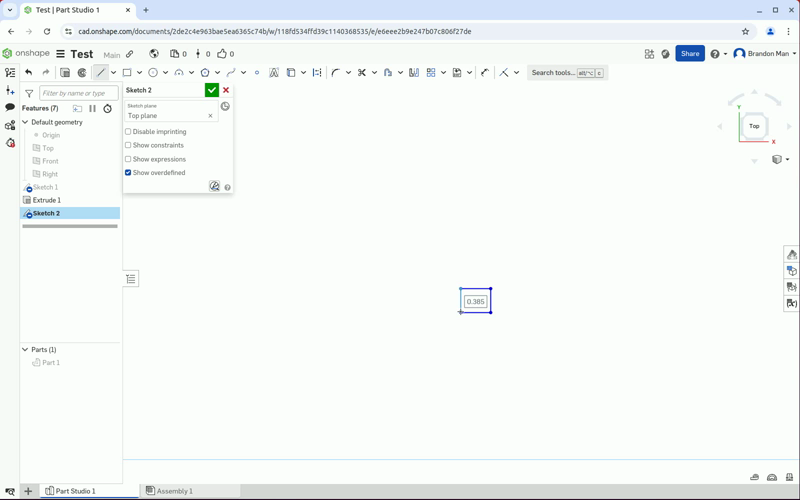
key_up(shift)
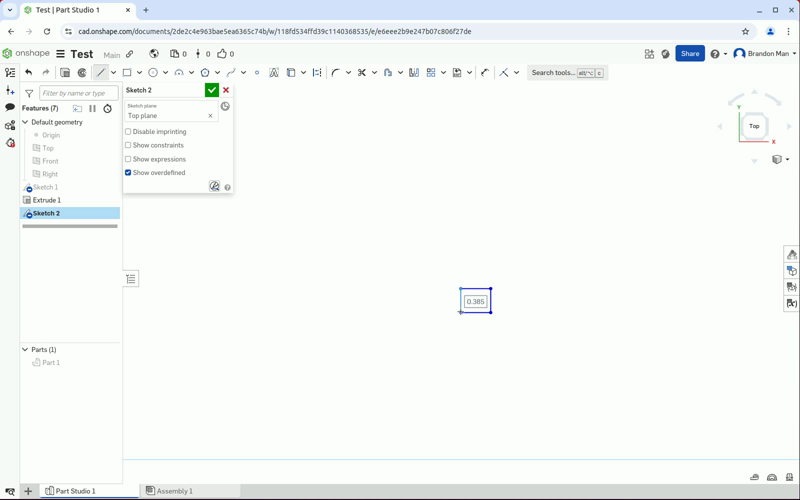
click(460, 311)
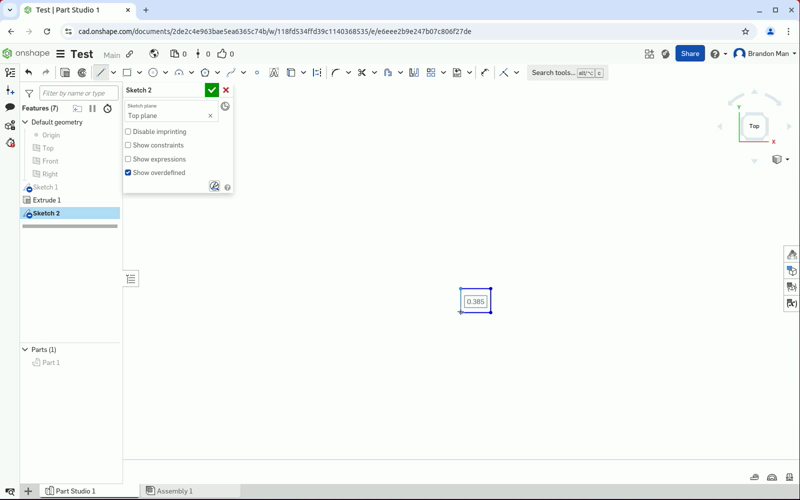
scroll(-6)
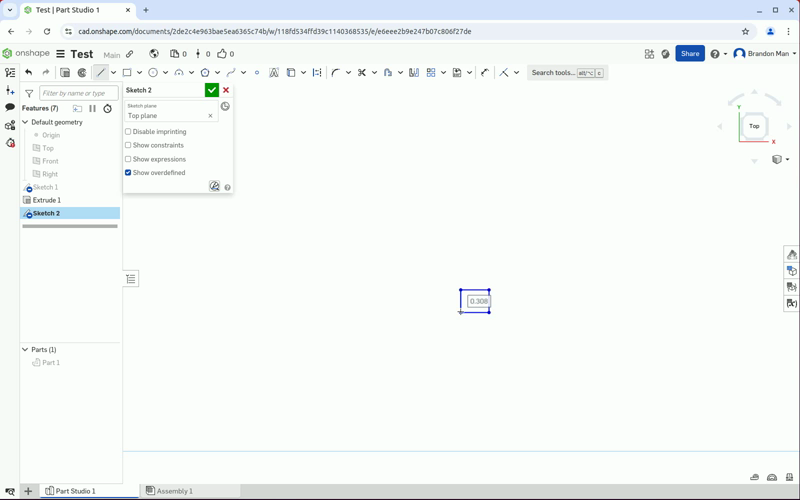
scroll(-6)
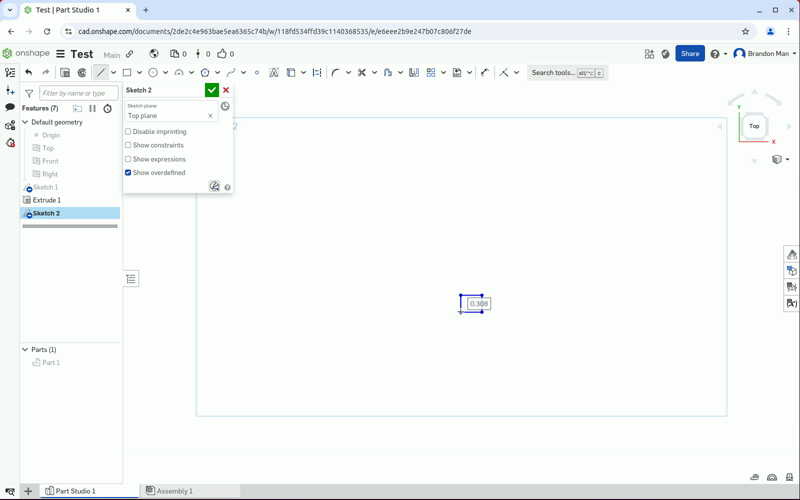
scroll(-6)
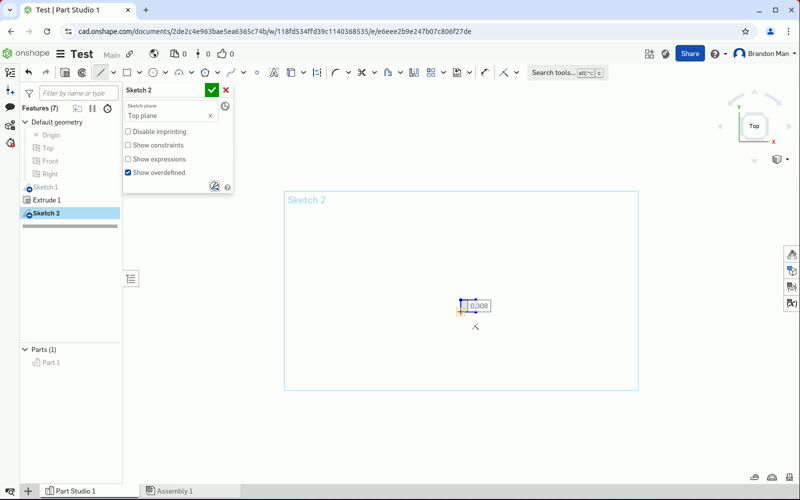
scroll(-6)
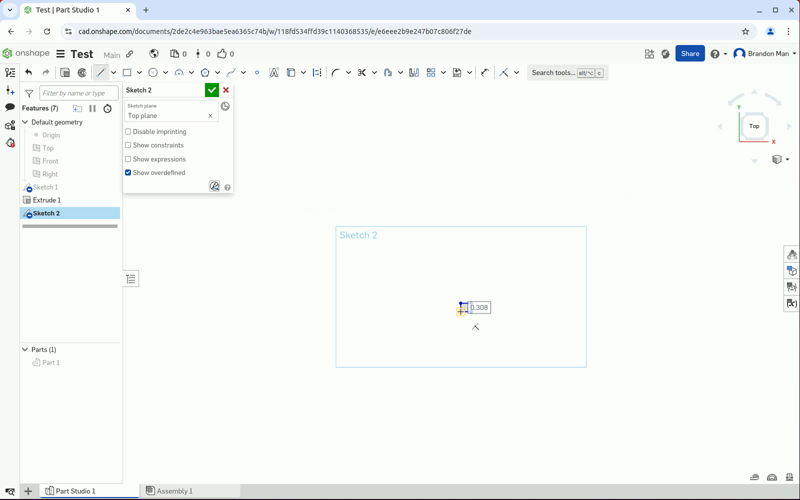
scroll(-6)
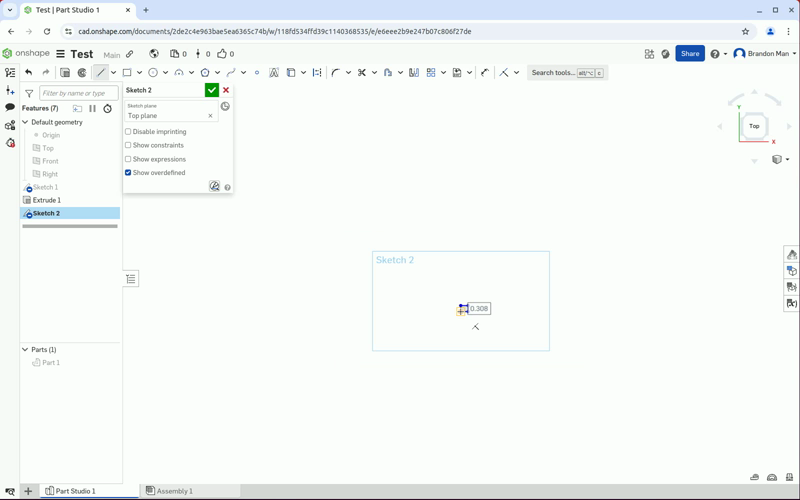
scroll(-6)
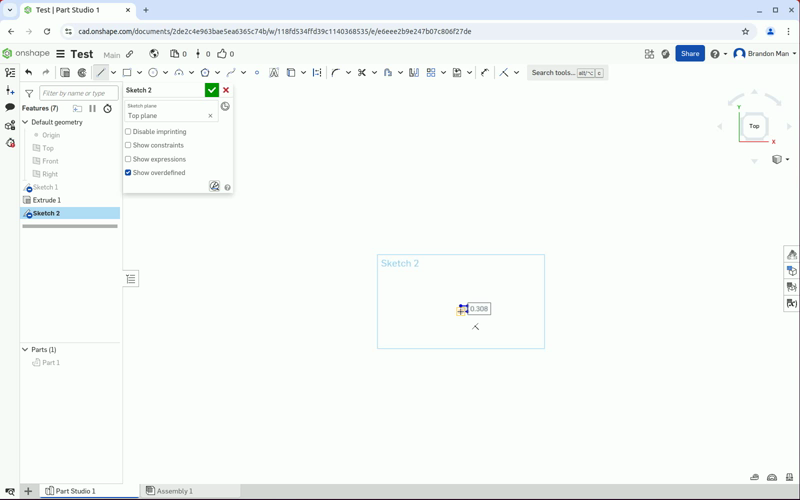
scroll(-6)
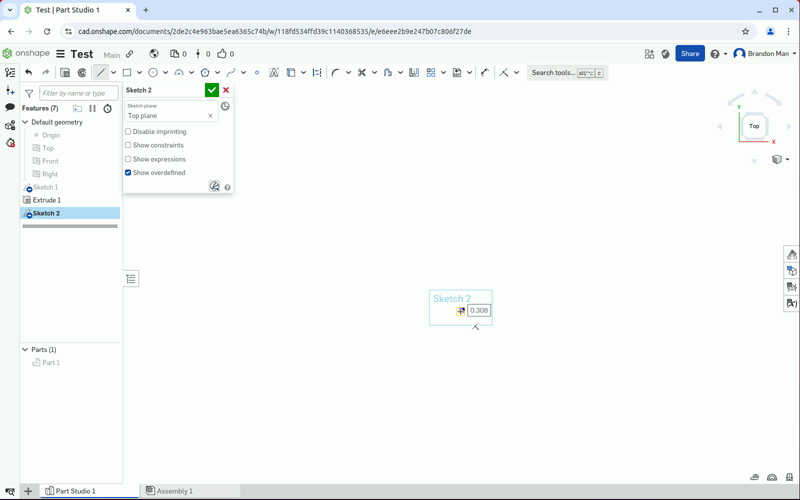
key(esc)
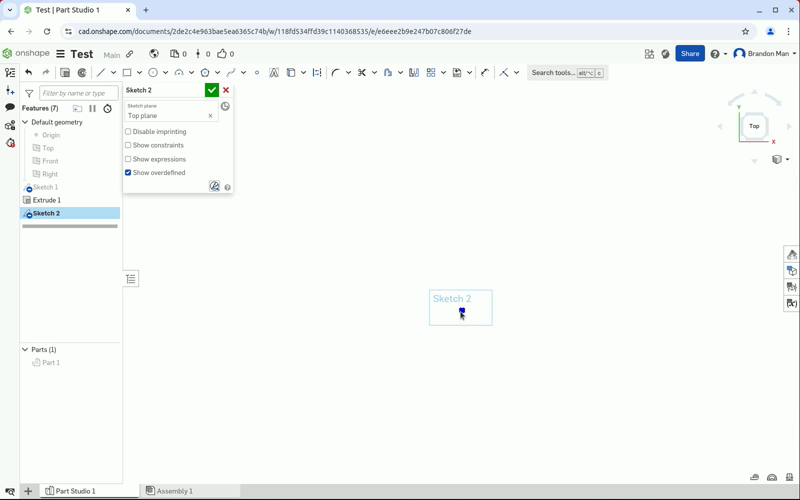
mouse_move(462, 309)
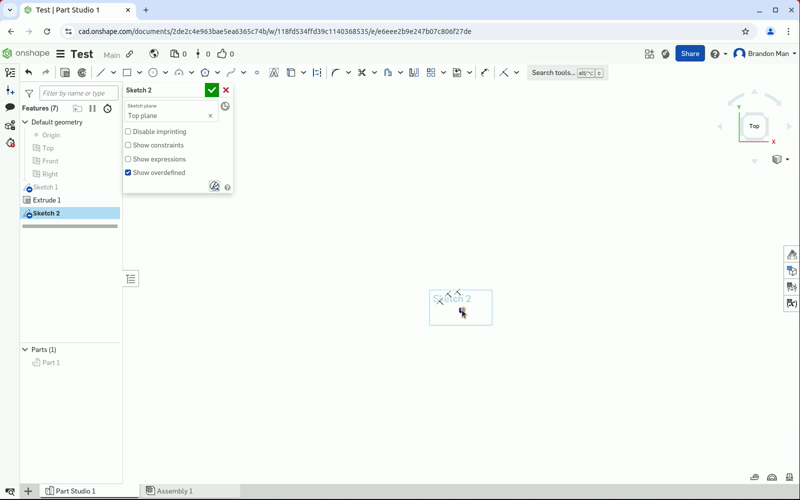
scroll(6)
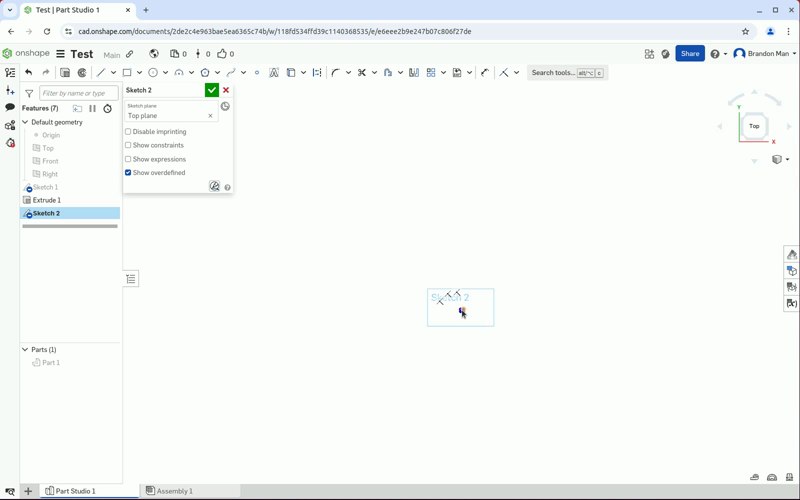
scroll(6)
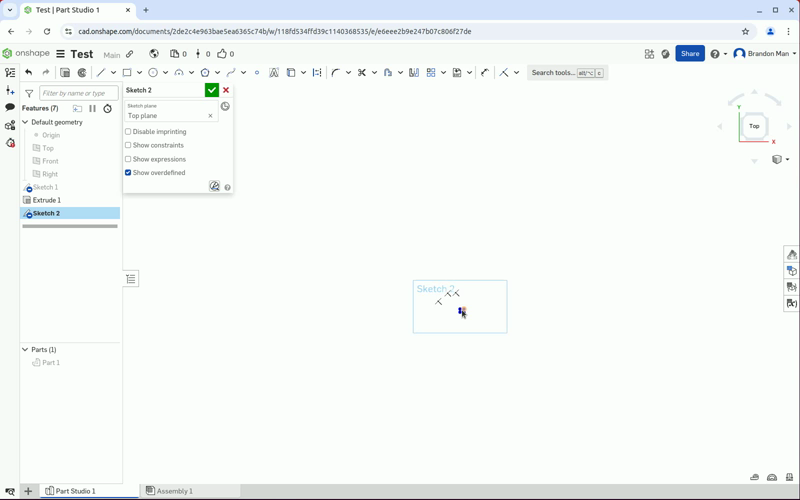
scroll(6)
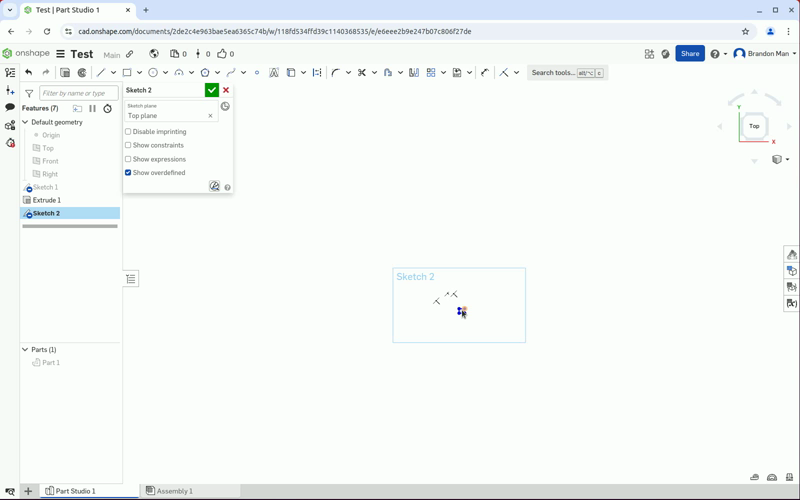
scroll(6)
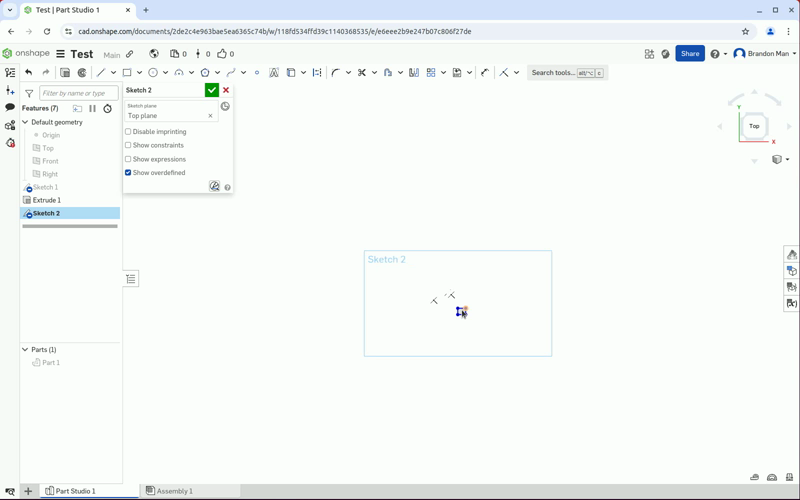
scroll(6)
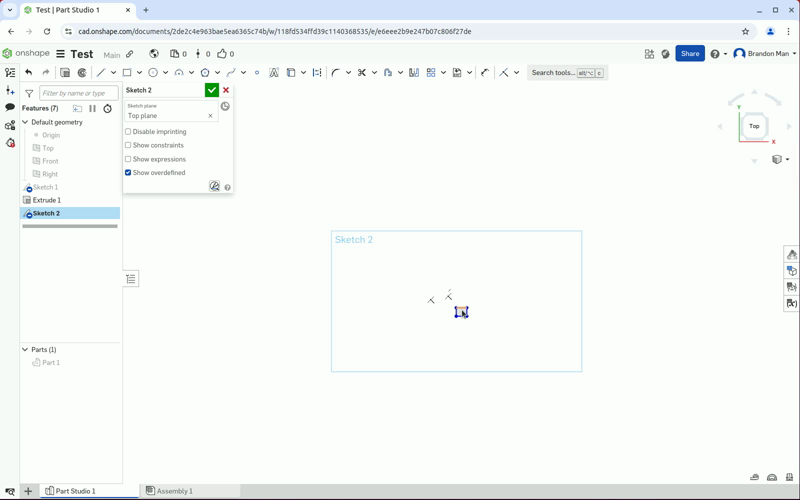
scroll(6)
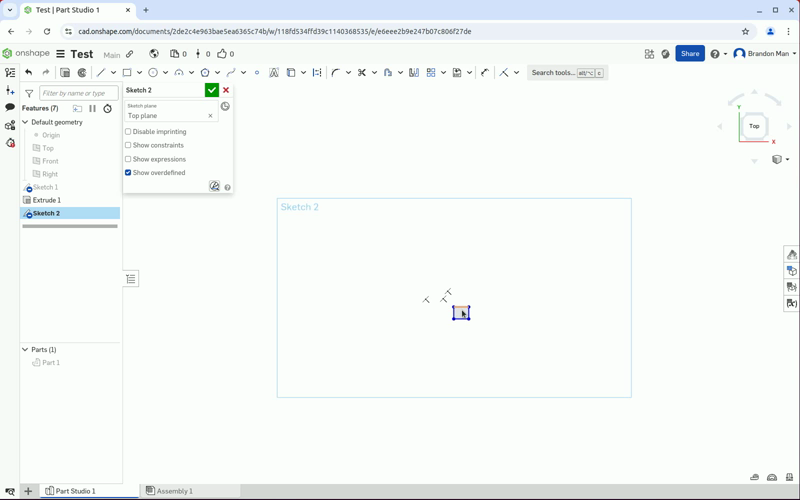
scroll(6)
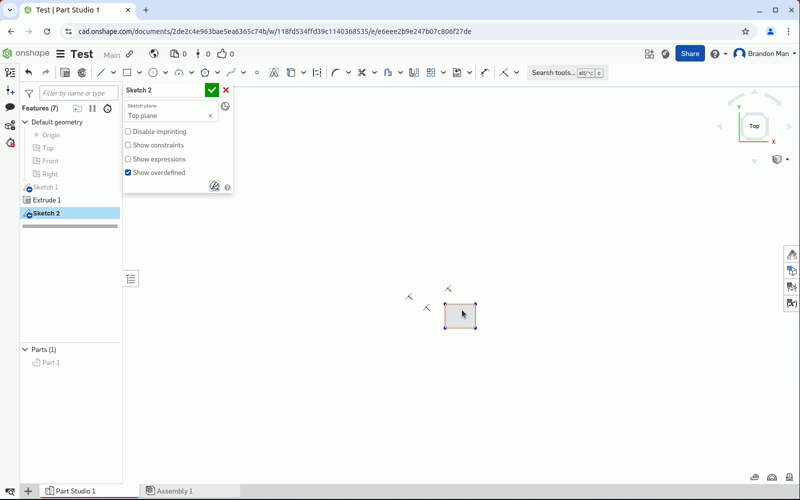
click(462, 309)
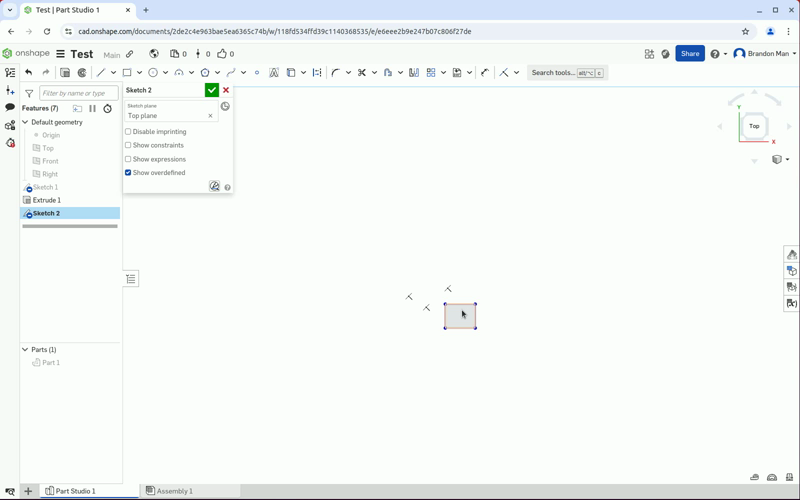
scroll(-6)
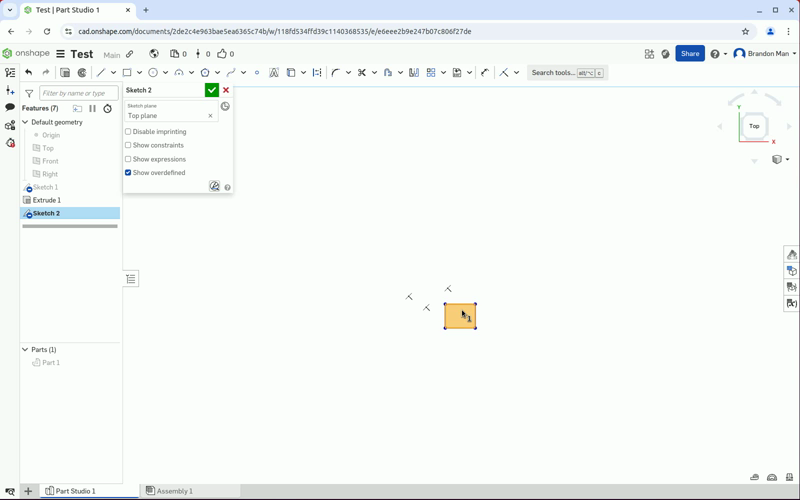
scroll(-6)
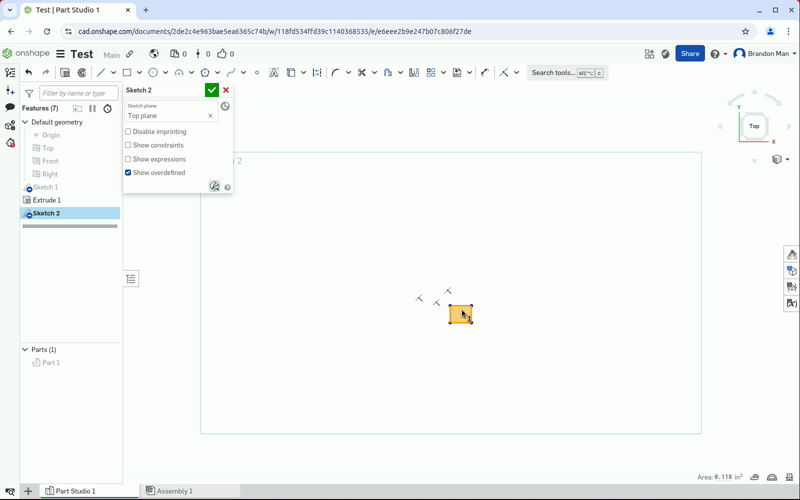
scroll(-6)
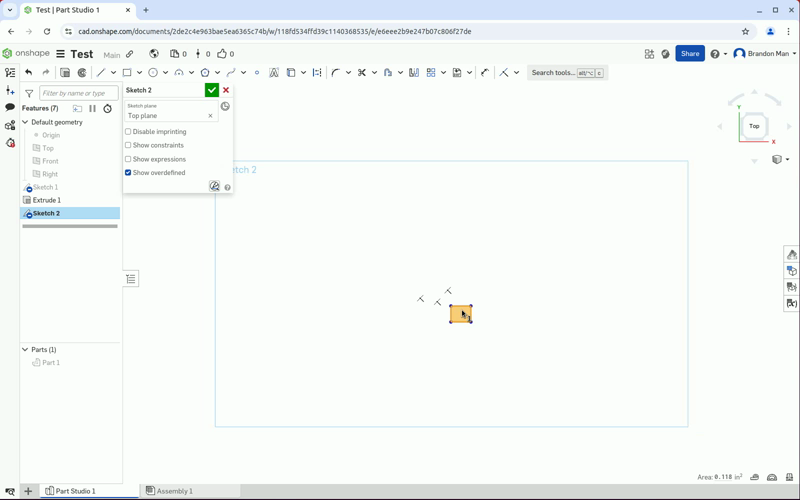
scroll(-6)
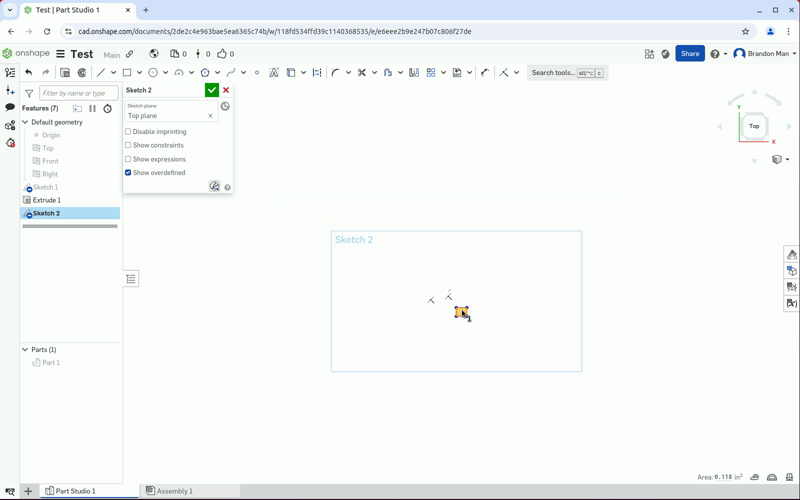
scroll(-6)
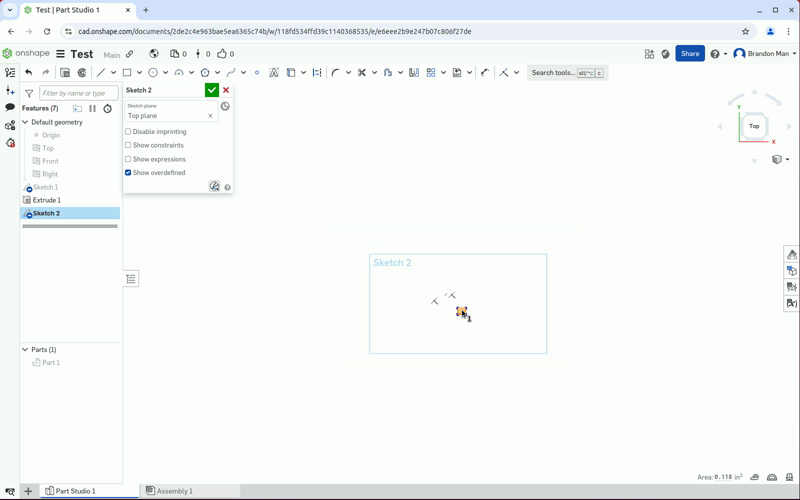
scroll(-6)
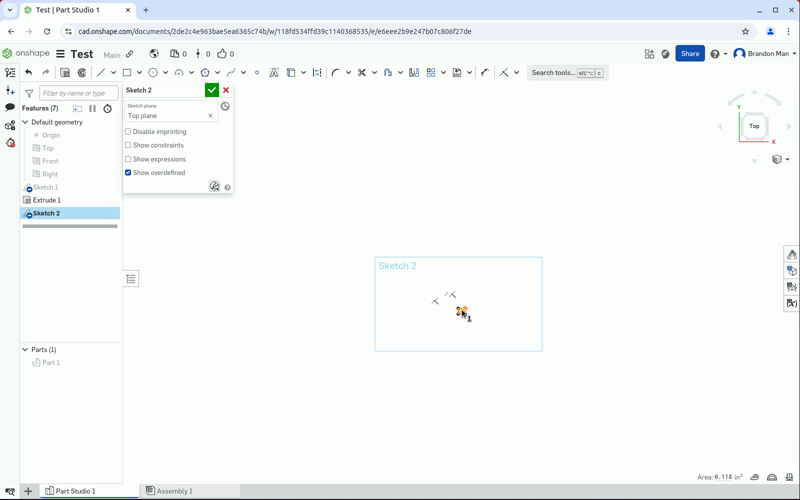
scroll(-6)
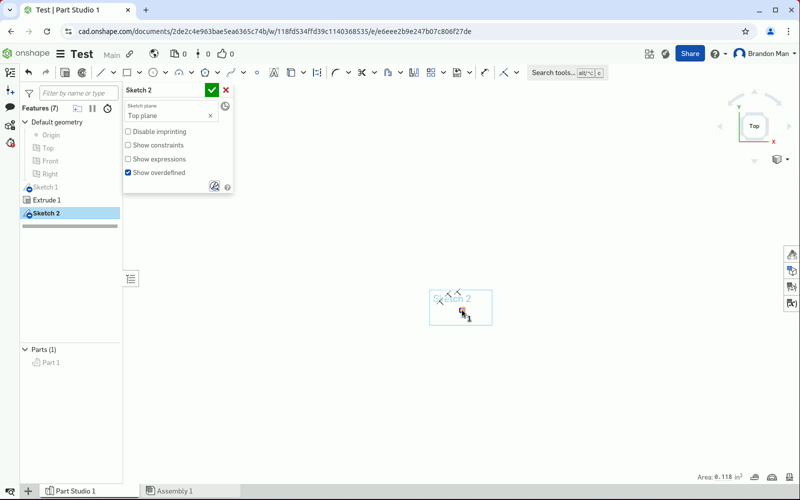
mouse_move(73, 352)
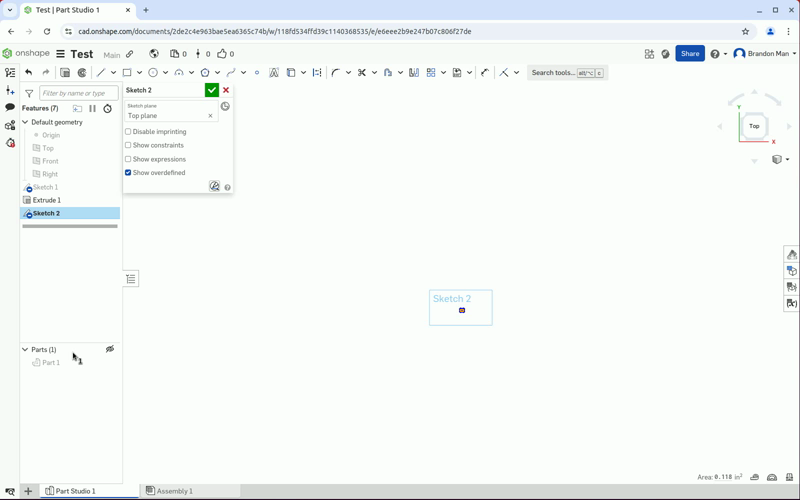
key(shift+y)
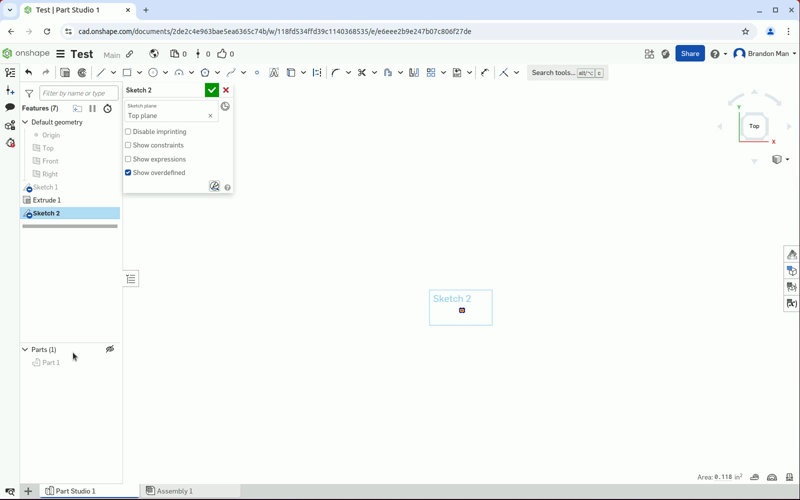
key(shift+e)
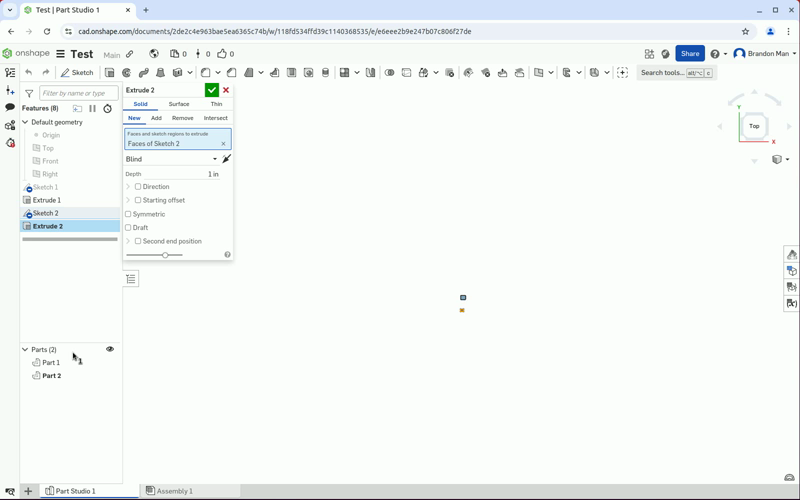
mouse_move(143, 106)
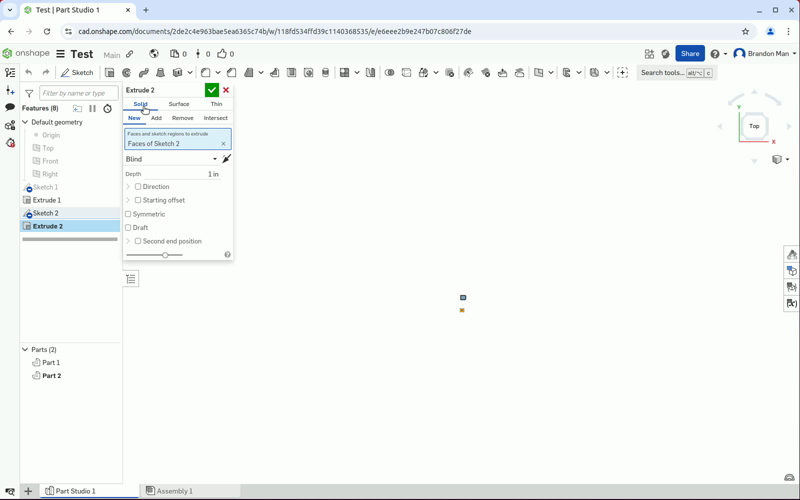
click(143, 106)
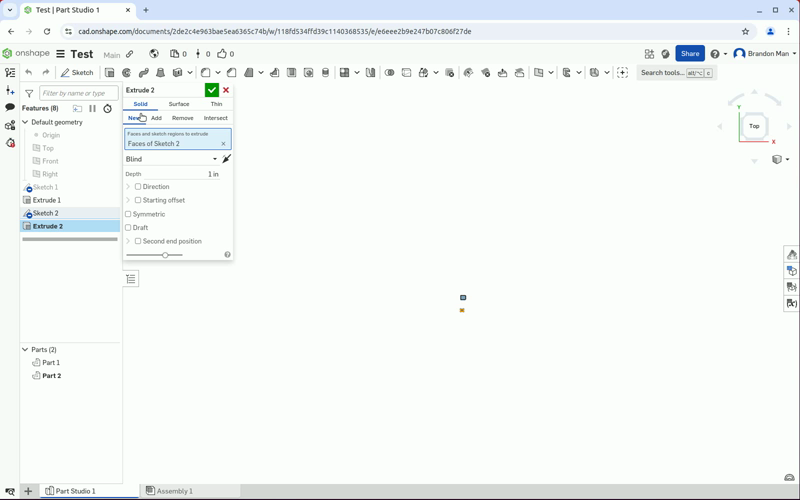
mouse_move(137, 120)
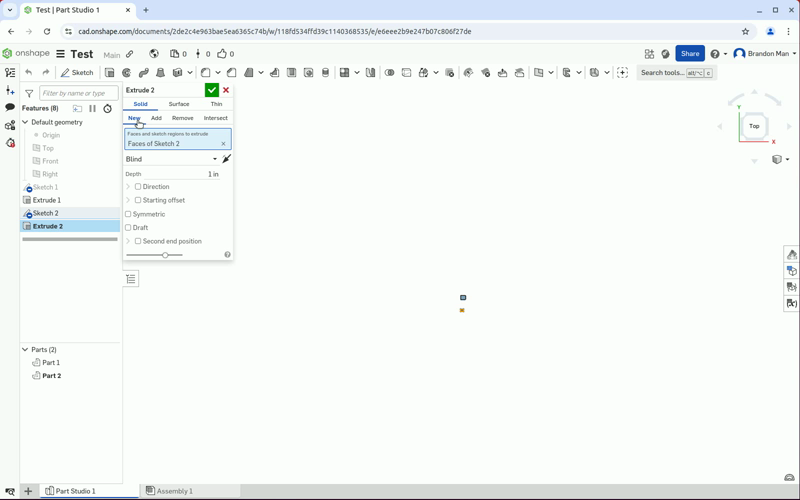
click(137, 120)
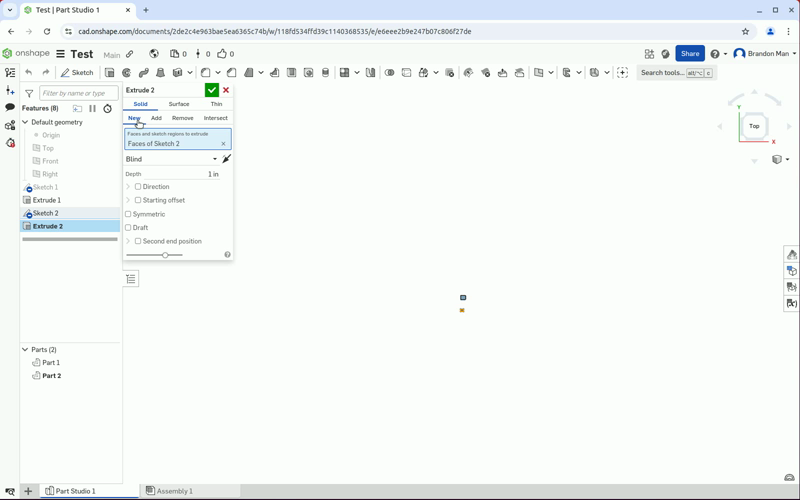
key(tab, 4)
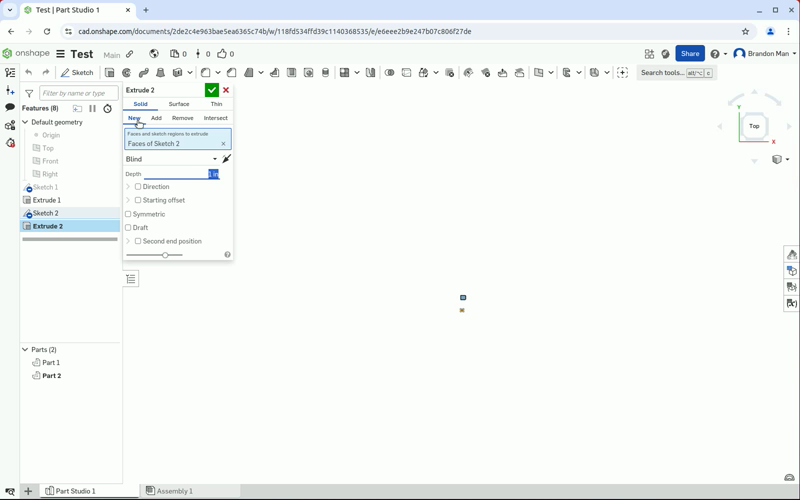
text(2.648)
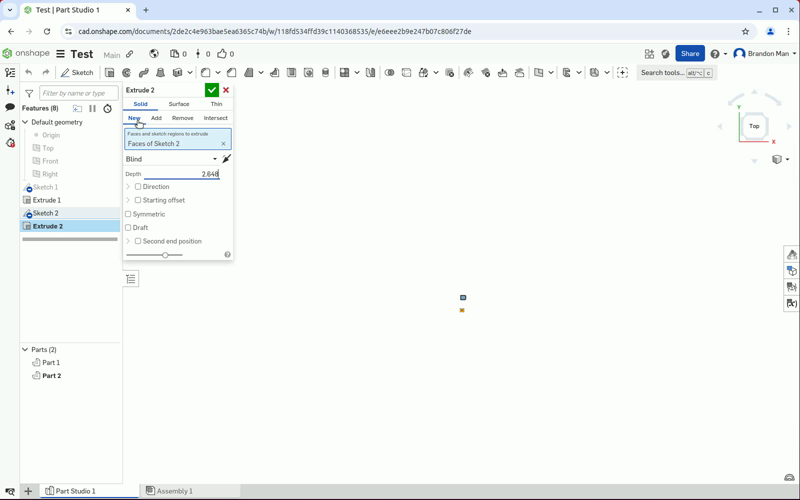
key(enter)
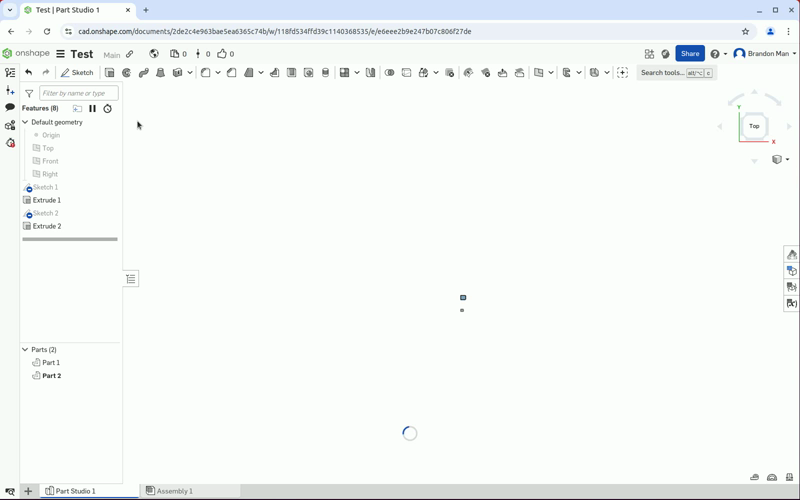
key(shift+h)
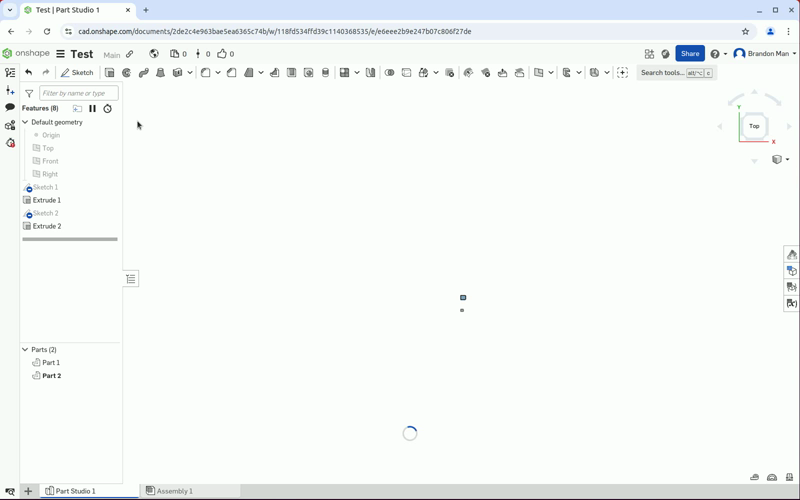
key(shift+h)
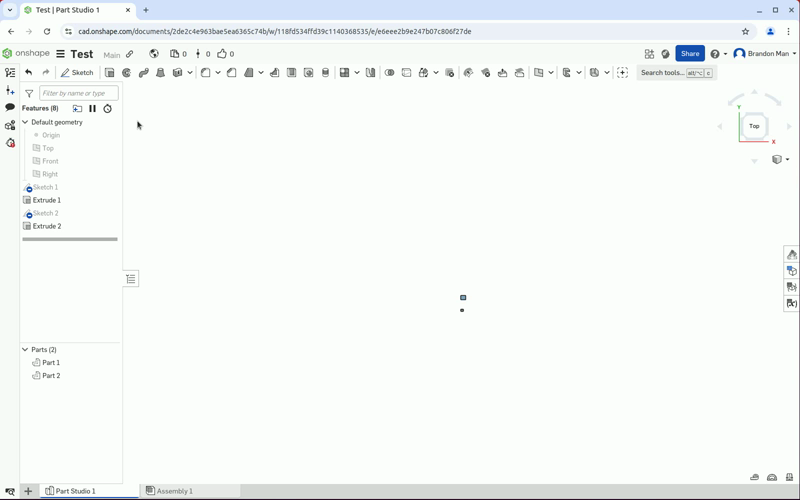
mouse_move(73, 189)
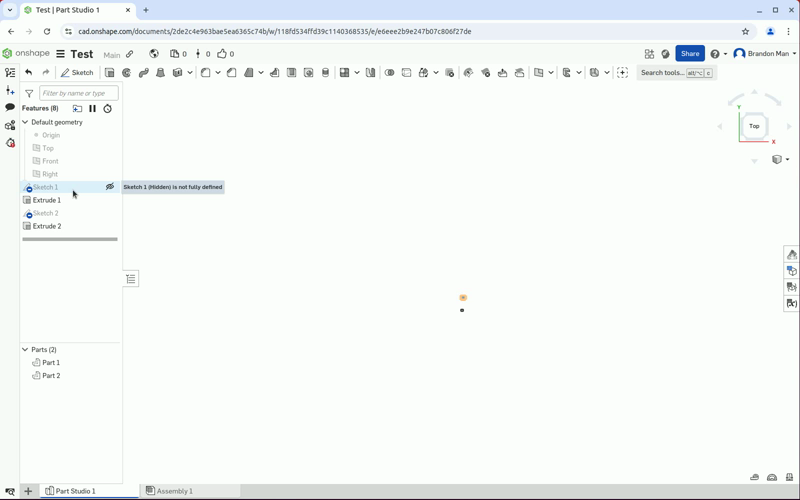
click(73, 189)
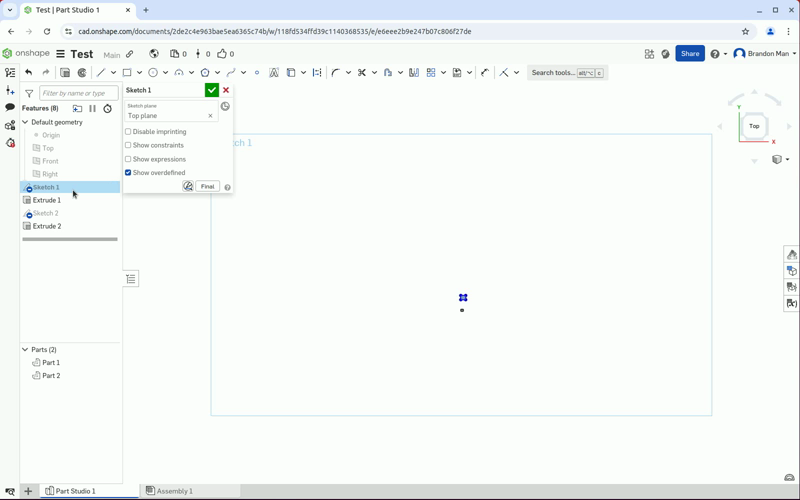
mouse_move(229, 92)
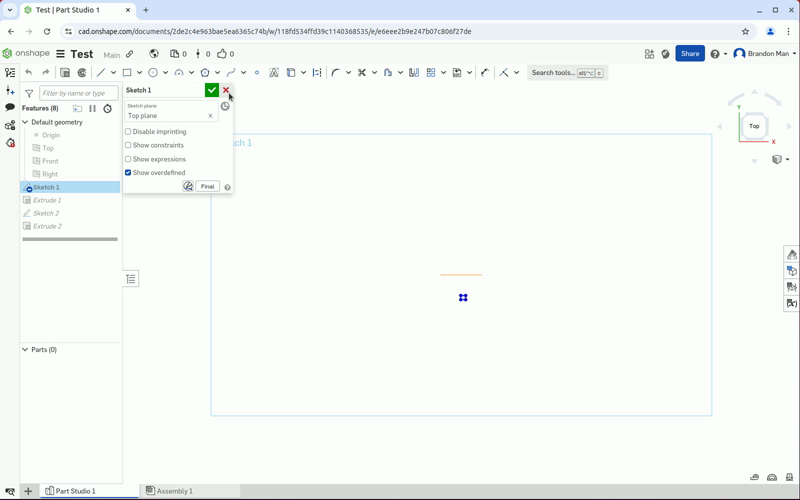
click(229, 92)
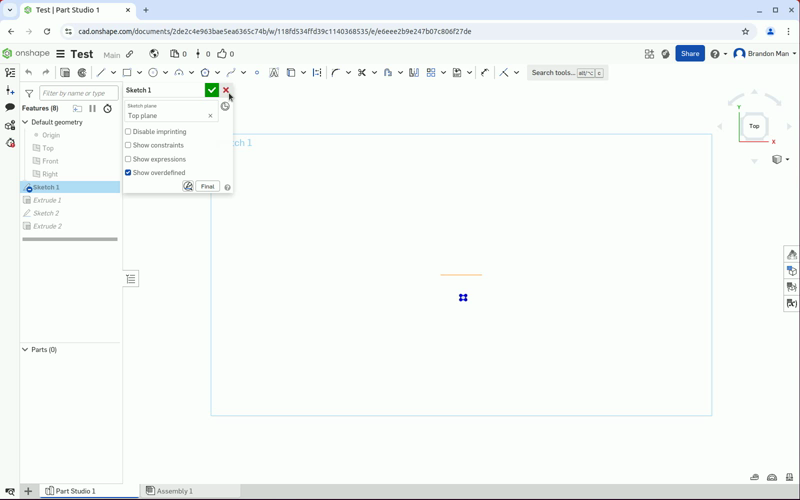
key(shift+s)
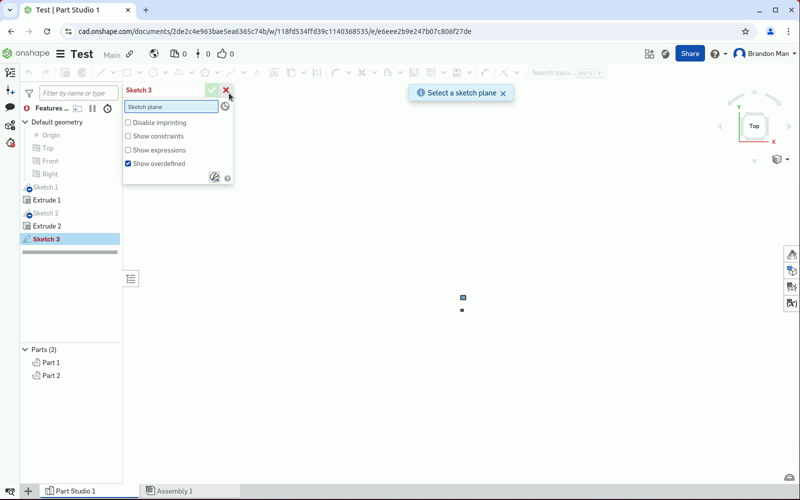
mouse_move(73, 150)
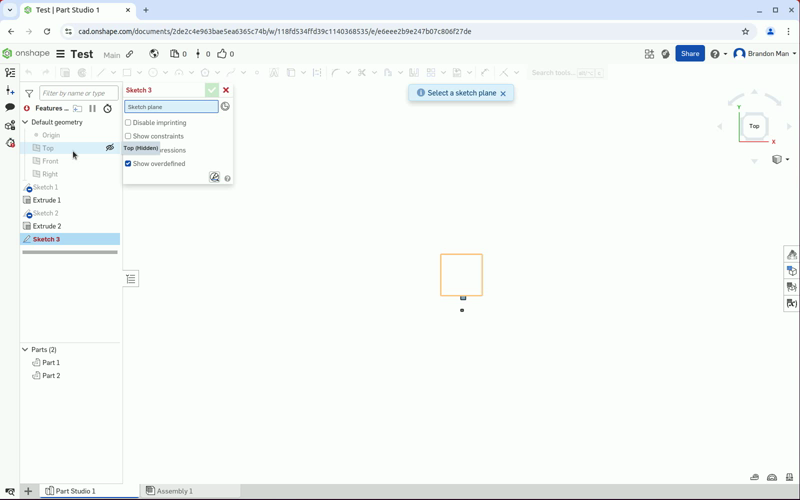
click(73, 150)
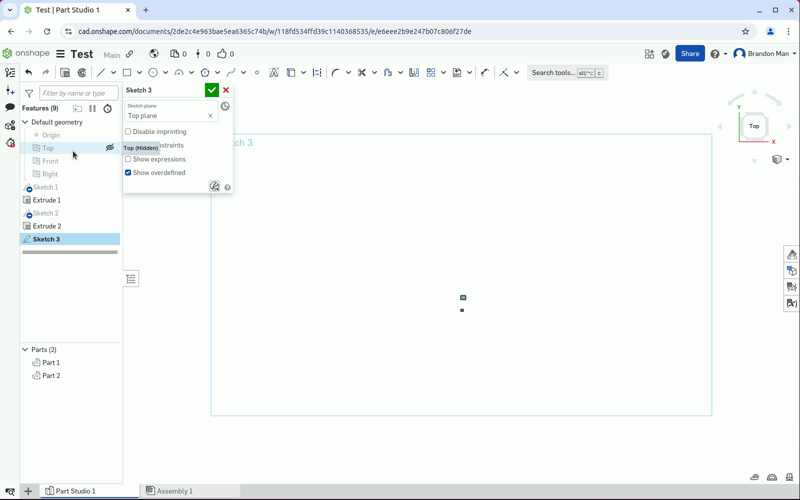
mouse_move(73, 352)
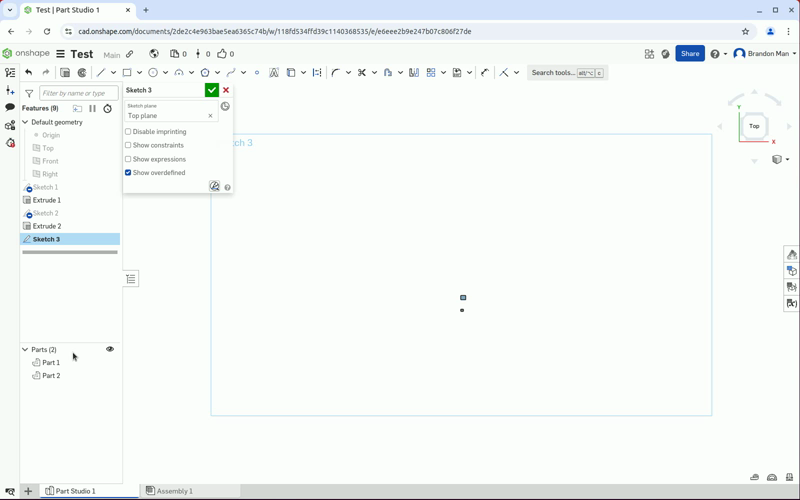
key(y)
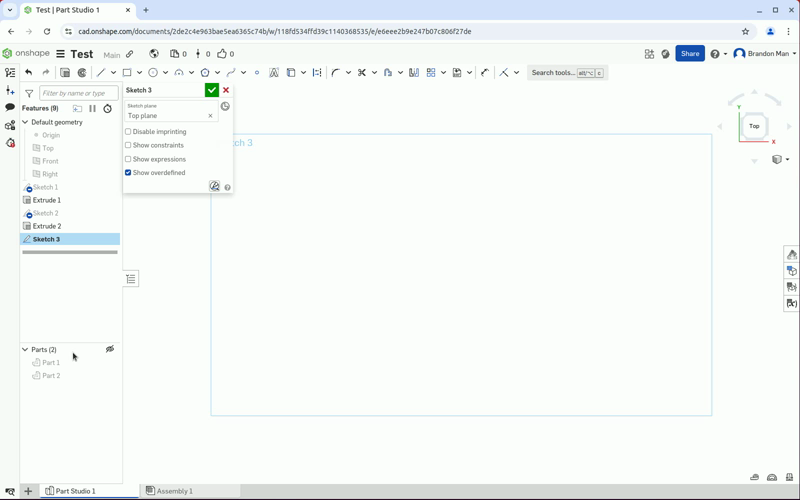
key(l)
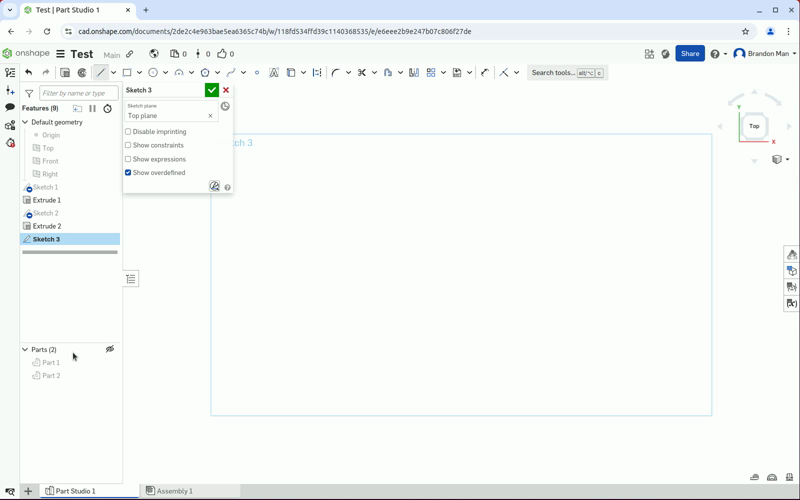
key_down(shift)
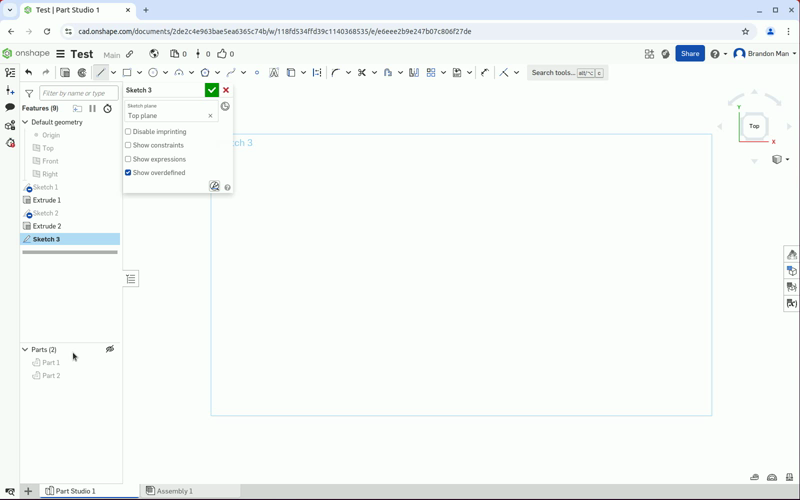
mouse_move(483, 311)
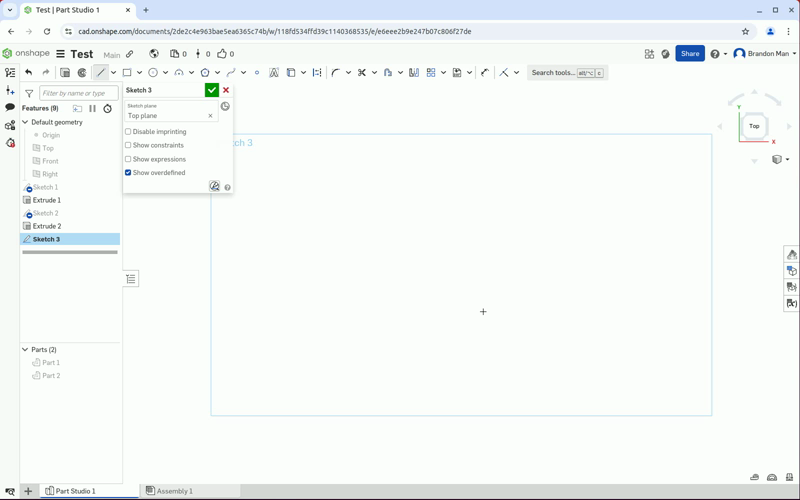
click(483, 311)
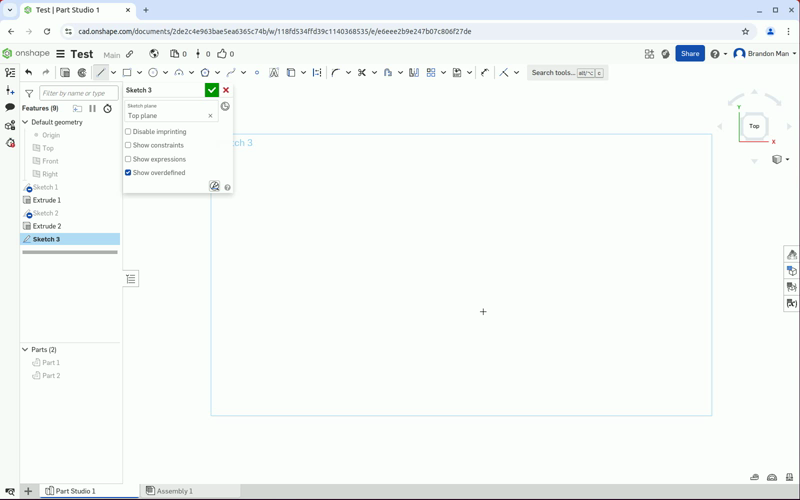
key_up(shift)
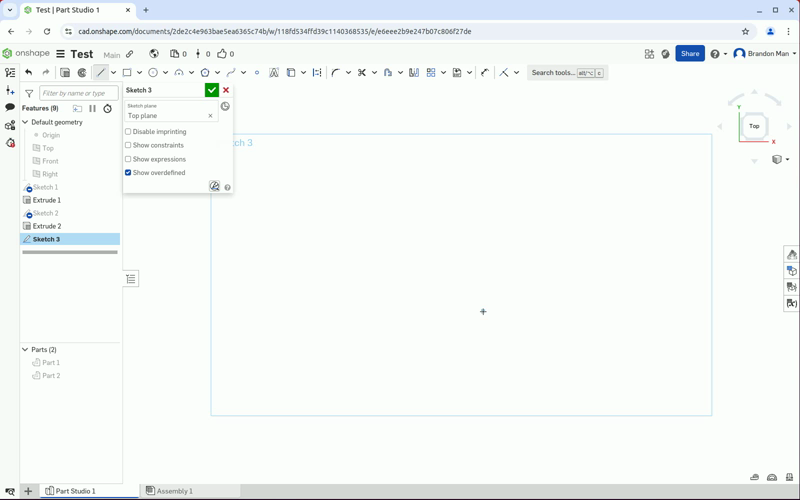
key_down(shift)
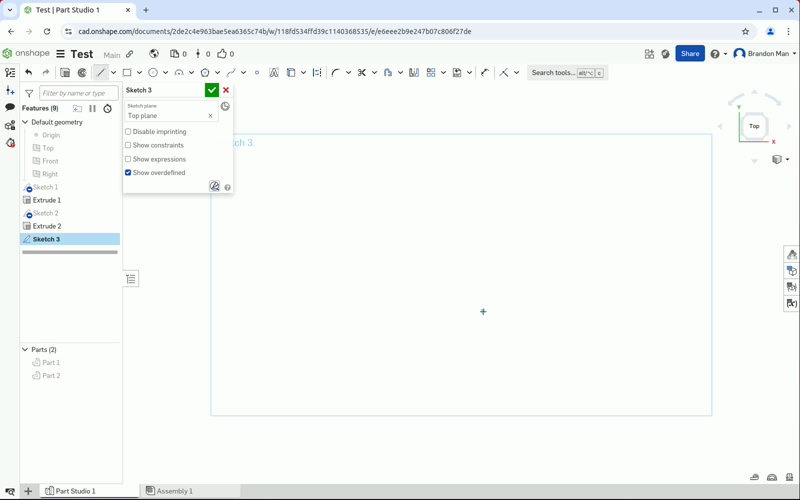
mouse_move(513, 311)
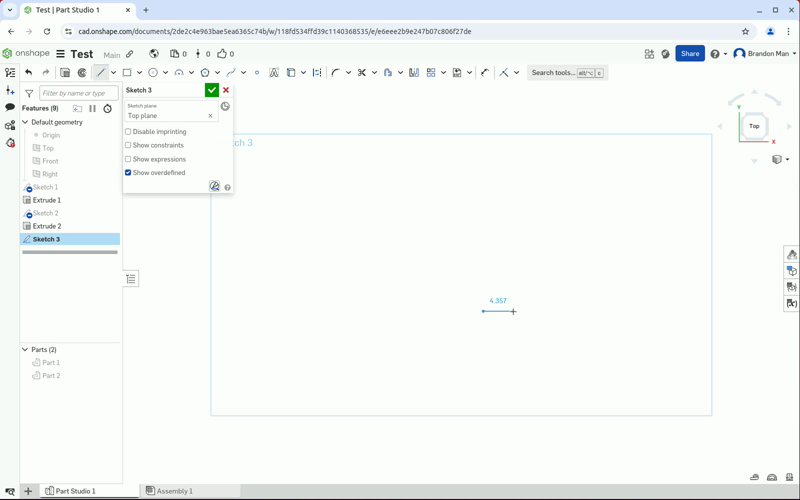
mouse_move(485, 311)
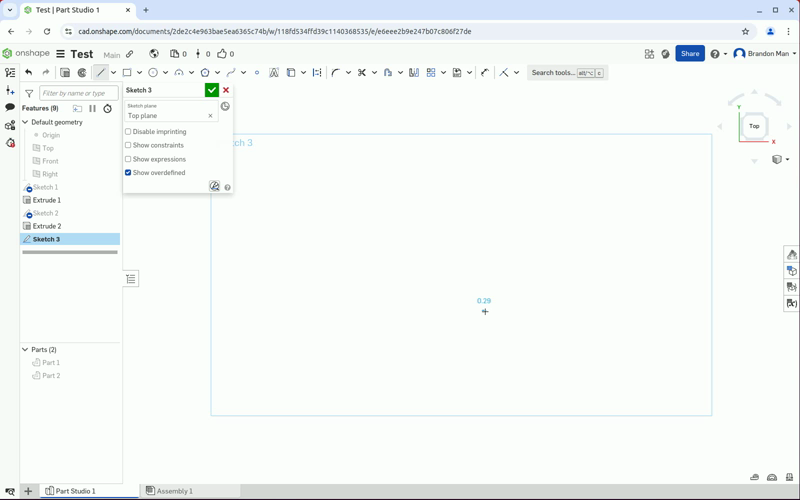
scroll(6)
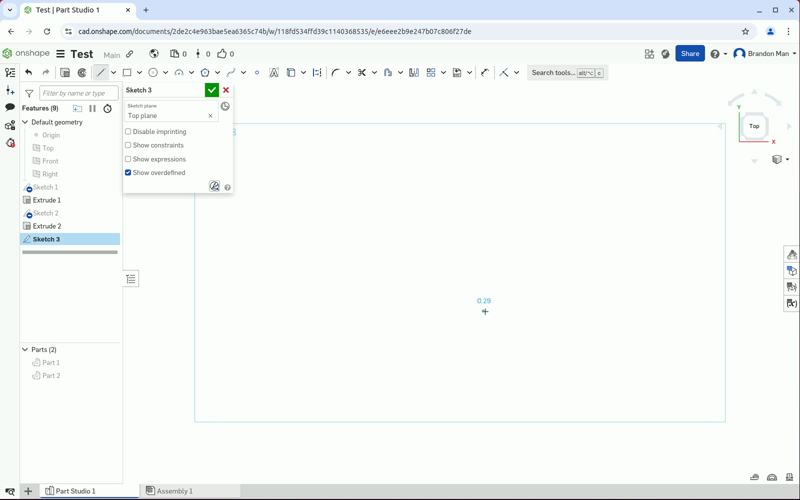
scroll(6)
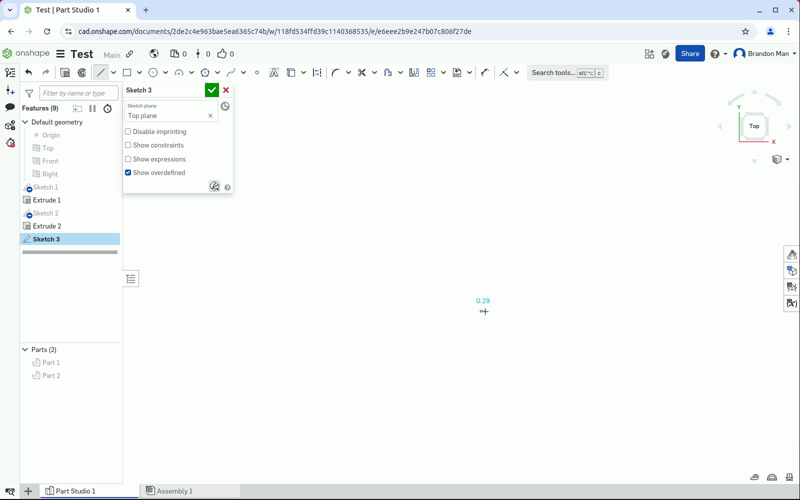
scroll(6)
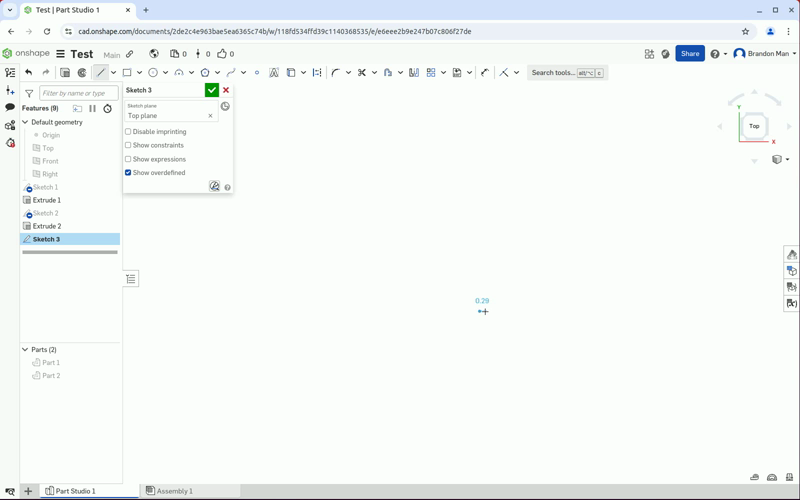
scroll(6)
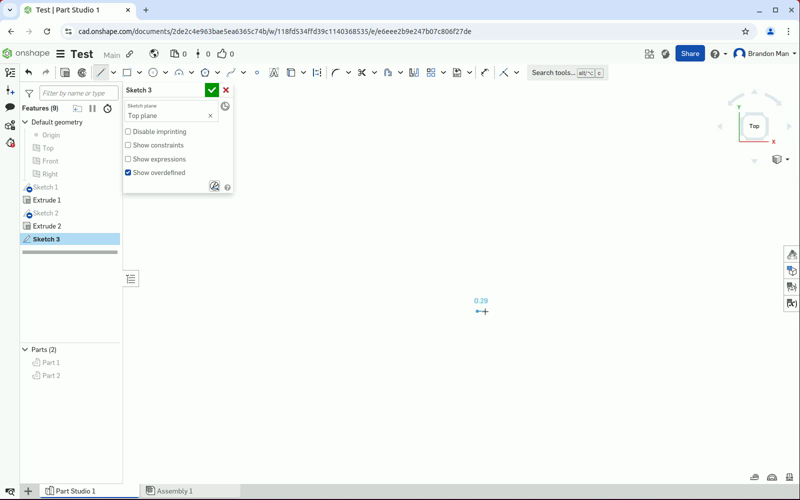
scroll(6)
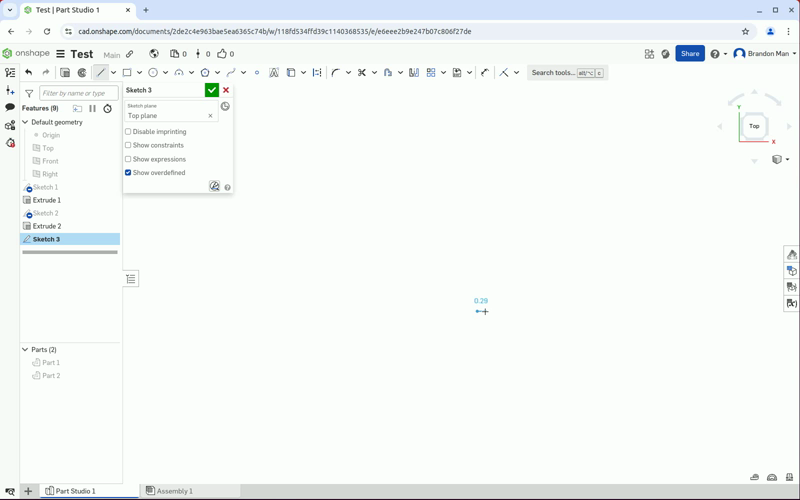
scroll(6)
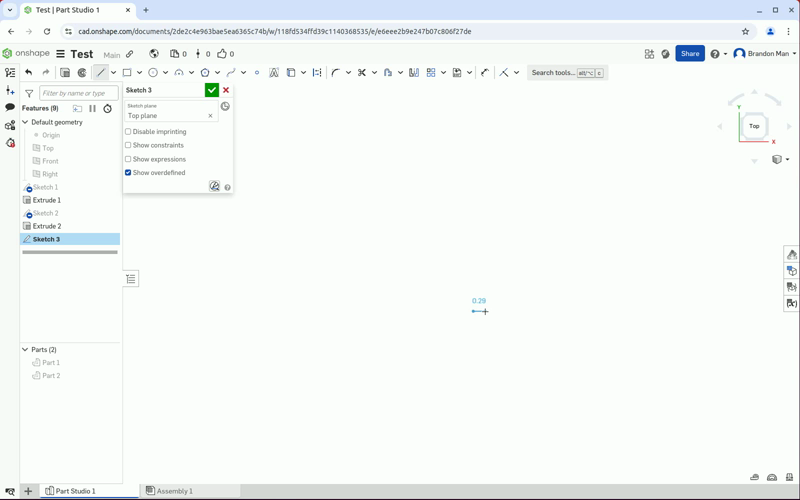
scroll(6)
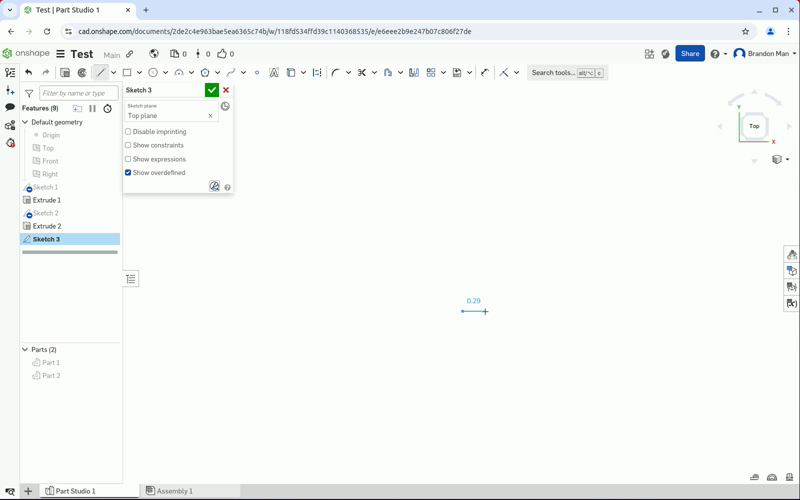
click(485, 311)
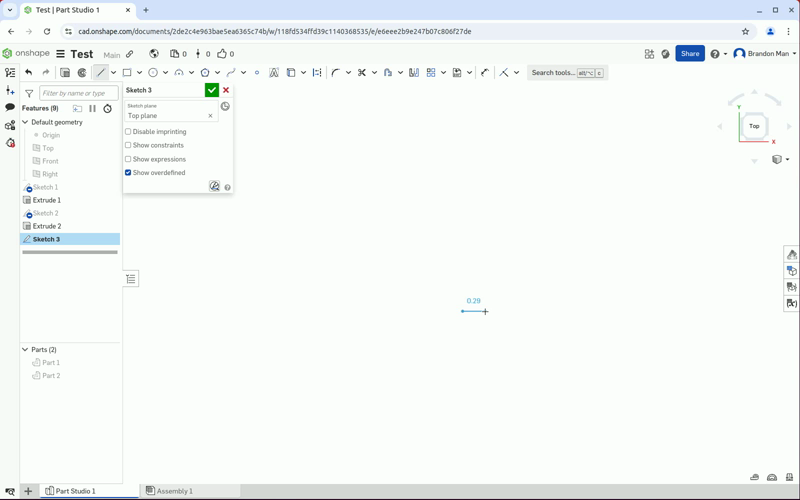
scroll(-6)
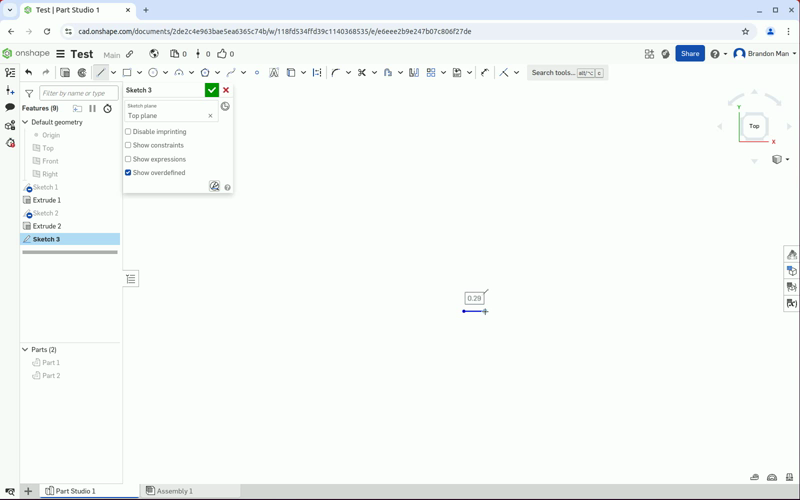
scroll(-6)
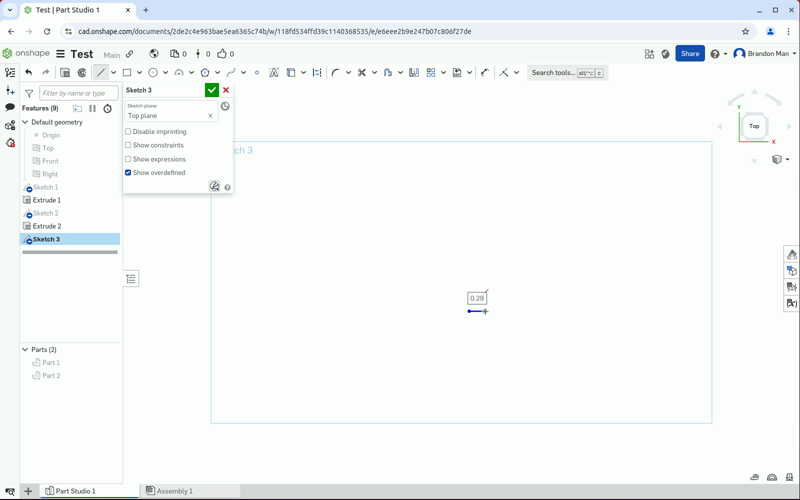
scroll(-6)
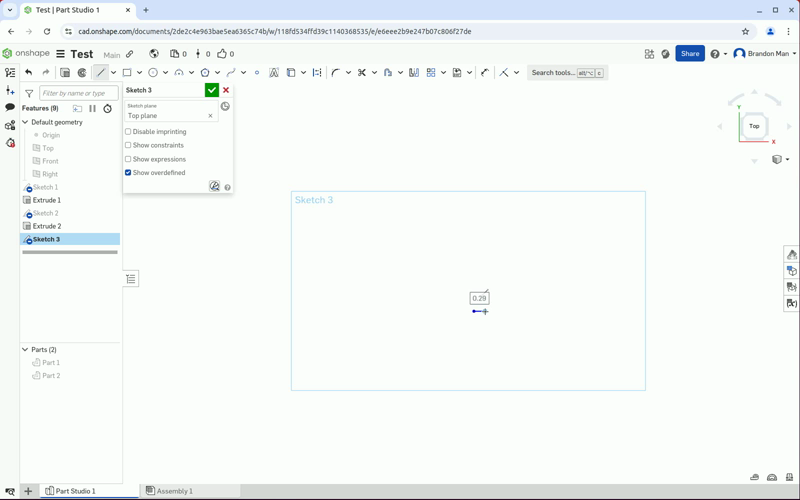
scroll(-6)
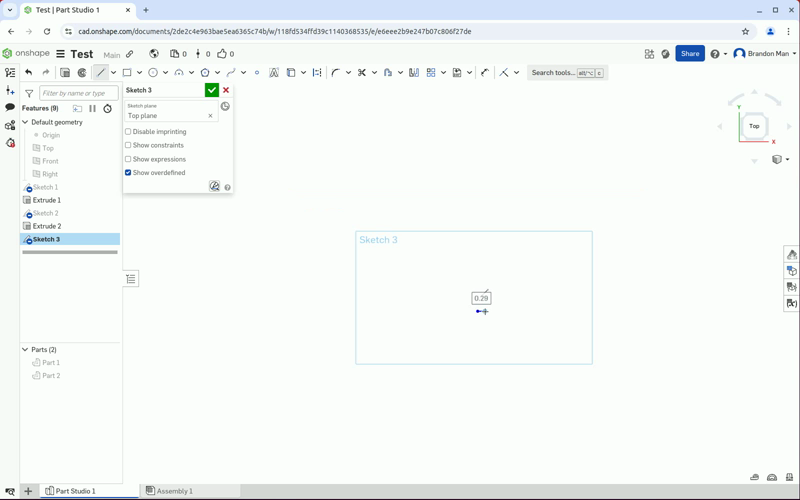
scroll(-6)
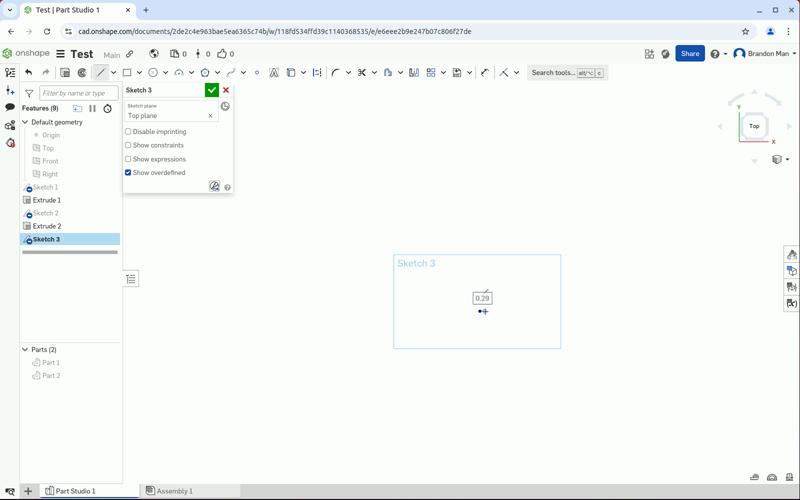
scroll(-6)
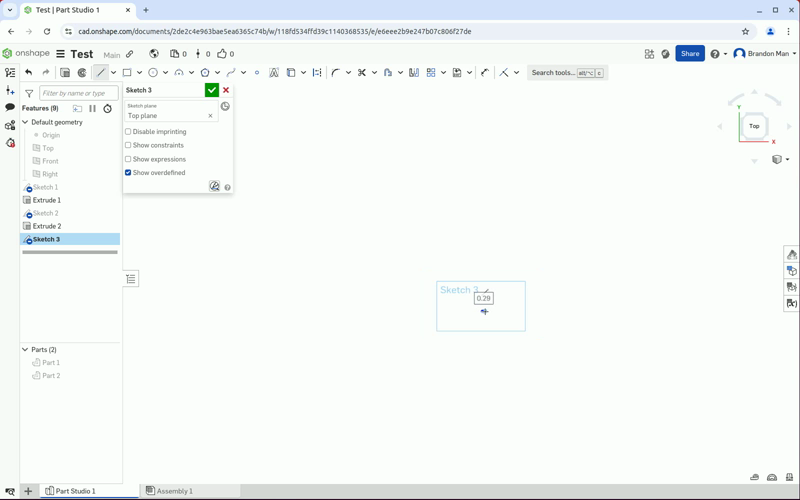
scroll(-6)
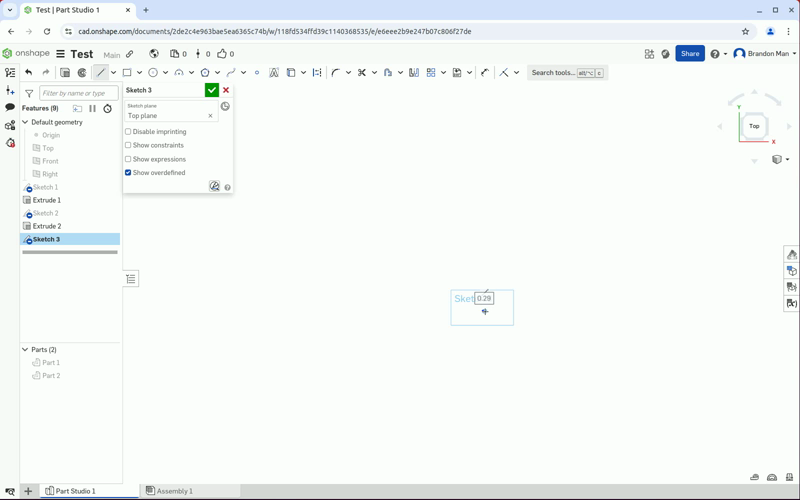
key_up(shift)
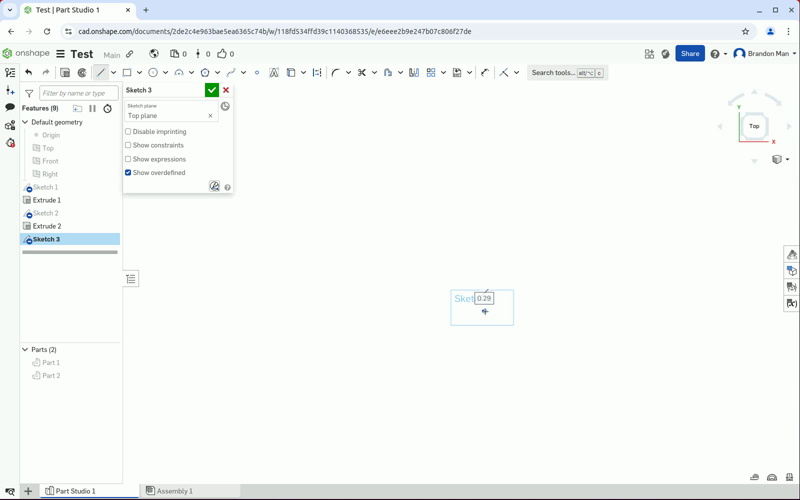
key_down(shift)
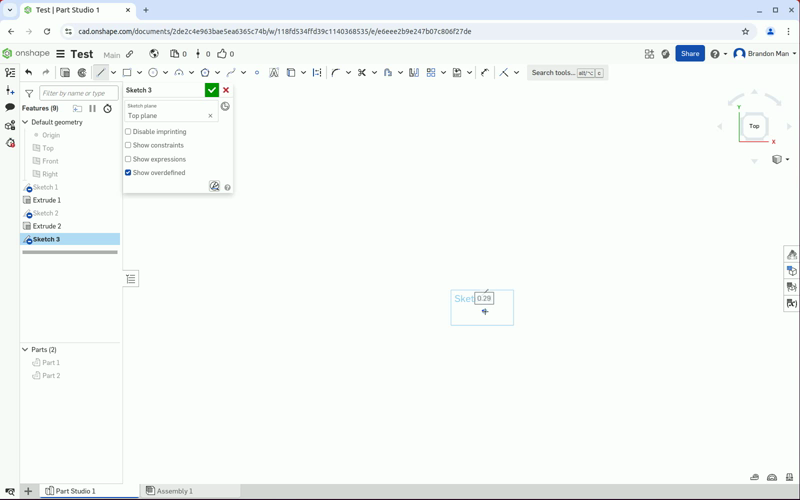
mouse_move(515, 311)
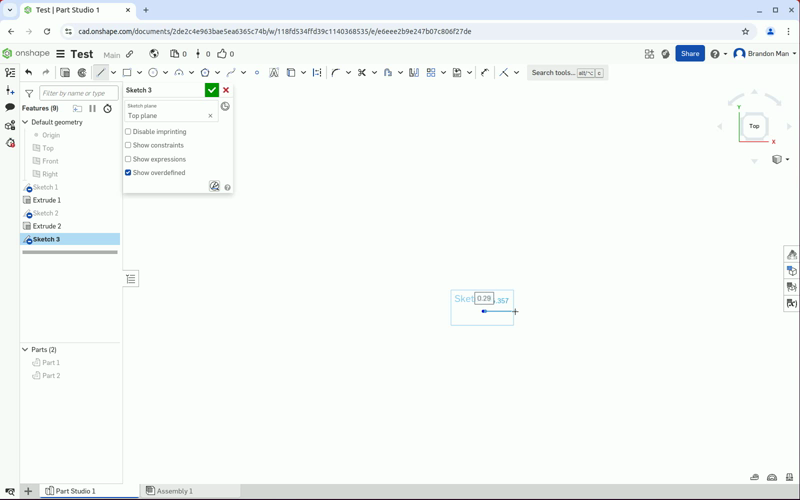
mouse_move(485, 309)
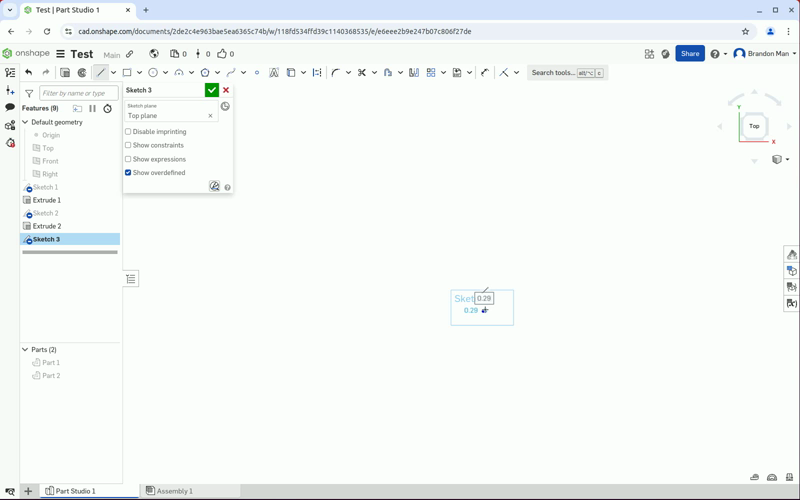
scroll(6)
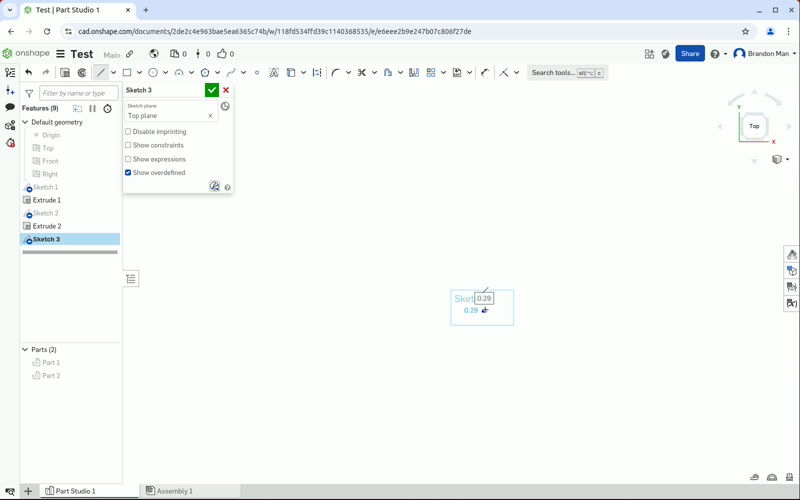
scroll(6)
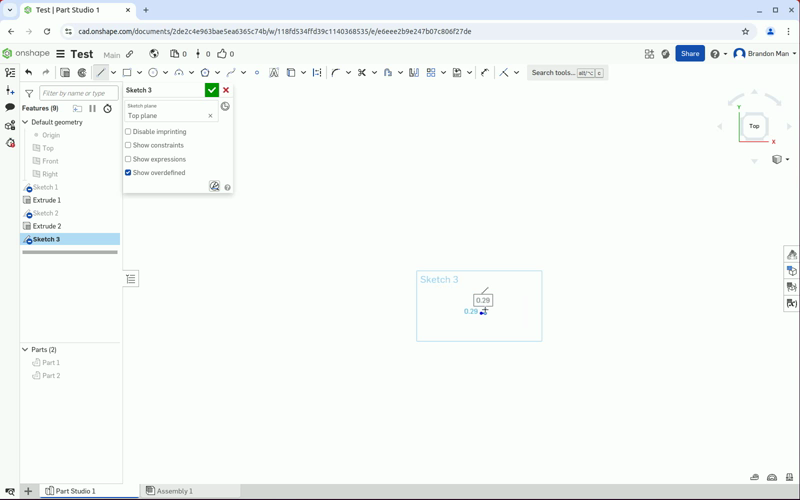
scroll(6)
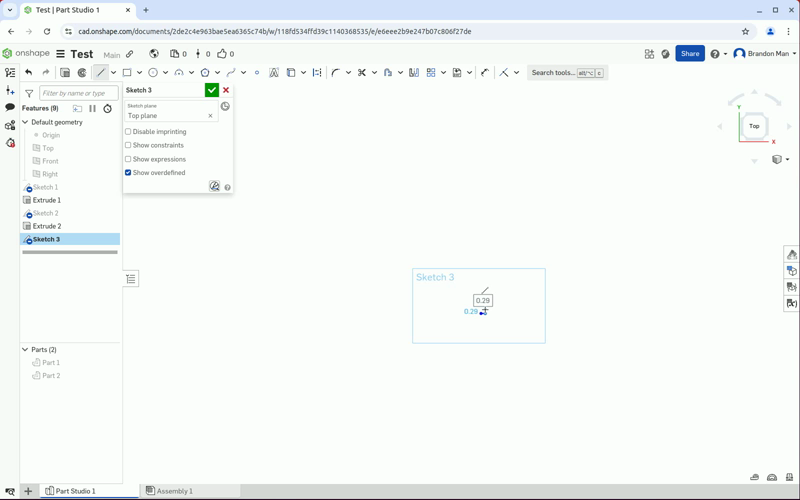
scroll(6)
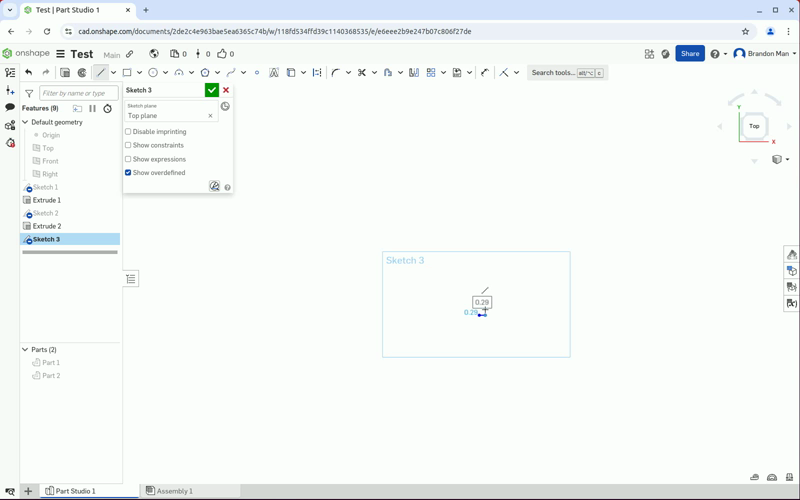
scroll(6)
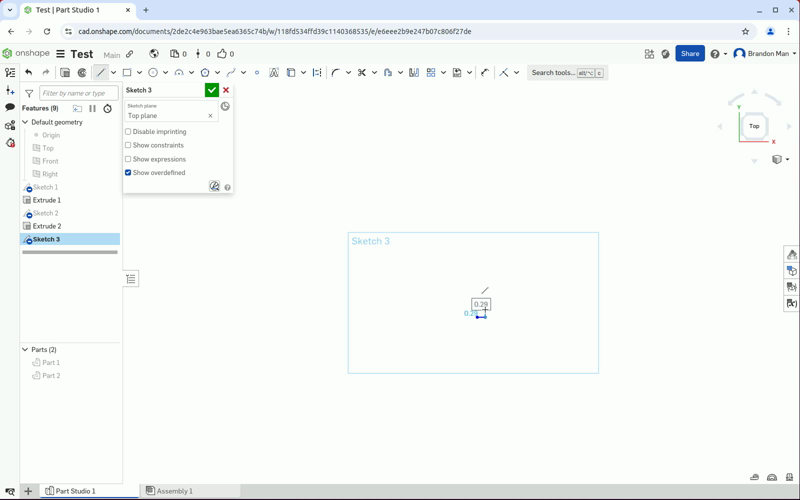
scroll(6)
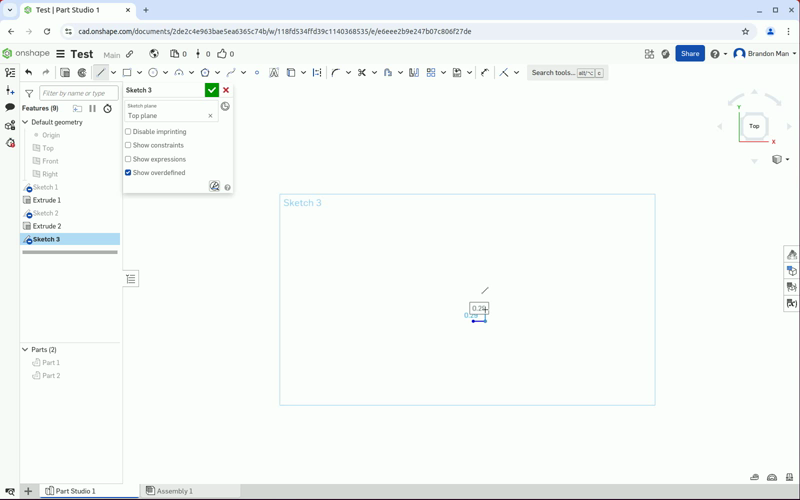
scroll(6)
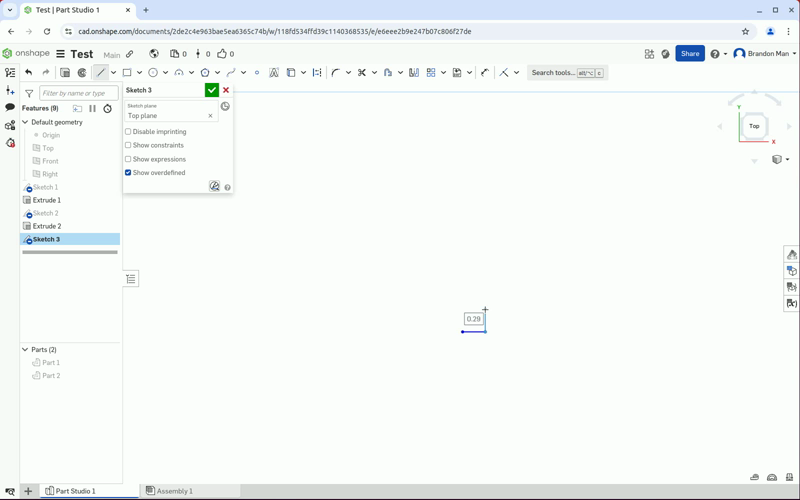
click(485, 309)
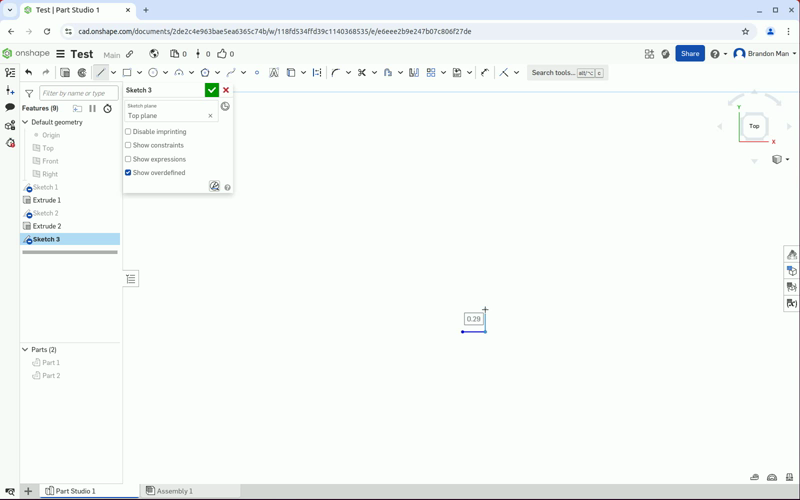
scroll(-6)
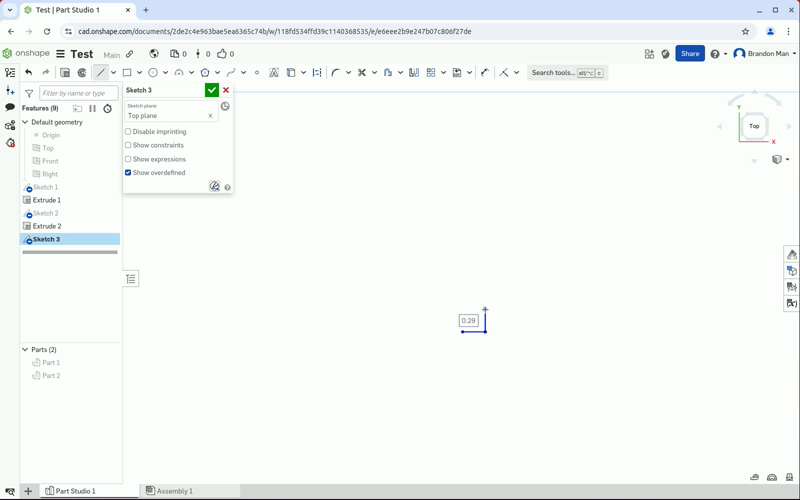
scroll(-6)
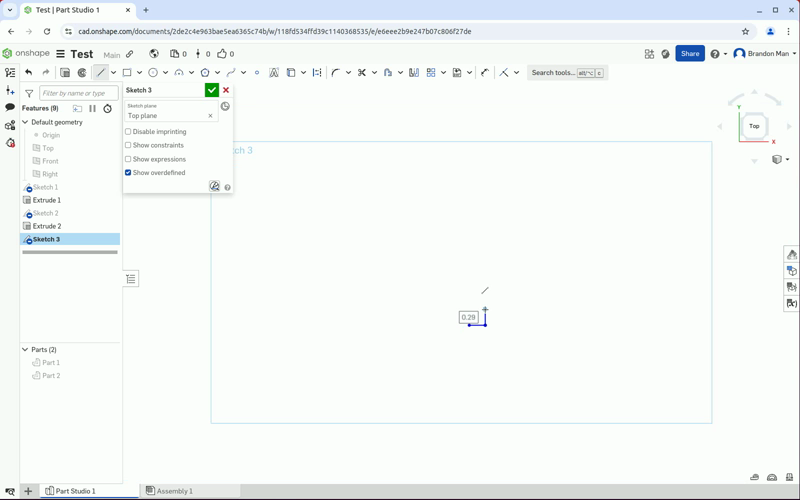
scroll(-6)
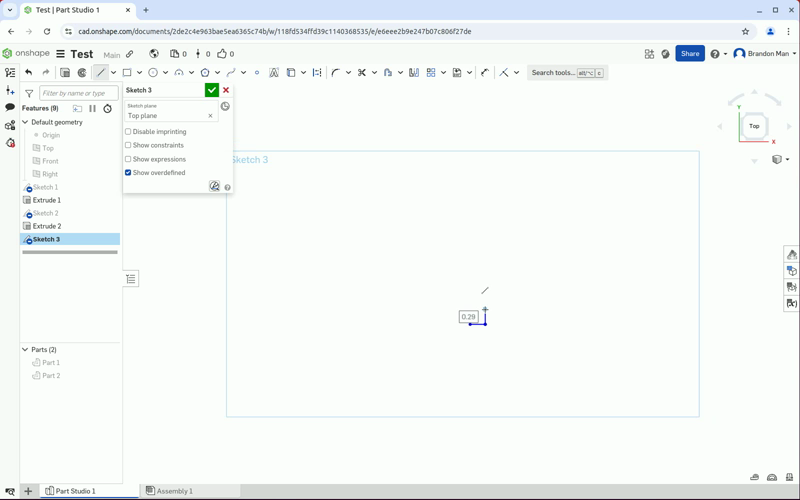
scroll(-6)
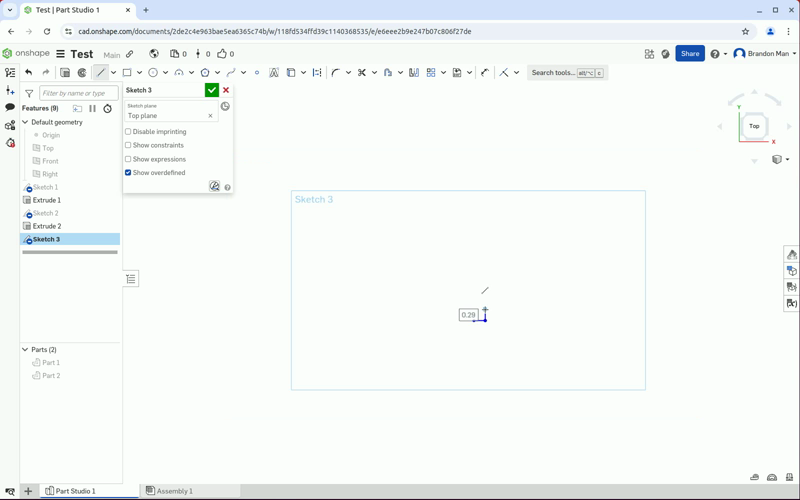
scroll(-6)
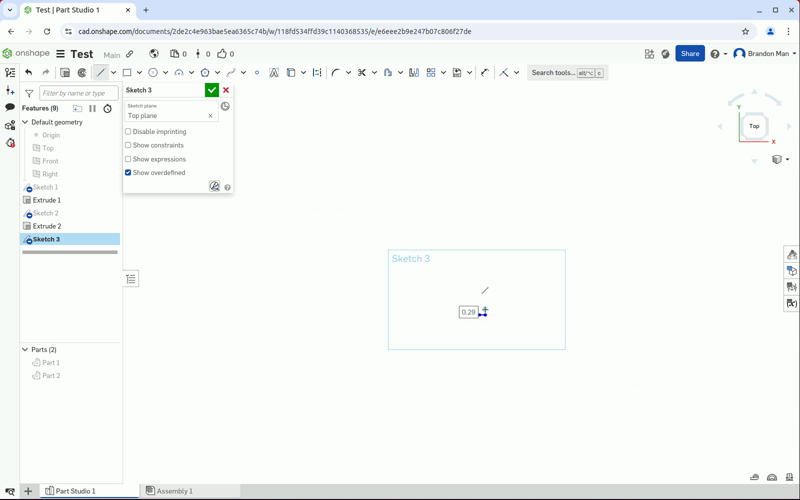
scroll(-6)
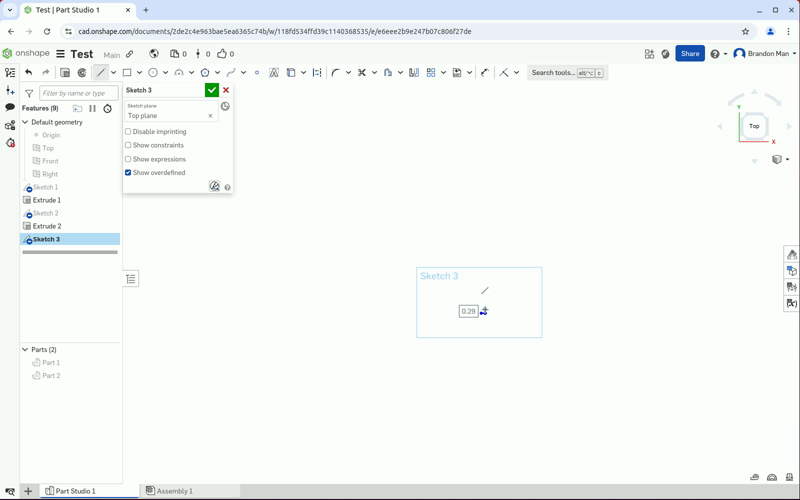
scroll(-6)
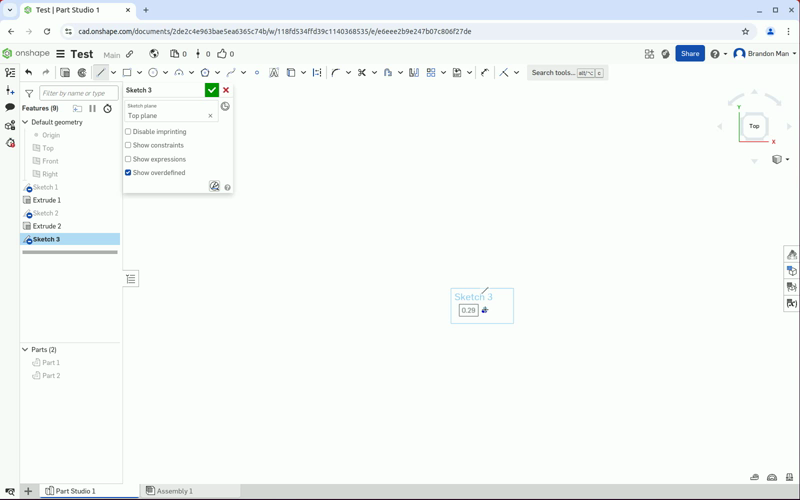
key_up(shift)
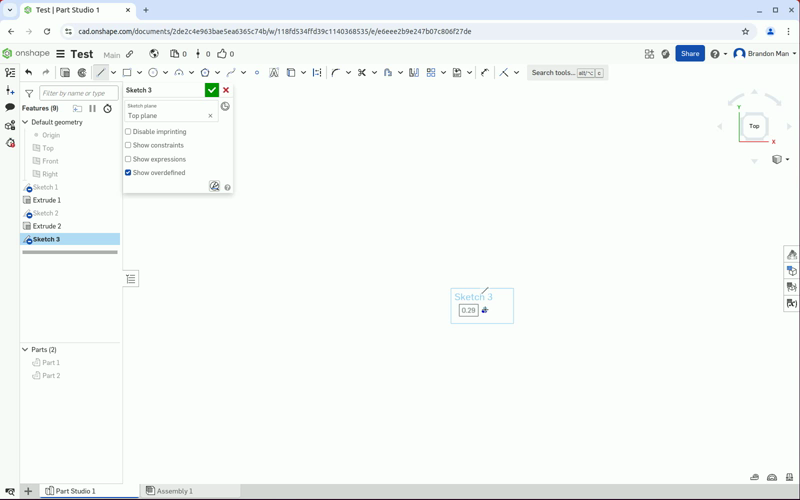
key_down(shift)
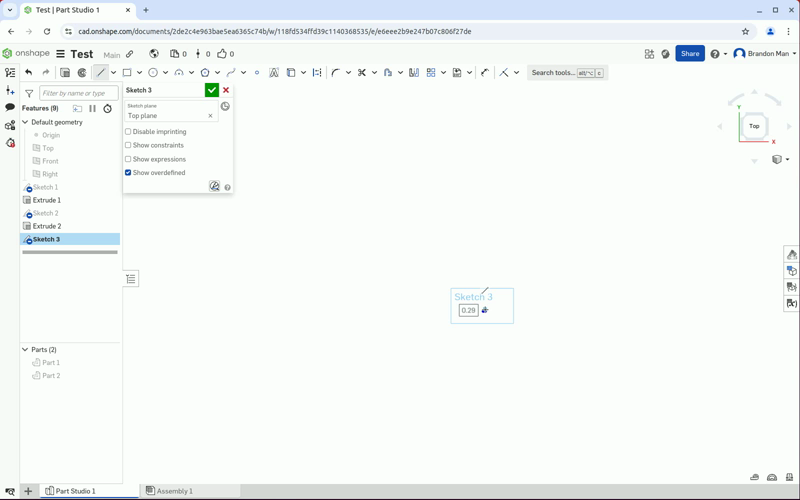
mouse_move(515, 309)
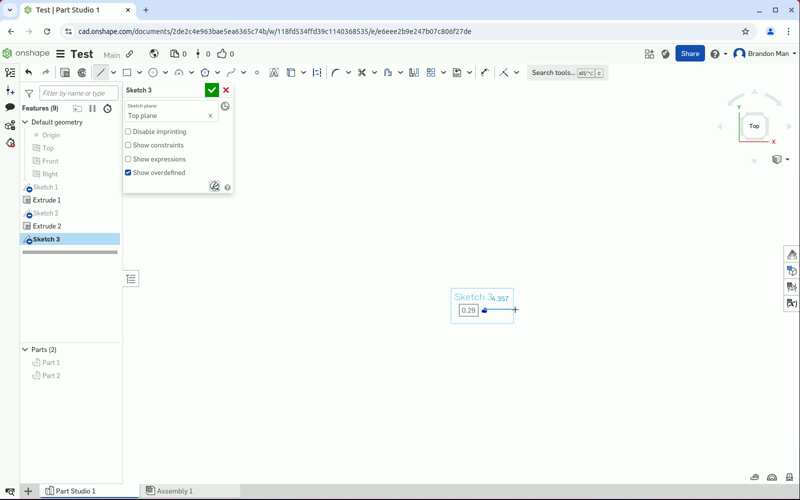
mouse_move(483, 309)
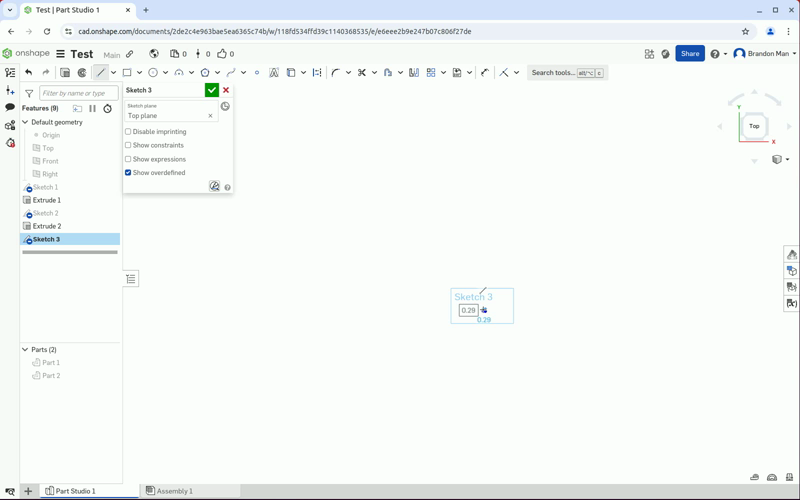
scroll(6)
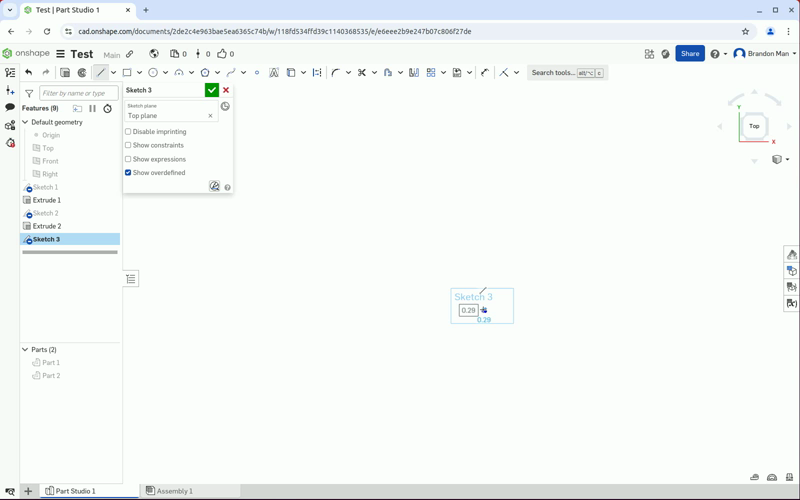
scroll(6)
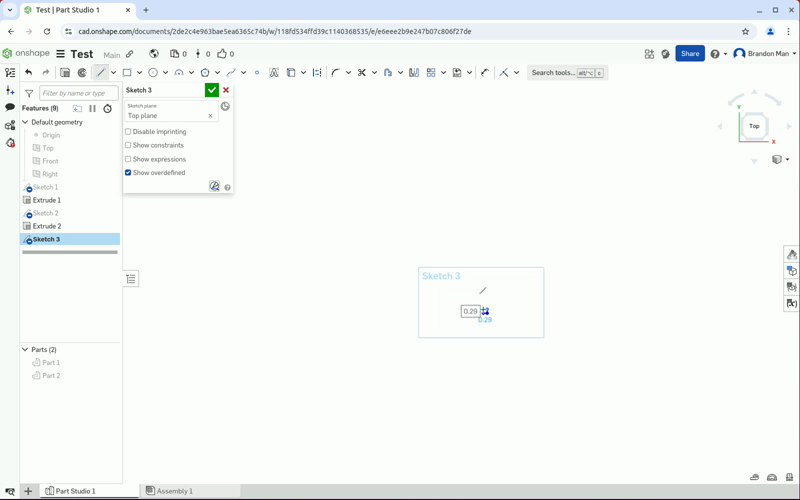
scroll(6)
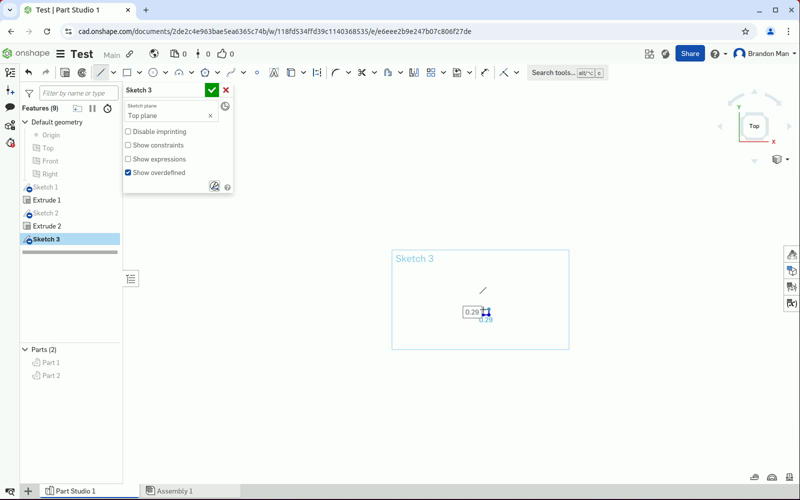
scroll(6)
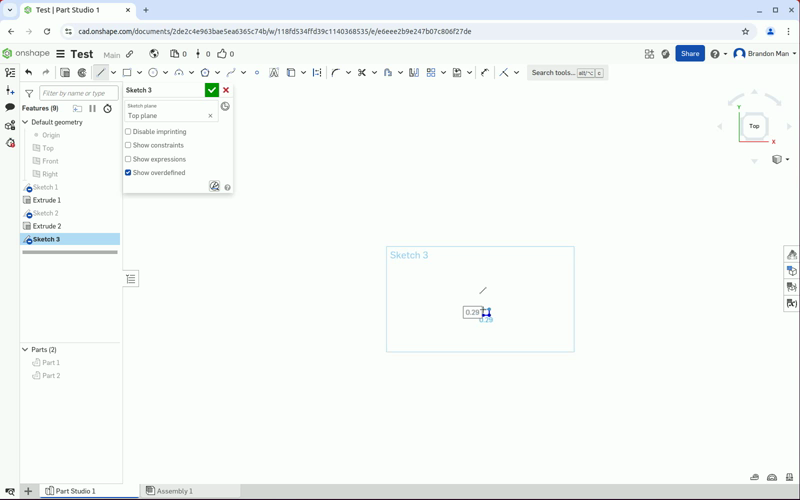
scroll(6)
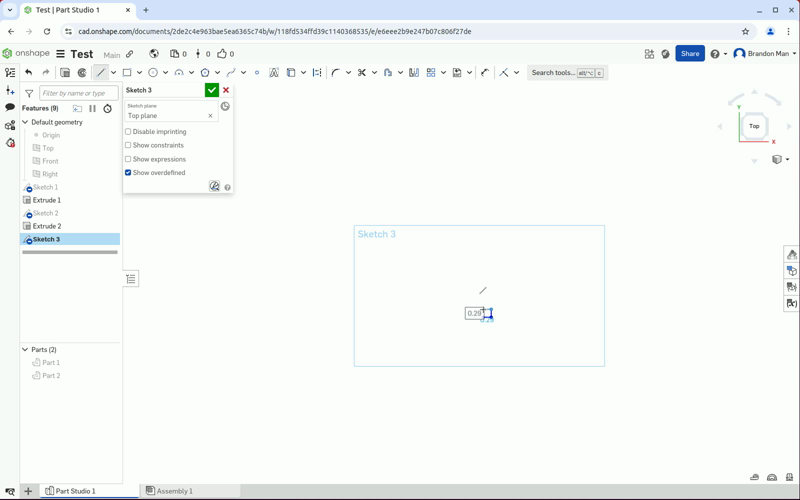
scroll(6)
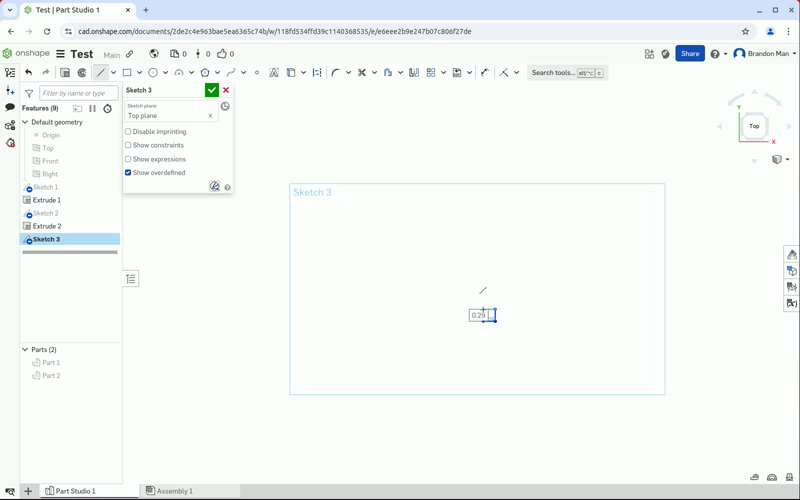
scroll(6)
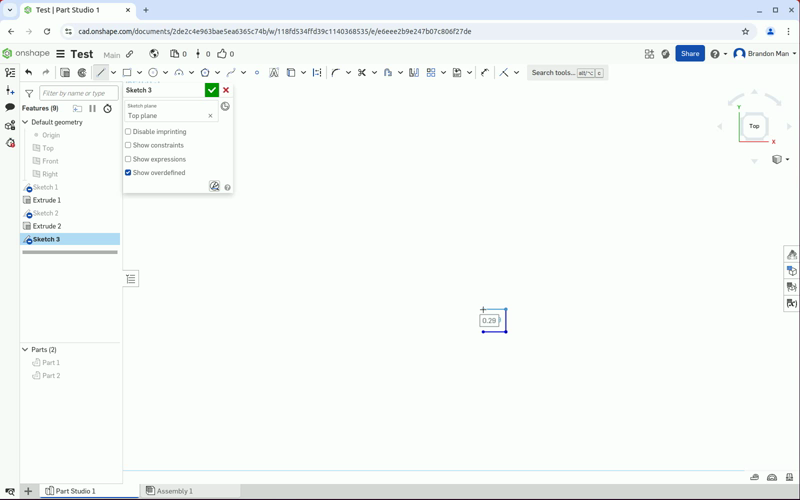
click(483, 309)
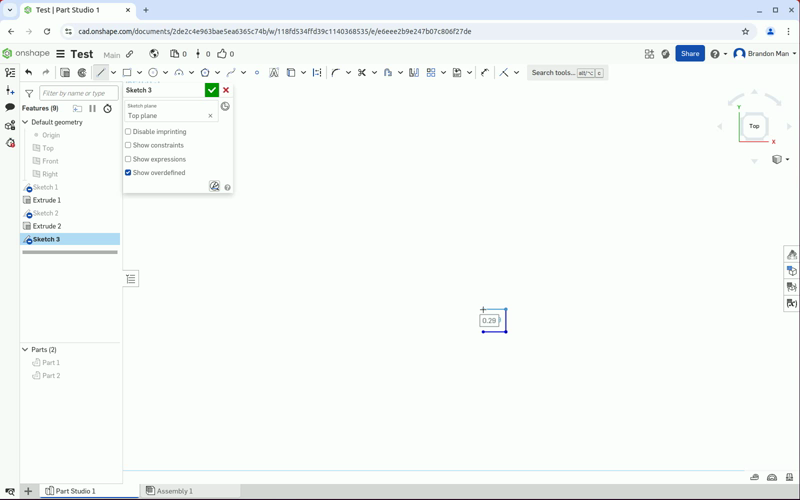
scroll(-6)
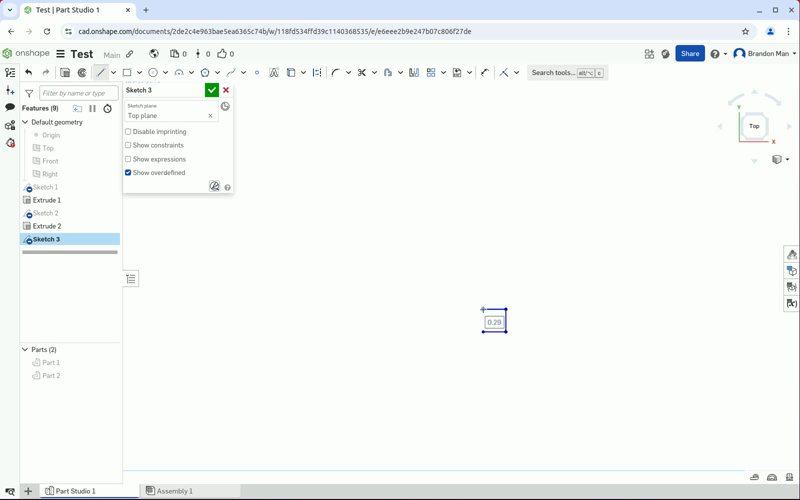
scroll(-6)
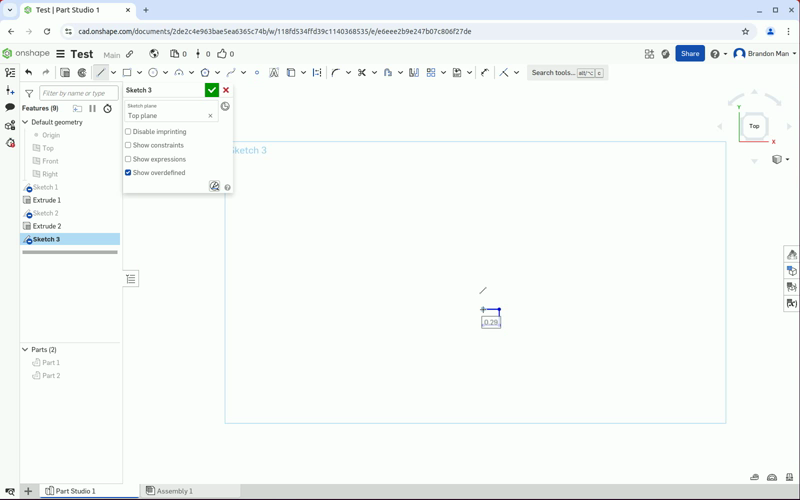
scroll(-6)
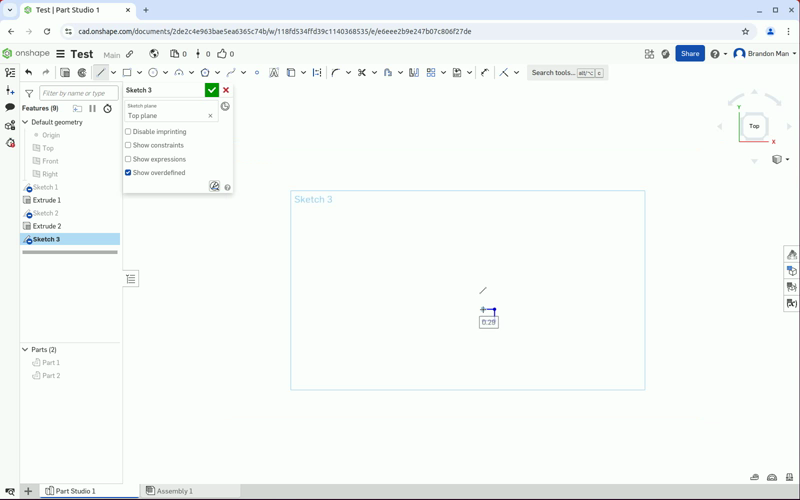
scroll(-6)
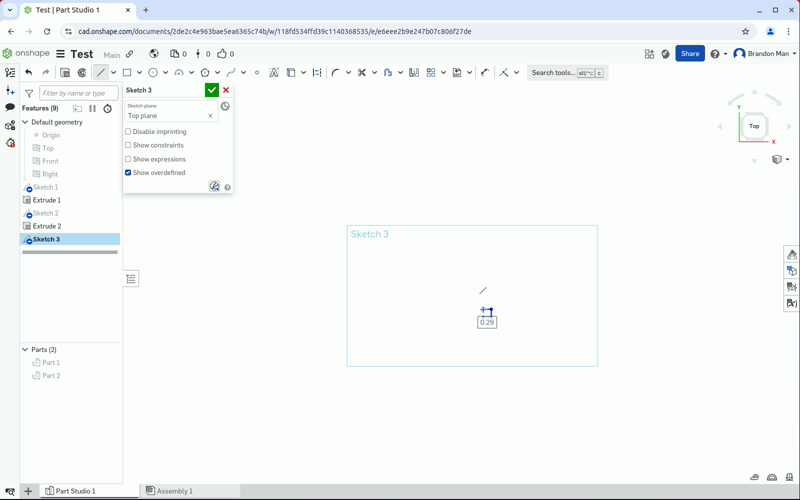
scroll(-6)
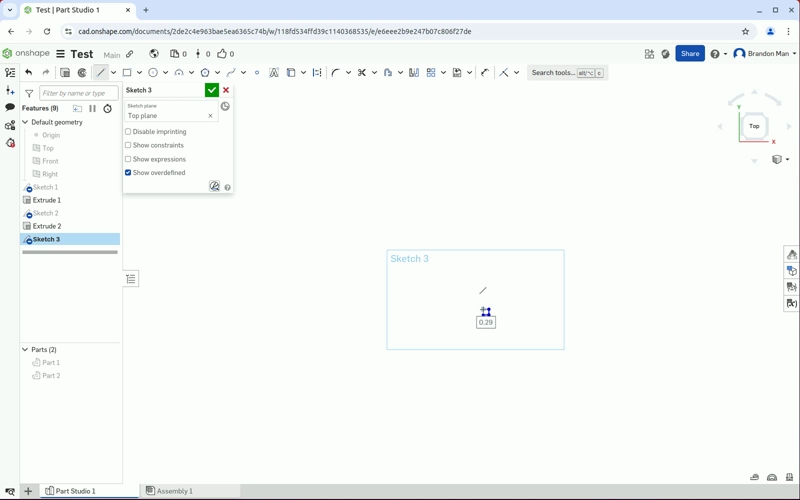
scroll(-6)
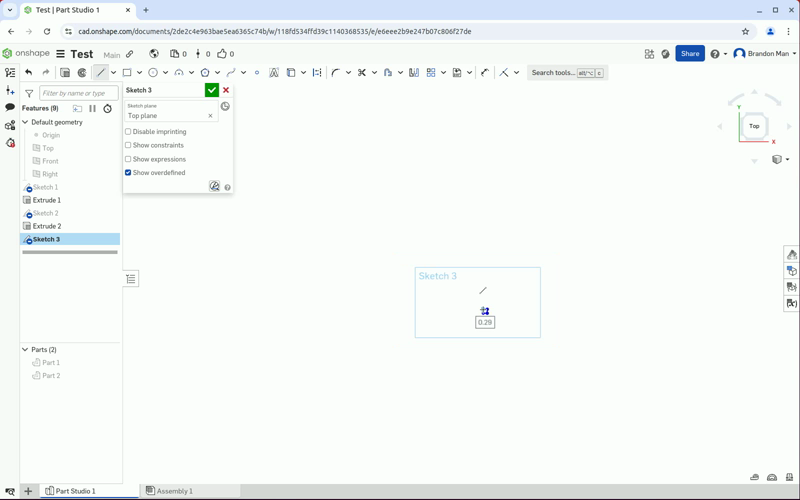
scroll(-6)
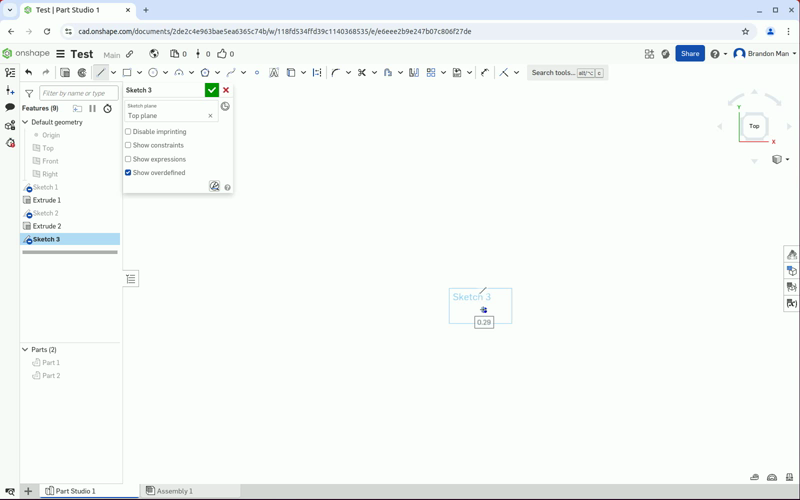
key_up(shift)
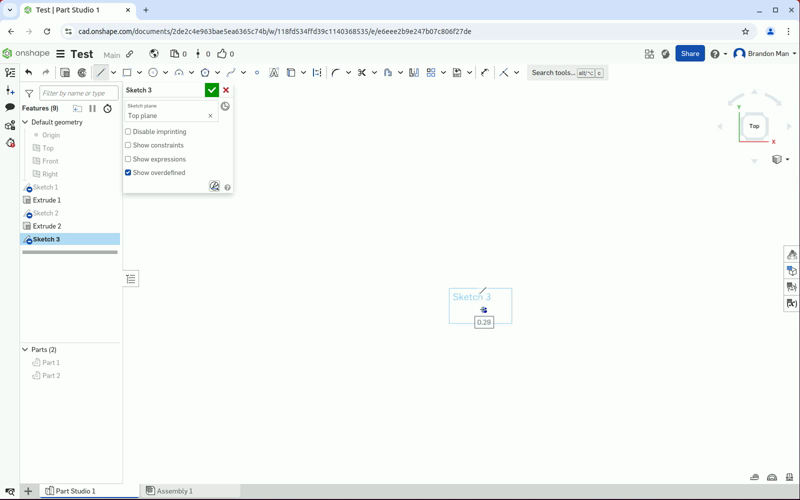
mouse_move(513, 309)
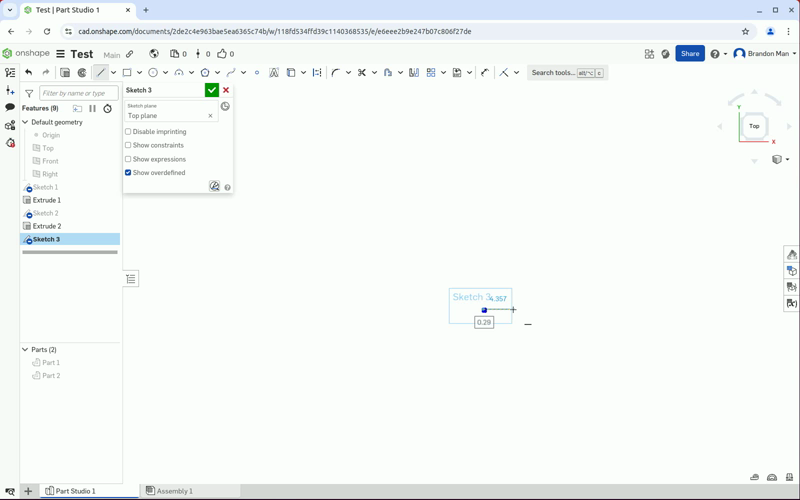
key_down(shift)
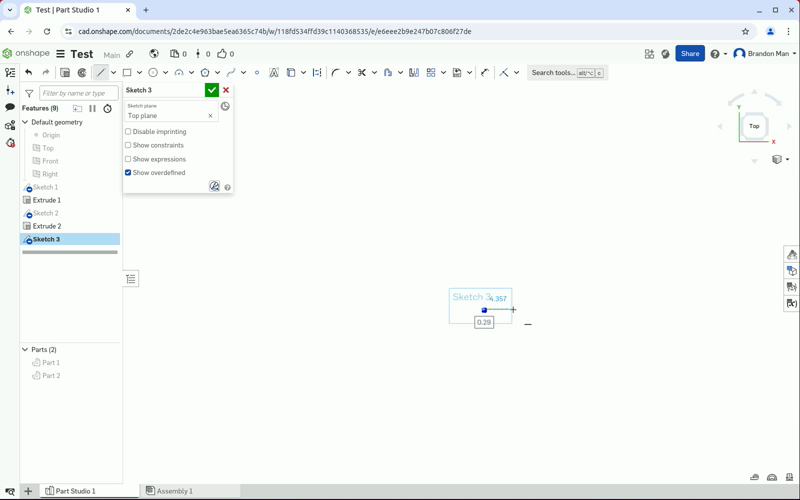
mouse_move(483, 311)
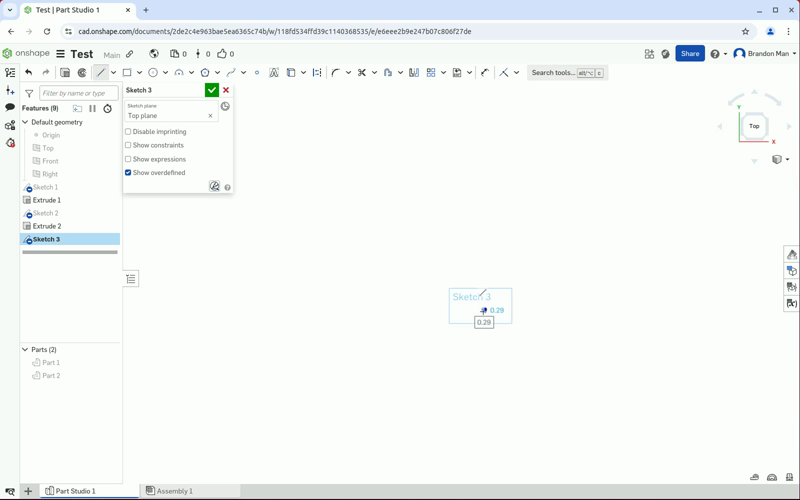
scroll(6)
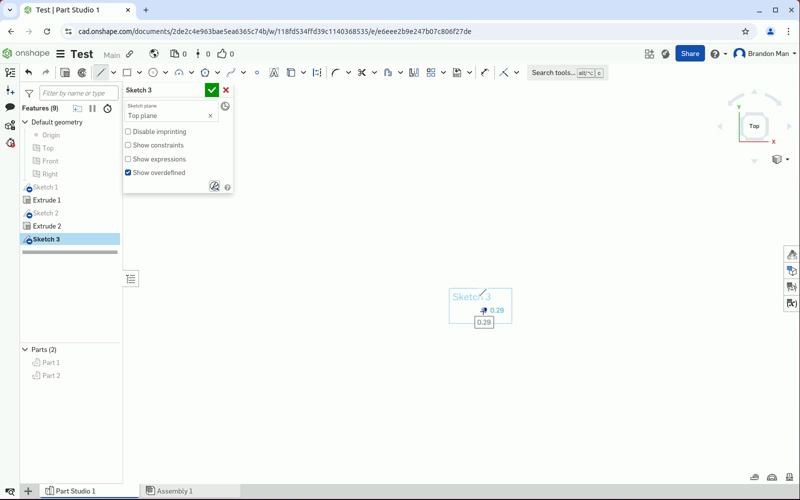
scroll(6)
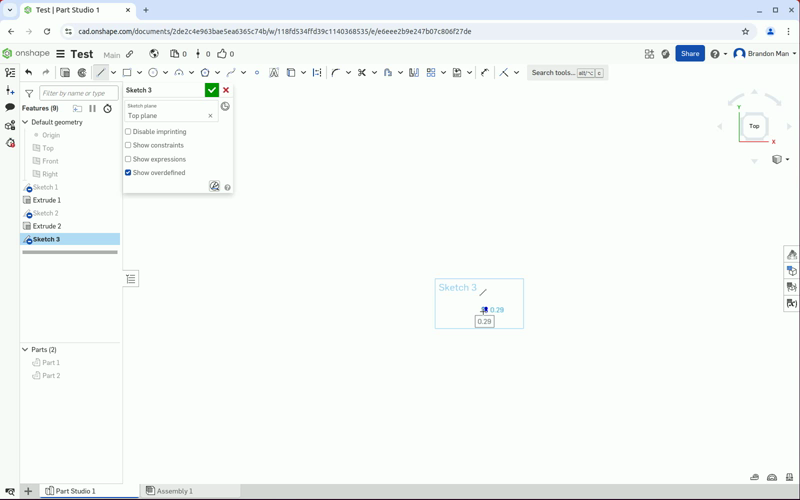
scroll(6)
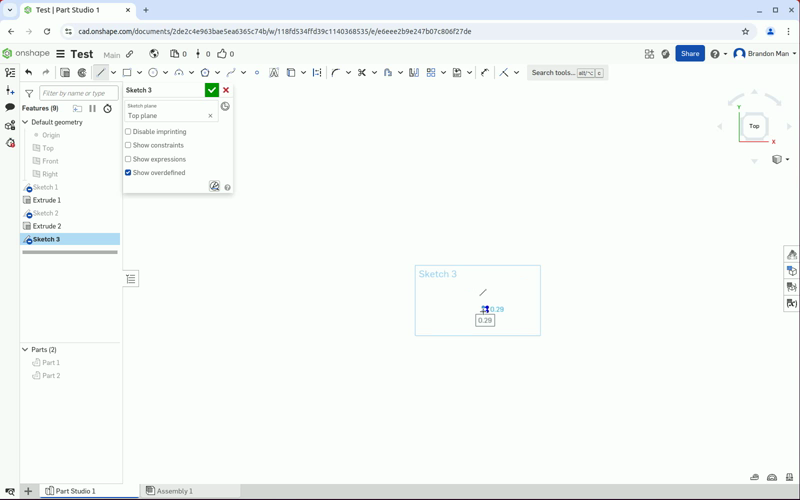
scroll(6)
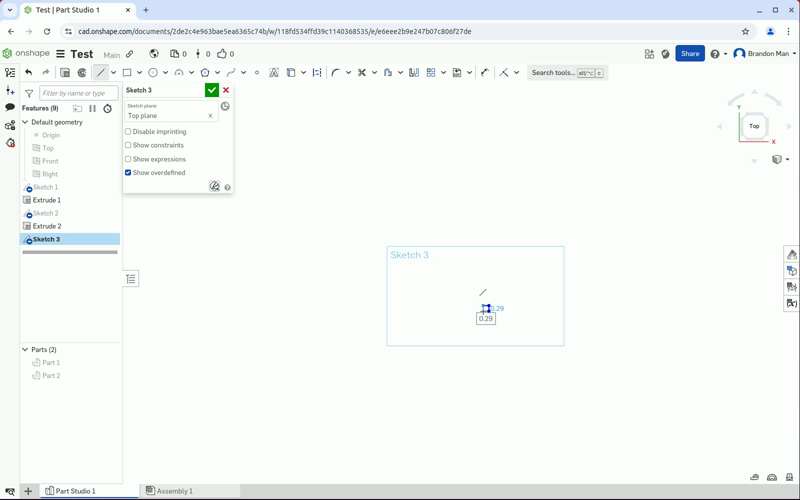
scroll(6)
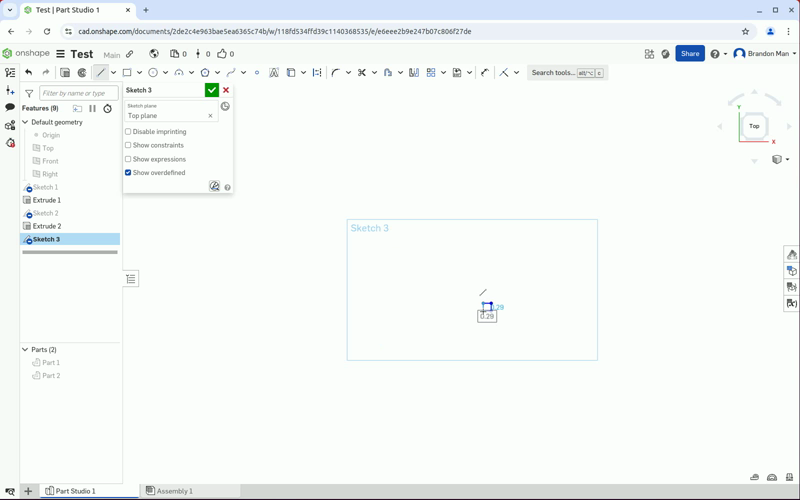
scroll(6)
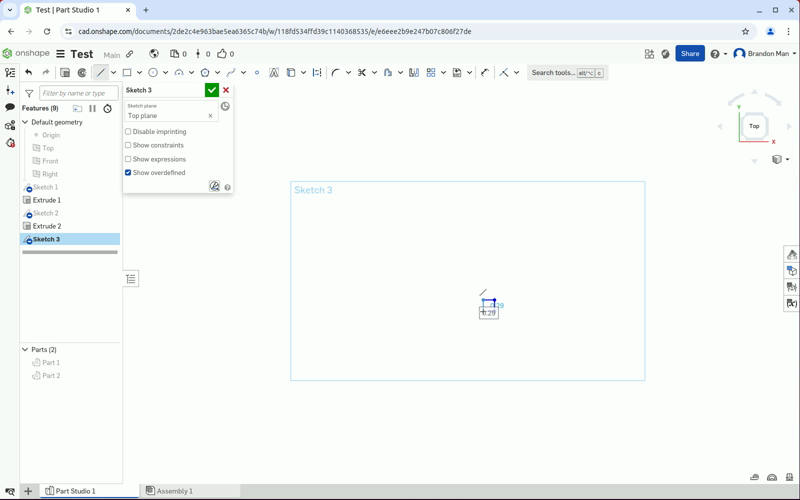
scroll(6)
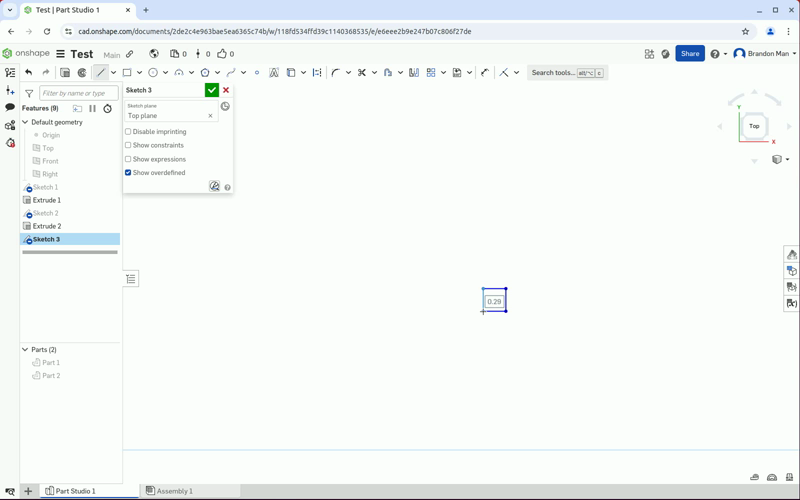
key_up(shift)
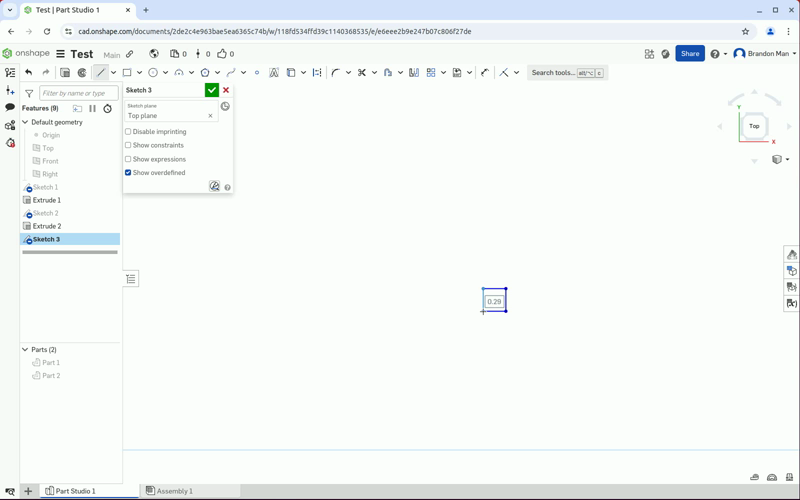
click(483, 311)
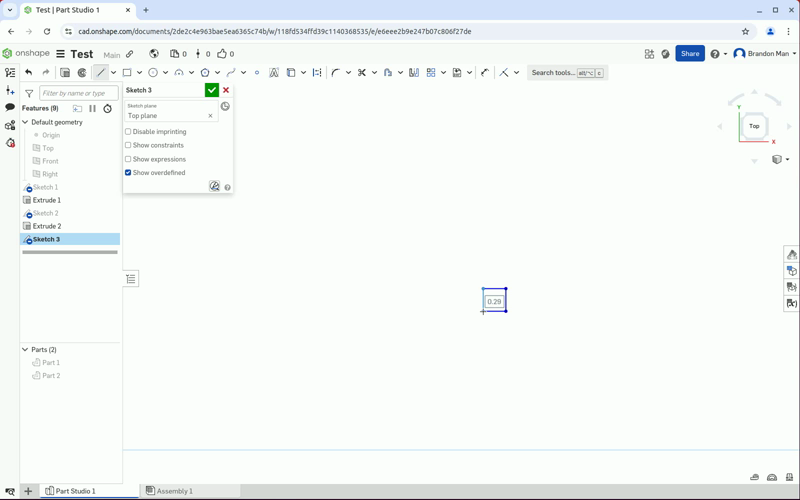
scroll(-6)
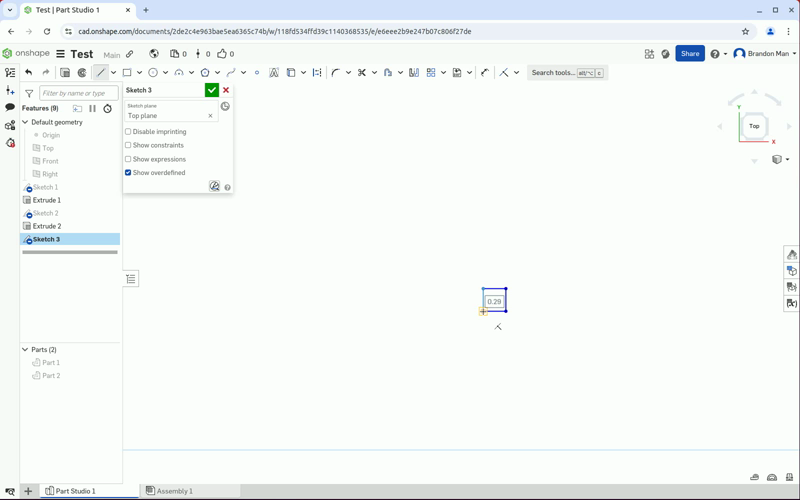
scroll(-6)
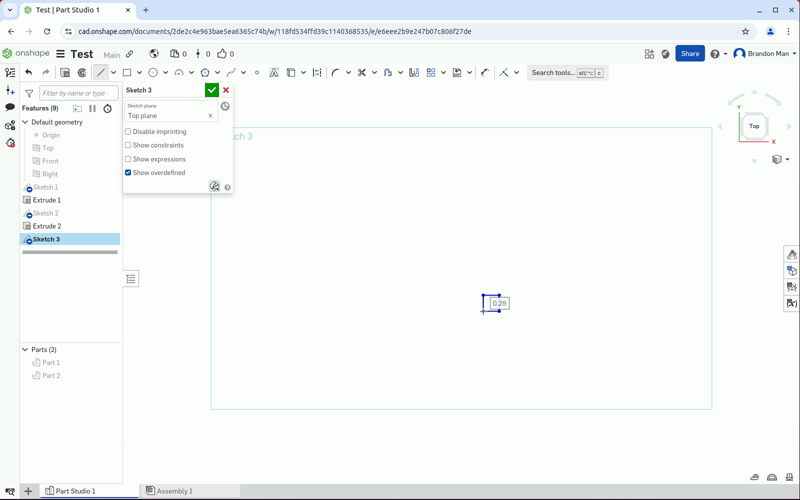
scroll(-6)
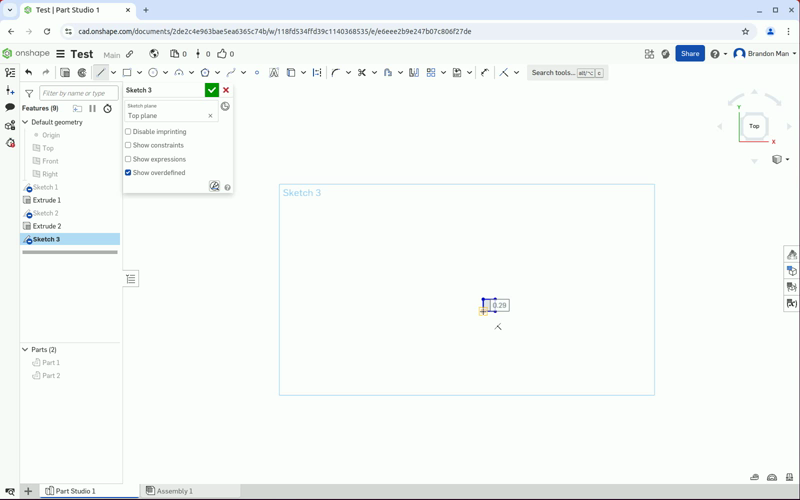
scroll(-6)
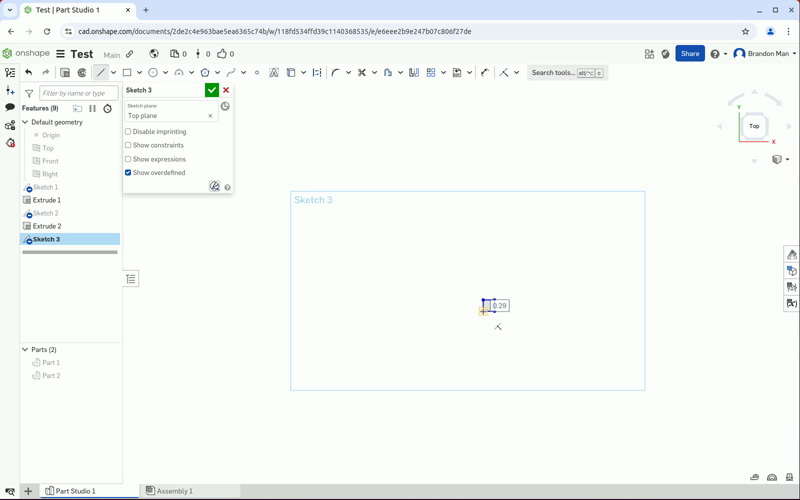
scroll(-6)
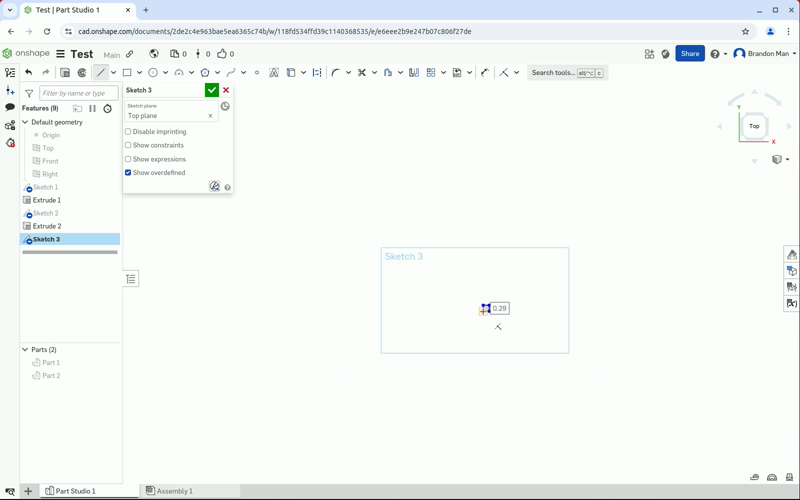
scroll(-6)
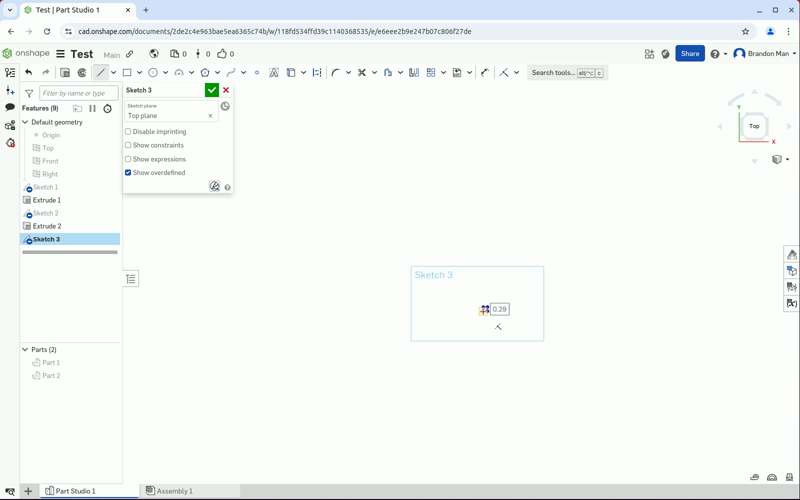
scroll(-6)
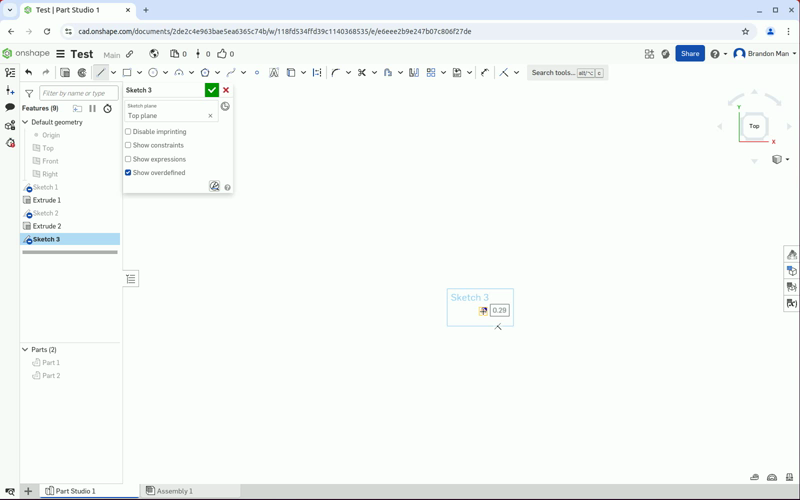
key(esc)
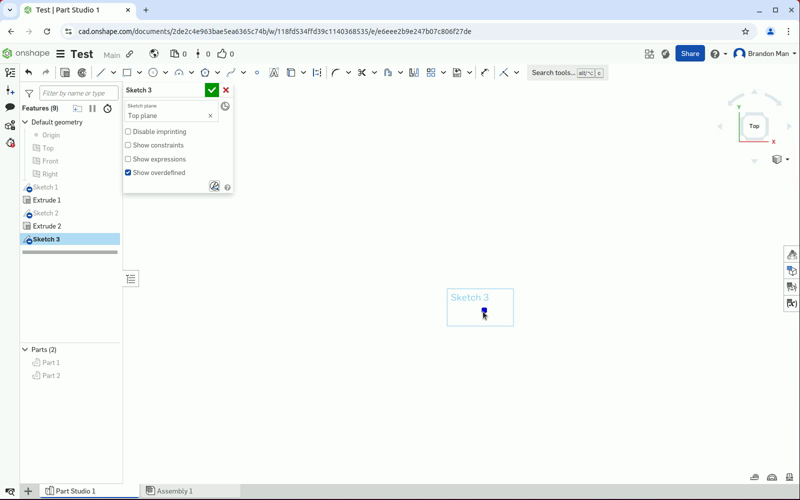
mouse_move(483, 309)
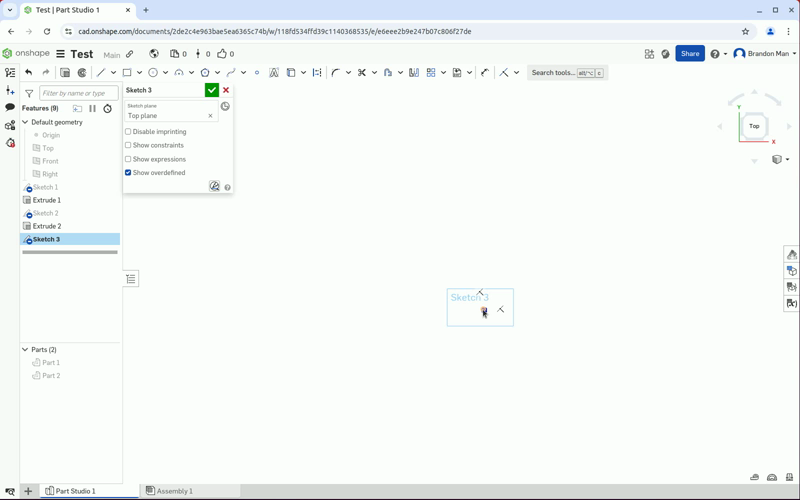
scroll(6)
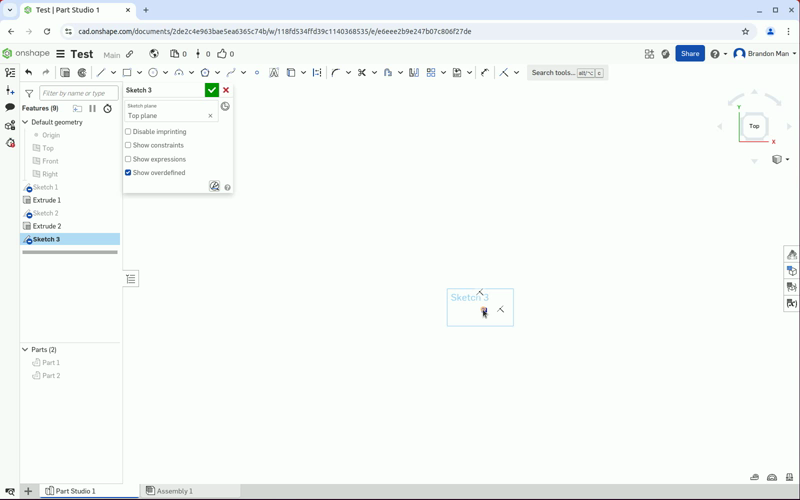
scroll(6)
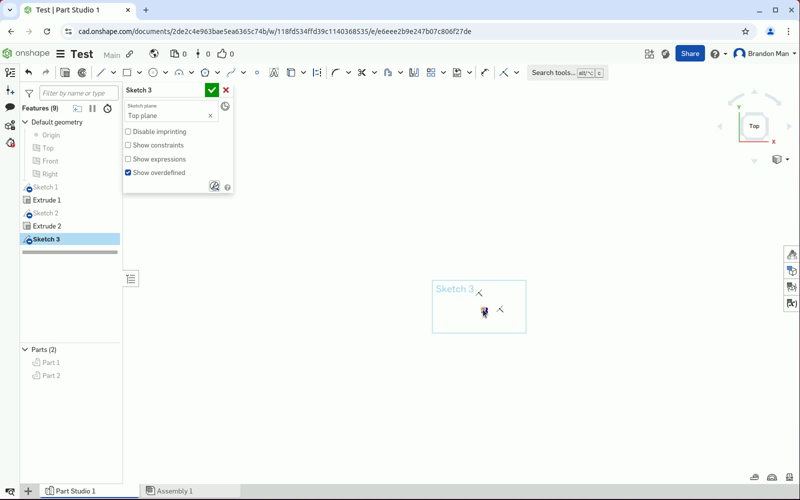
scroll(6)
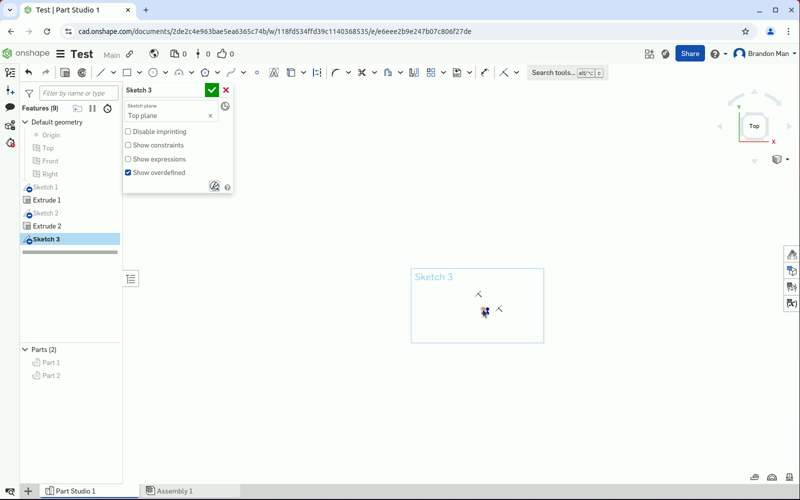
scroll(6)
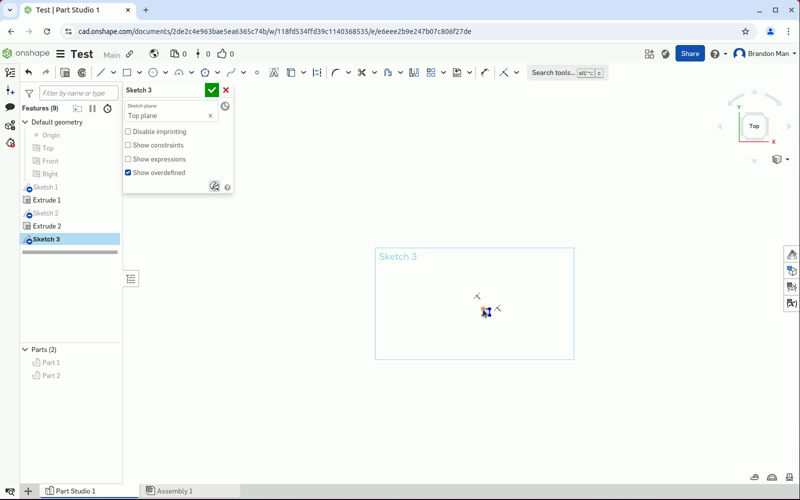
scroll(6)
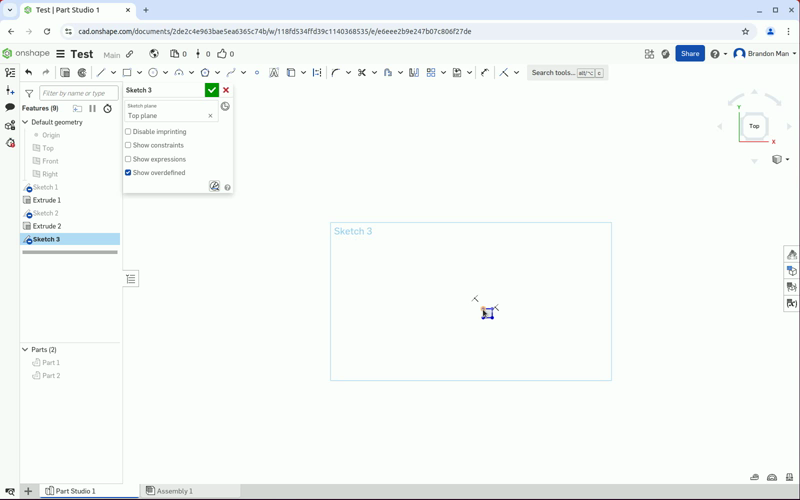
scroll(6)
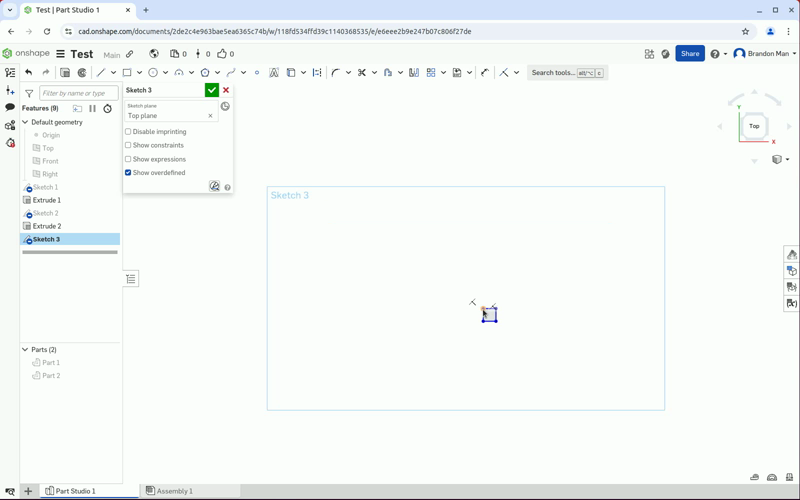
scroll(6)
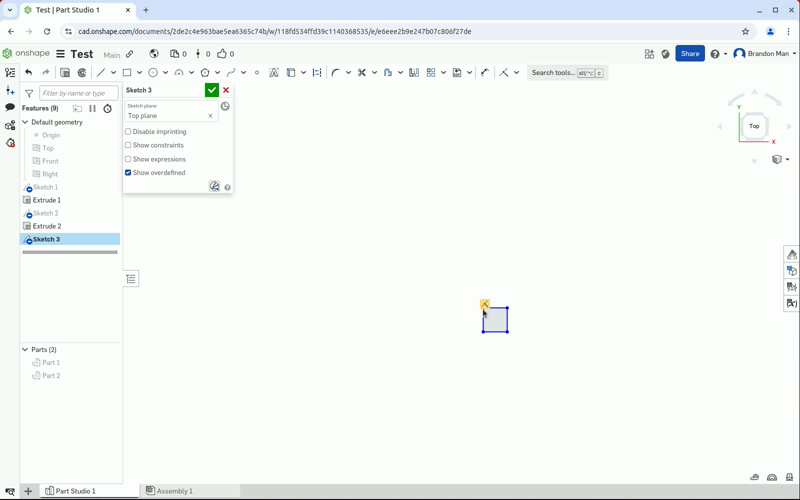
click(483, 309)
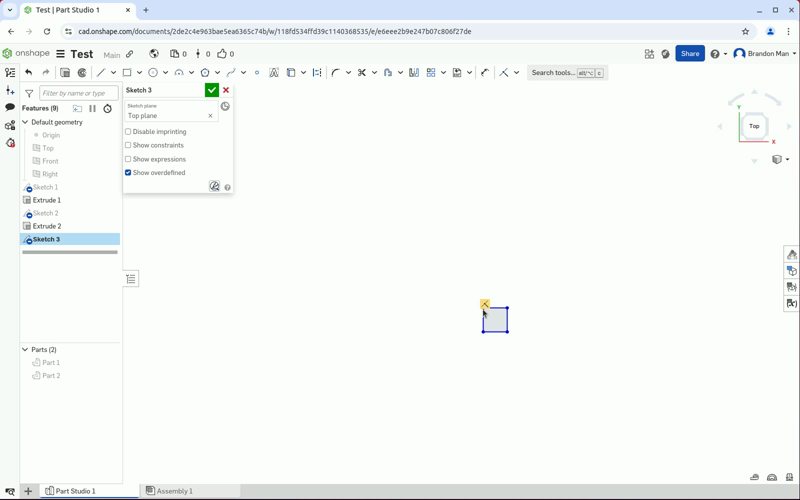
scroll(-6)
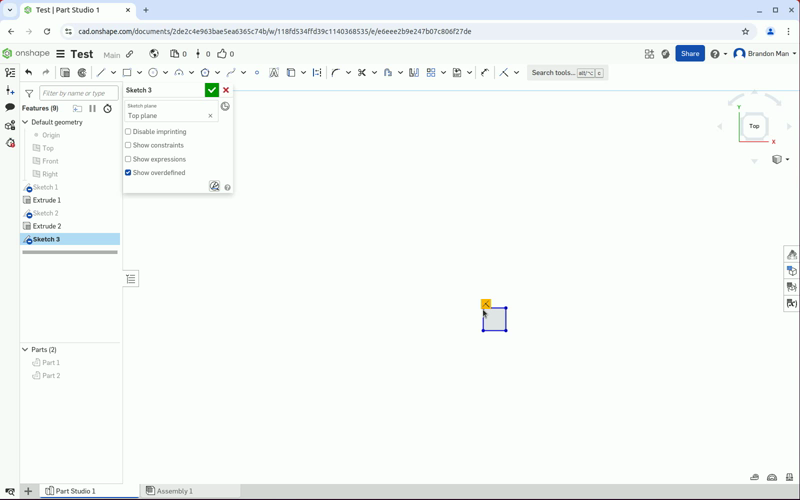
scroll(-6)
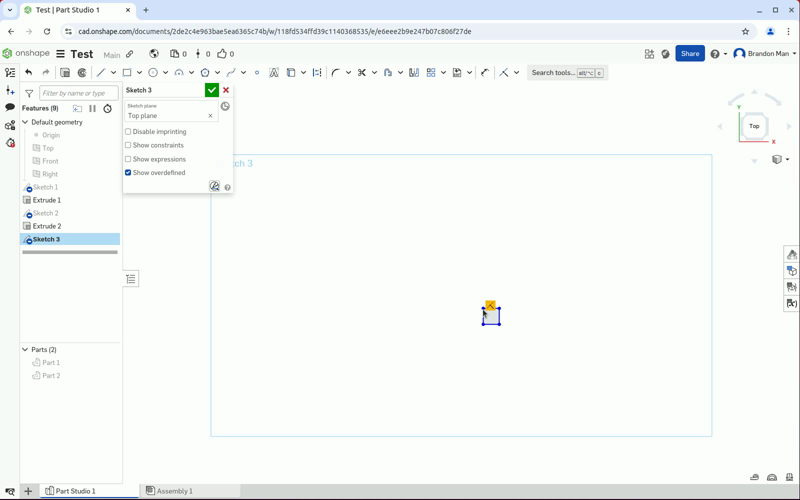
scroll(-6)
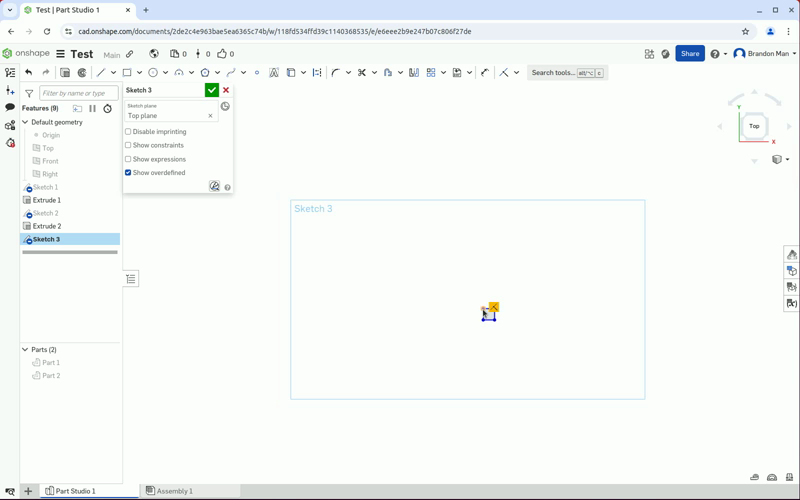
scroll(-6)
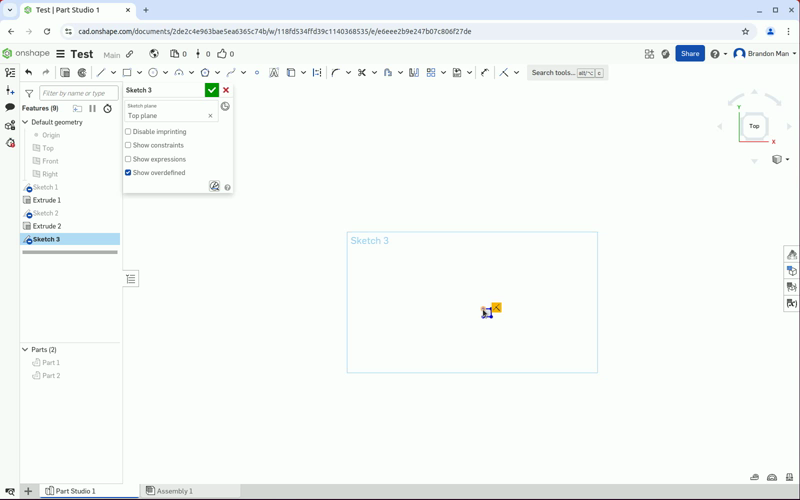
scroll(-6)
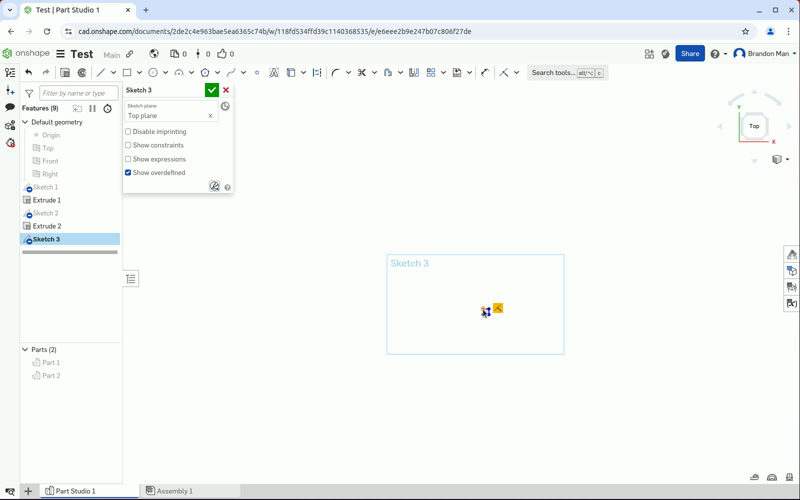
scroll(-6)
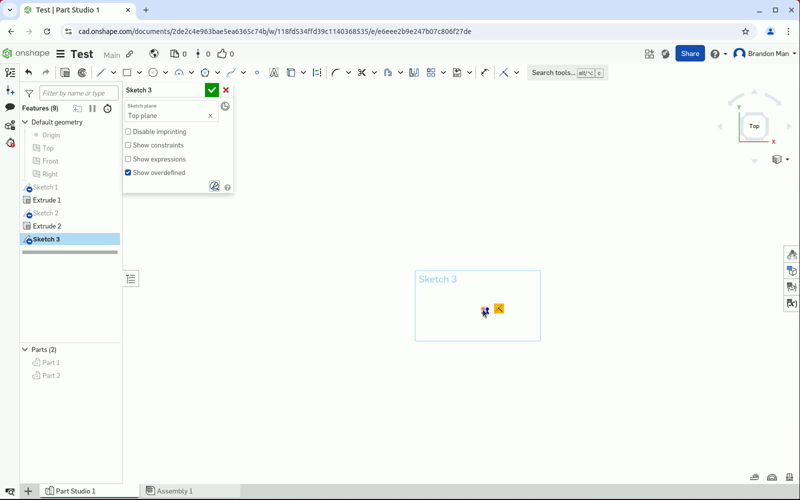
scroll(-6)
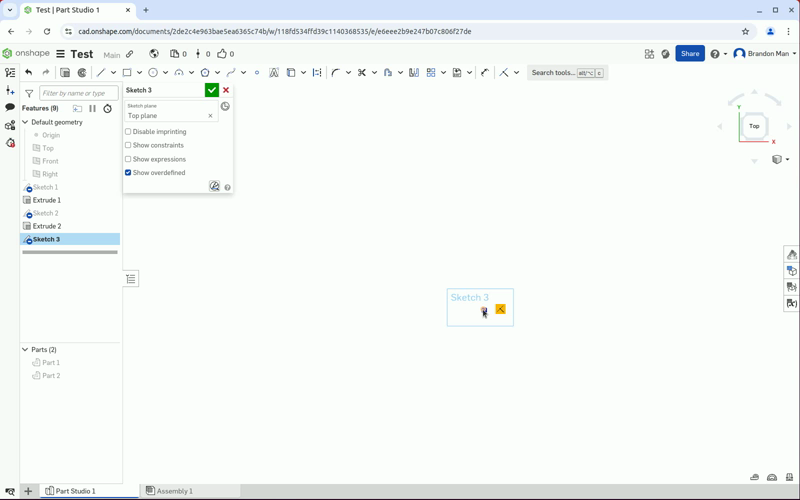
mouse_move(73, 352)
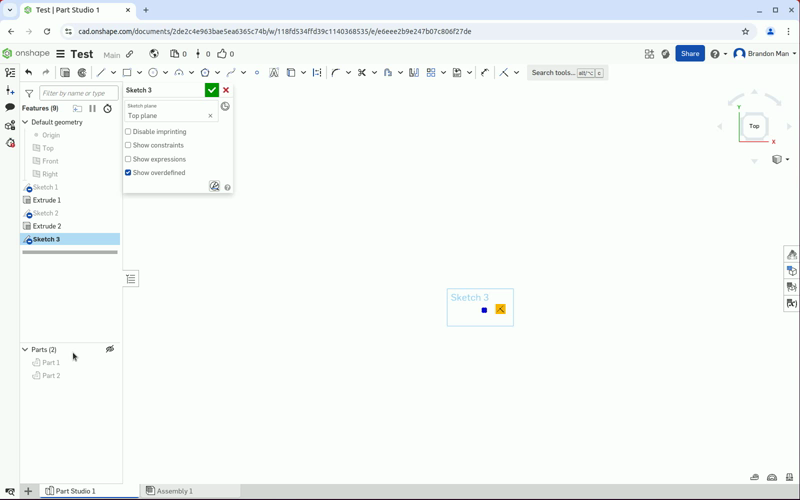
key(shift+y)
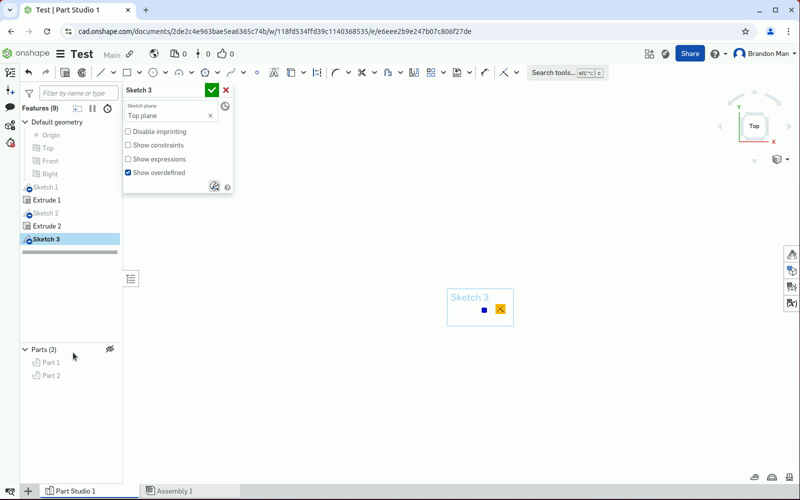
key(shift+e)
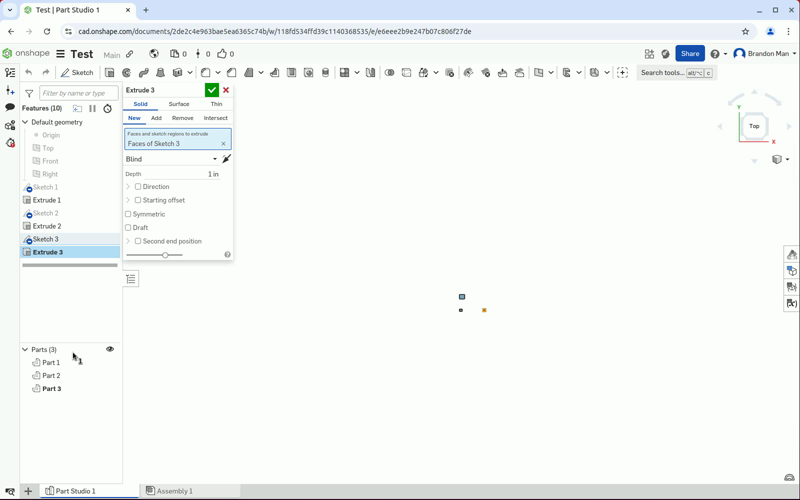
mouse_move(143, 106)
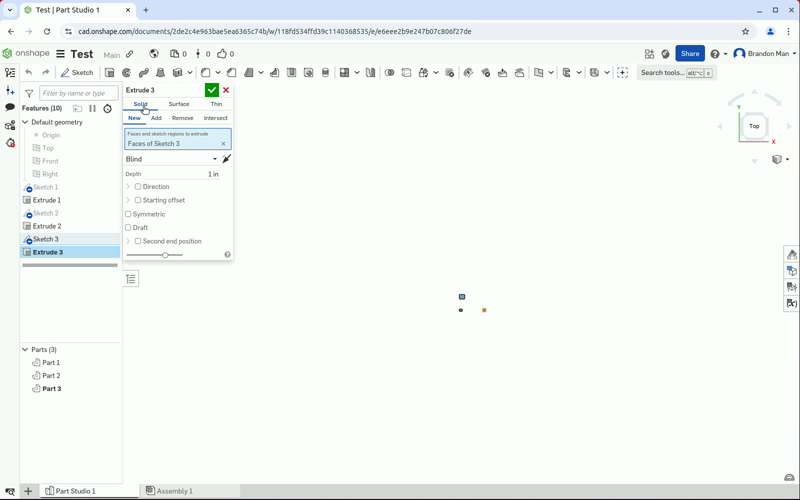
click(143, 106)
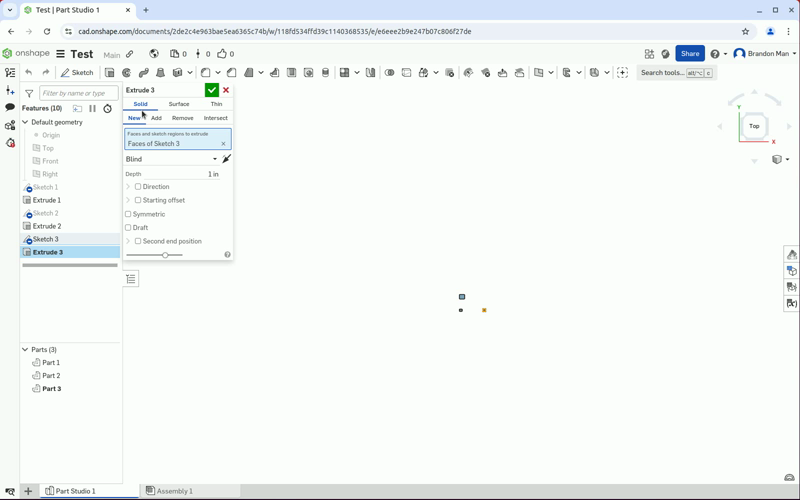
mouse_move(137, 120)
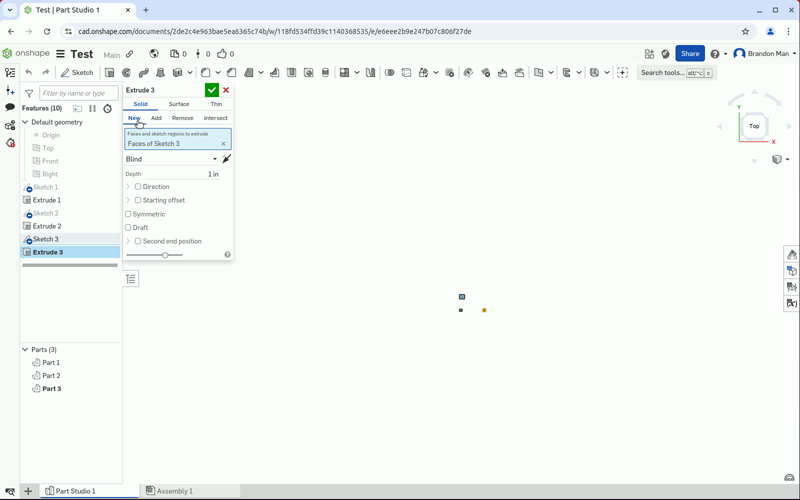
click(137, 120)
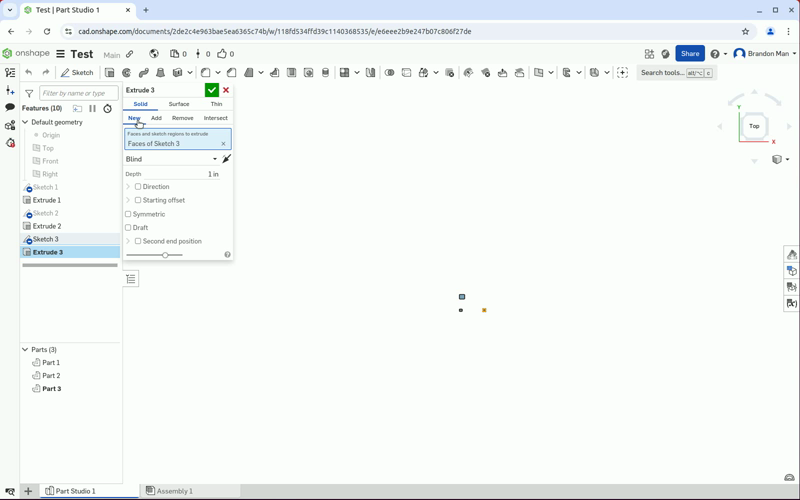
key(tab, 4)
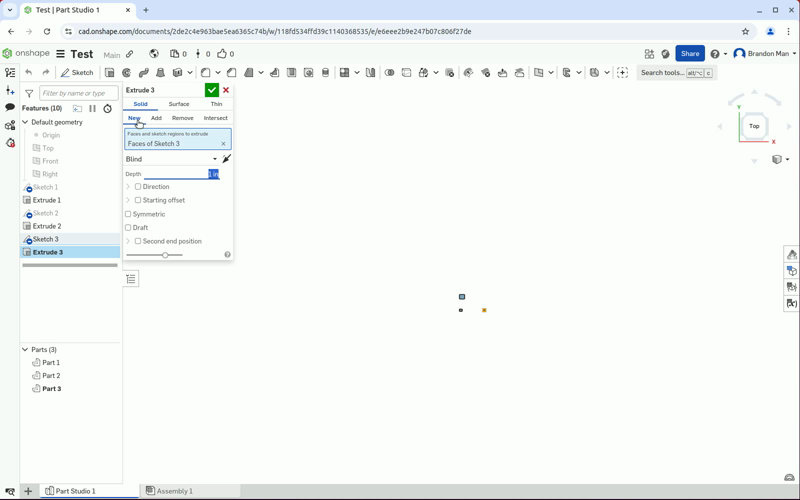
text(2.648)
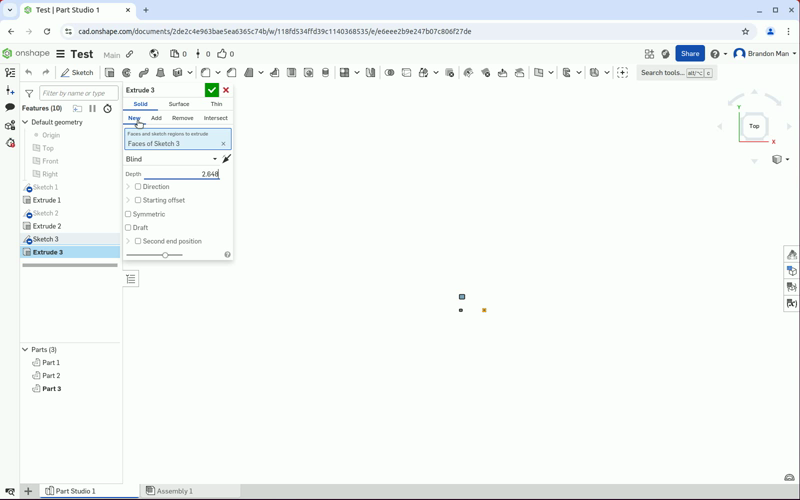
key(enter)
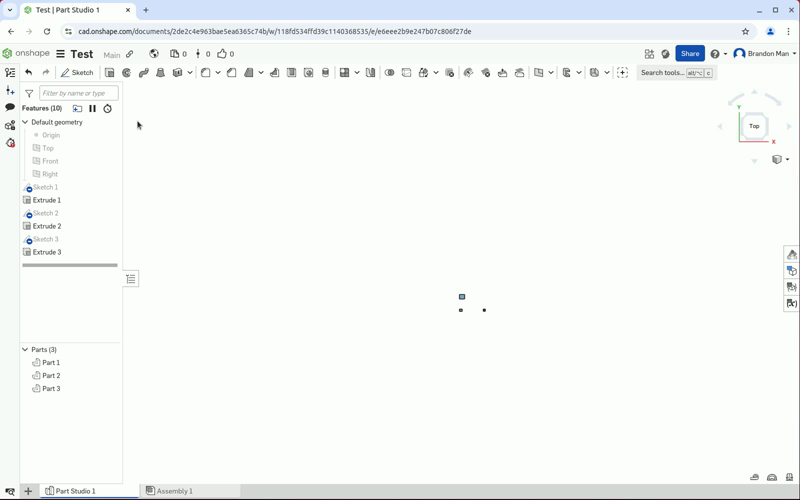
key(shift+h)
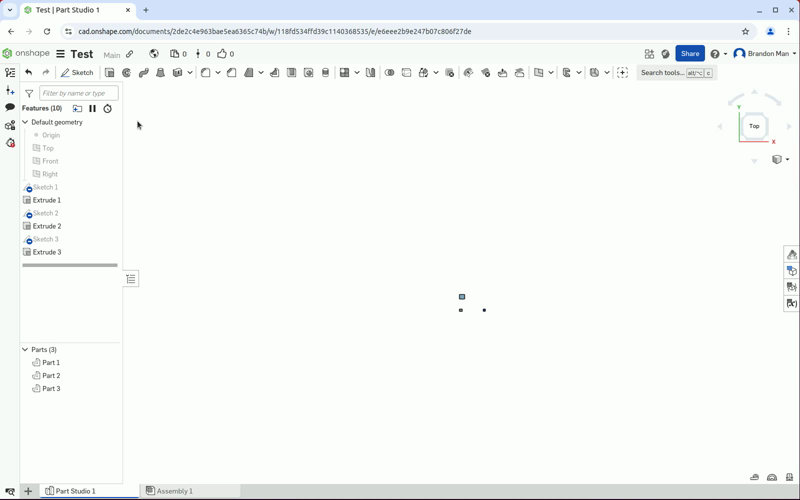
key(shift+h)
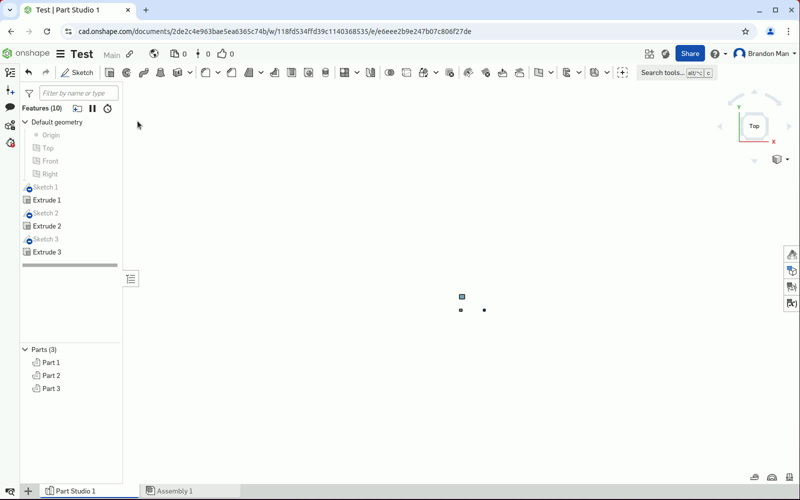
mouse_move(73, 189)
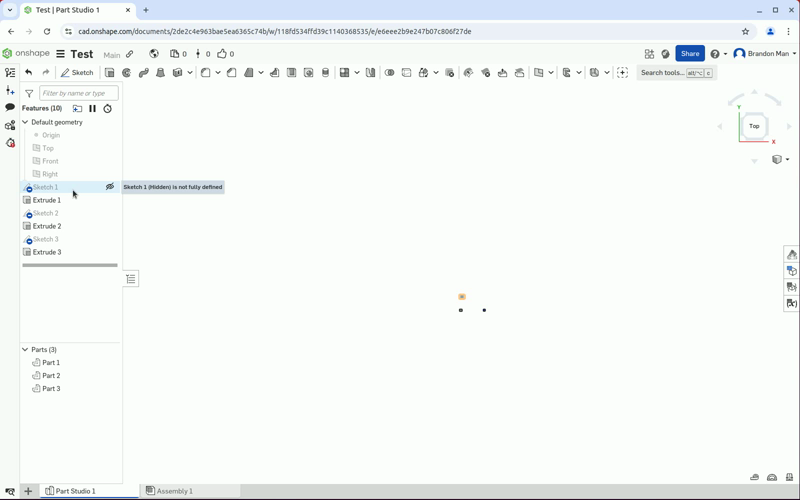
click(73, 189)
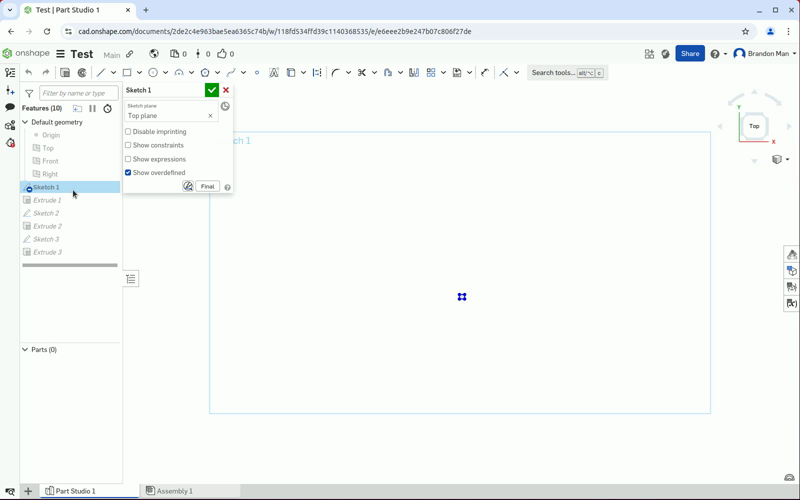
mouse_move(229, 92)
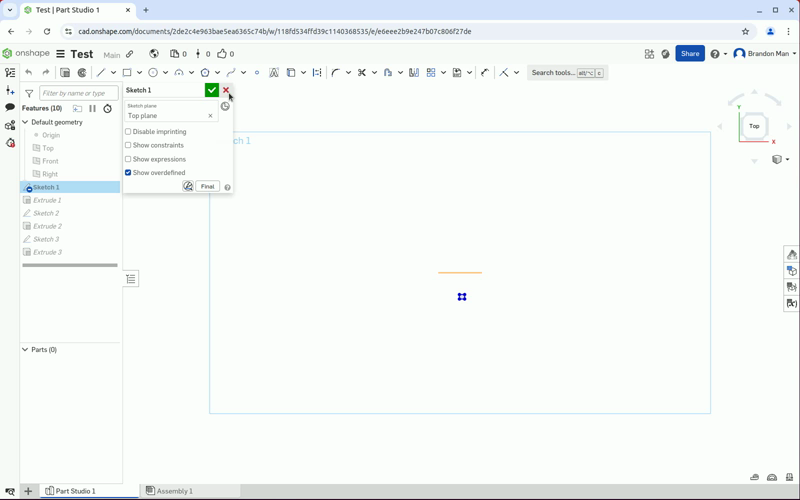
click(229, 92)
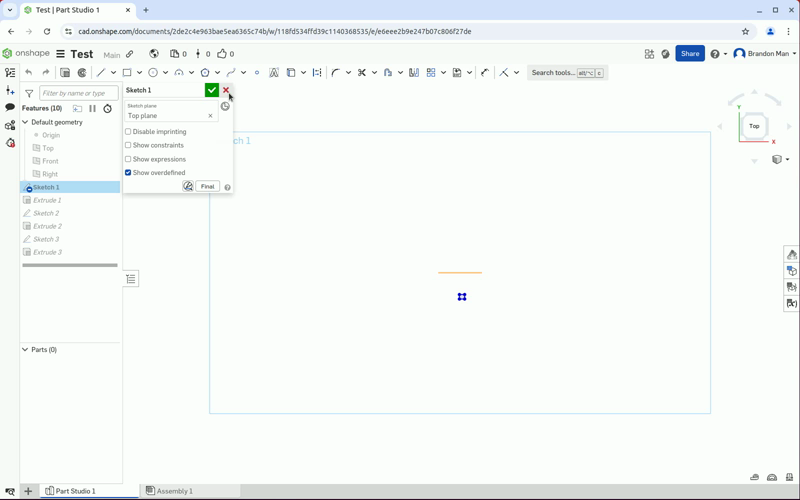
key(shift+s)
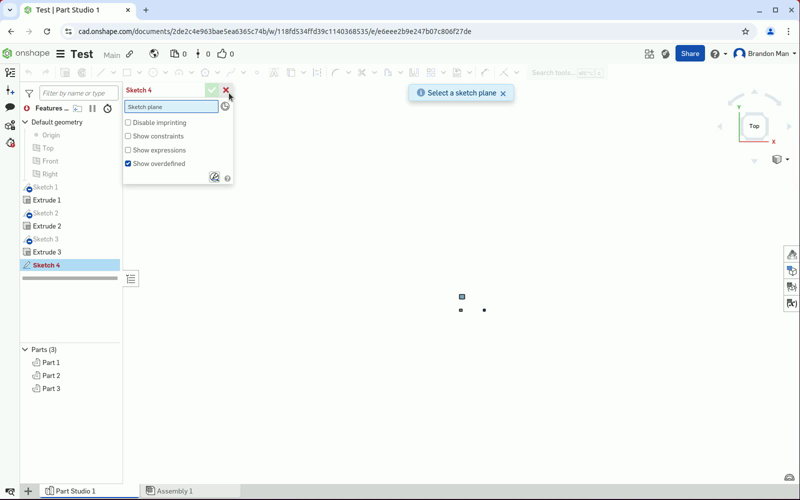
mouse_move(73, 150)
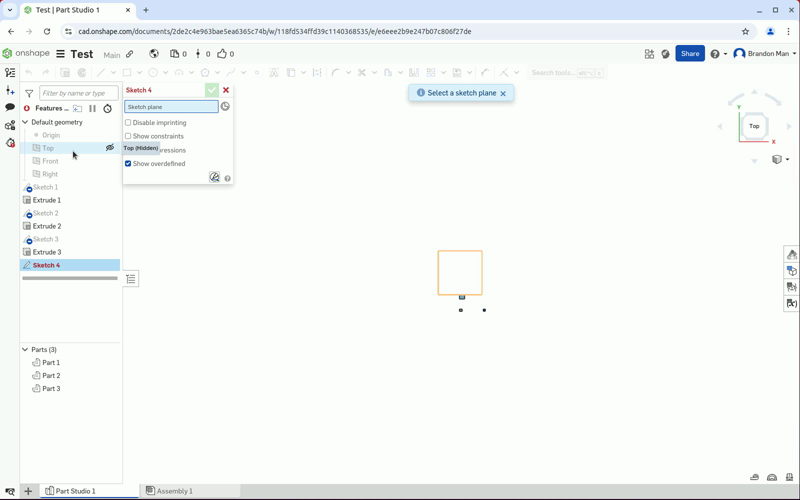
click(73, 150)
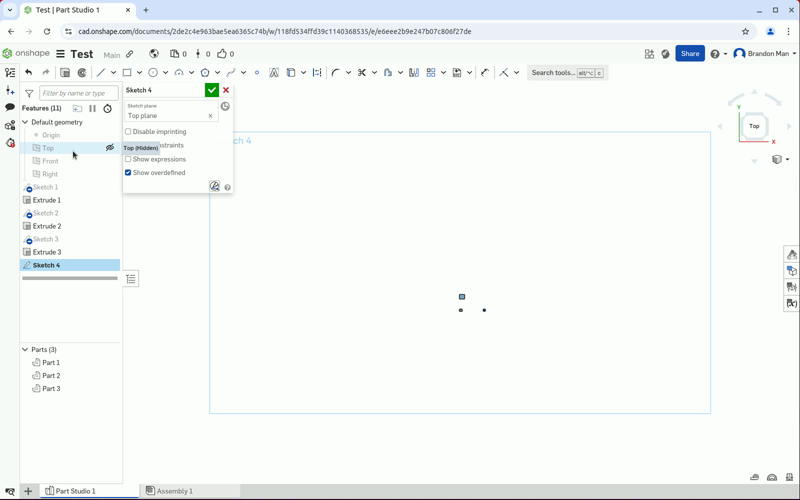
mouse_move(73, 352)
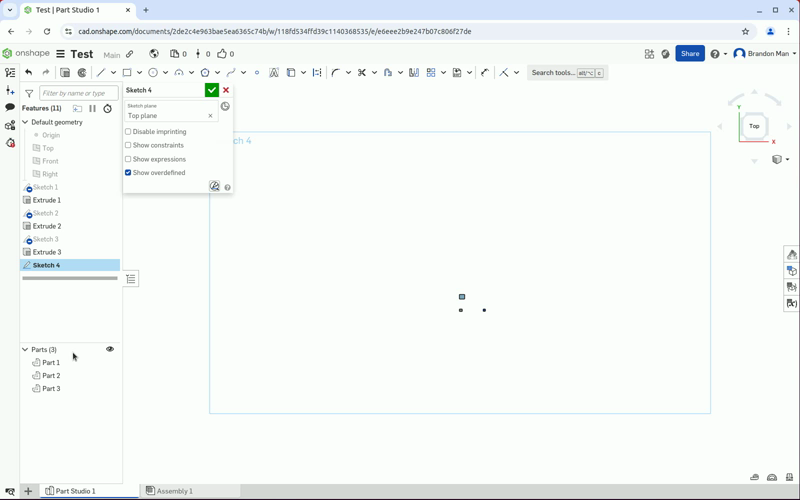
key(y)
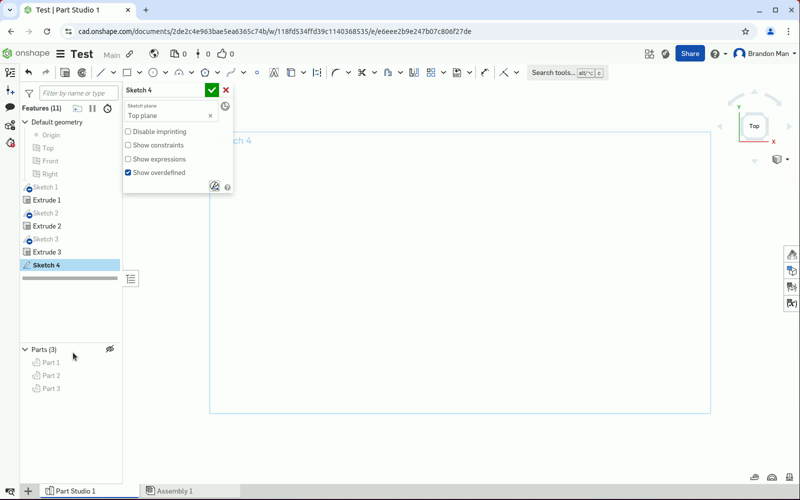
key(l)
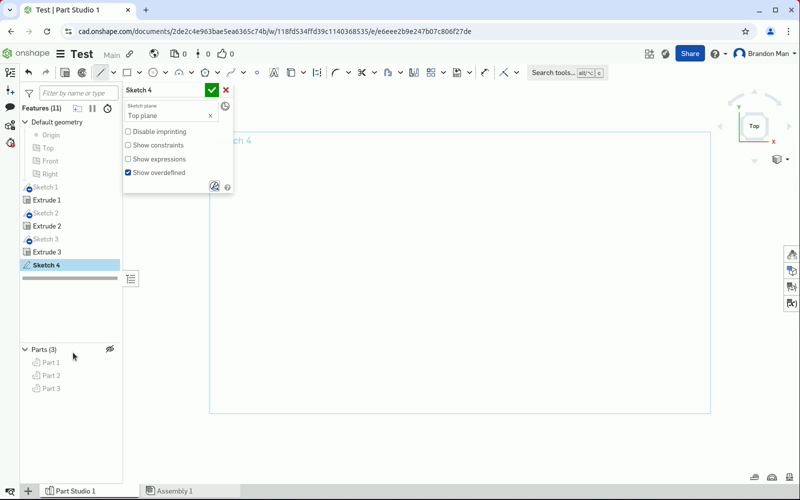
key_down(shift)
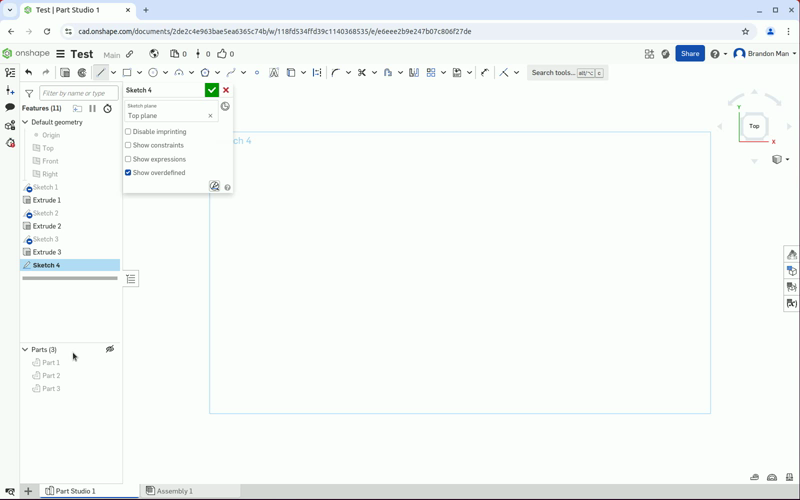
mouse_move(506, 311)
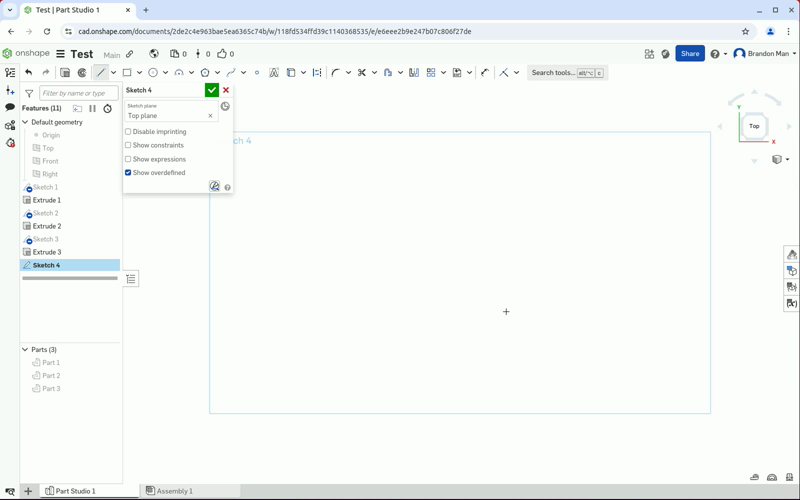
click(506, 311)
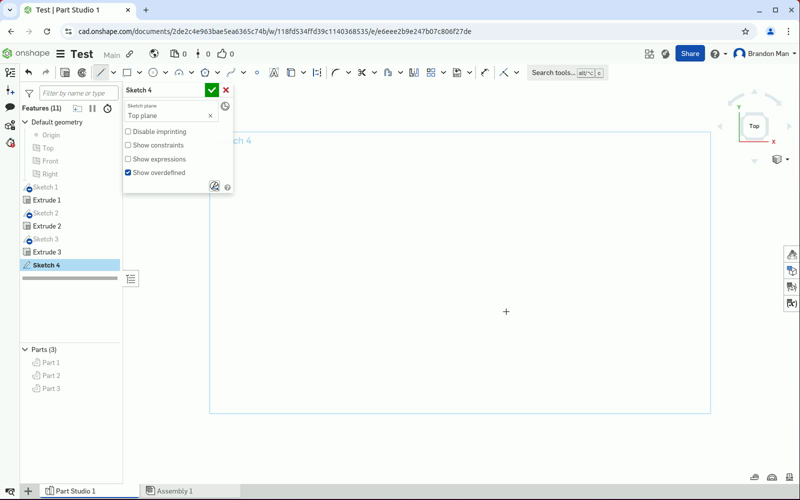
key_up(shift)
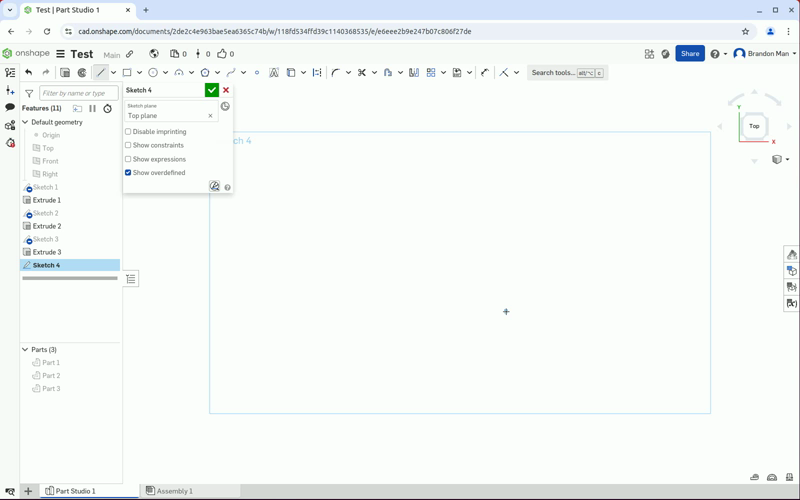
key_down(shift)
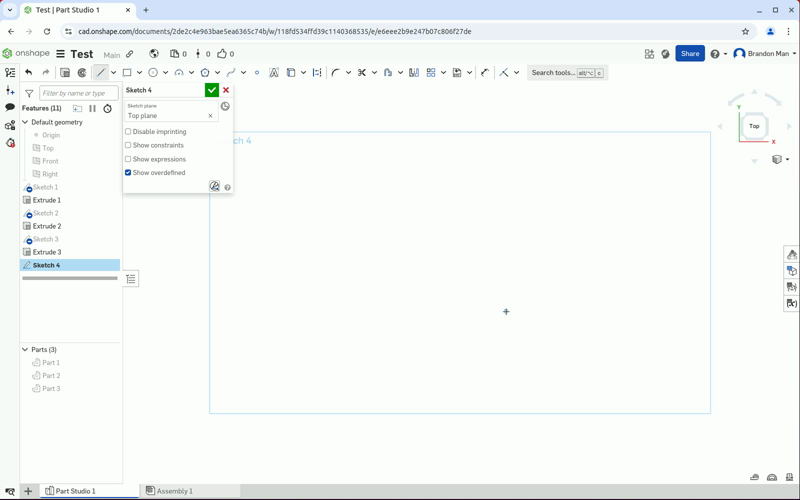
mouse_move(536, 311)
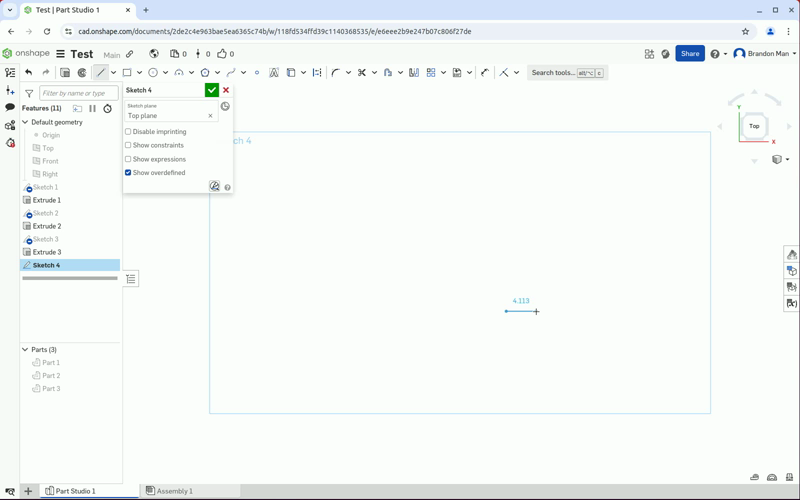
mouse_move(508, 311)
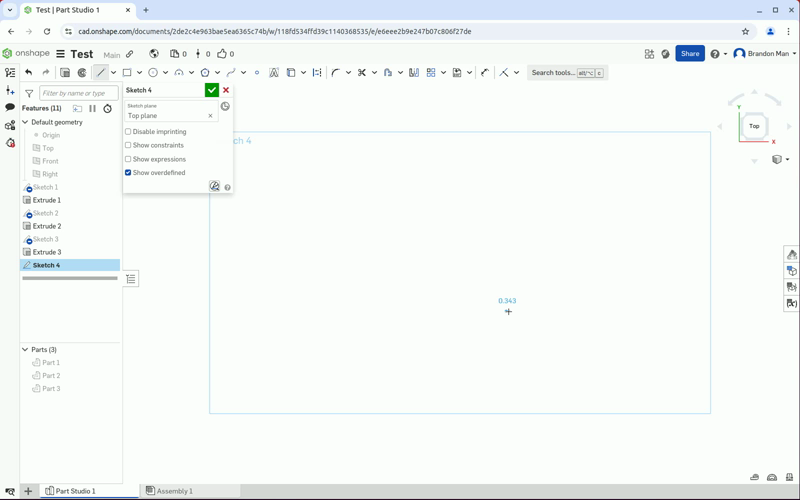
scroll(6)
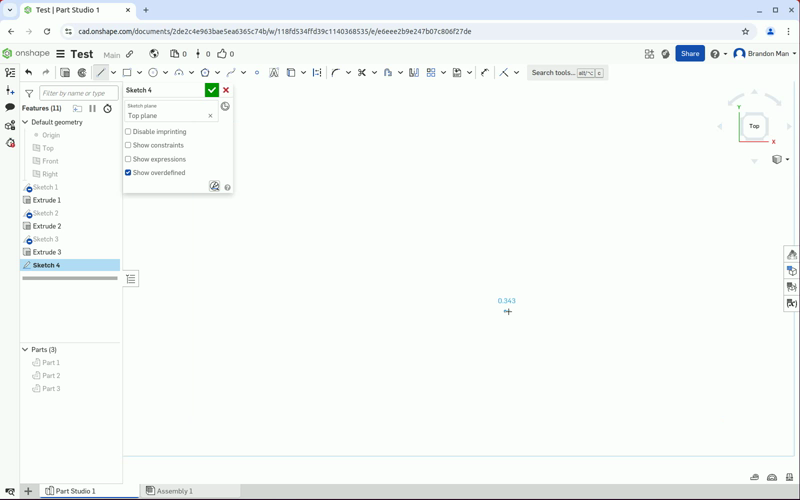
scroll(6)
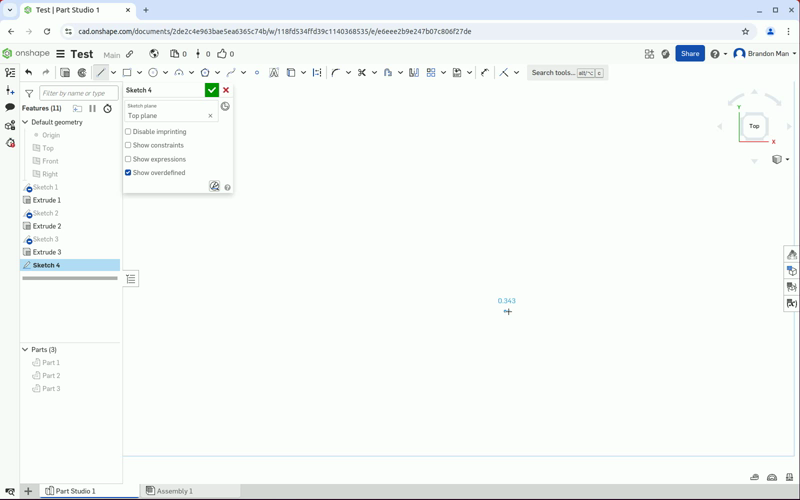
scroll(6)
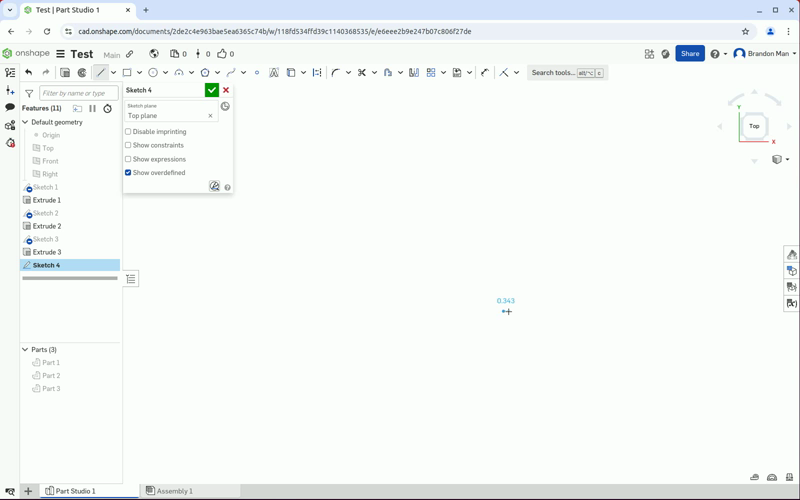
scroll(6)
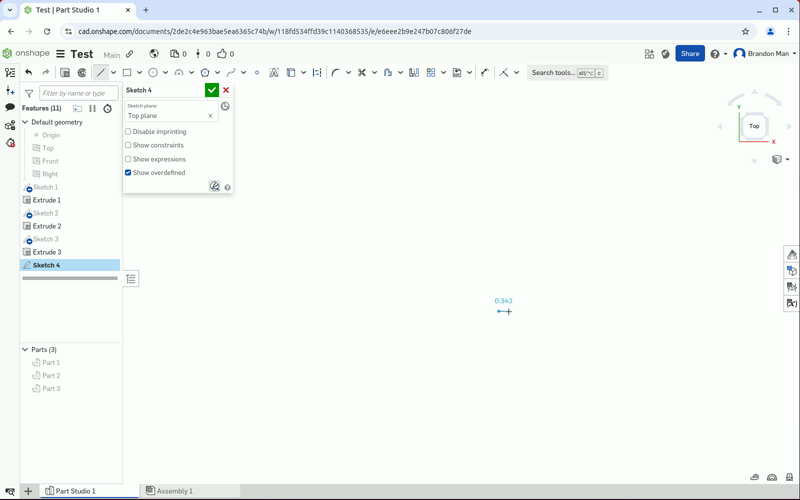
scroll(6)
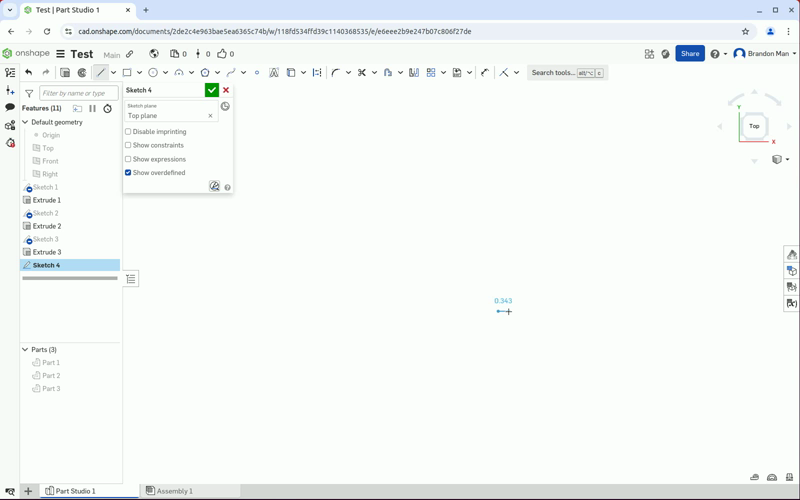
scroll(6)
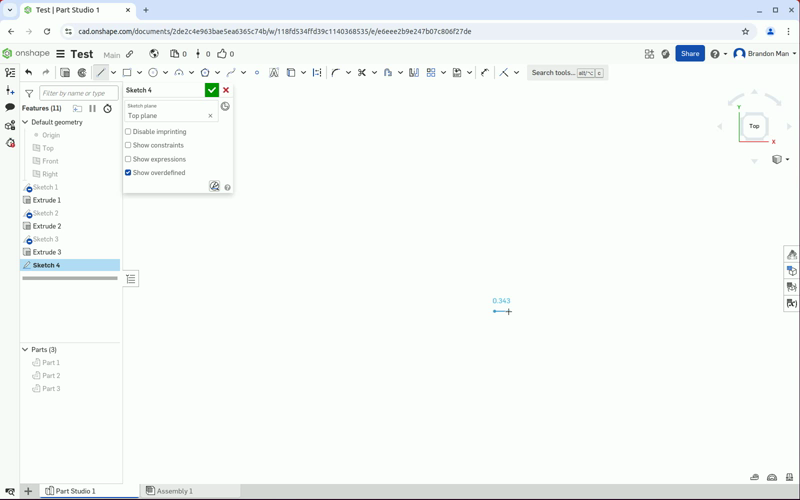
scroll(6)
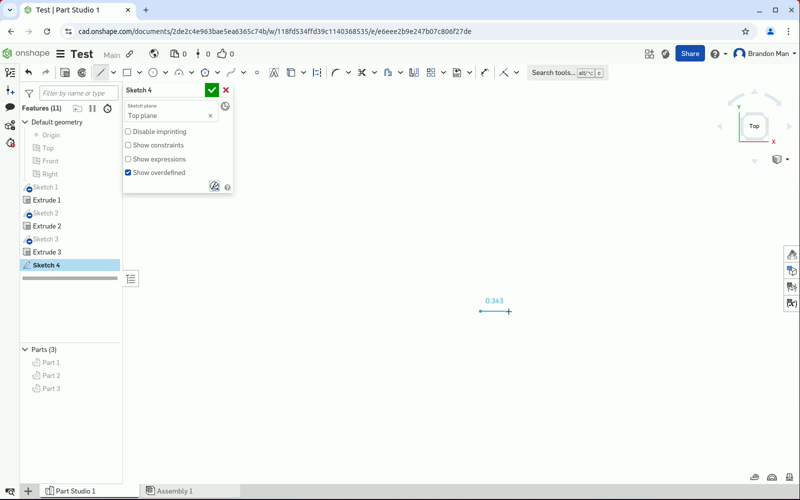
click(508, 311)
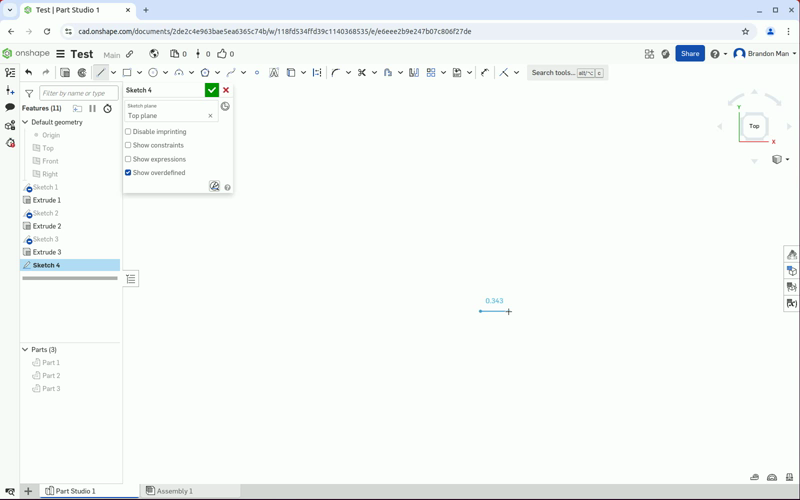
scroll(-6)
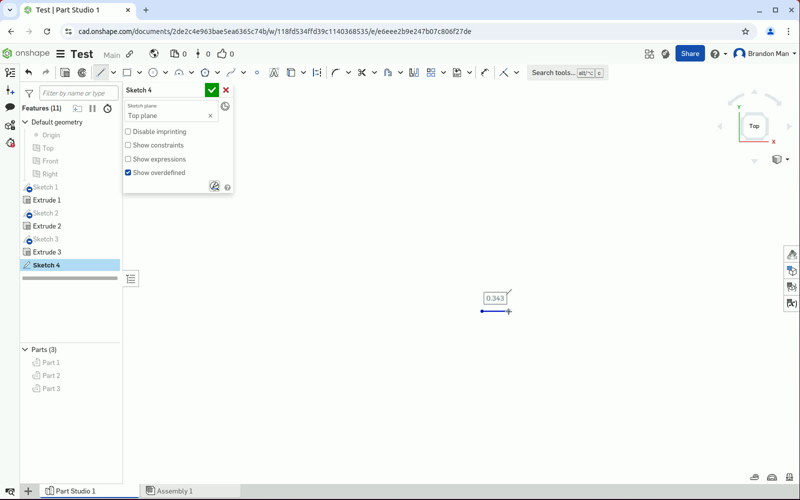
scroll(-6)
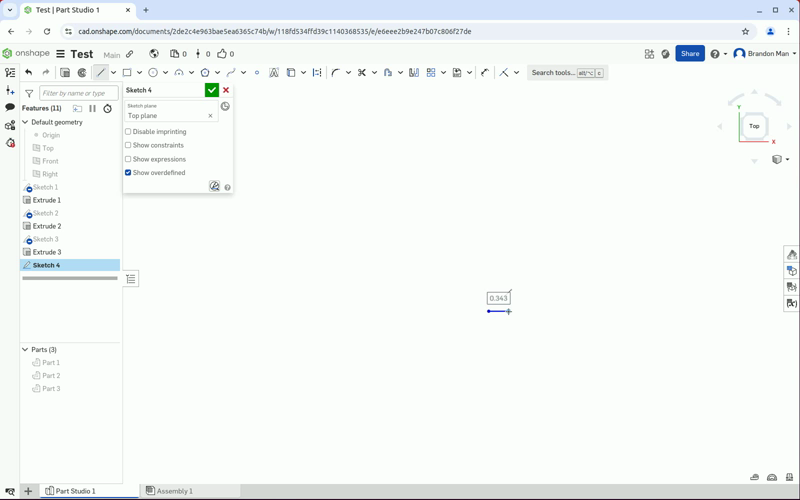
scroll(-6)
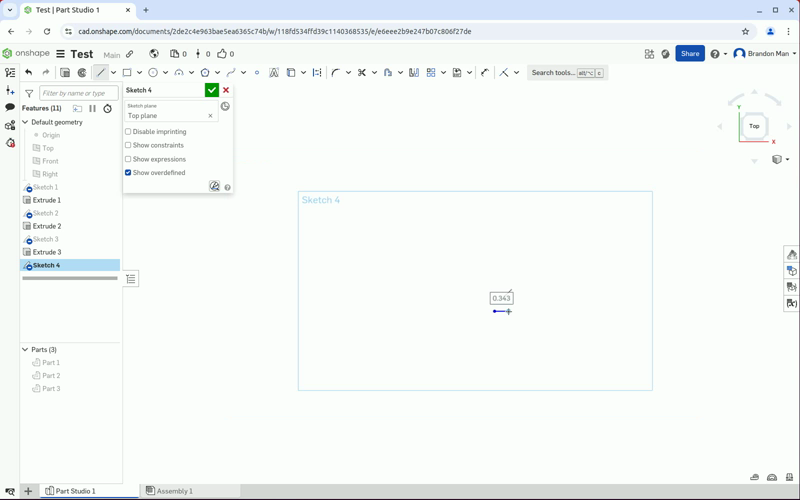
scroll(-6)
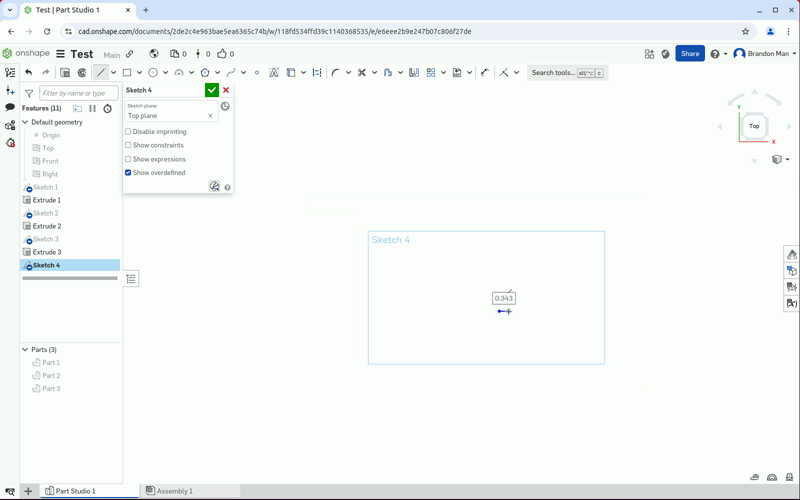
scroll(-6)
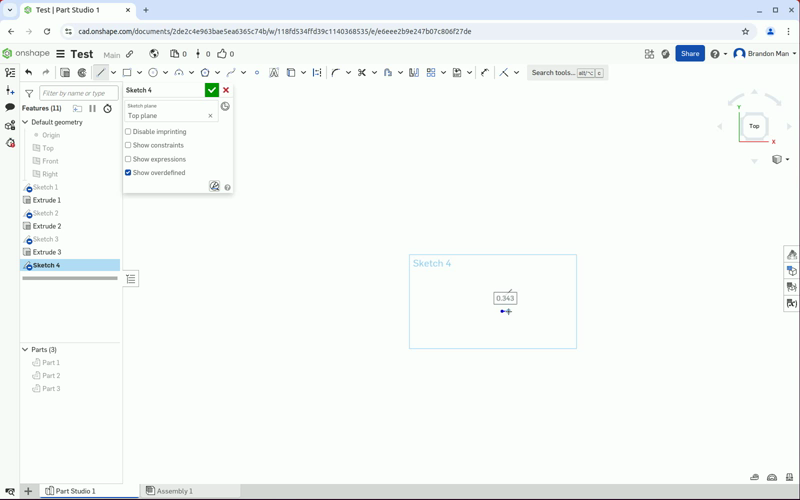
scroll(-6)
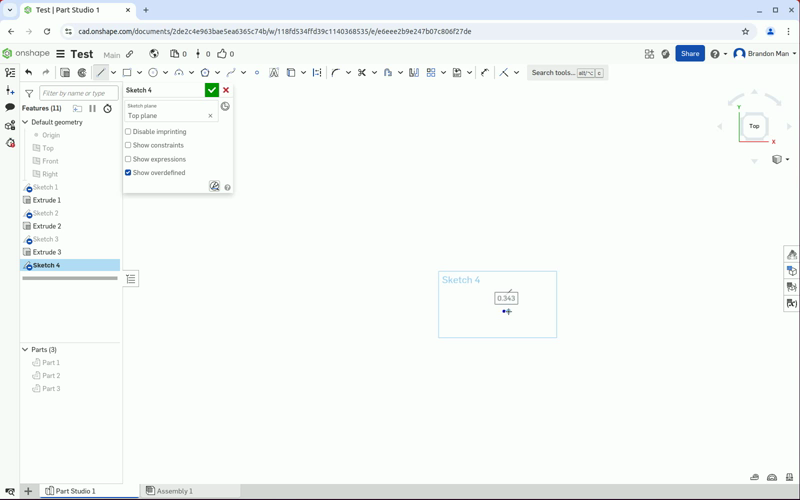
scroll(-6)
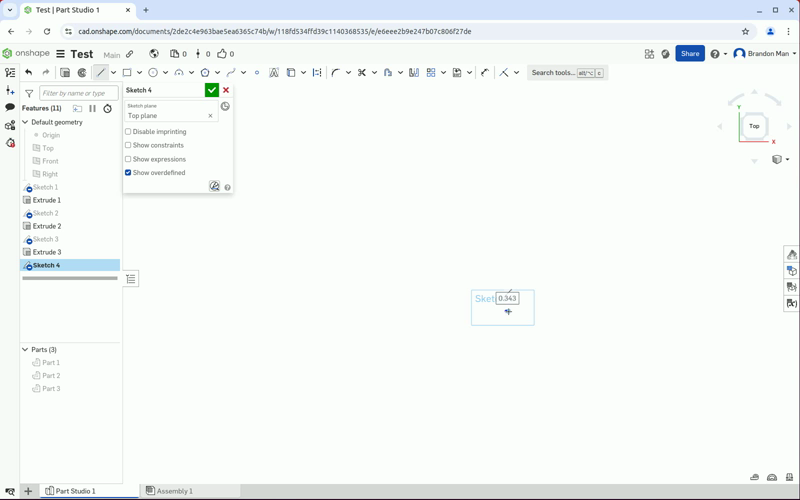
key_up(shift)
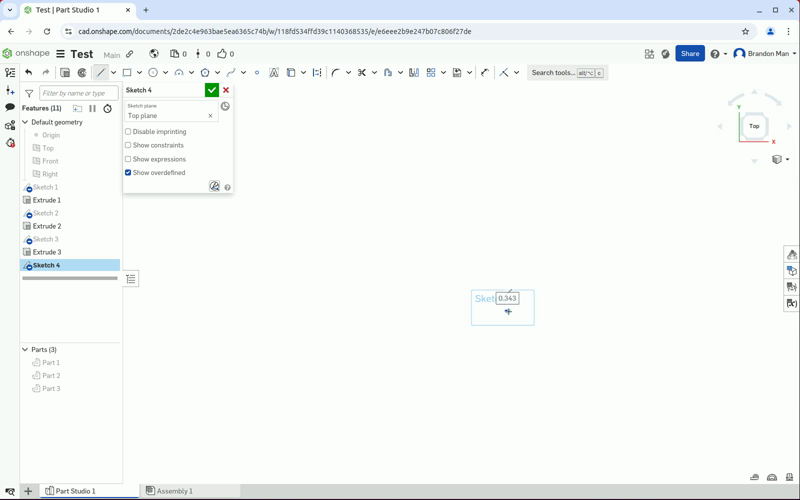
key_down(shift)
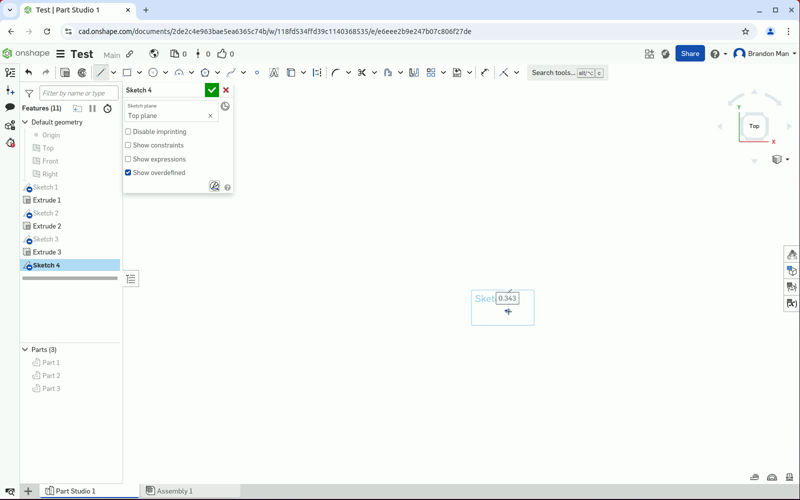
mouse_move(538, 311)
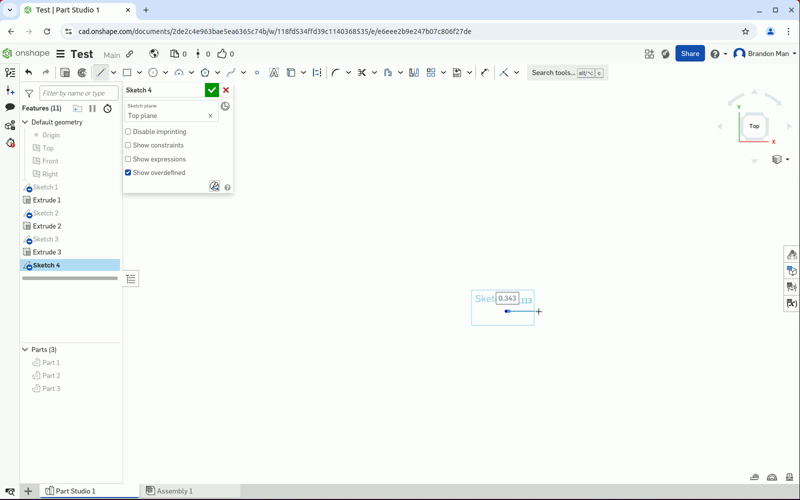
mouse_move(508, 309)
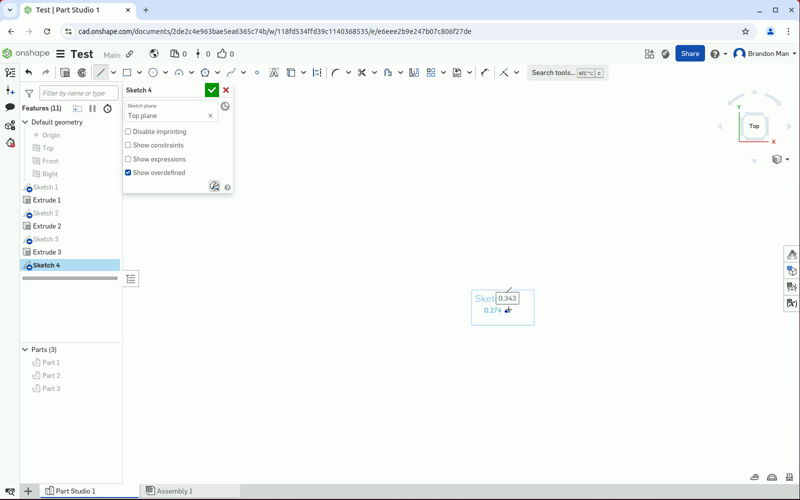
scroll(6)
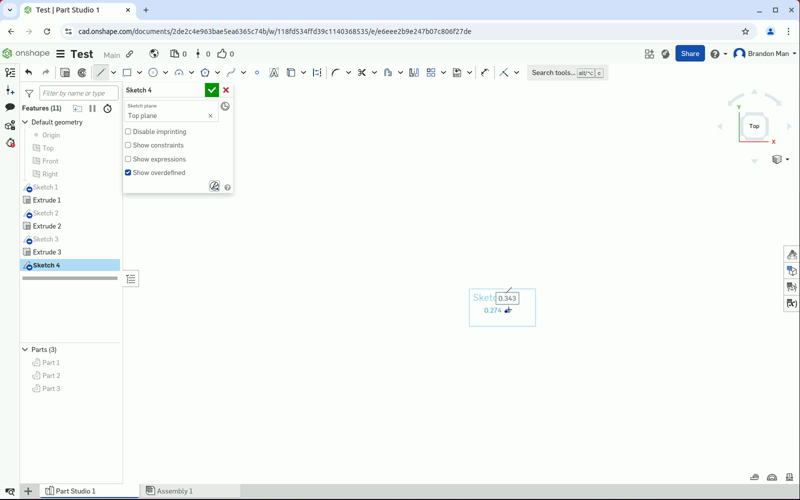
scroll(6)
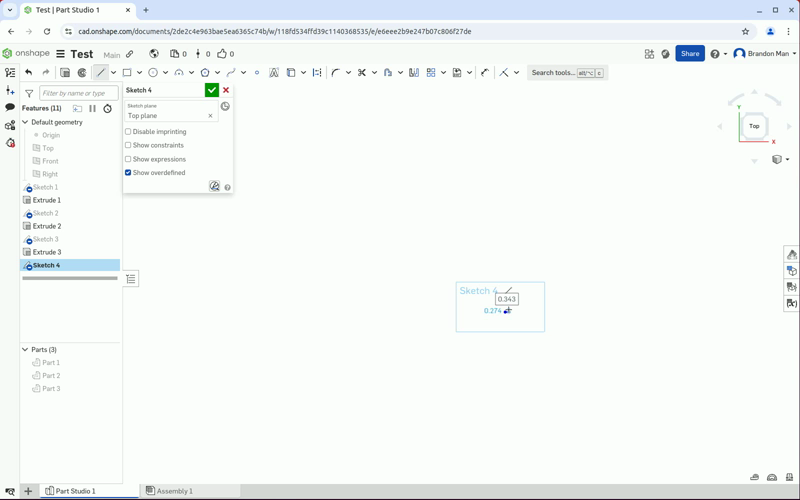
scroll(6)
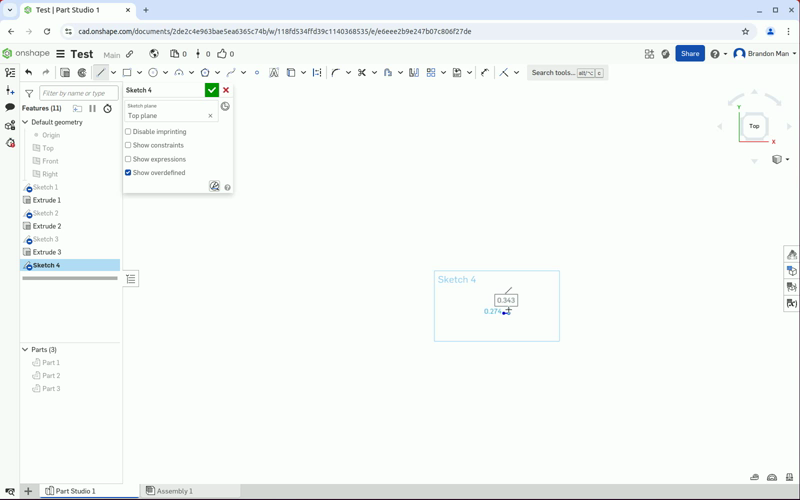
scroll(6)
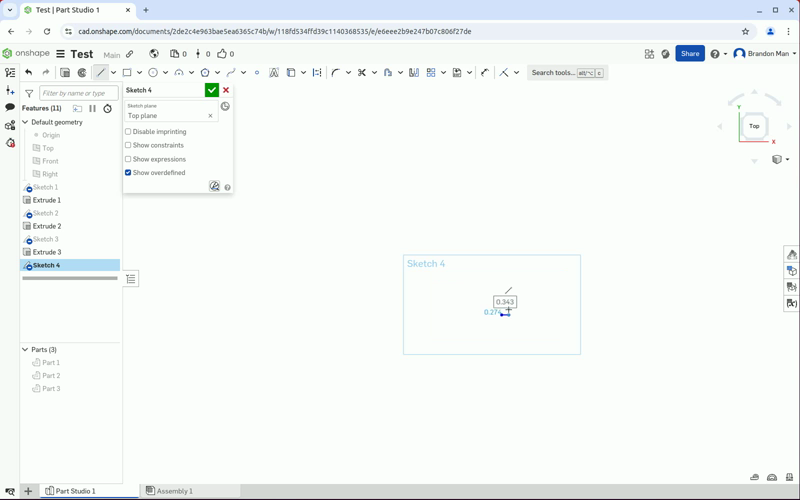
scroll(6)
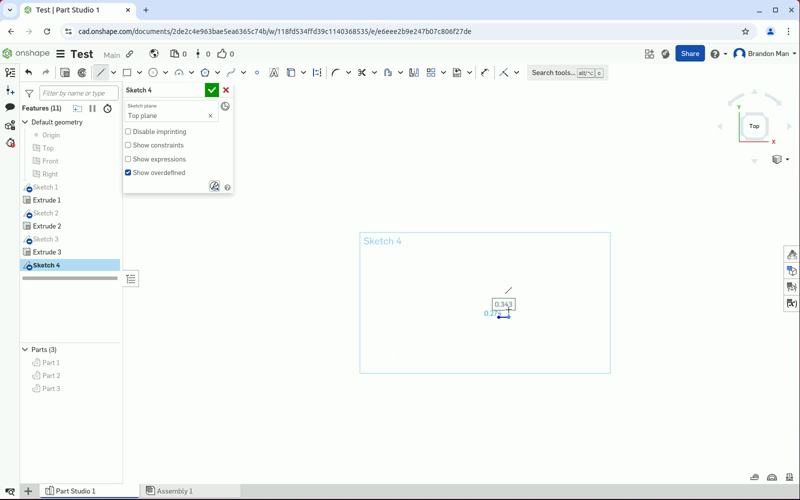
scroll(6)
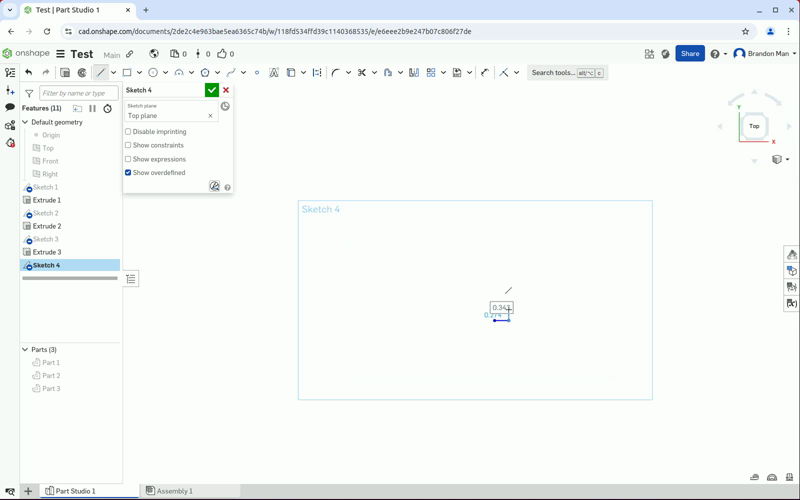
scroll(6)
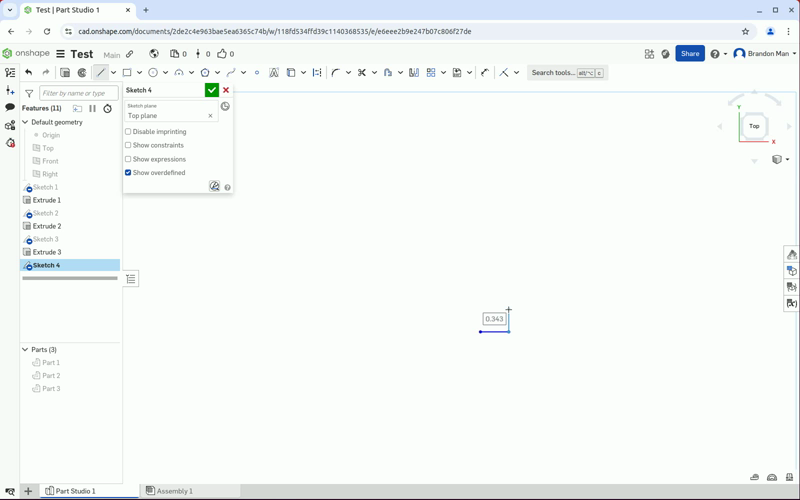
click(508, 309)
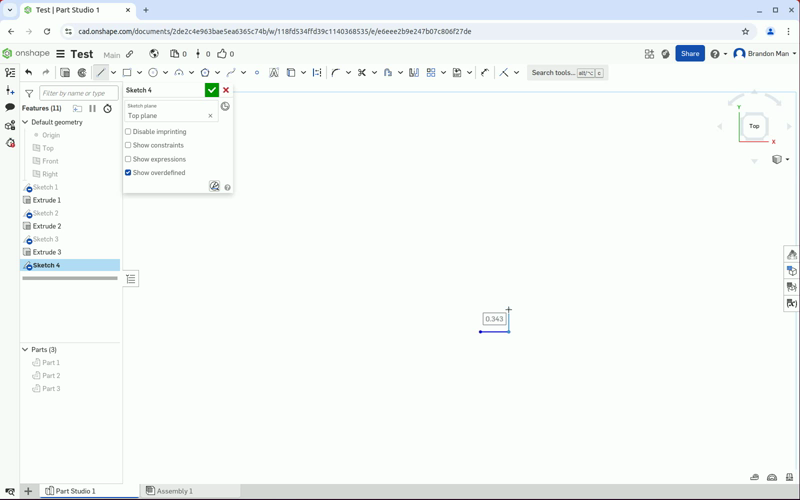
scroll(-6)
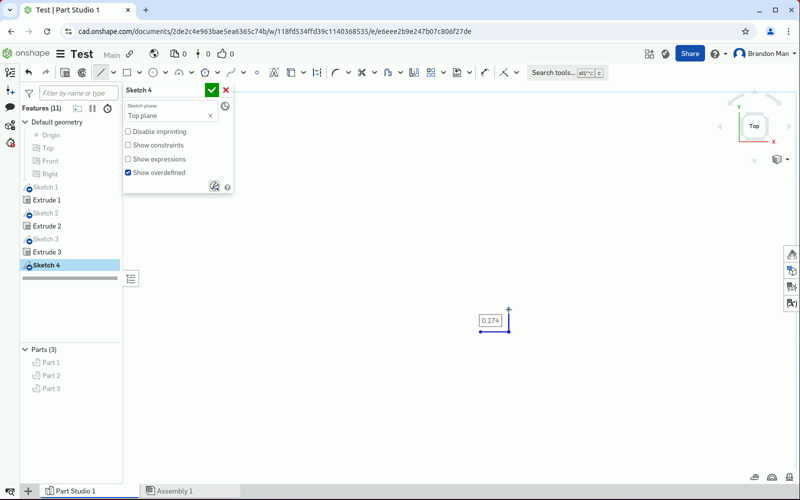
scroll(-6)
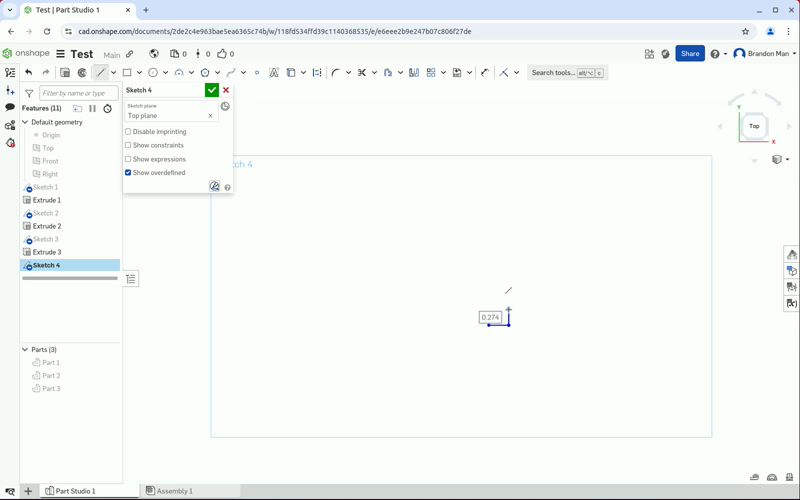
scroll(-6)
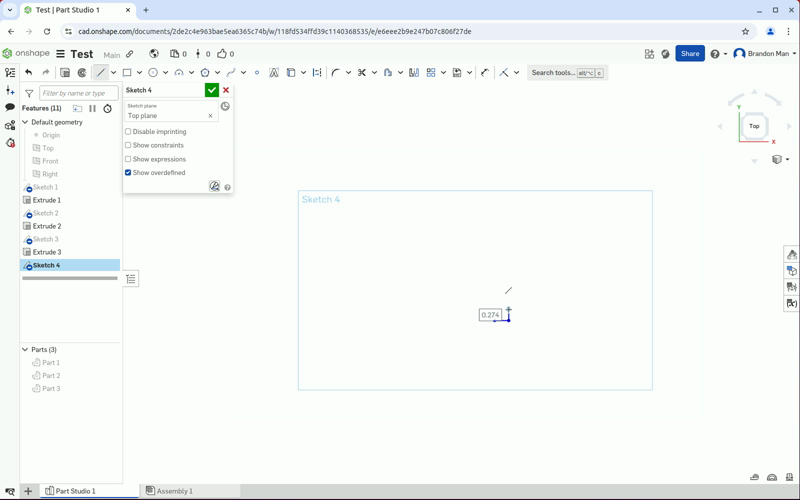
scroll(-6)
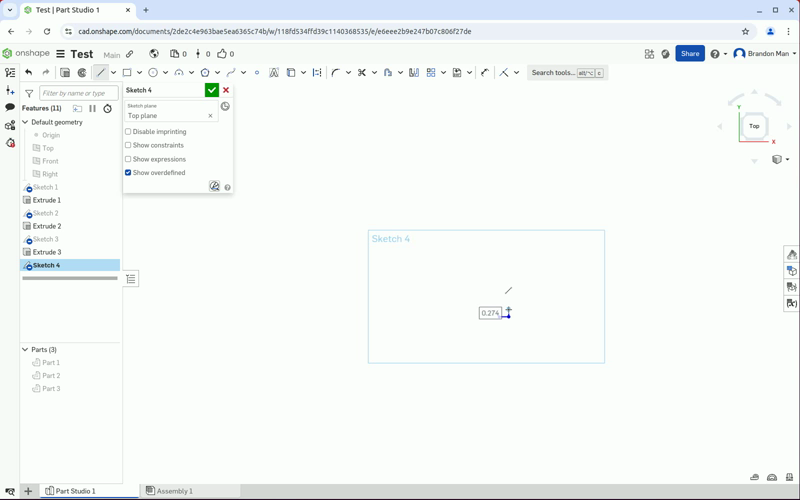
scroll(-6)
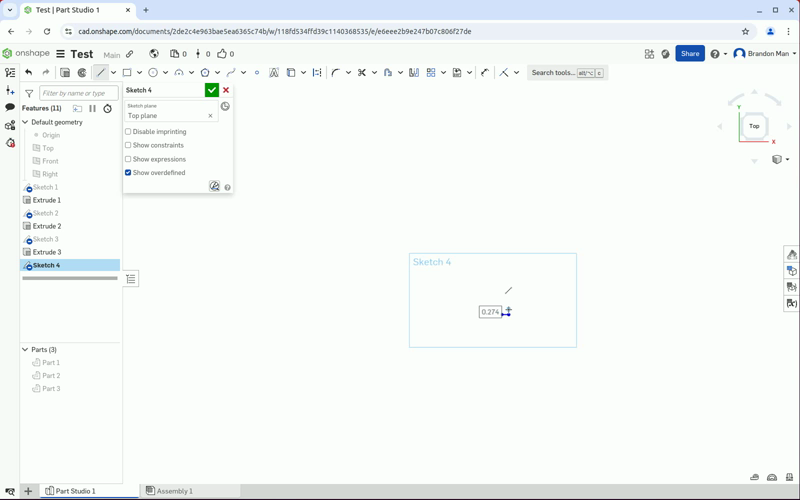
scroll(-6)
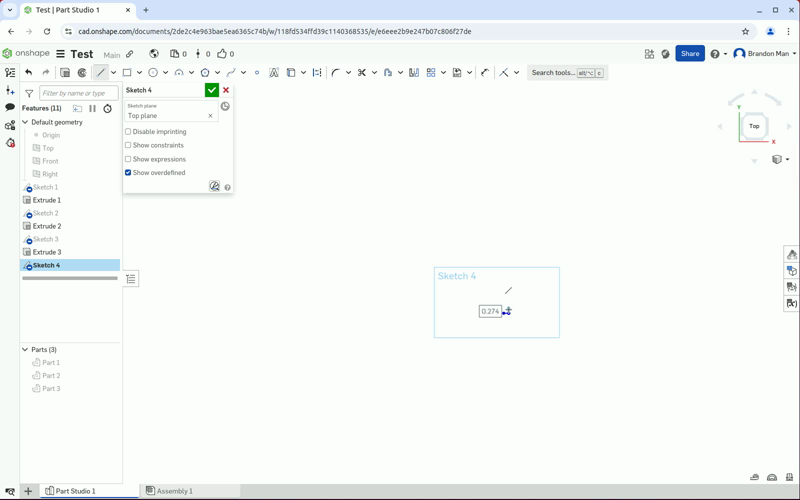
scroll(-6)
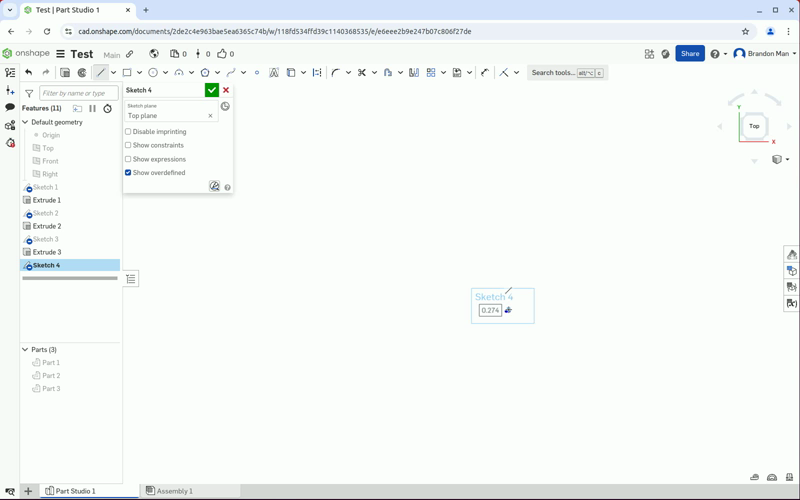
key_up(shift)
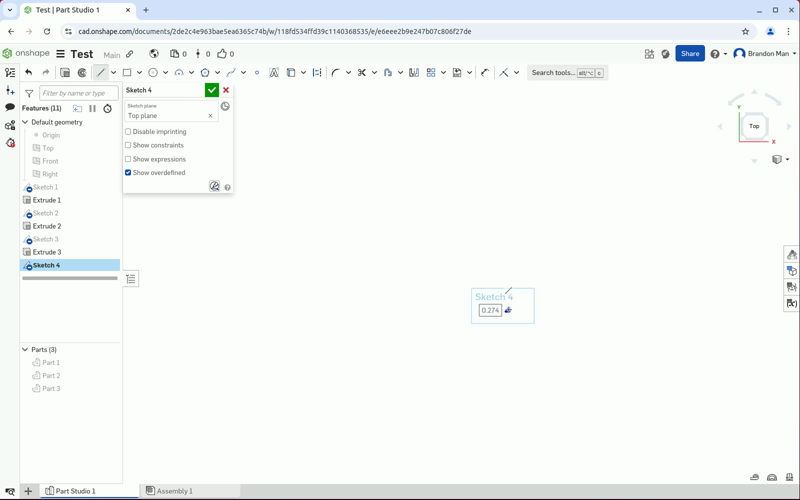
key_down(shift)
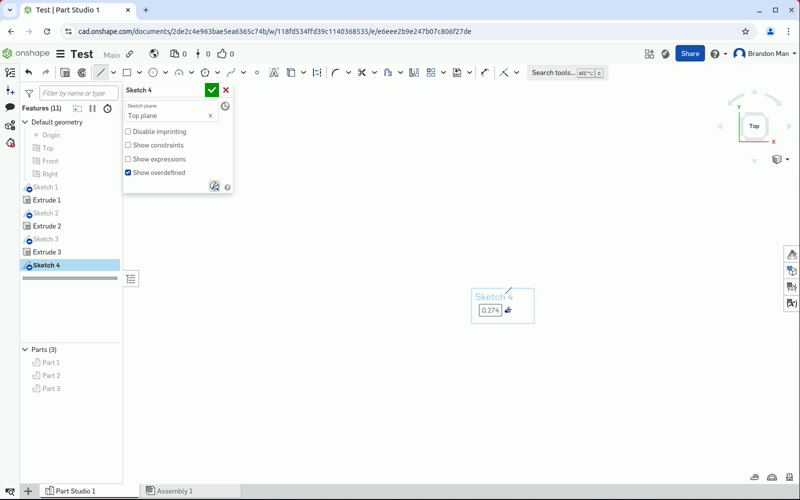
mouse_move(538, 309)
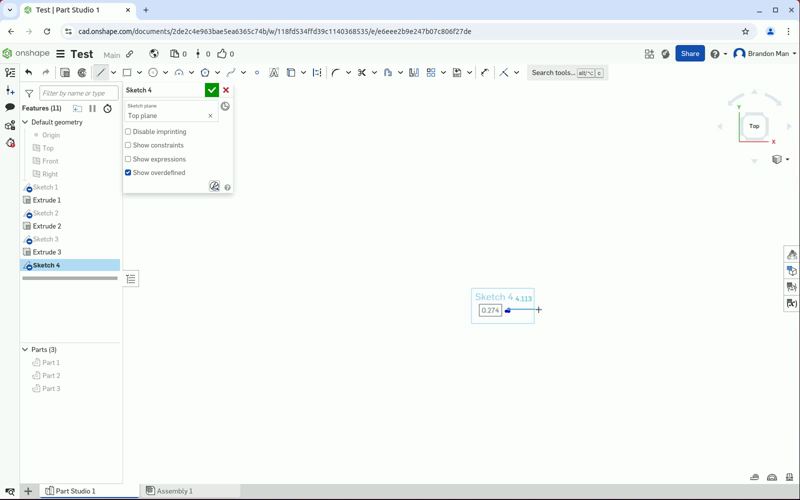
mouse_move(506, 309)
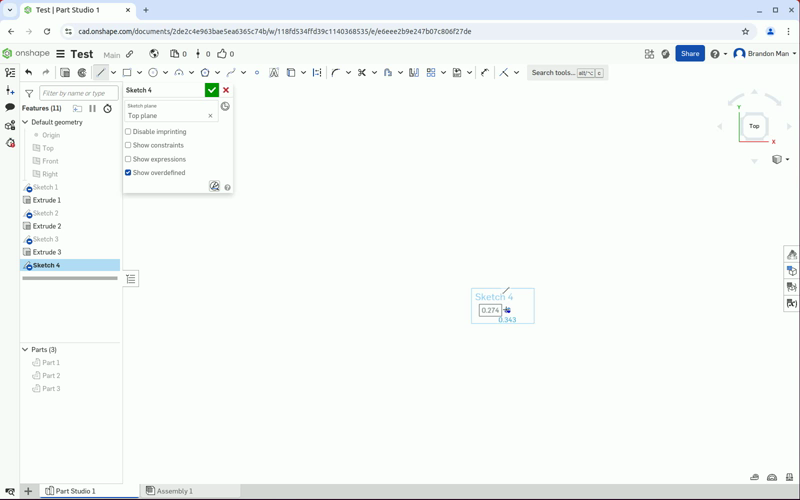
scroll(6)
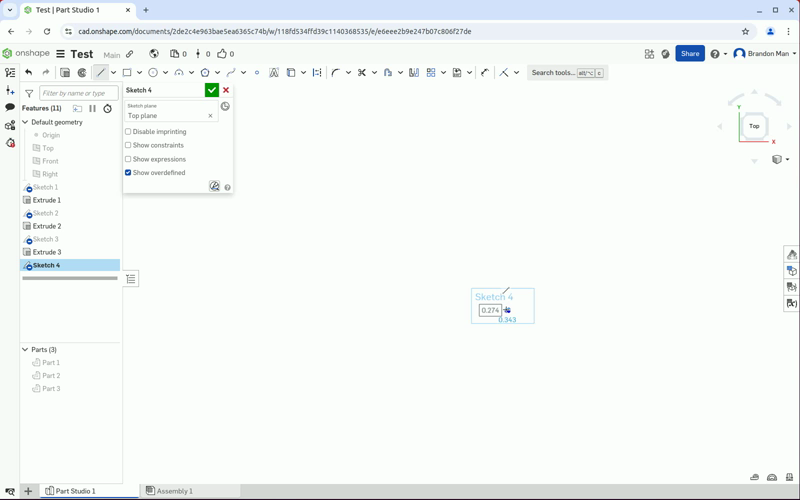
scroll(6)
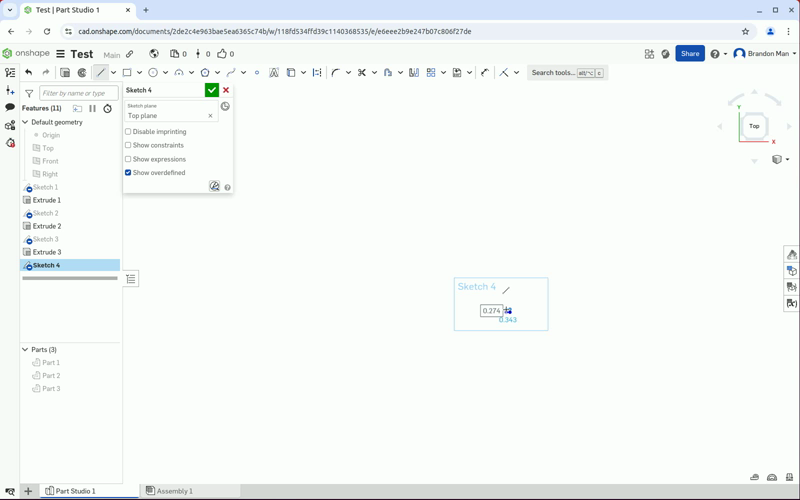
scroll(6)
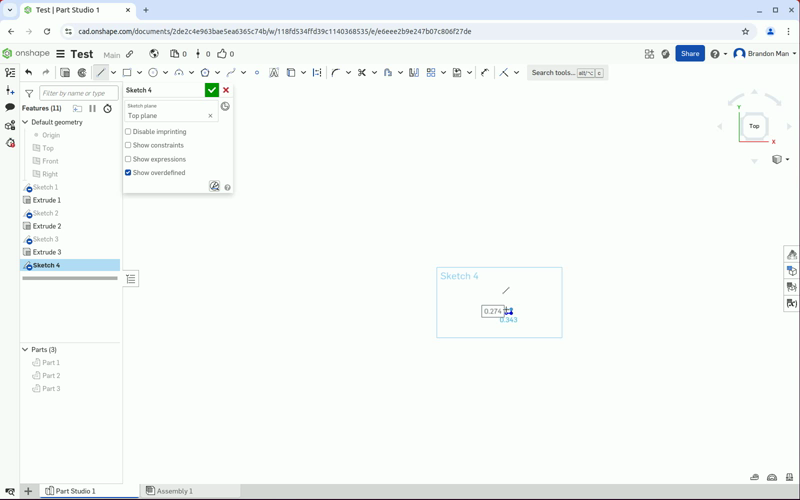
scroll(6)
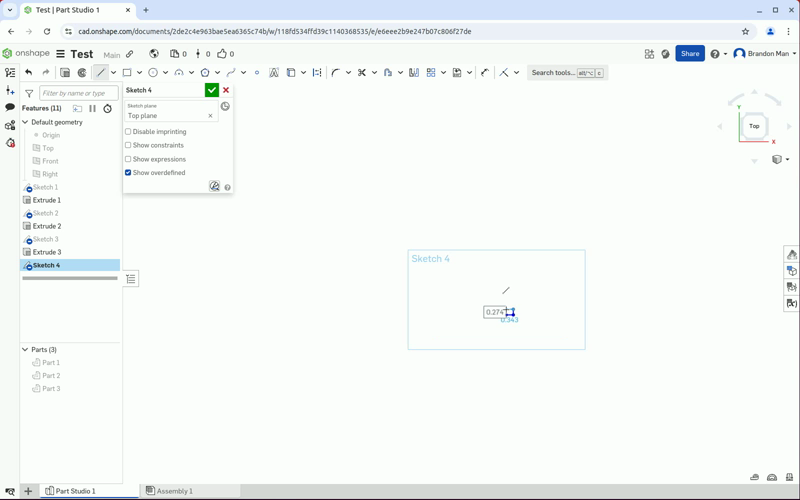
scroll(6)
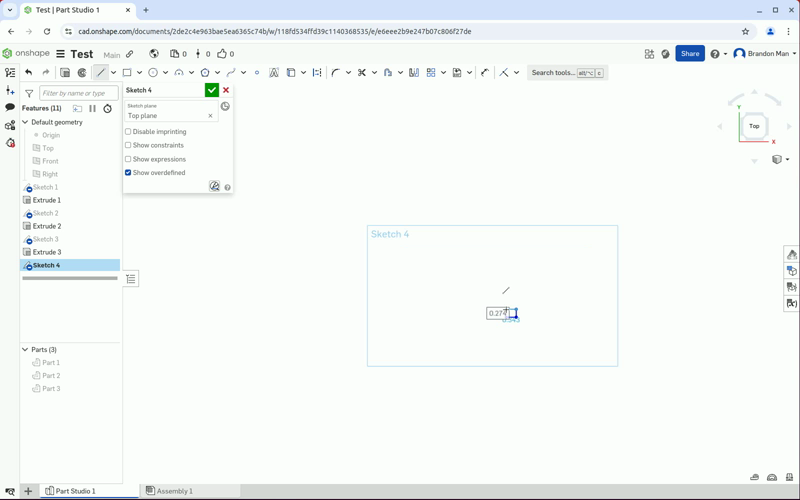
scroll(6)
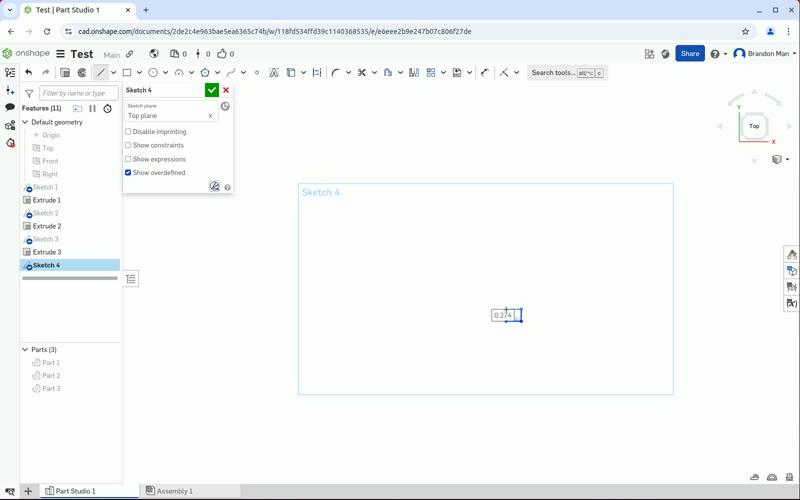
scroll(6)
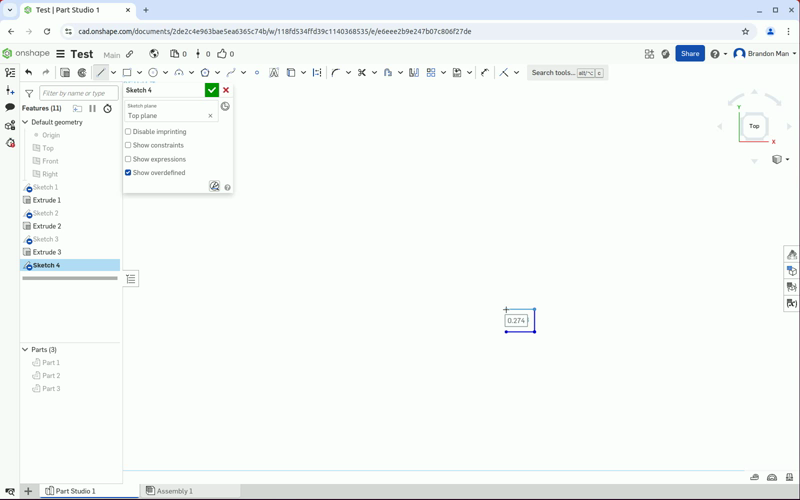
click(506, 309)
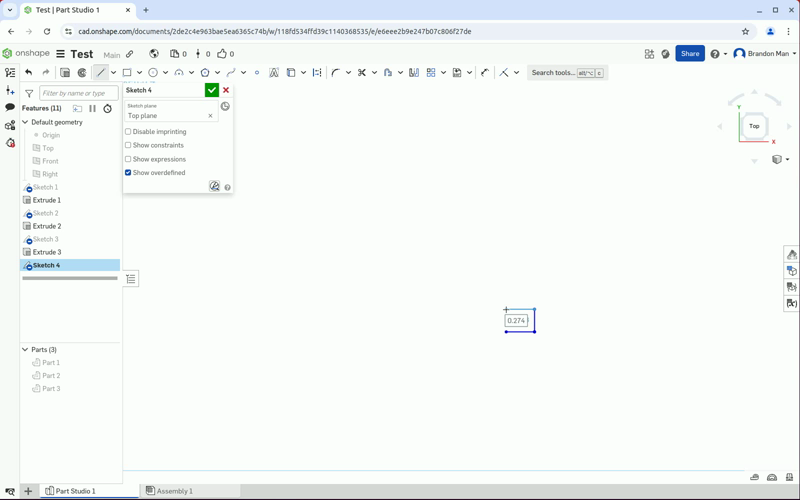
scroll(-6)
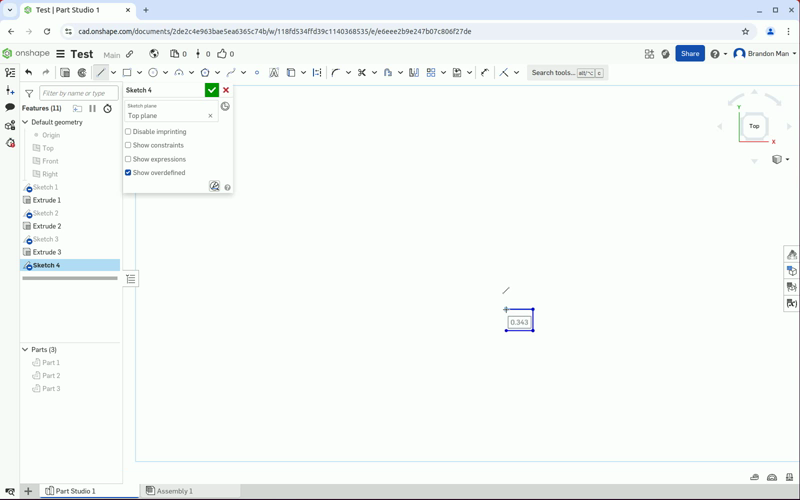
scroll(-6)
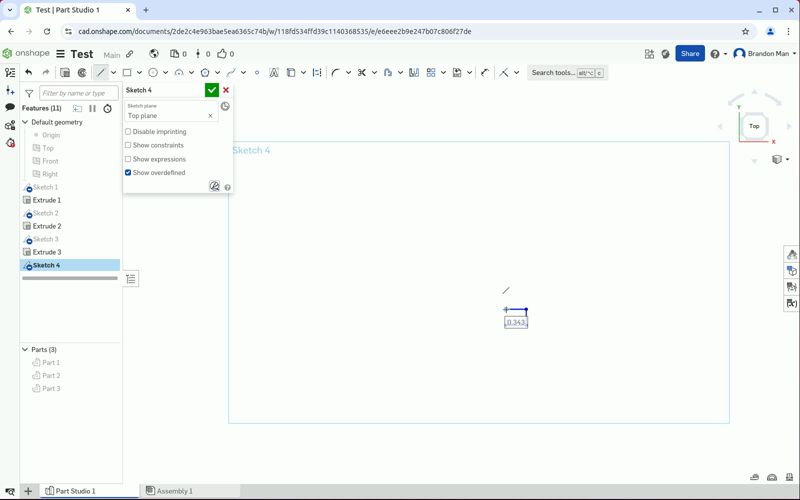
scroll(-6)
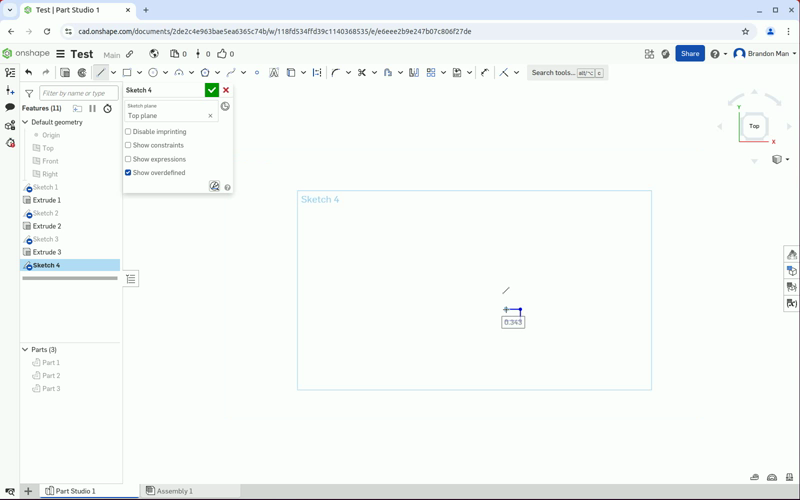
scroll(-6)
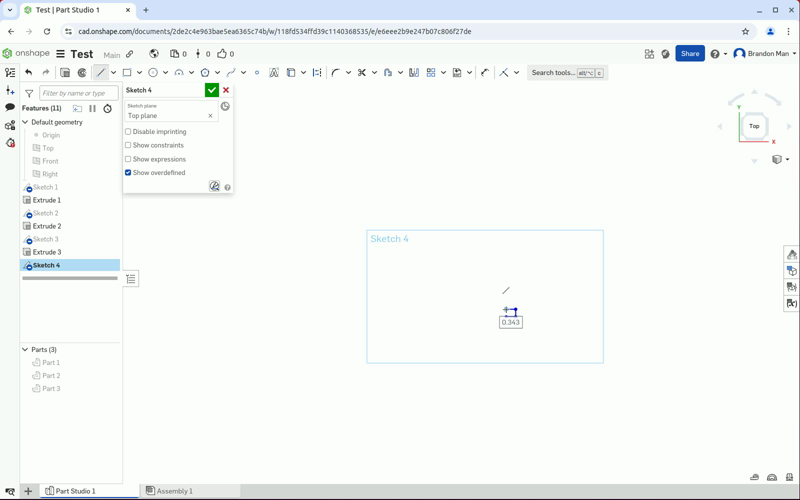
scroll(-6)
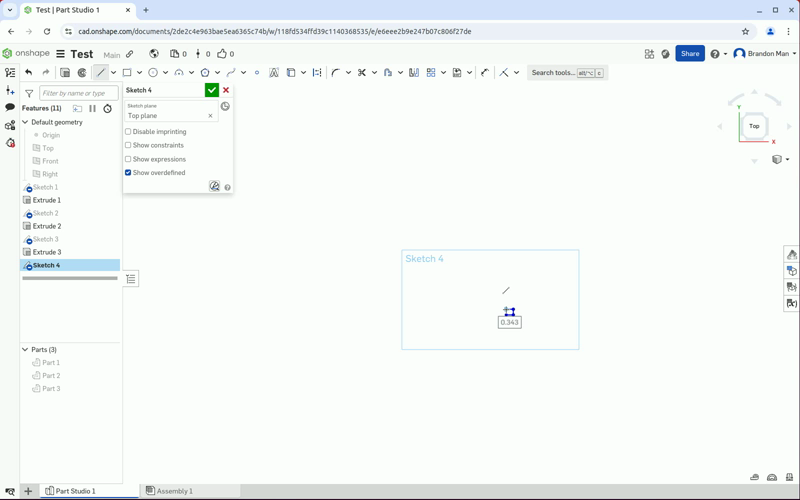
scroll(-6)
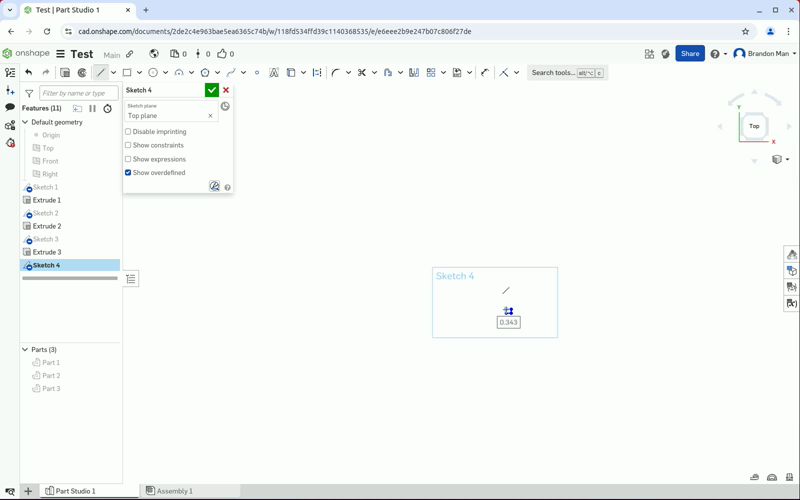
scroll(-6)
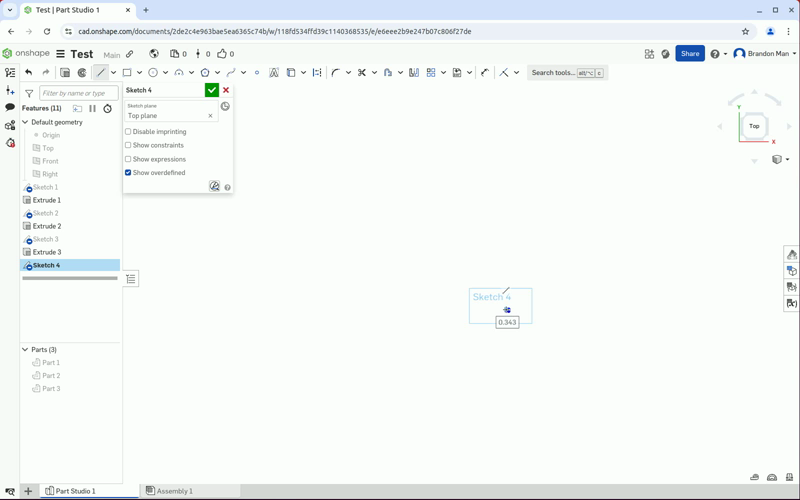
key_up(shift)
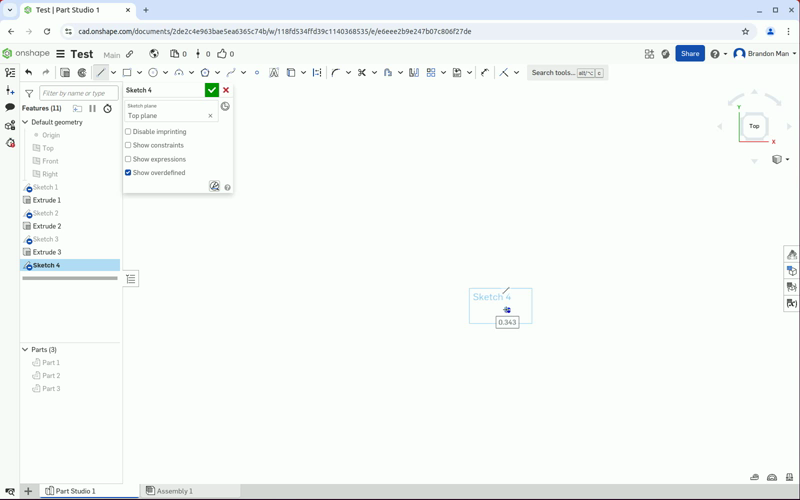
mouse_move(536, 309)
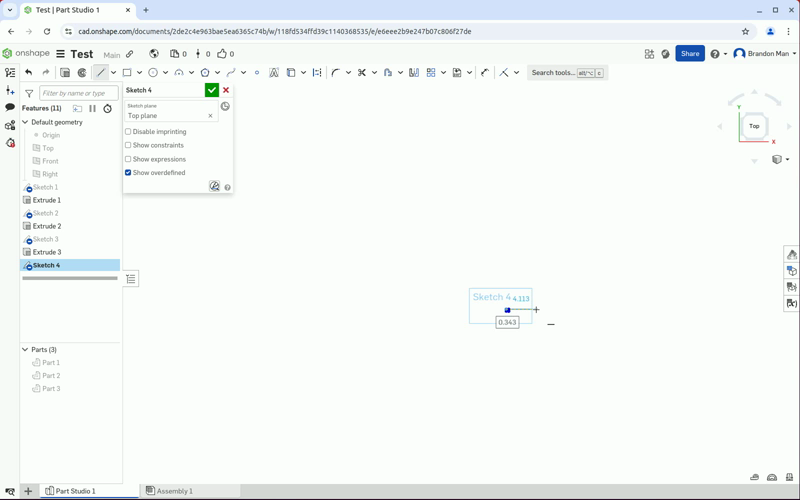
key_down(shift)
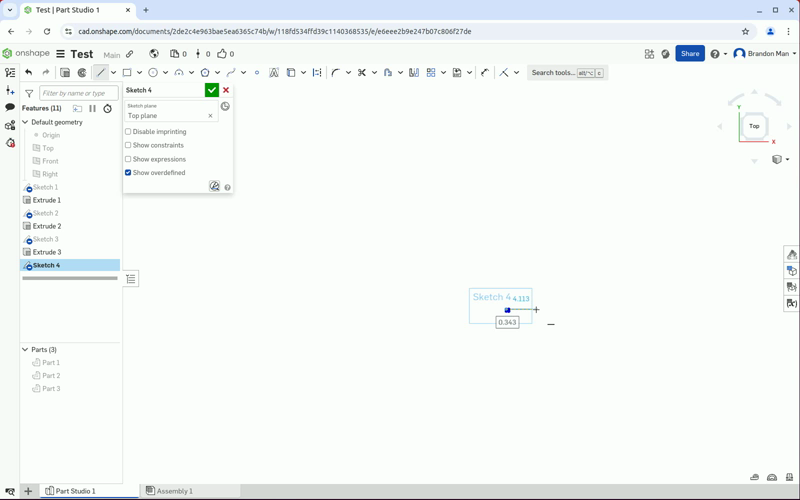
mouse_move(506, 311)
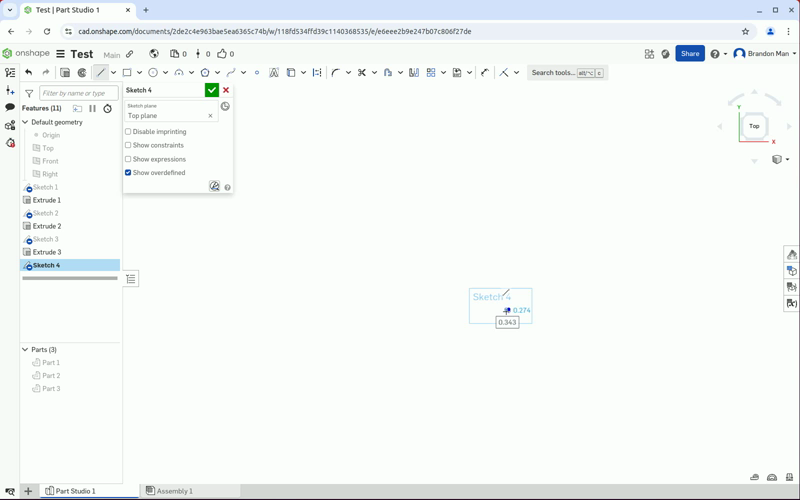
scroll(6)
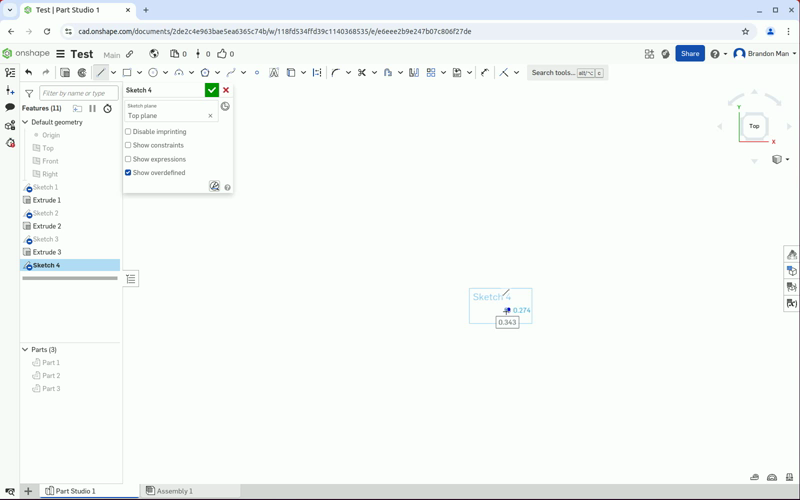
scroll(6)
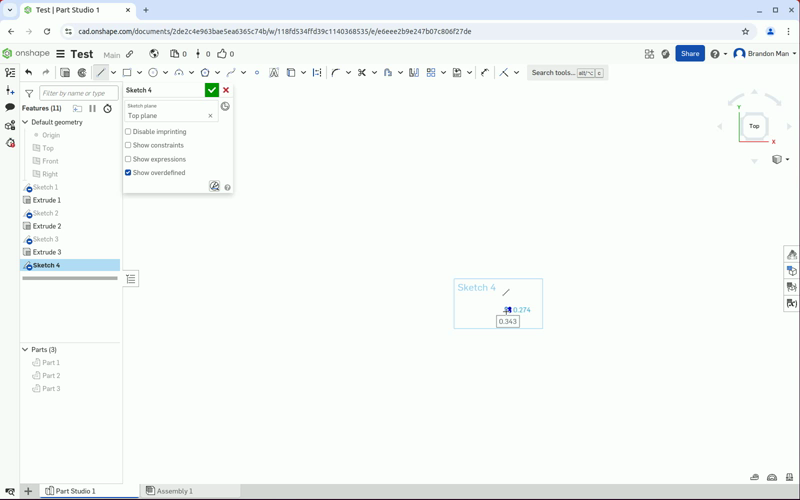
scroll(6)
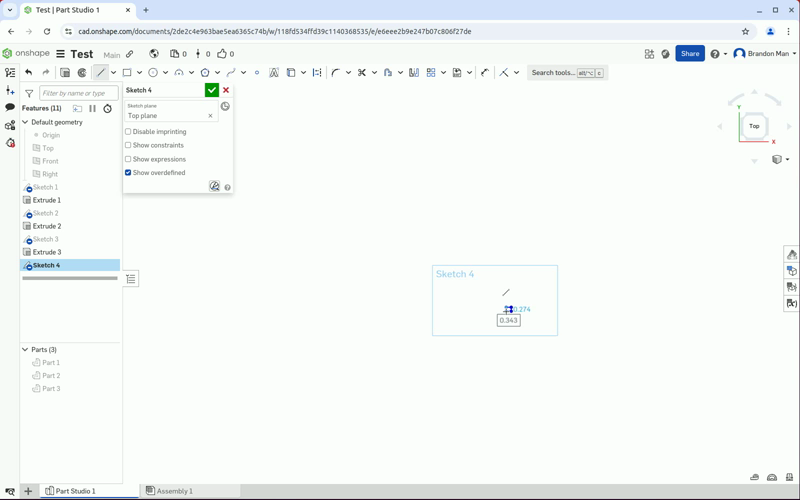
scroll(6)
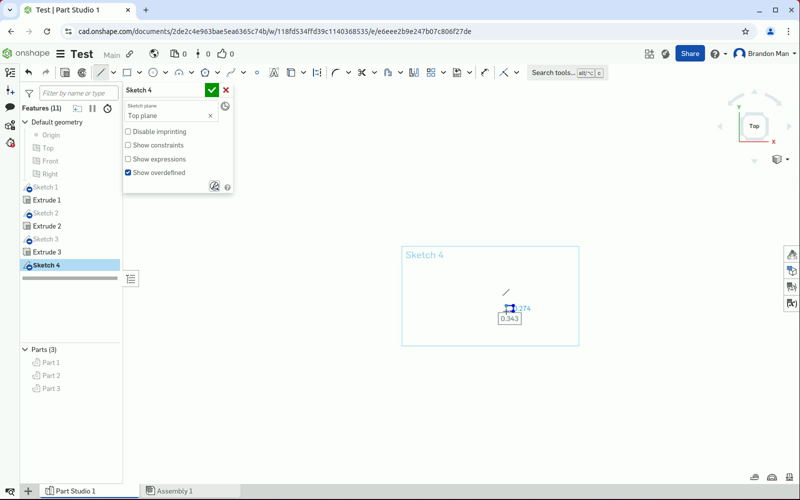
scroll(6)
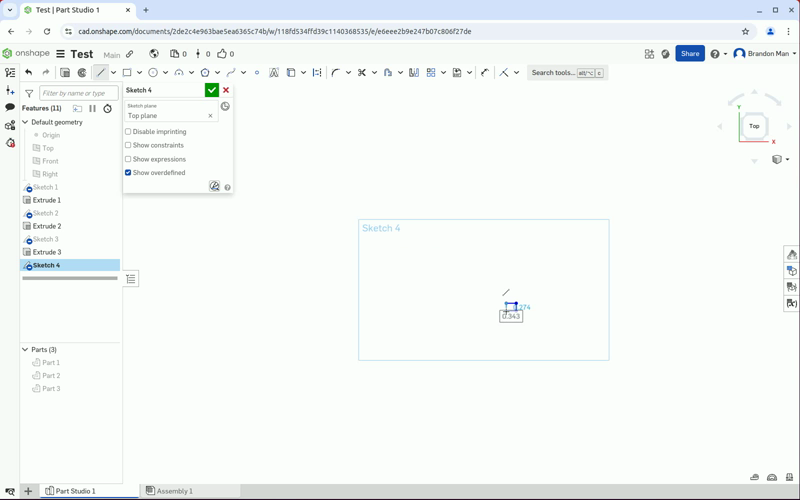
scroll(6)
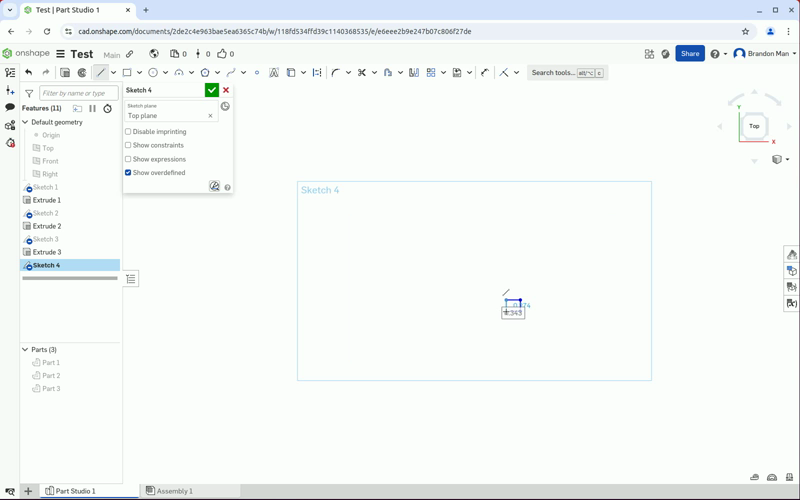
scroll(6)
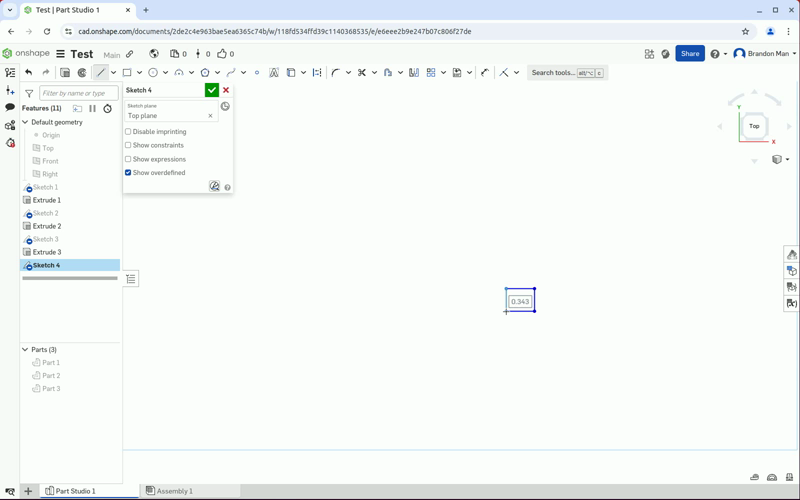
key_up(shift)
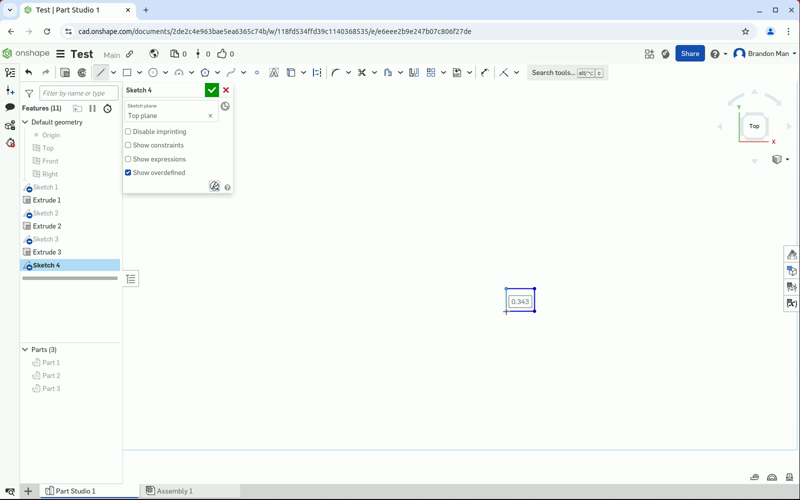
click(506, 311)
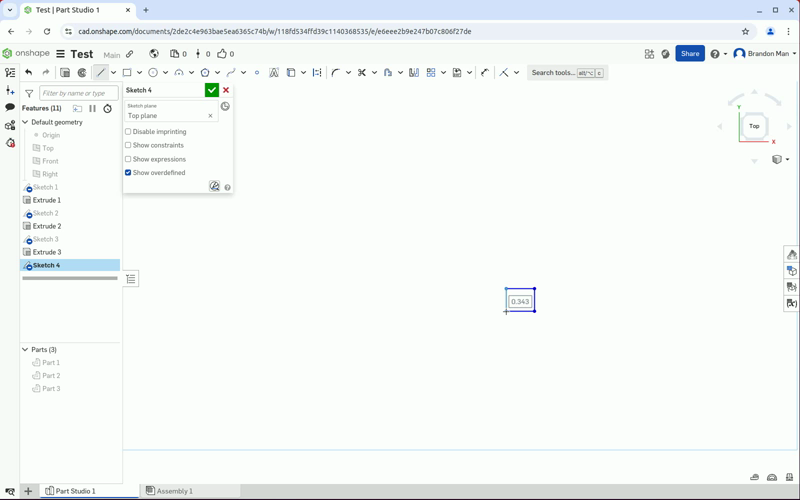
scroll(-6)
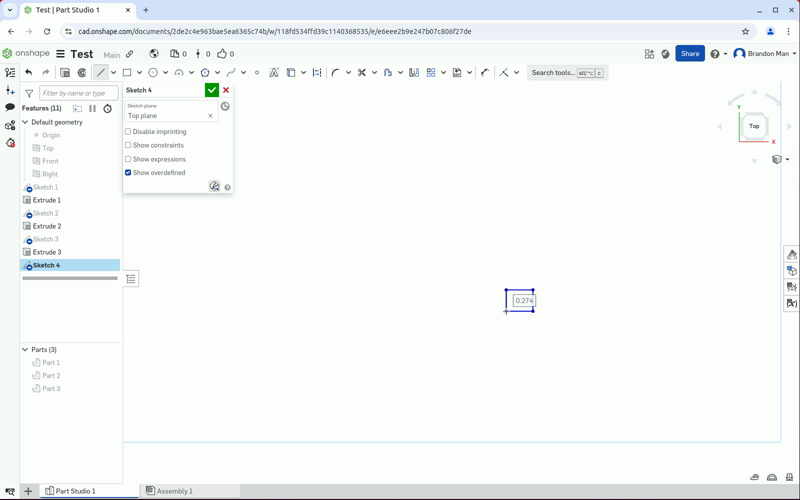
scroll(-6)
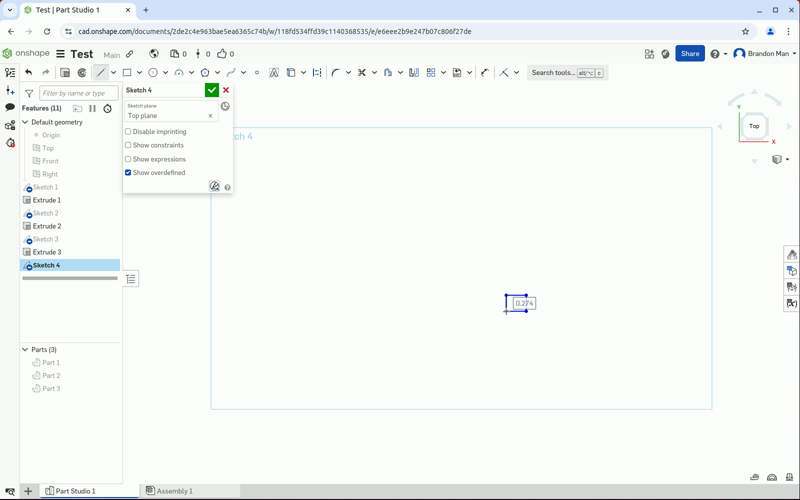
scroll(-6)
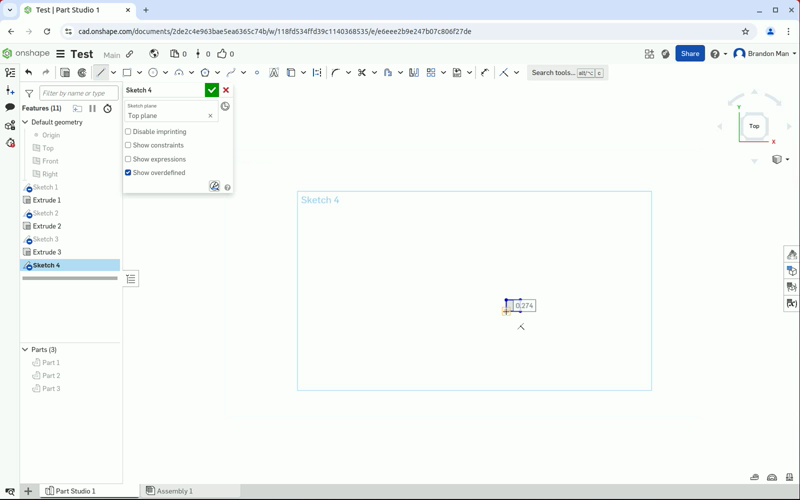
scroll(-6)
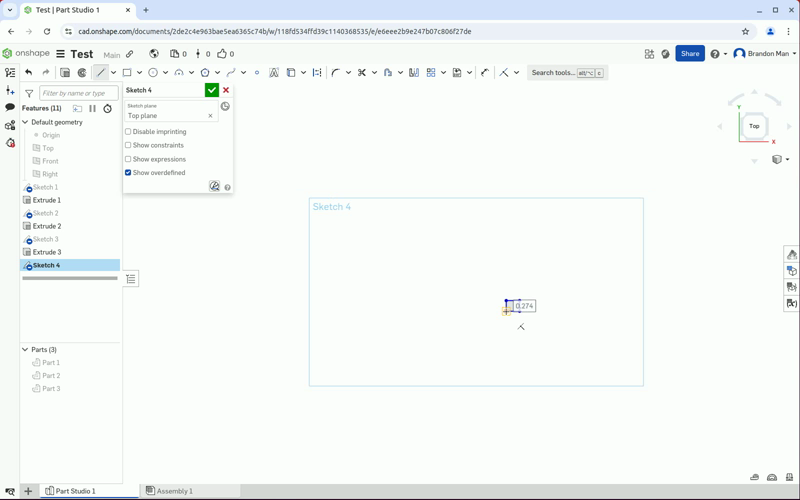
scroll(-6)
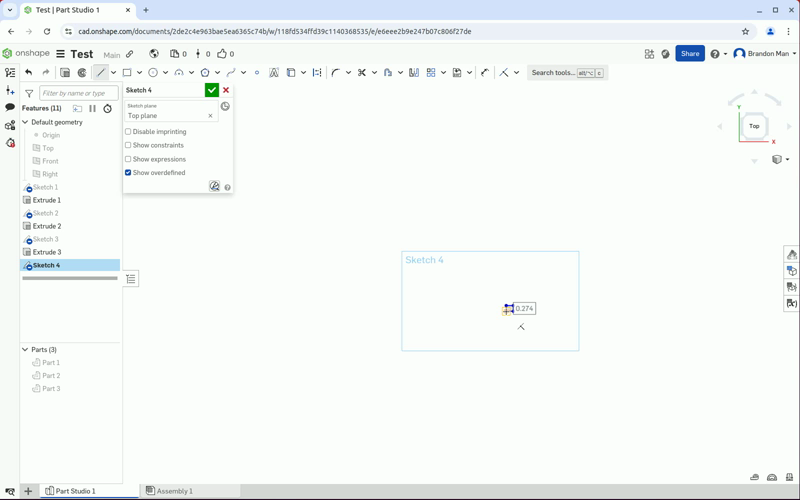
scroll(-6)
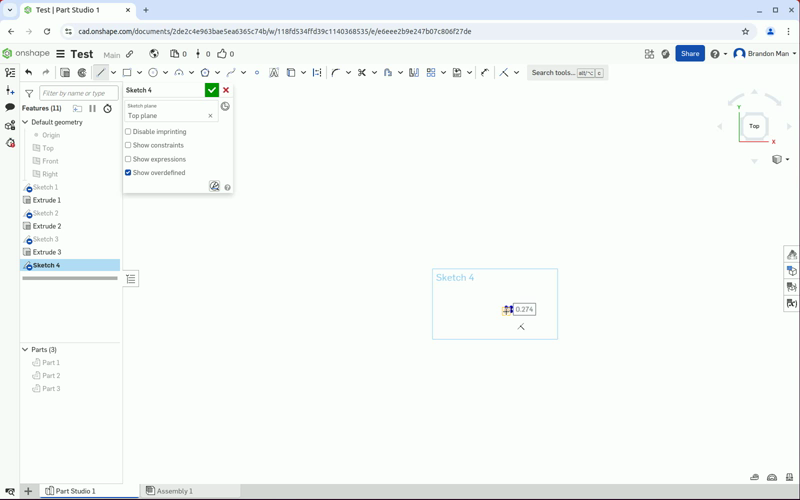
scroll(-6)
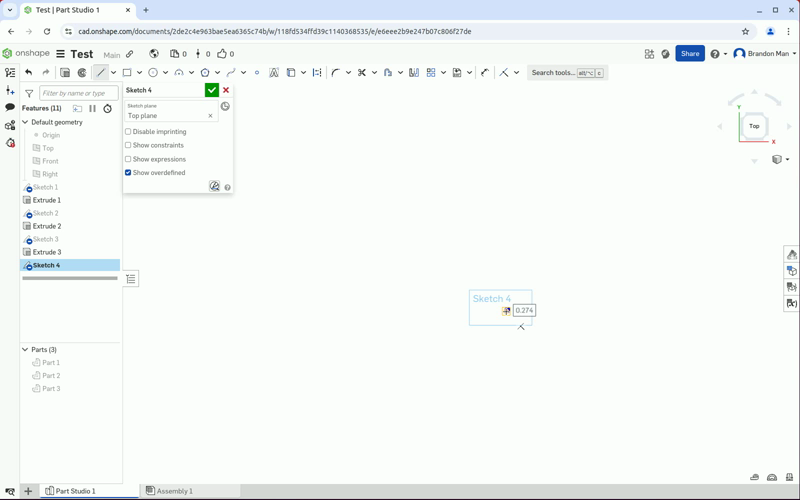
key(esc)
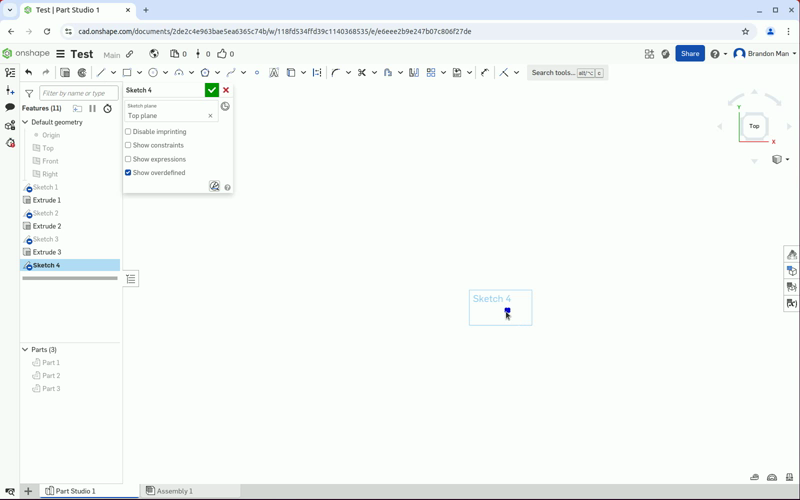
mouse_move(508, 310)
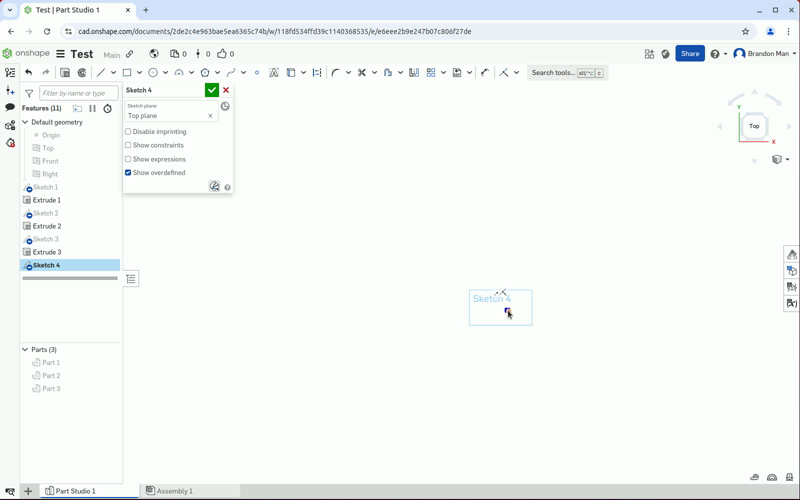
scroll(6)
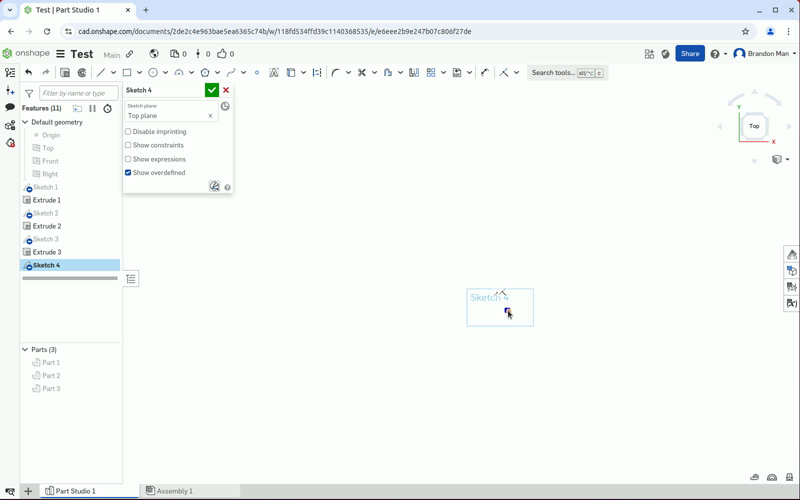
scroll(6)
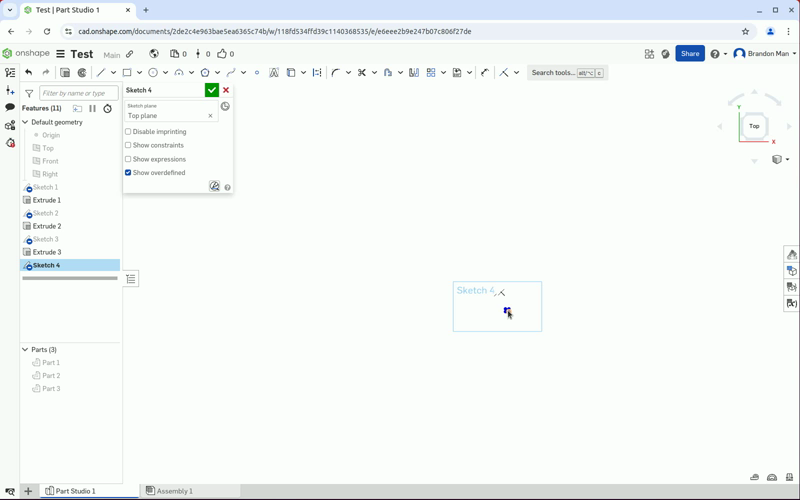
scroll(6)
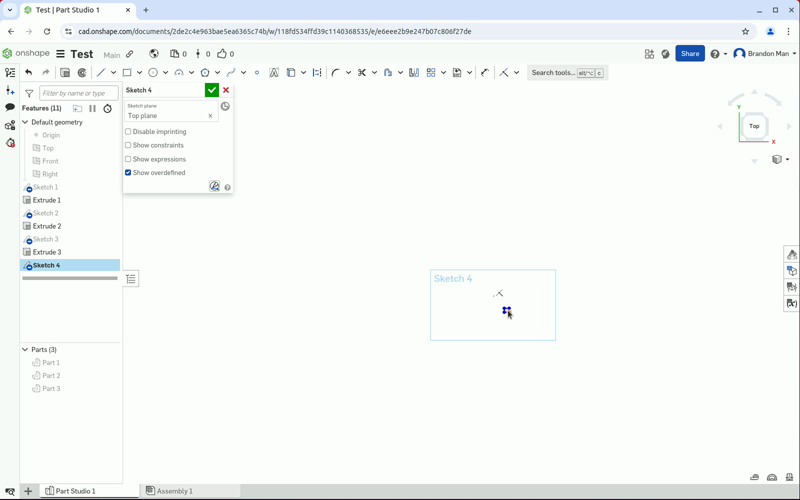
scroll(6)
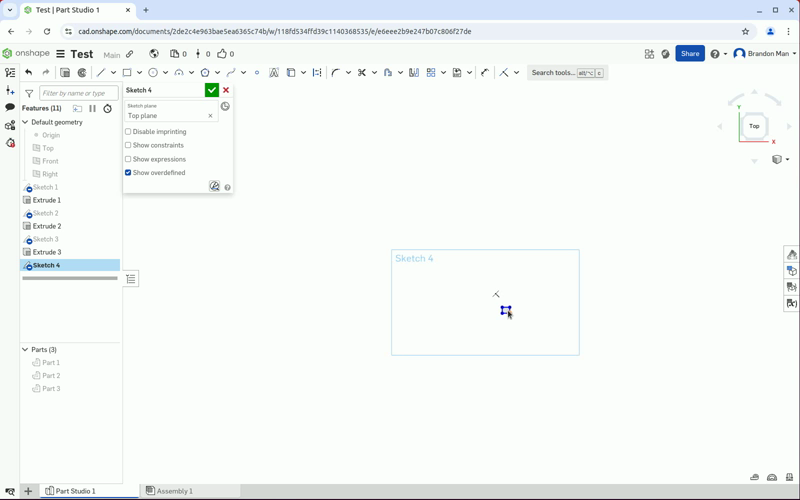
scroll(6)
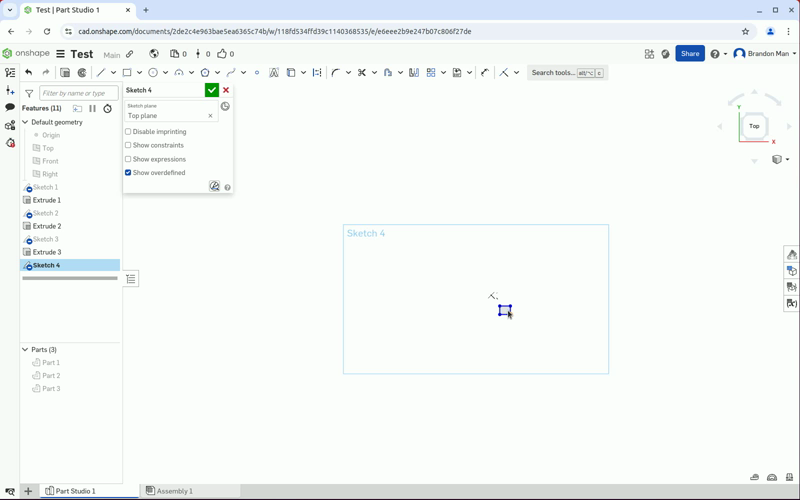
scroll(6)
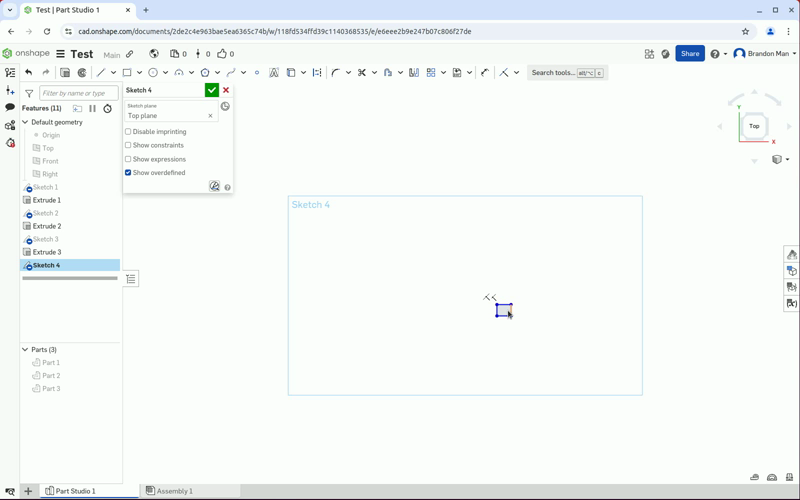
scroll(6)
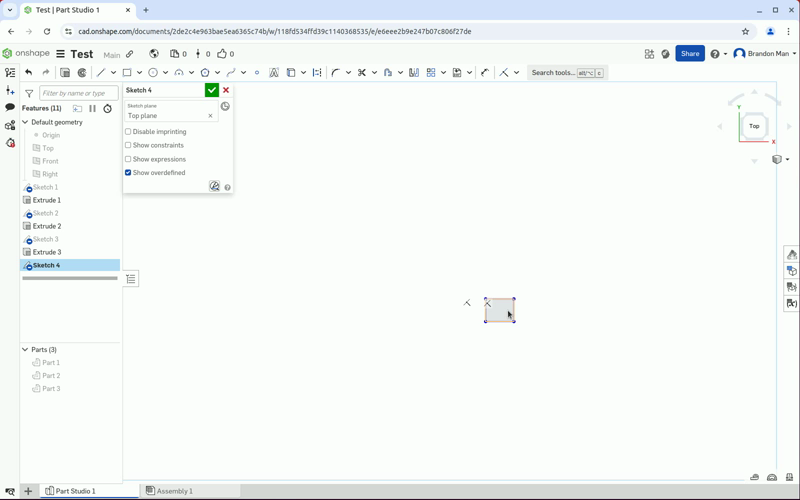
click(508, 310)
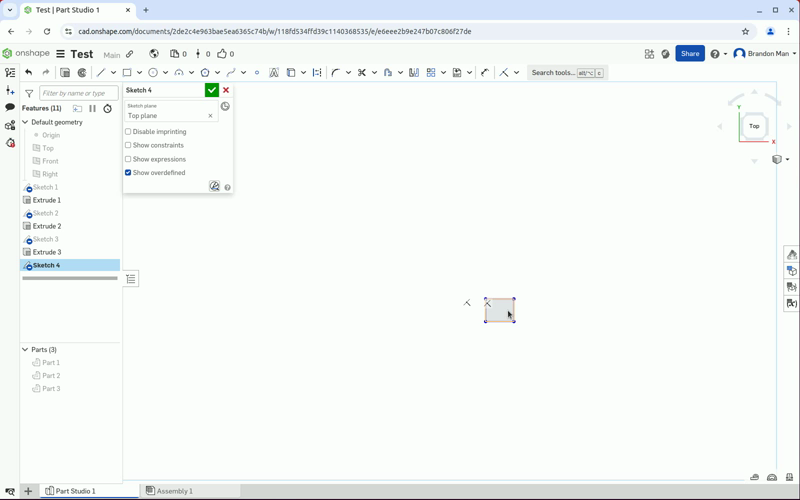
scroll(-6)
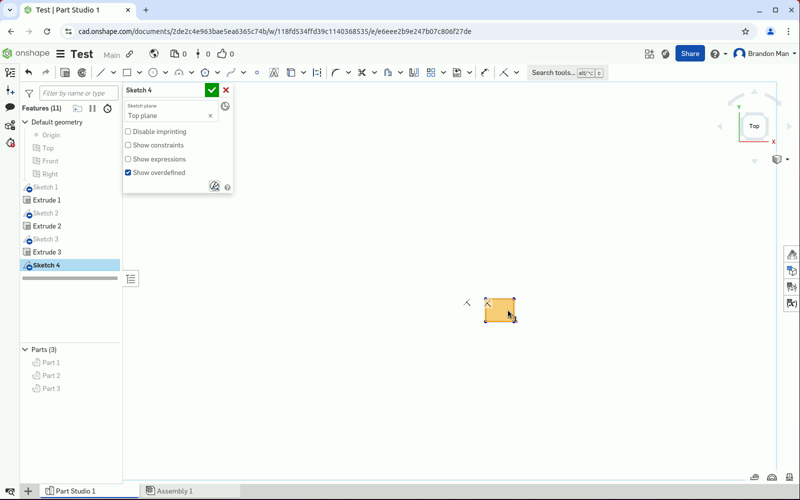
scroll(-6)
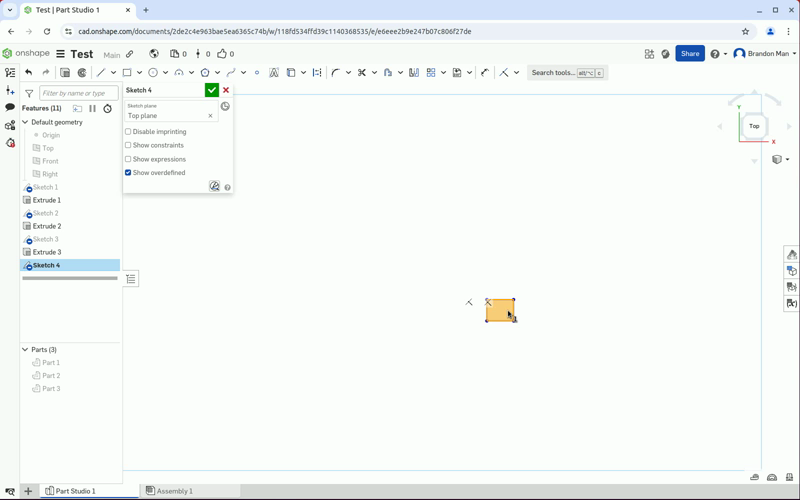
scroll(-6)
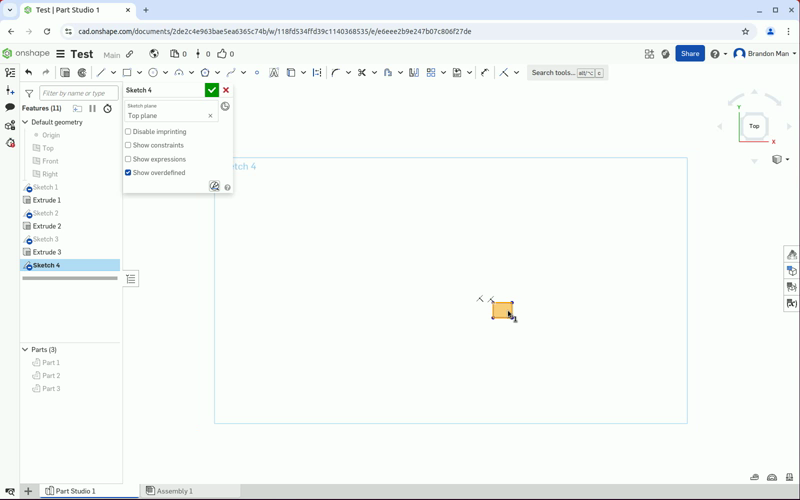
scroll(-6)
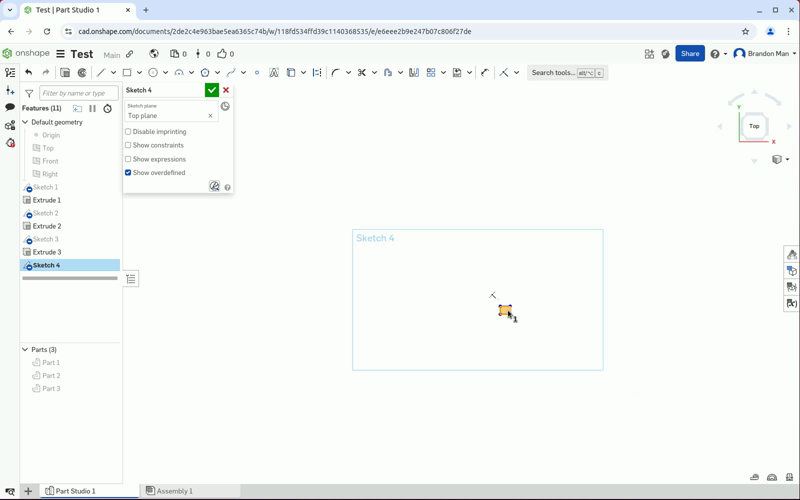
scroll(-6)
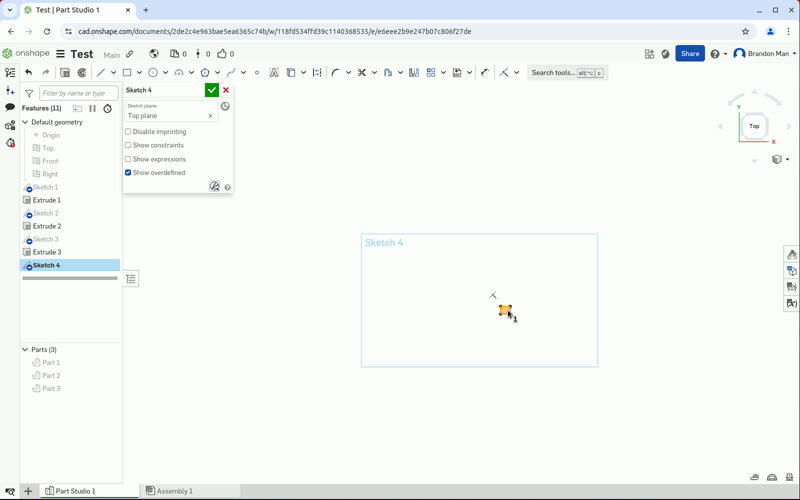
scroll(-6)
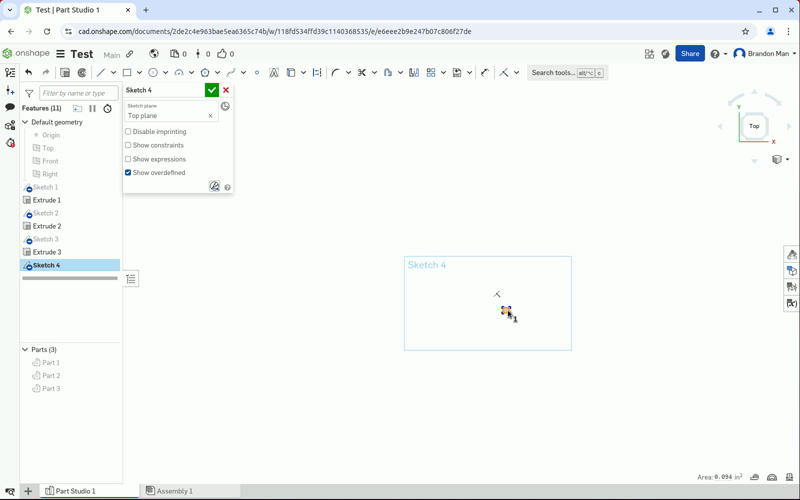
scroll(-6)
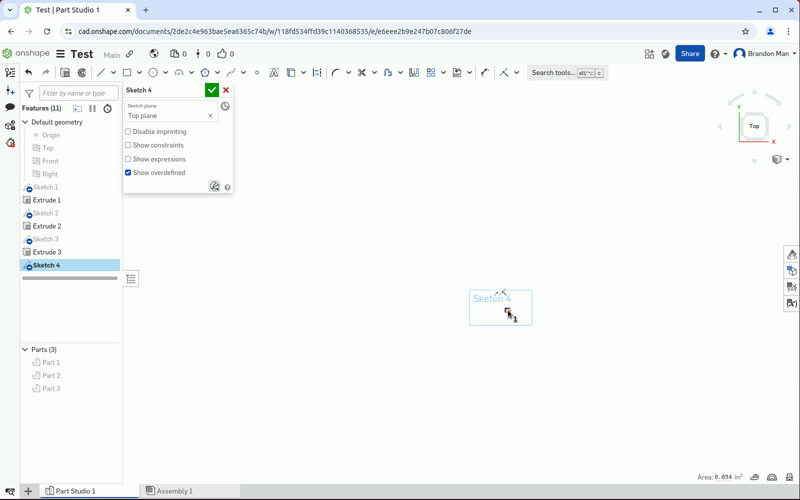
mouse_move(73, 352)
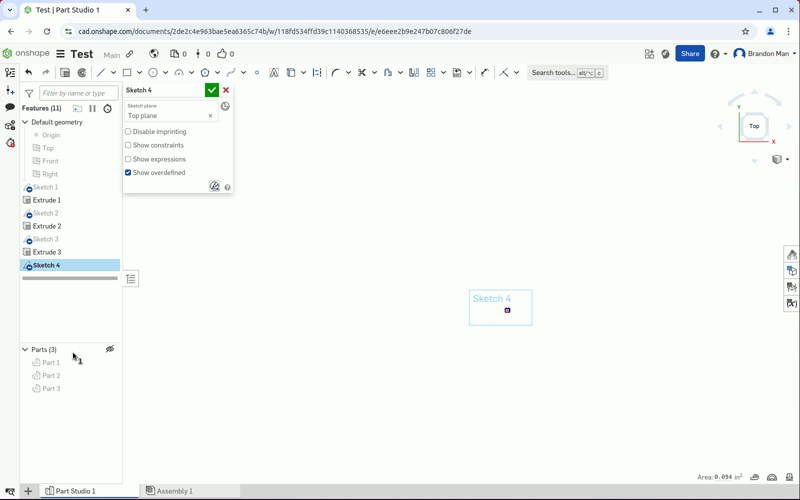
key(shift+y)
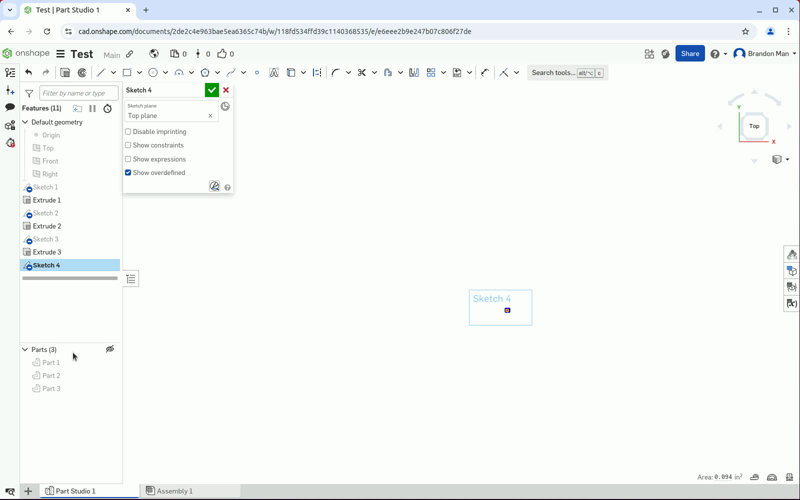
key(shift+e)
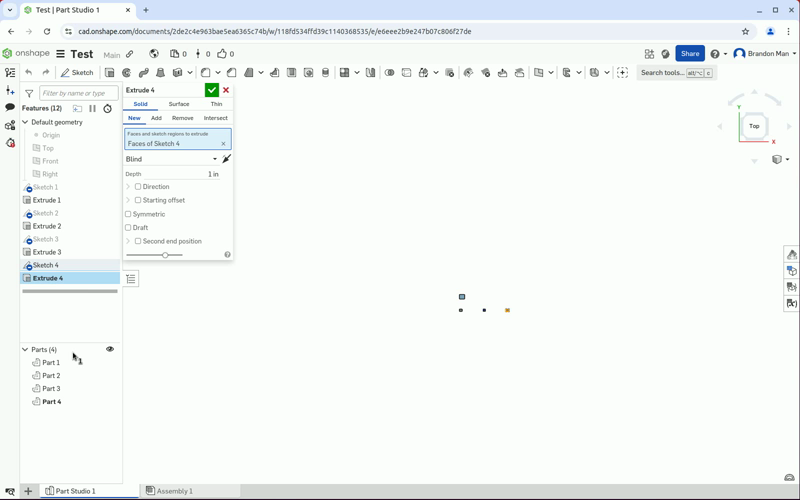
mouse_move(143, 106)
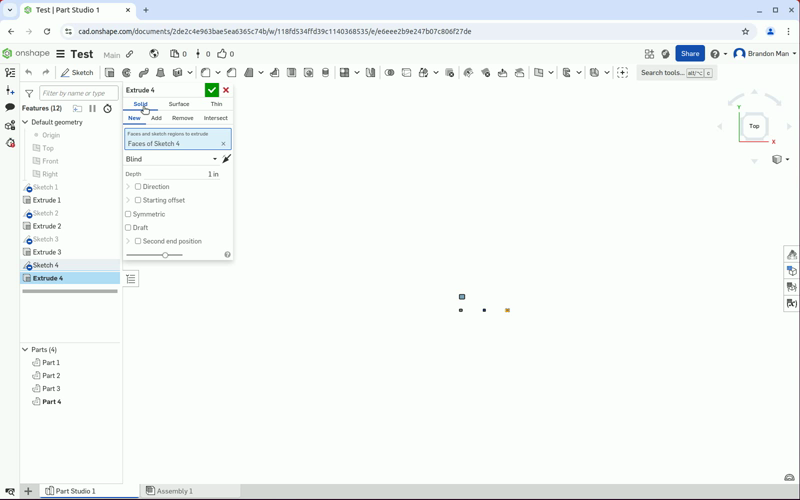
click(143, 106)
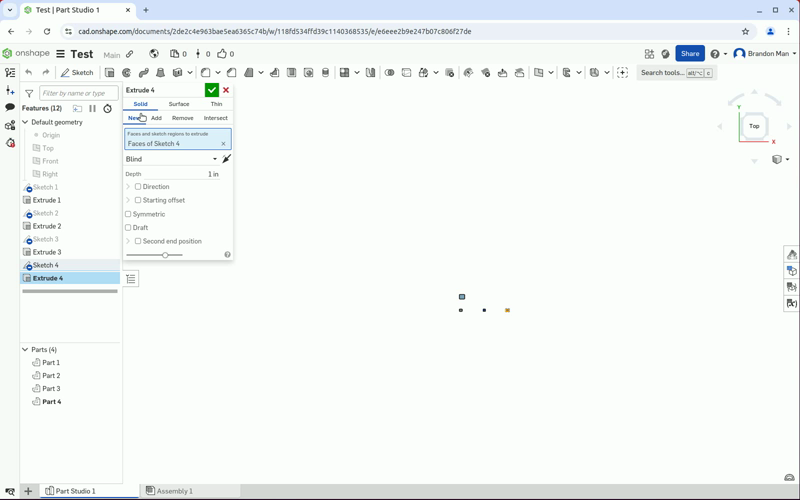
mouse_move(137, 120)
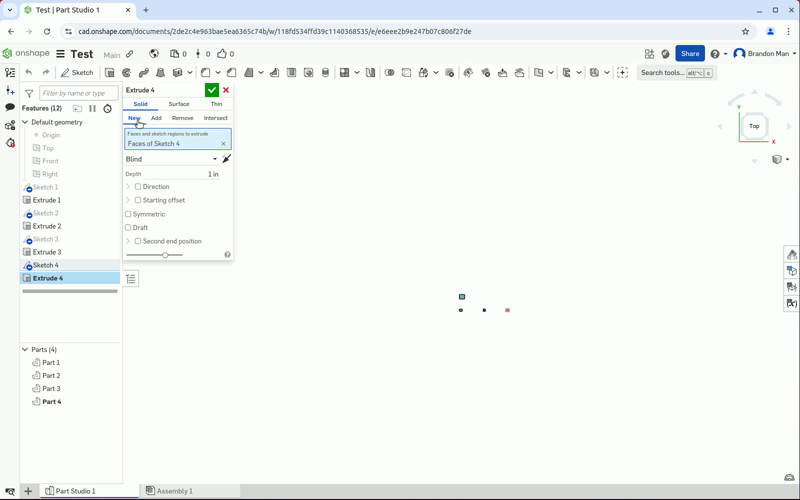
click(137, 120)
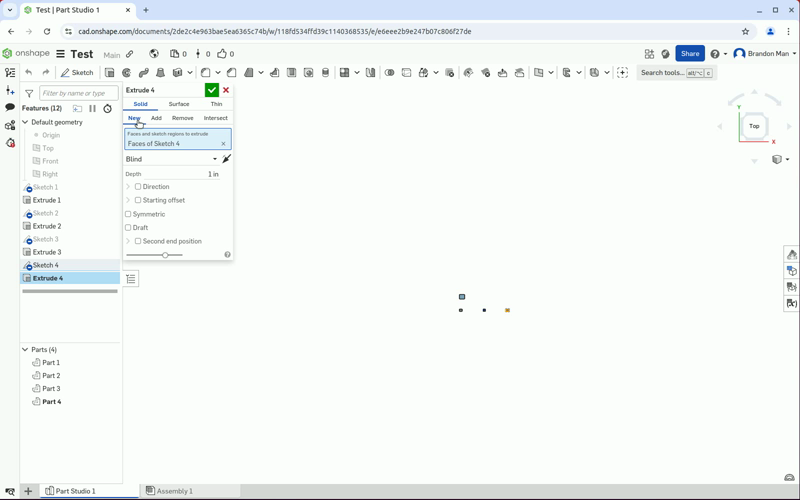
key(tab, 4)
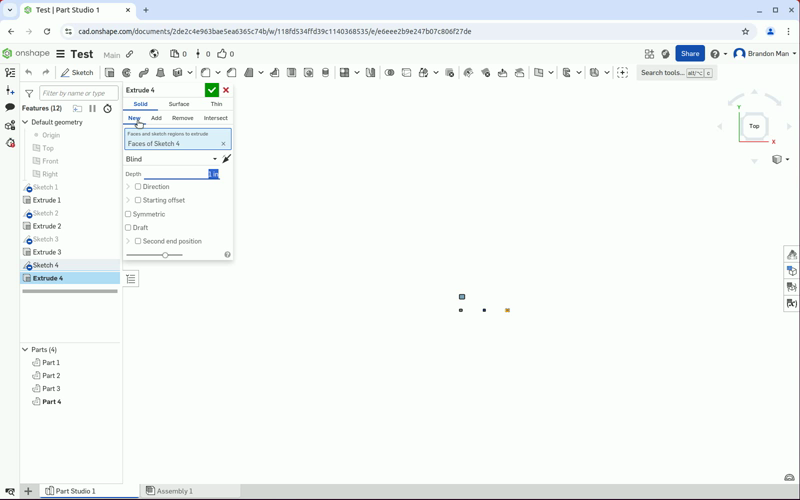
text(2.648)
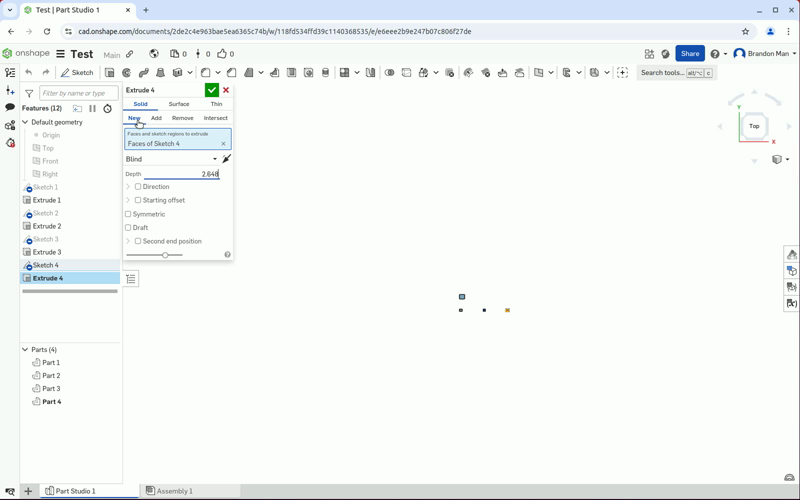
key(enter)
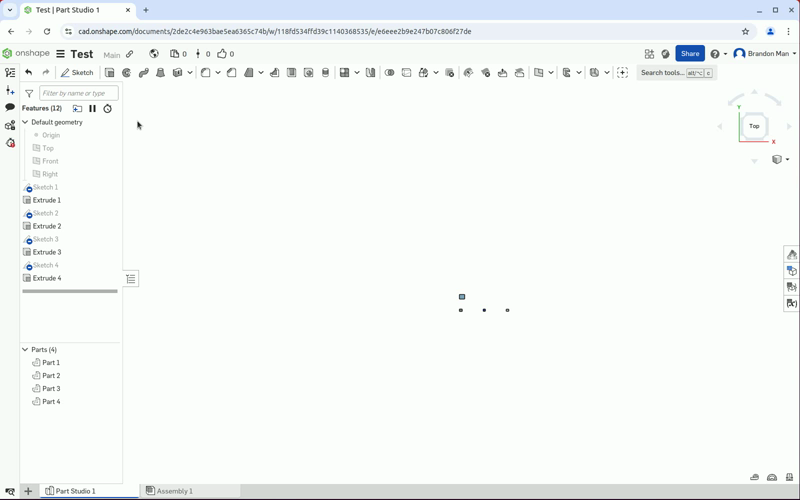
key(shift+h)
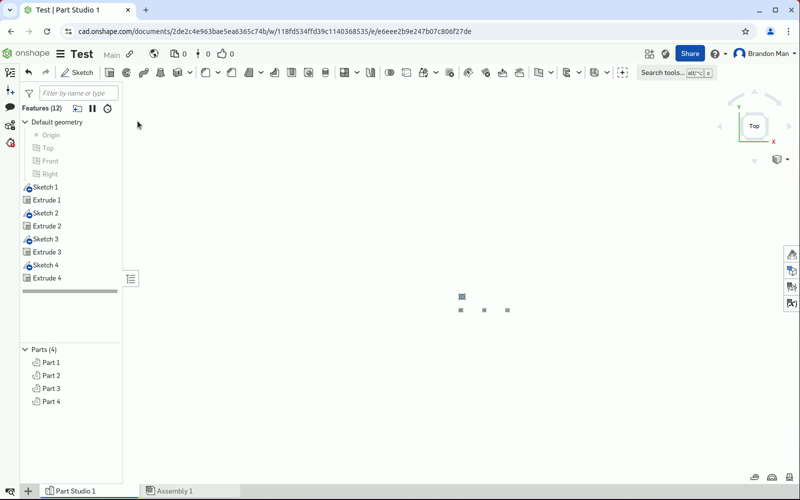
key(shift+h)
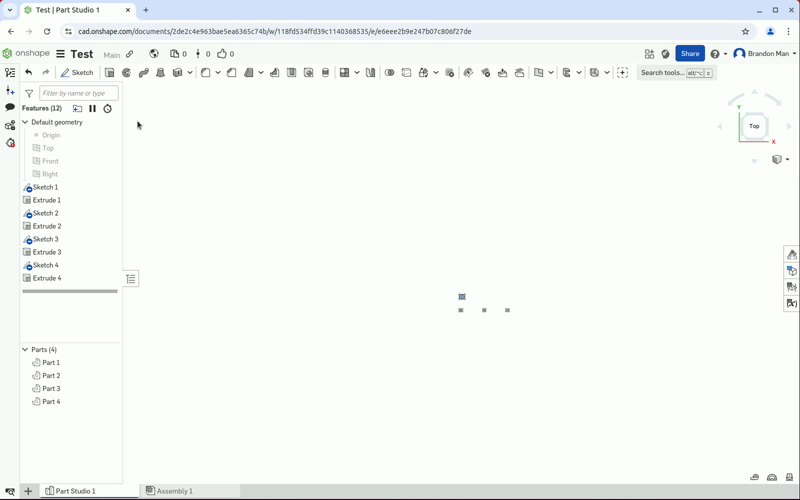
key(shift+7)
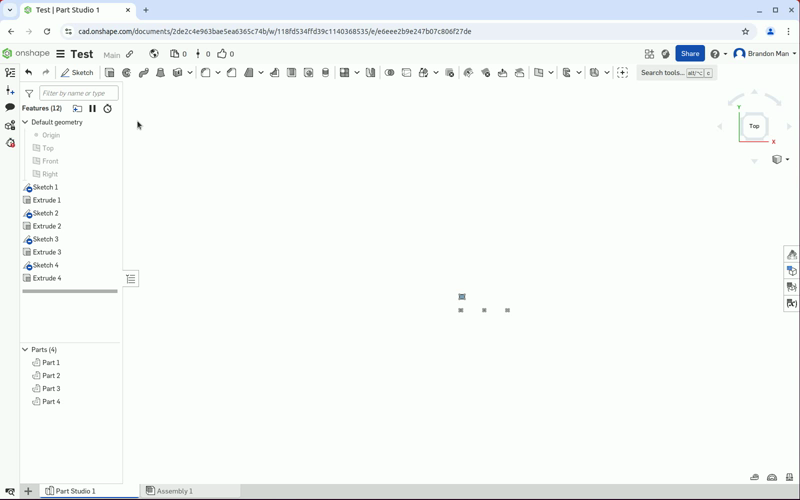
key(up, 3)
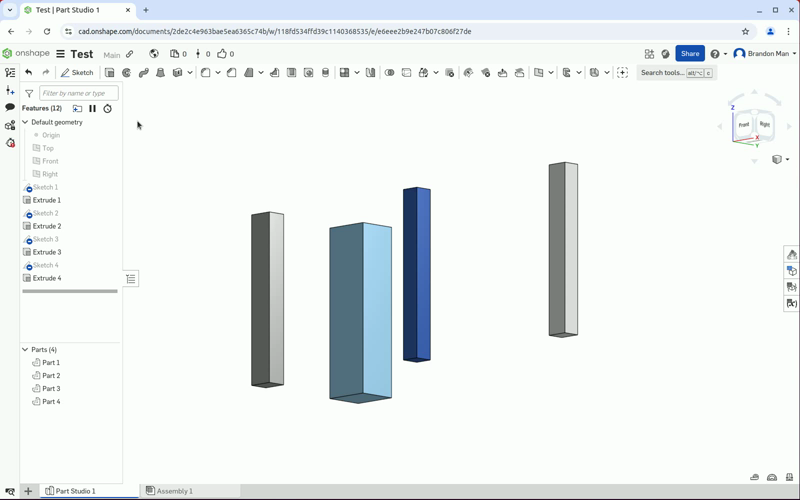
key(left, 3)
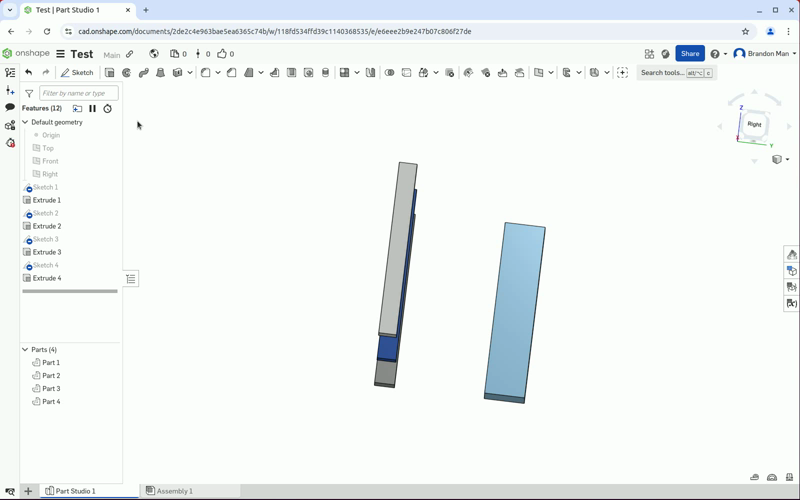
key(right, 3)
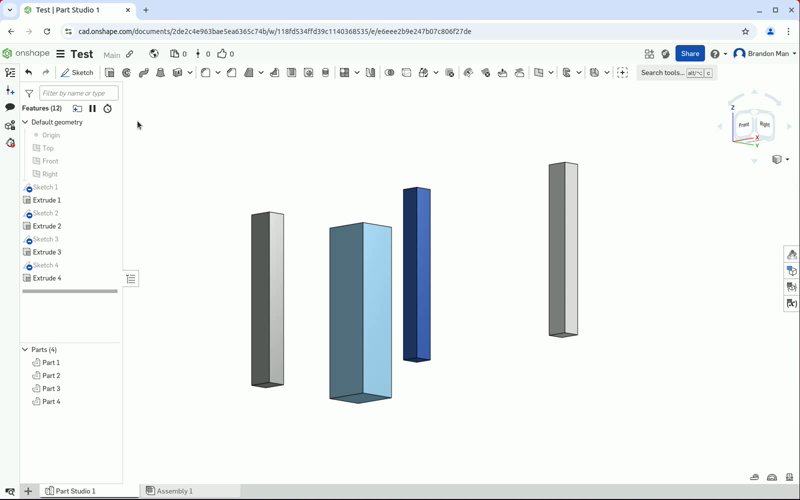
key(down, 3)
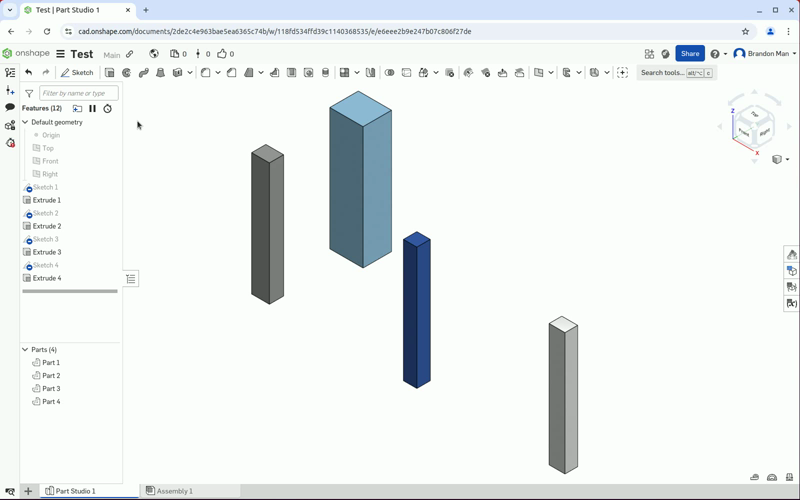
mouse_move(73, 189)
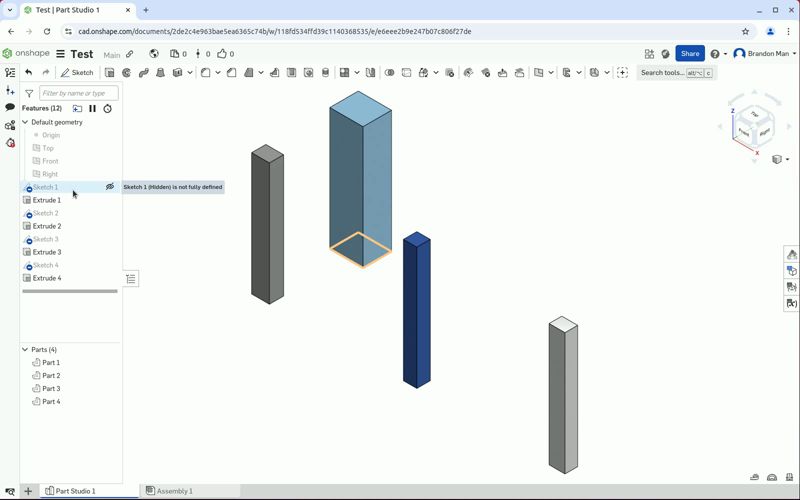
click(73, 189)